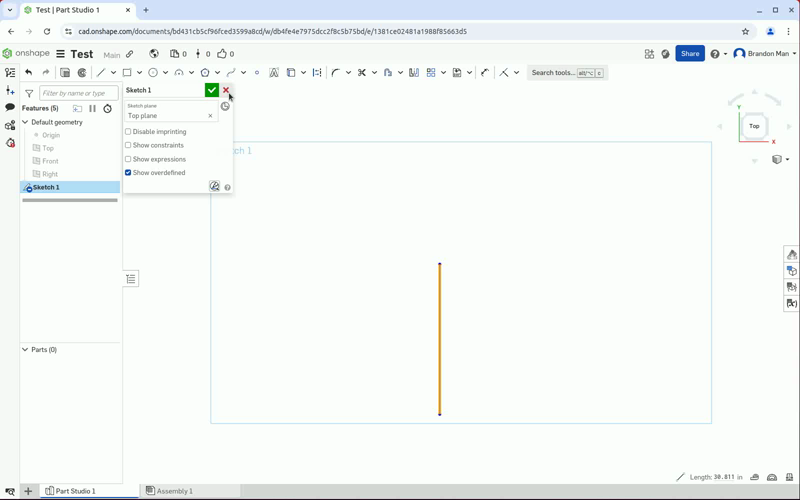
key(shift+h)
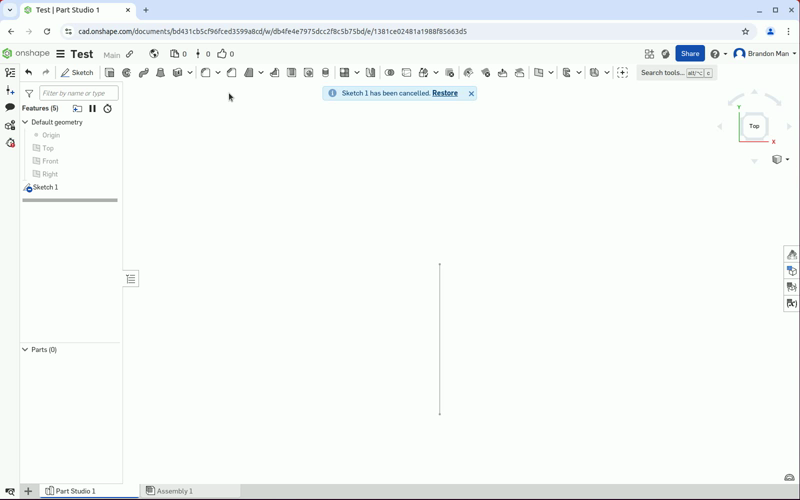
mouse_move(73, 352)
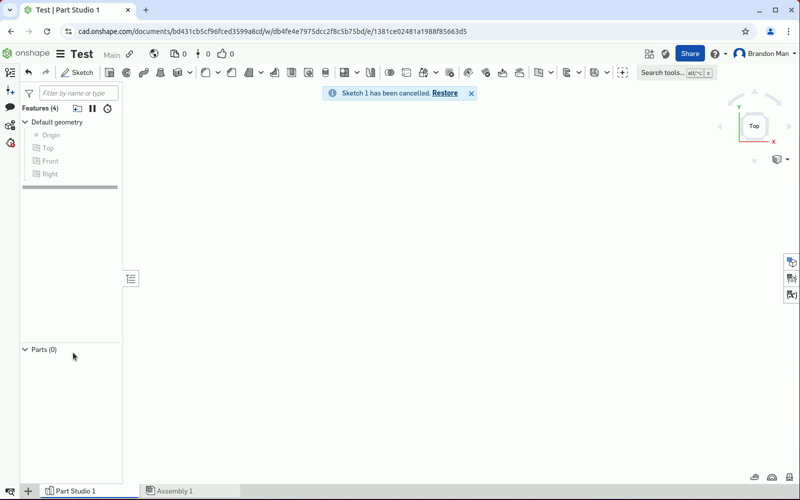
key(y)
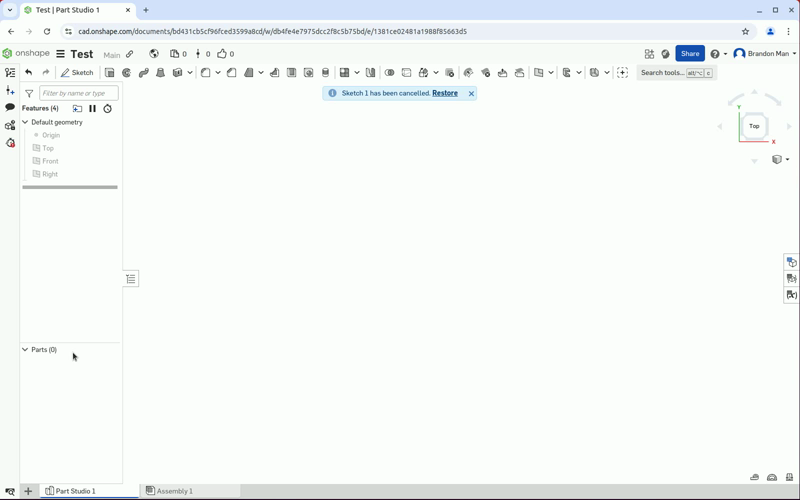
key(shift+p)
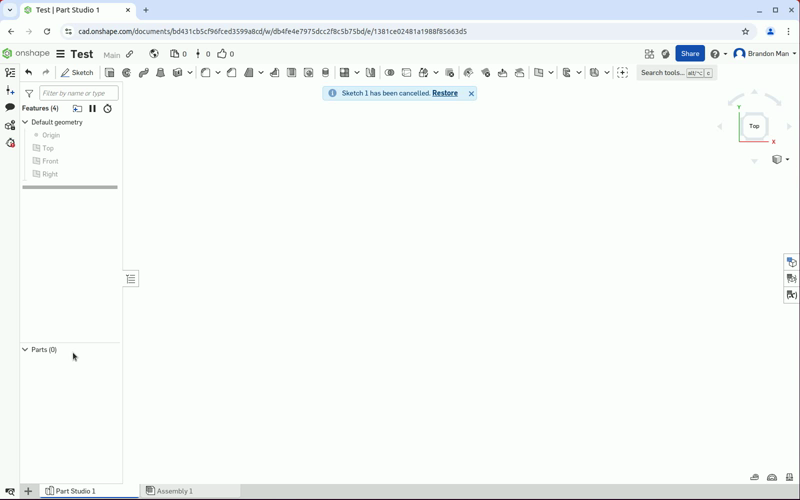
key(space)
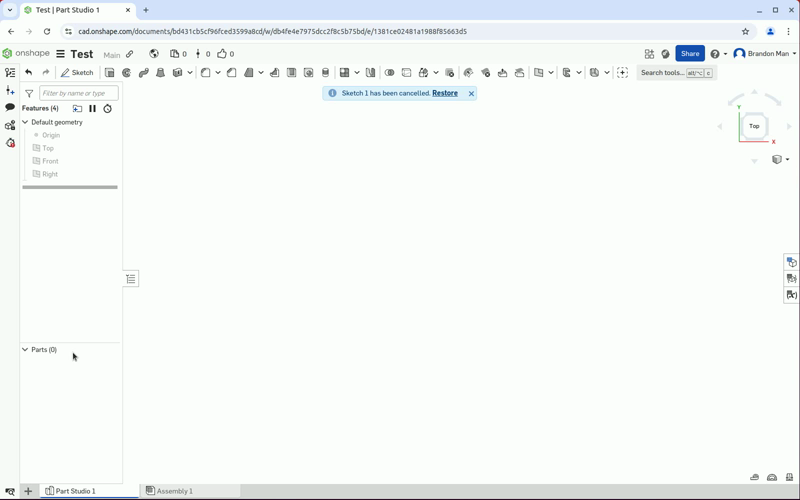
key_down(shift)
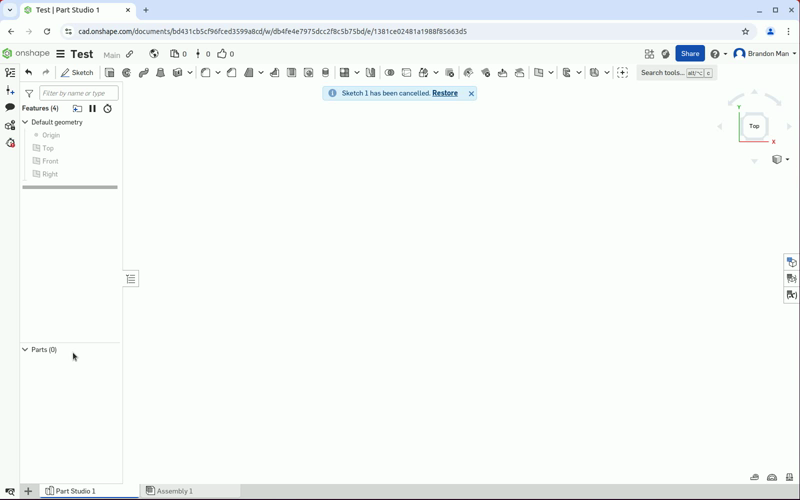
key(up)
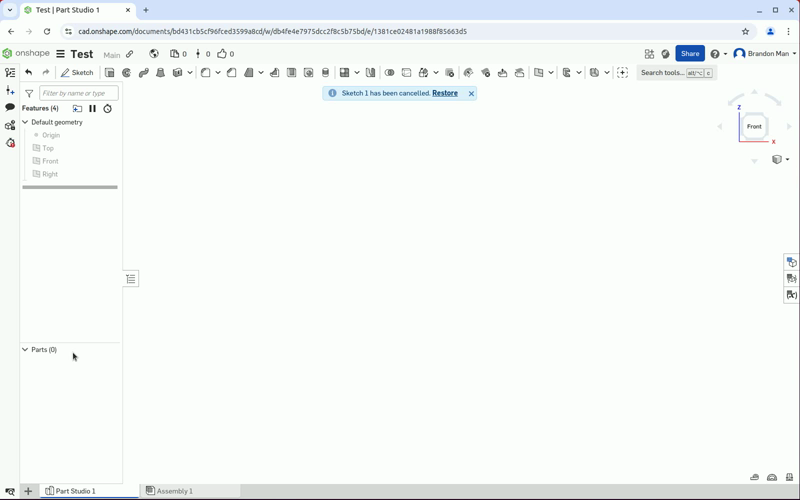
key_up(shift)
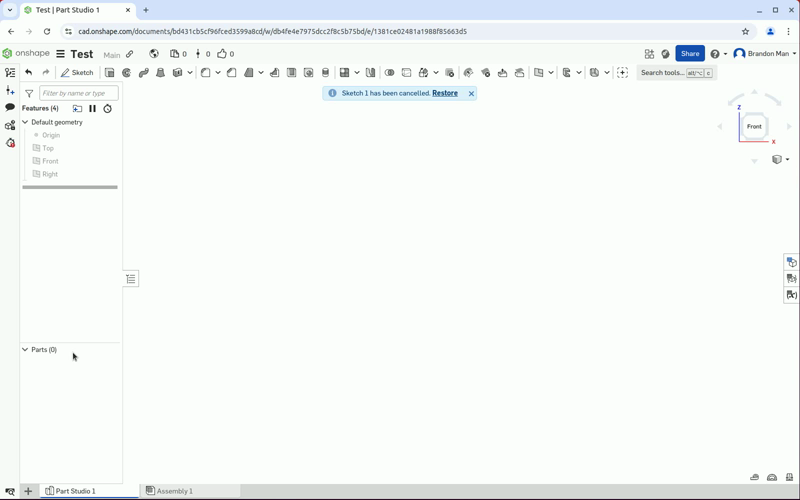
mouse_move(73, 352)
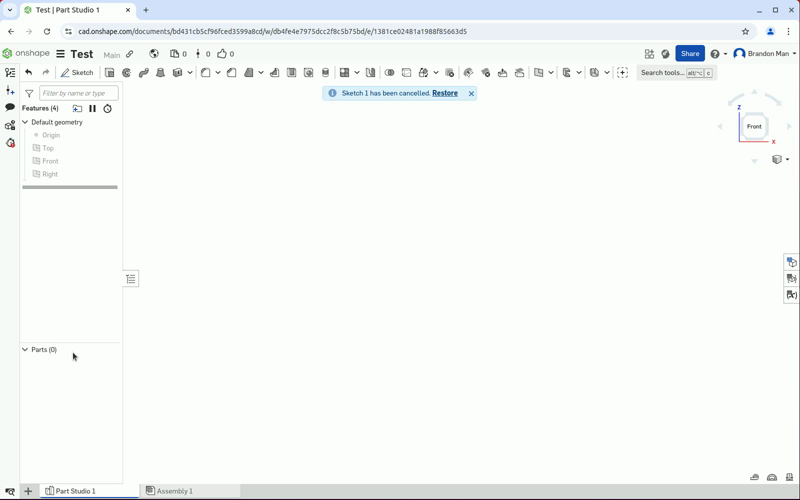
key(shift+y)
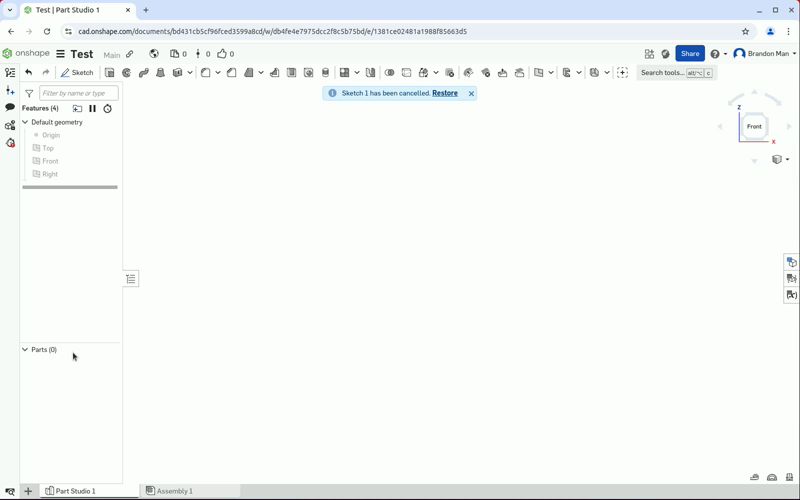
key(shift+s)
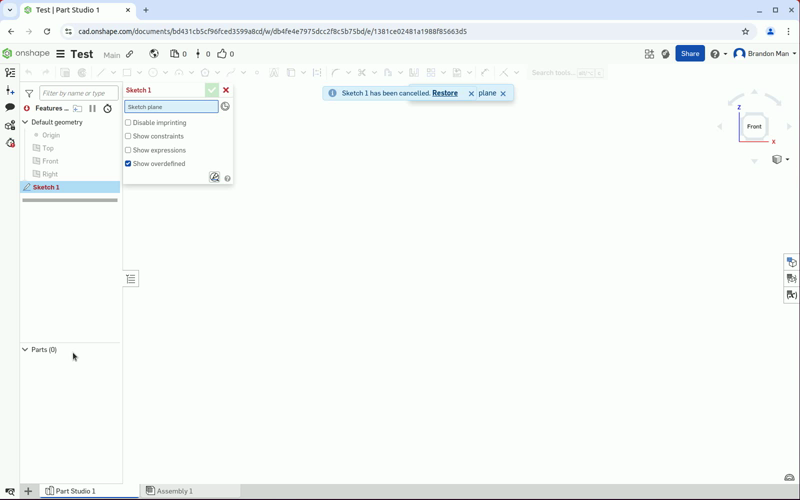
mouse_move(73, 163)
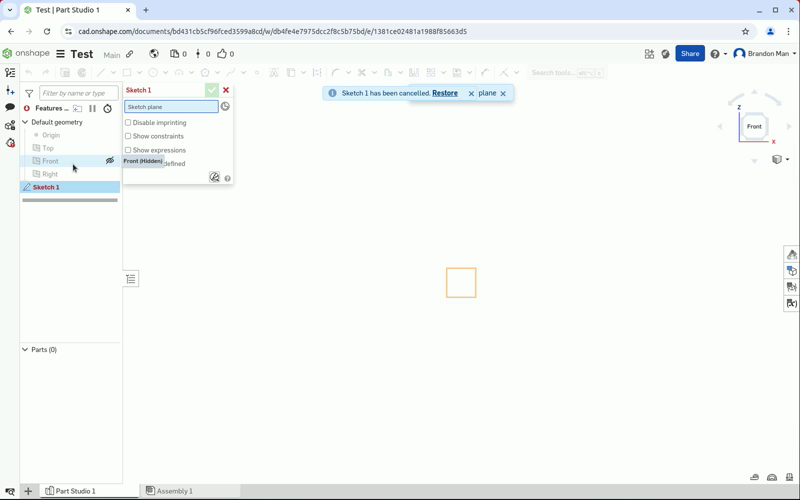
click(73, 163)
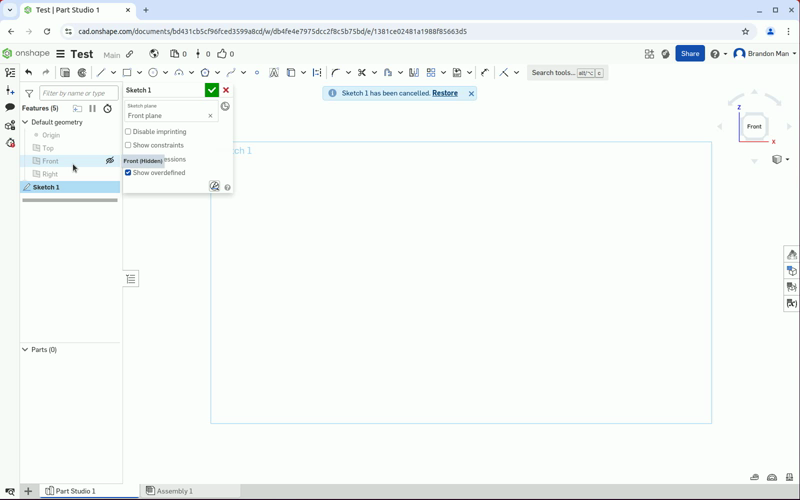
mouse_move(73, 352)
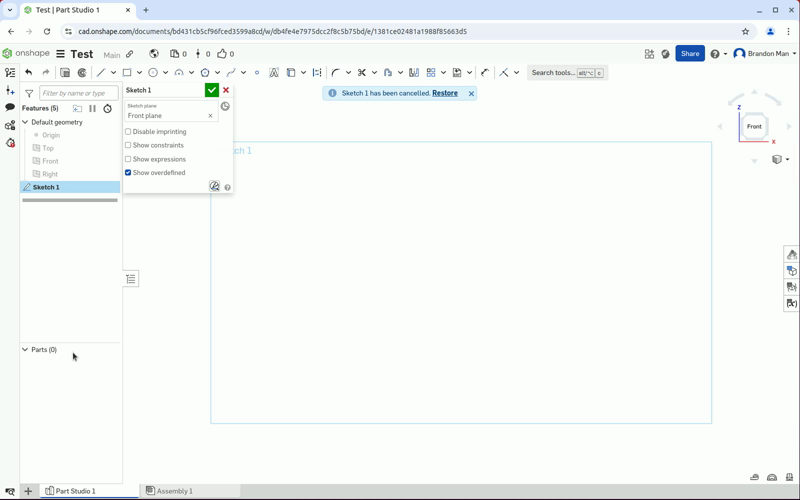
key(y)
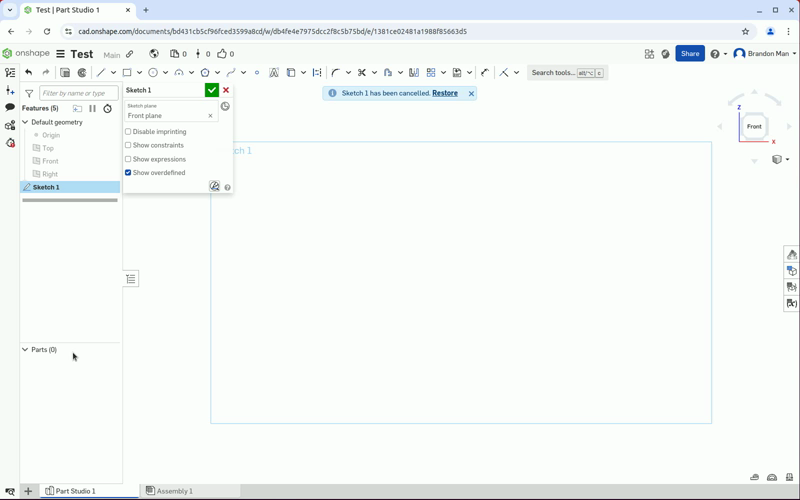
key(l)
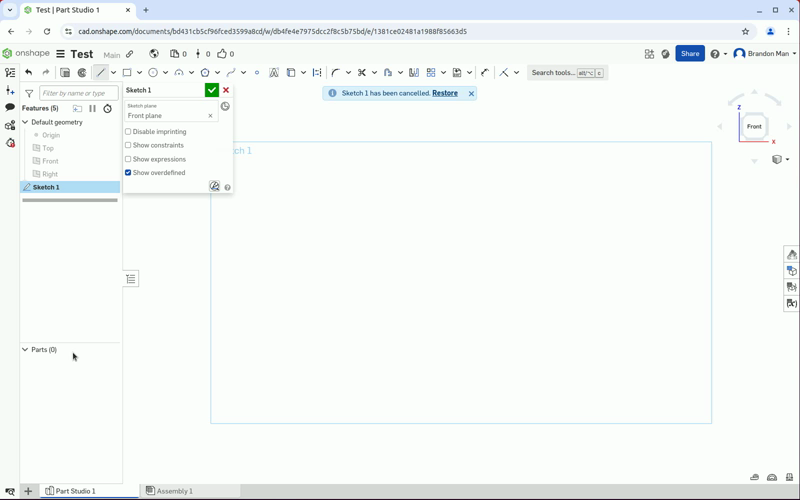
key_down(shift)
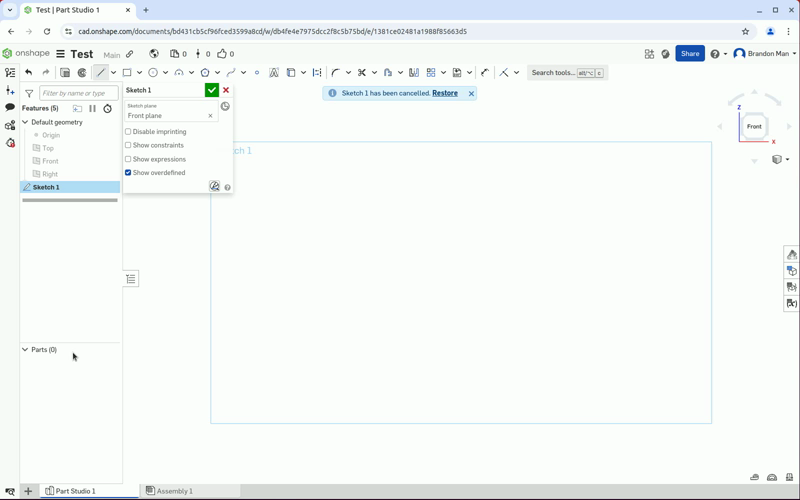
mouse_move(460, 282)
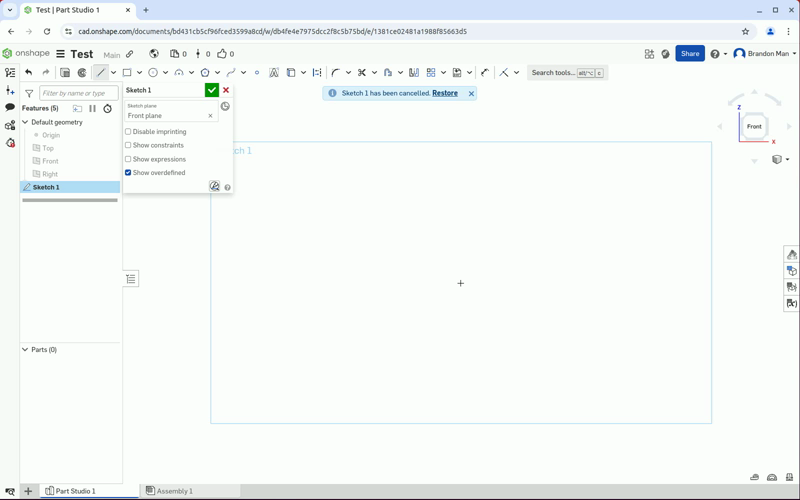
click(460, 282)
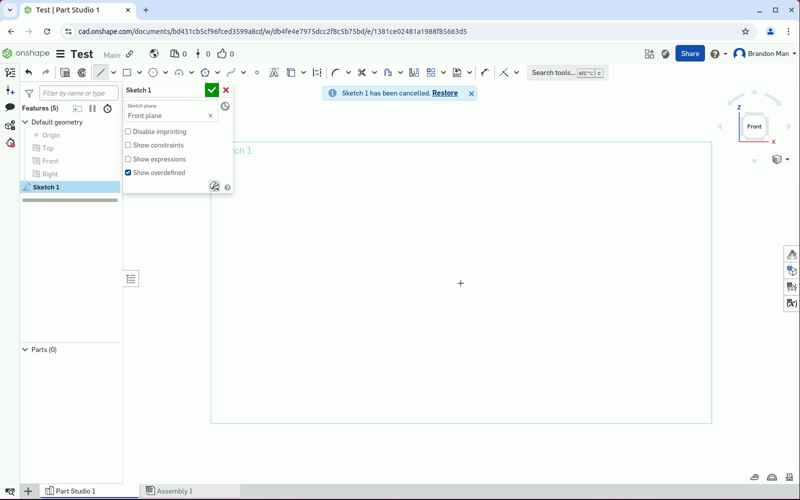
key_up(shift)
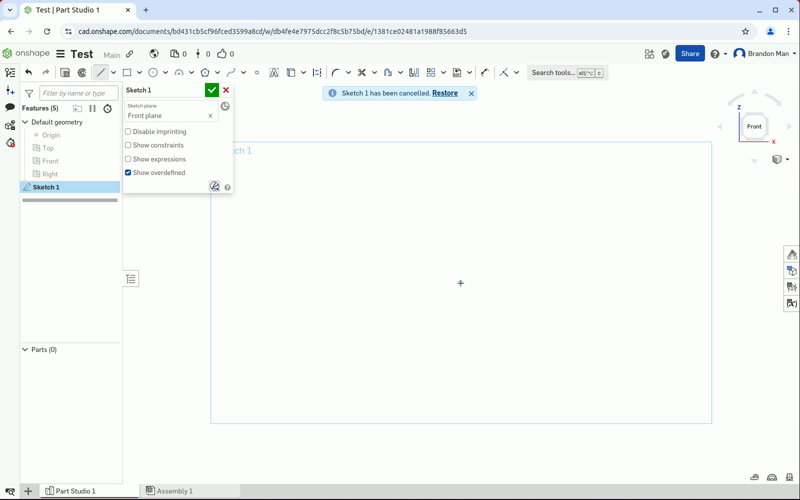
key_down(shift)
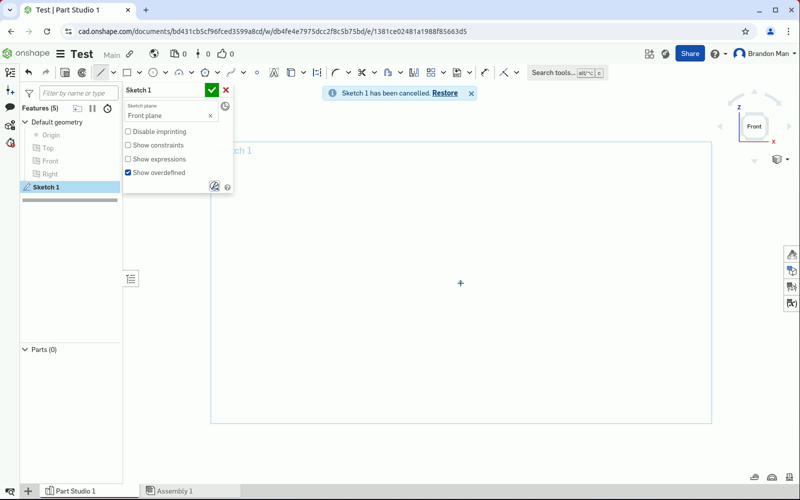
mouse_move(490, 282)
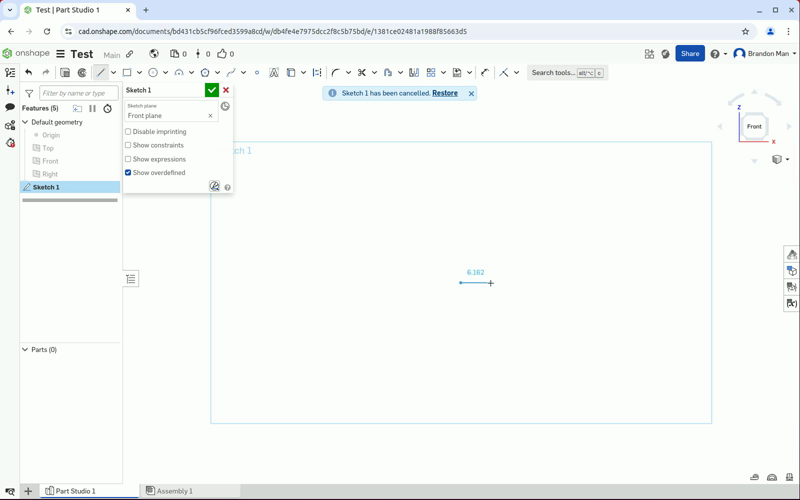
mouse_move(464, 282)
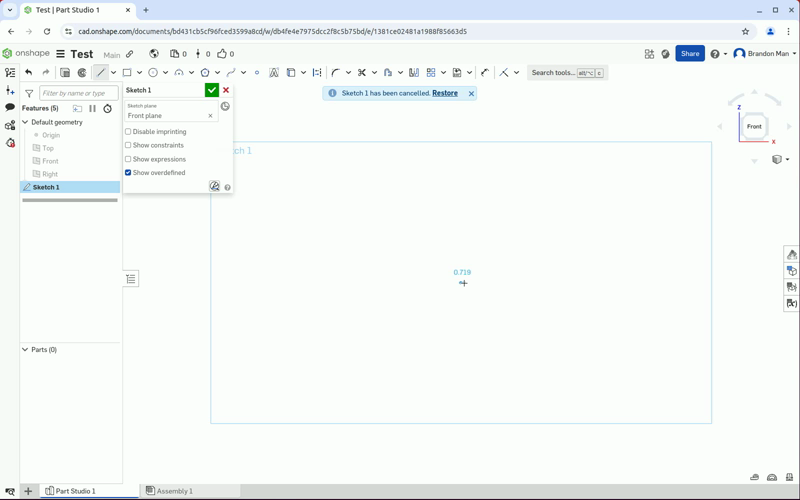
scroll(6)
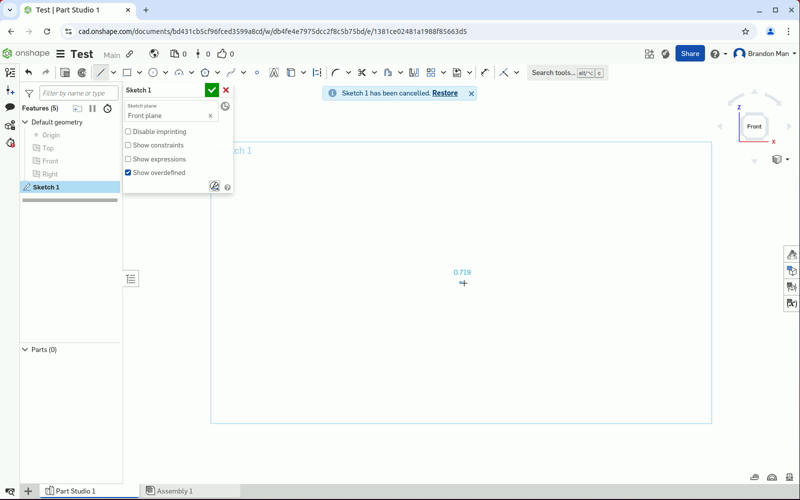
scroll(6)
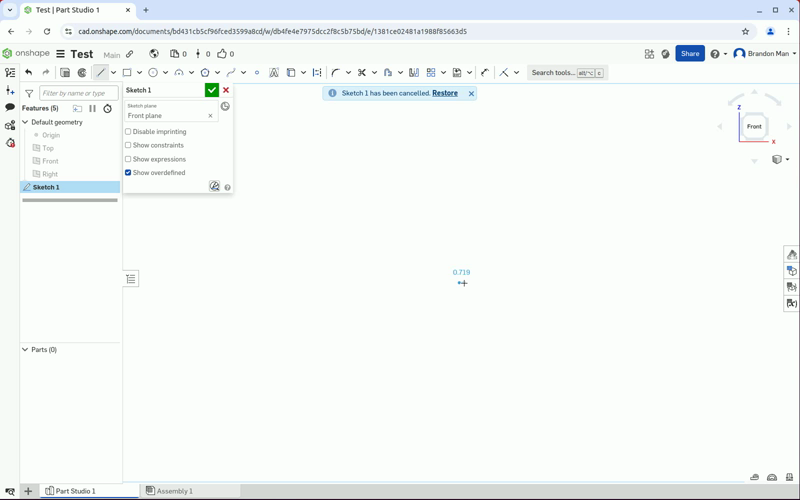
scroll(6)
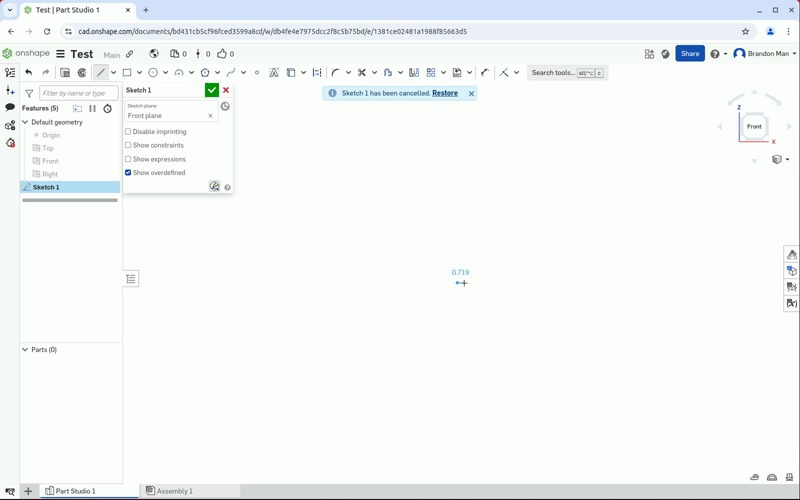
scroll(6)
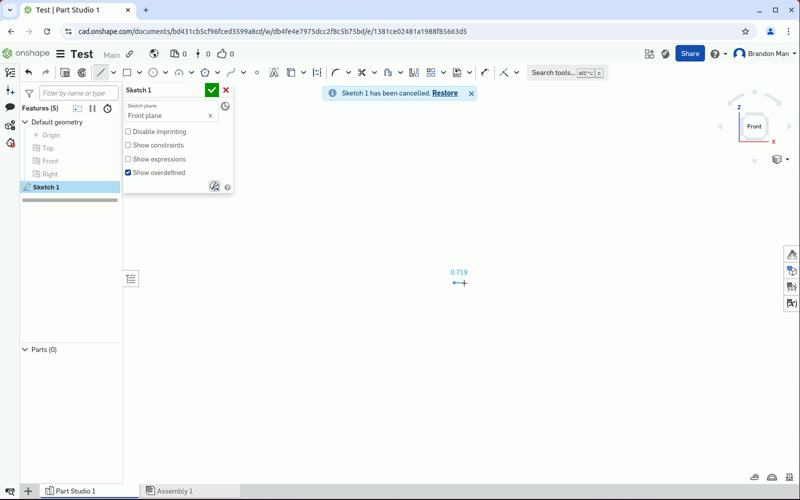
scroll(6)
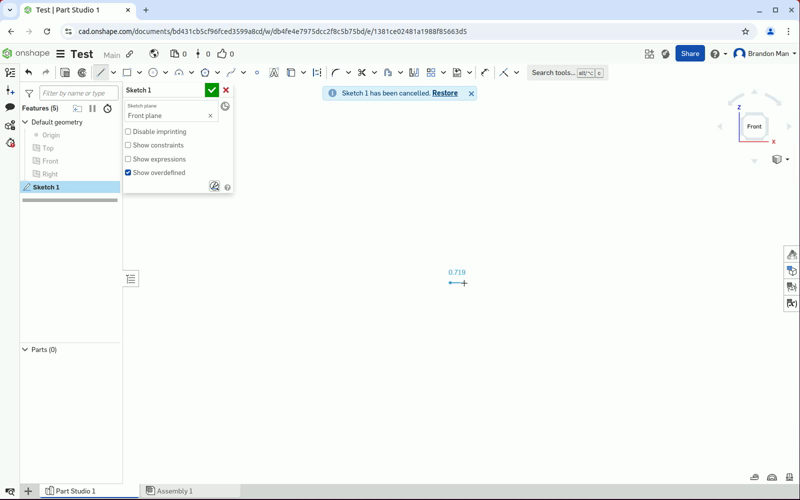
scroll(6)
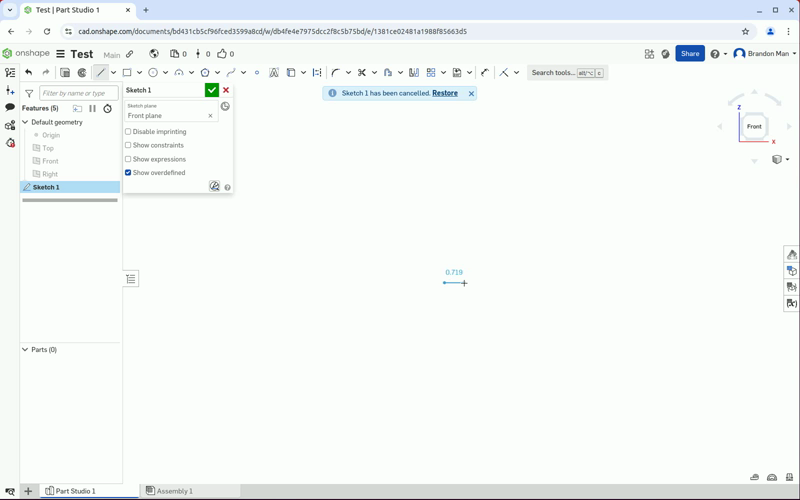
scroll(6)
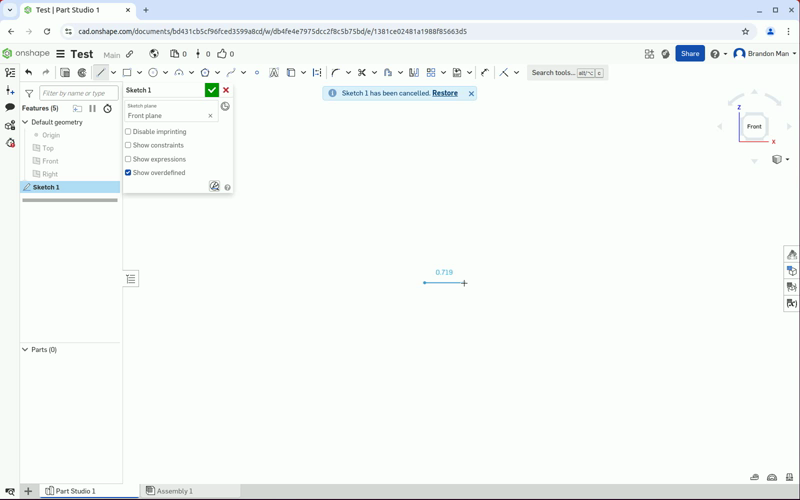
click(464, 282)
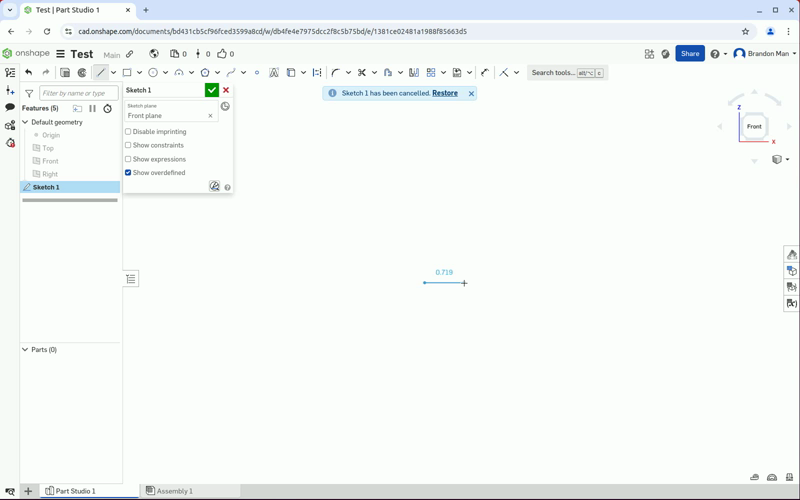
scroll(-6)
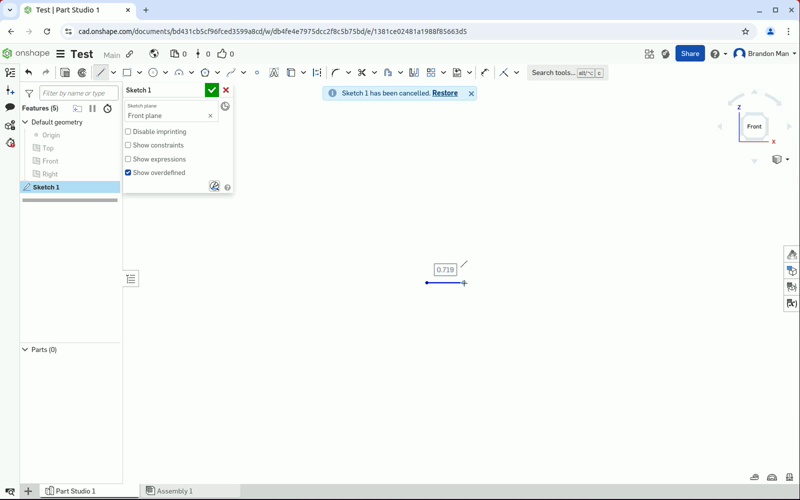
scroll(-6)
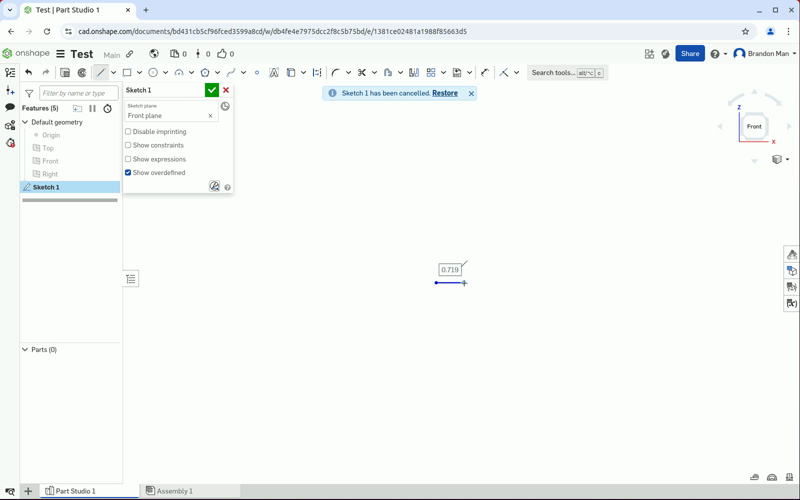
scroll(-6)
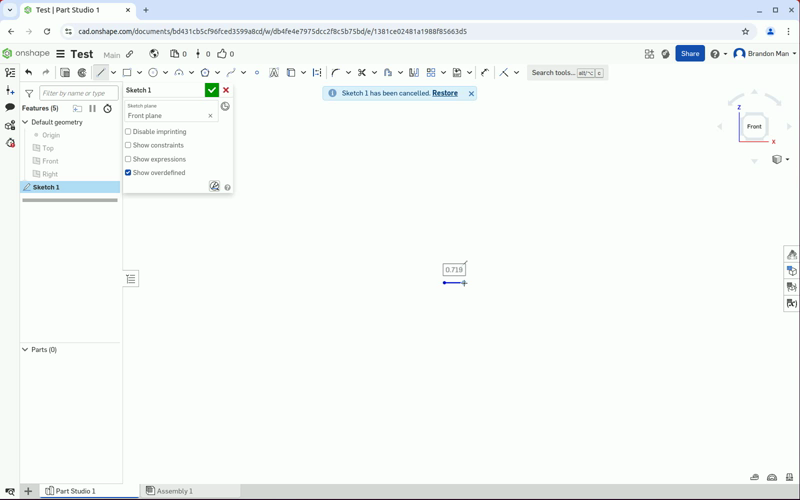
scroll(-6)
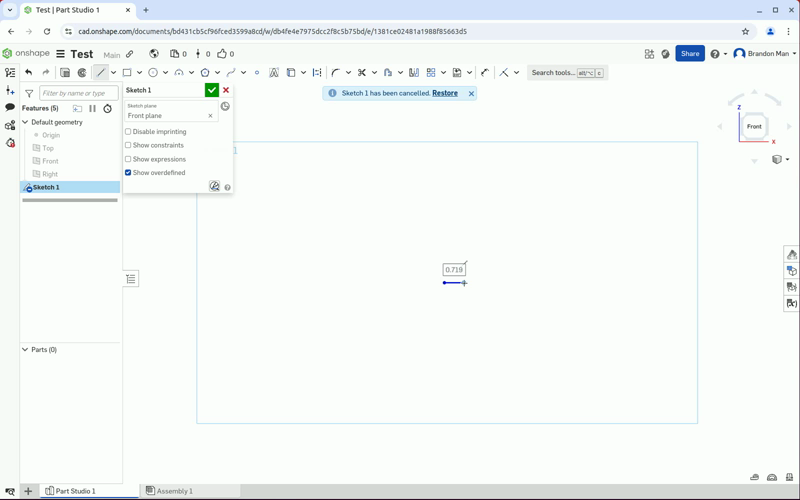
scroll(-6)
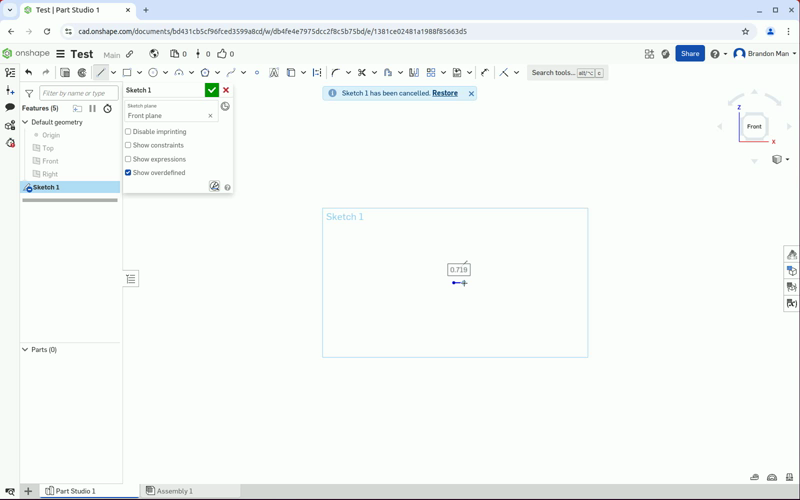
scroll(-6)
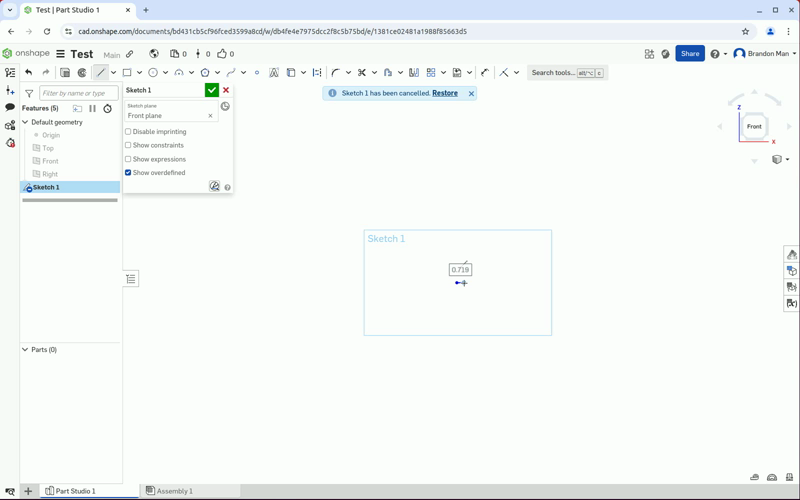
scroll(-6)
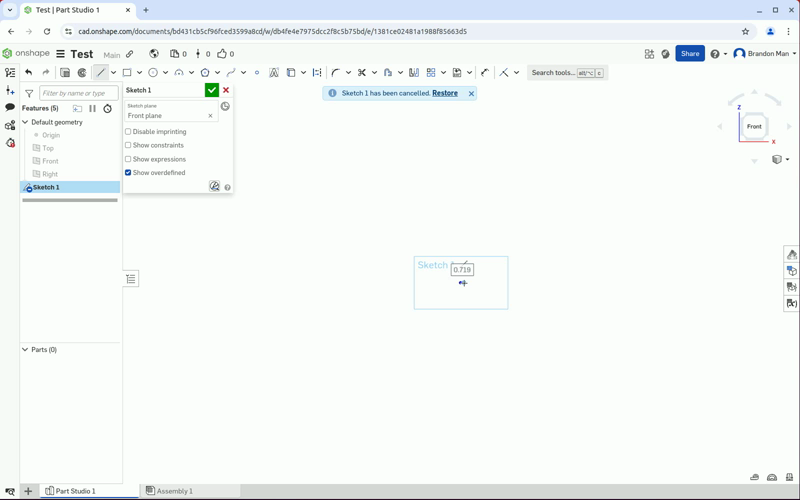
key_up(shift)
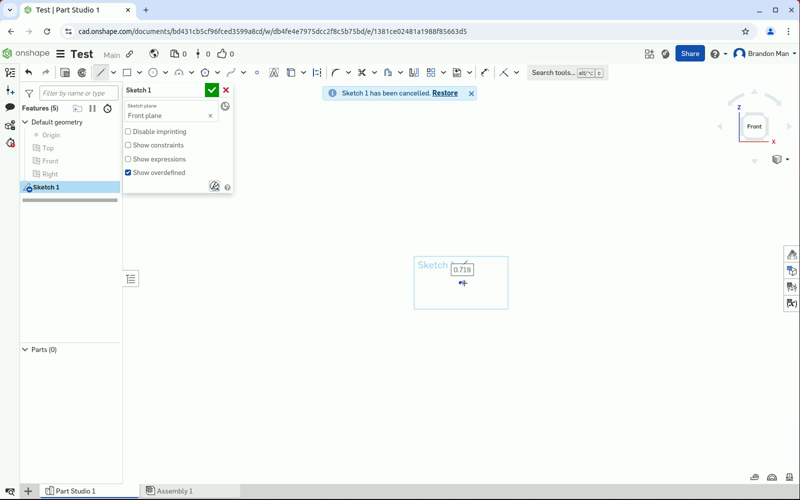
key_down(shift)
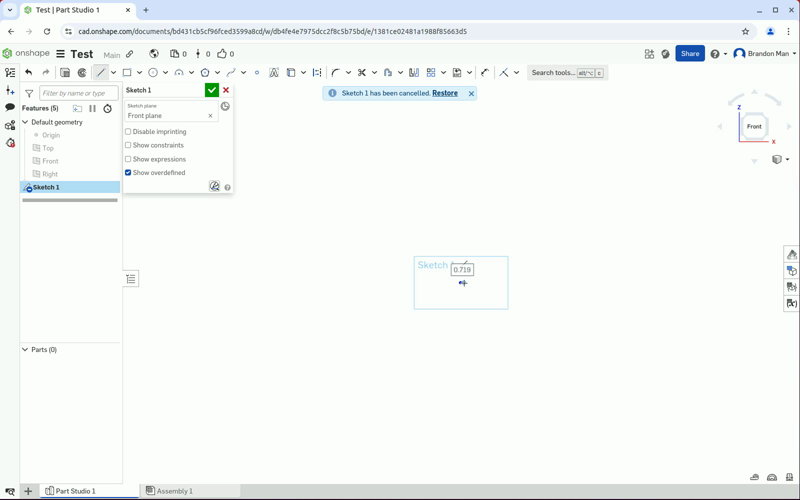
mouse_move(494, 282)
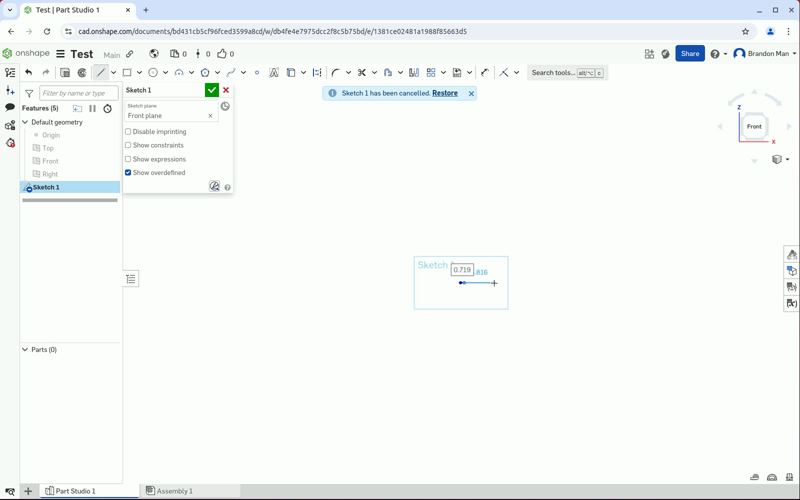
mouse_move(464, 281)
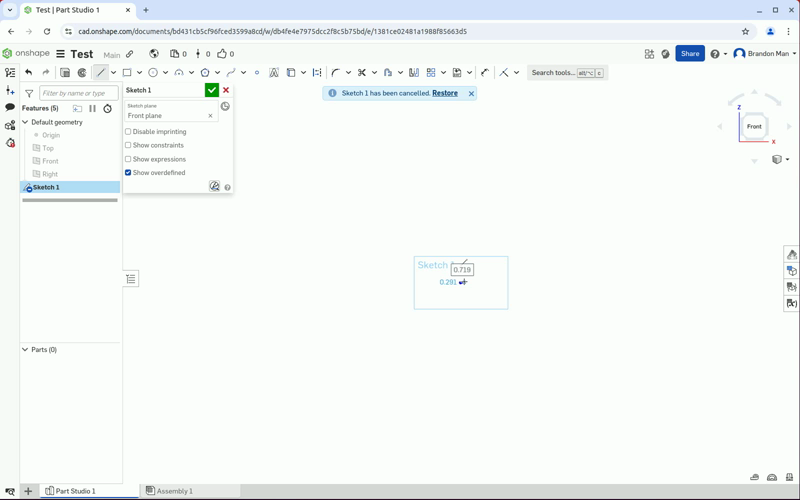
scroll(6)
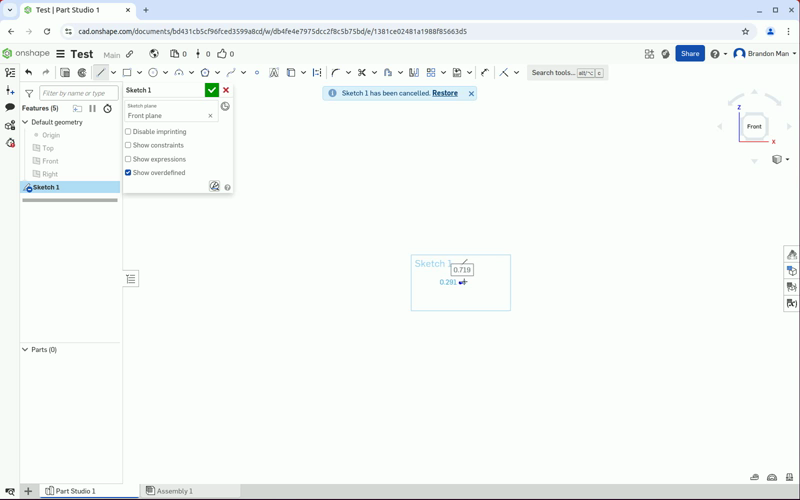
scroll(6)
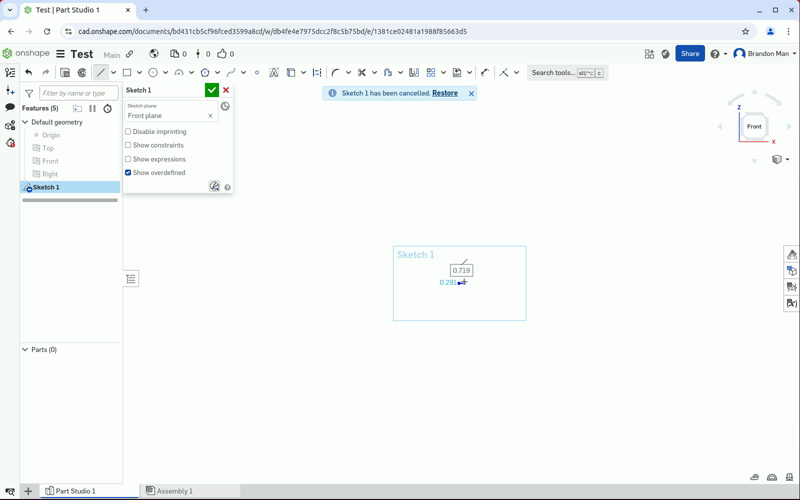
scroll(6)
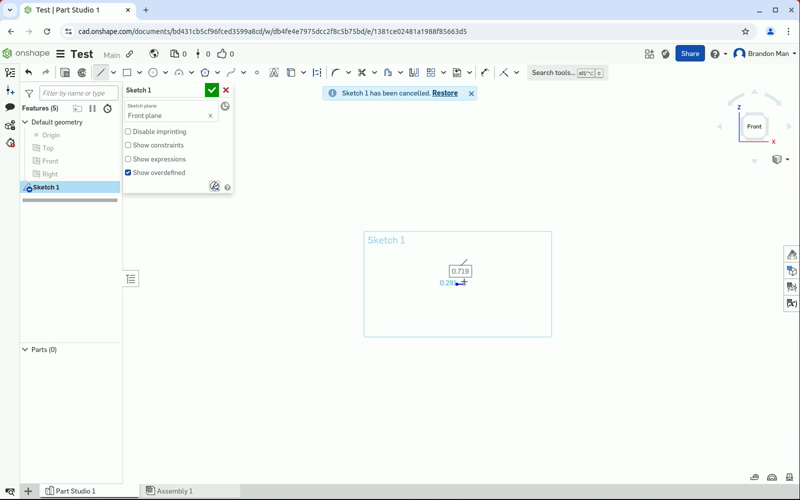
scroll(6)
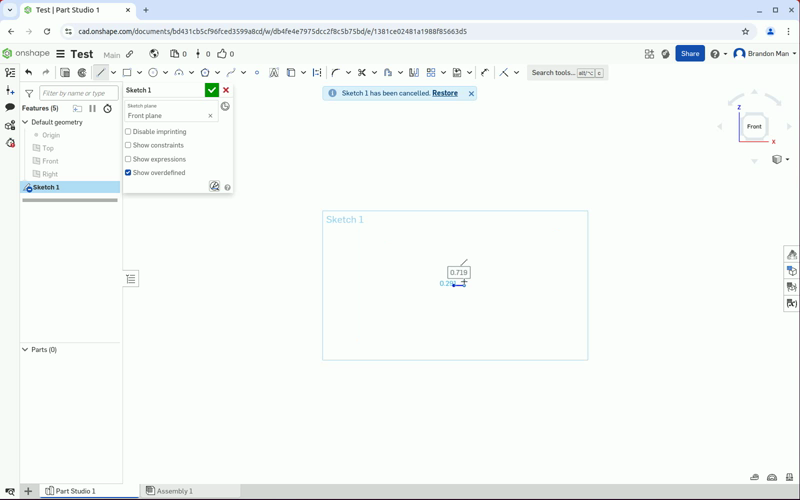
scroll(6)
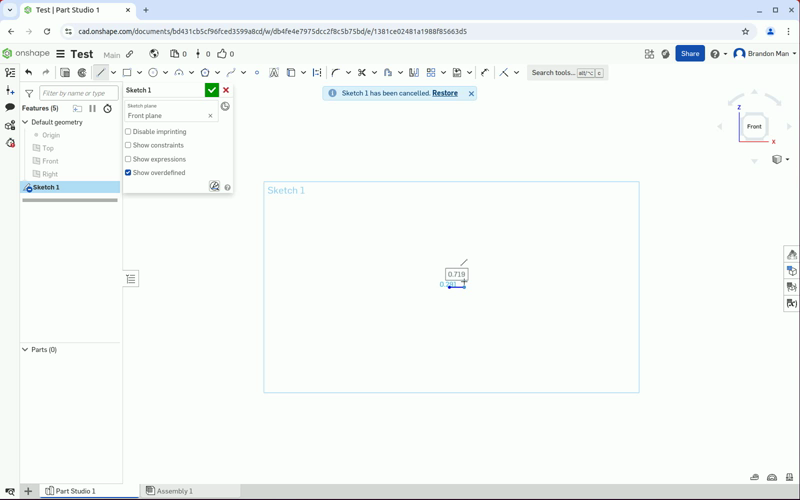
scroll(6)
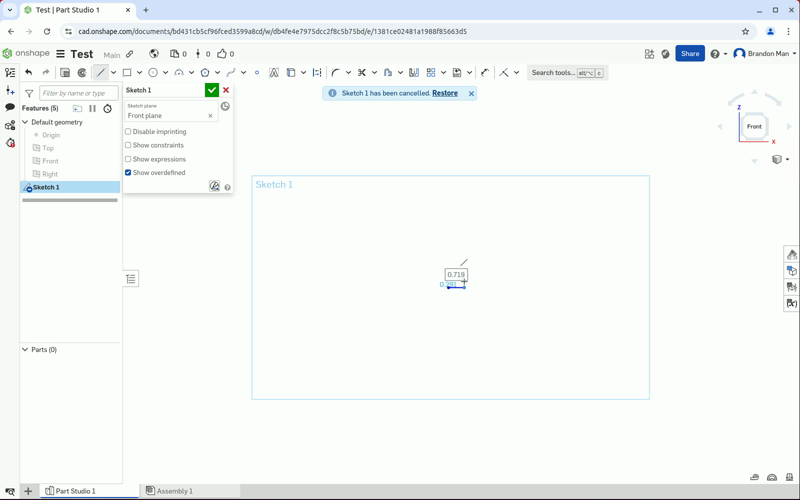
scroll(6)
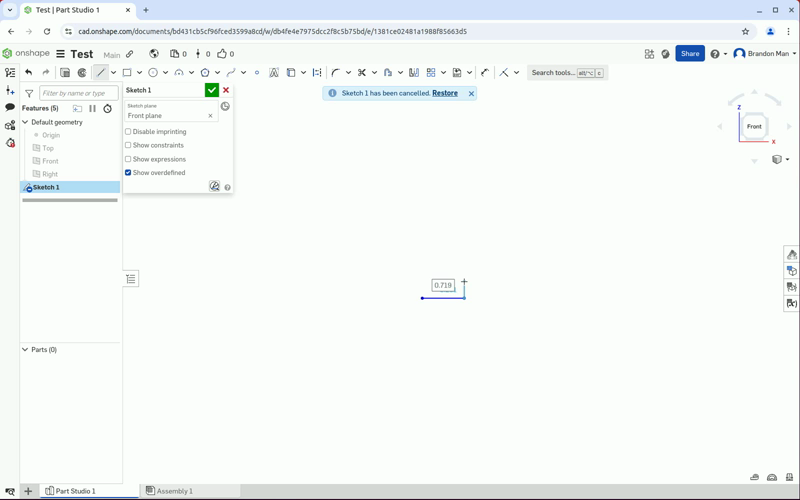
click(464, 281)
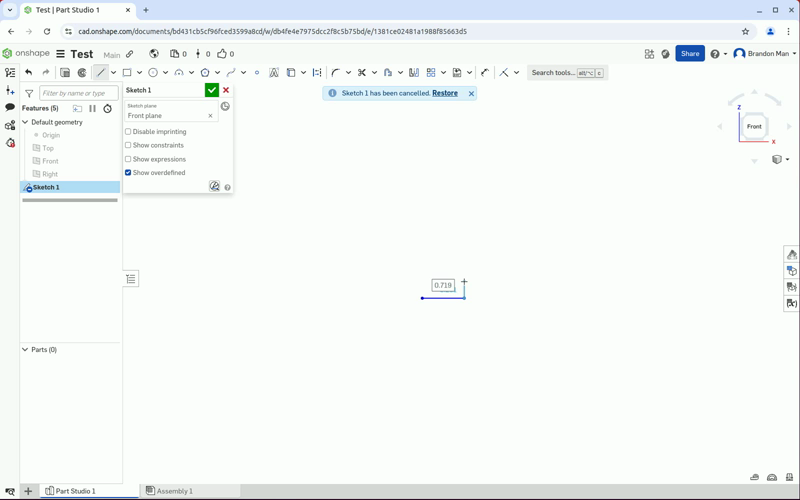
scroll(-6)
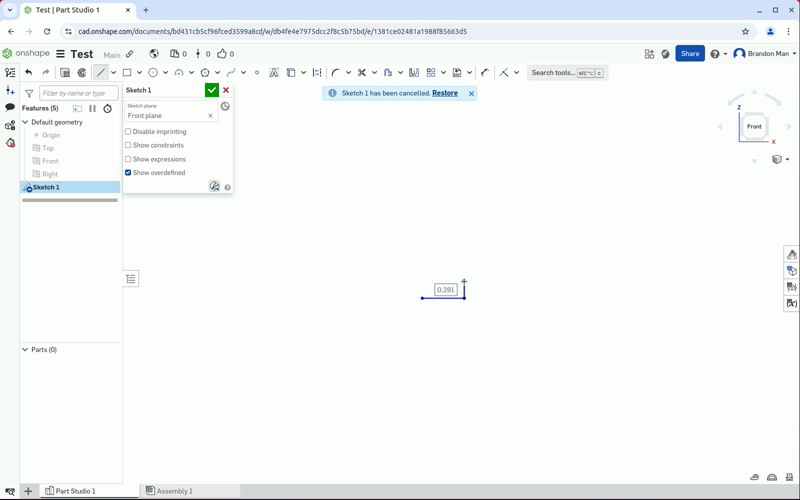
scroll(-6)
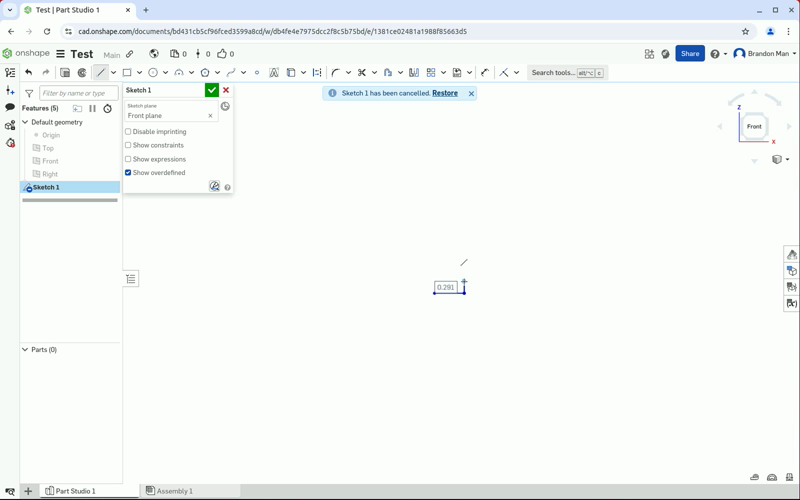
scroll(-6)
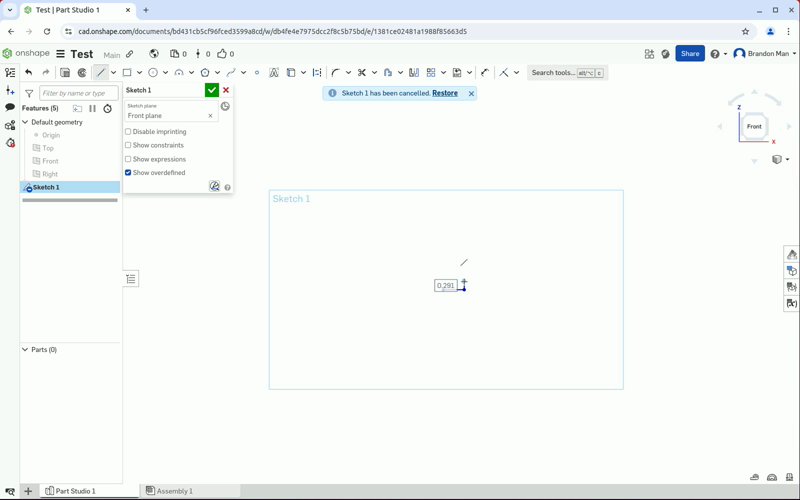
scroll(-6)
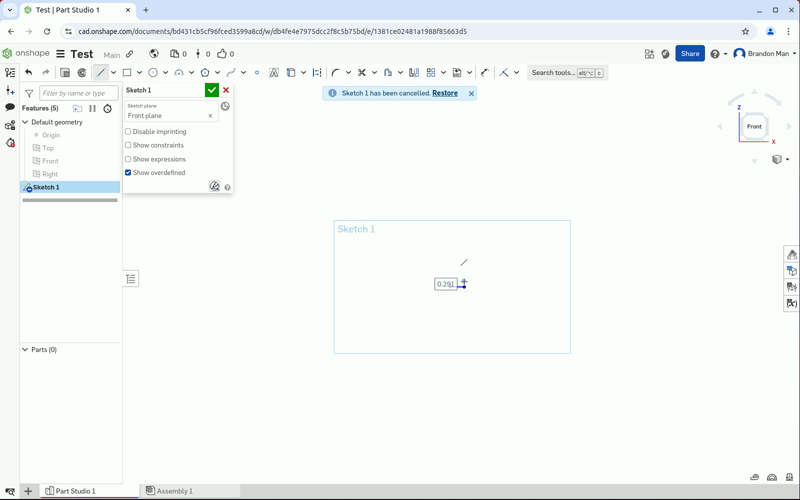
scroll(-6)
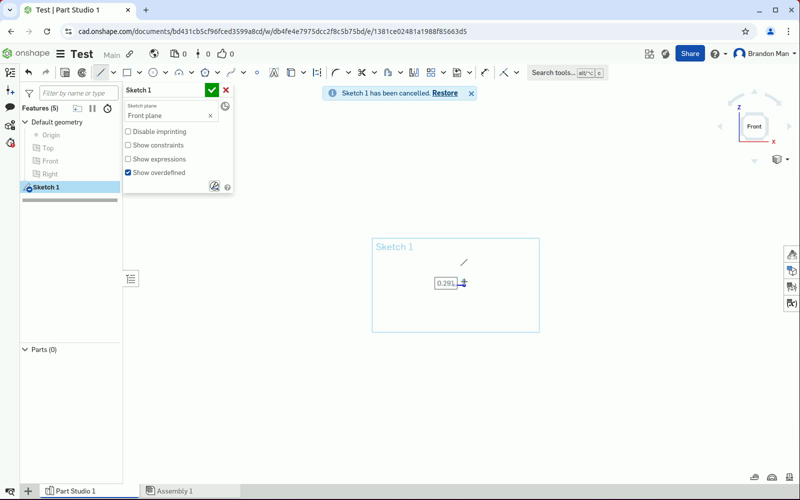
scroll(-6)
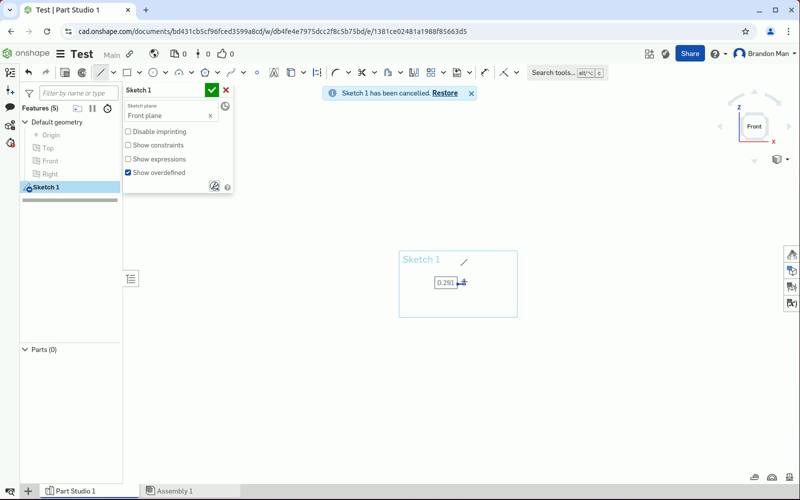
scroll(-6)
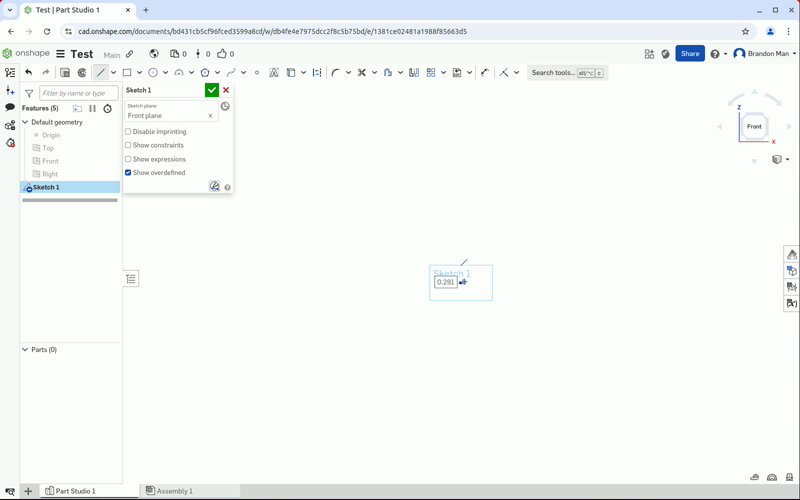
key_up(shift)
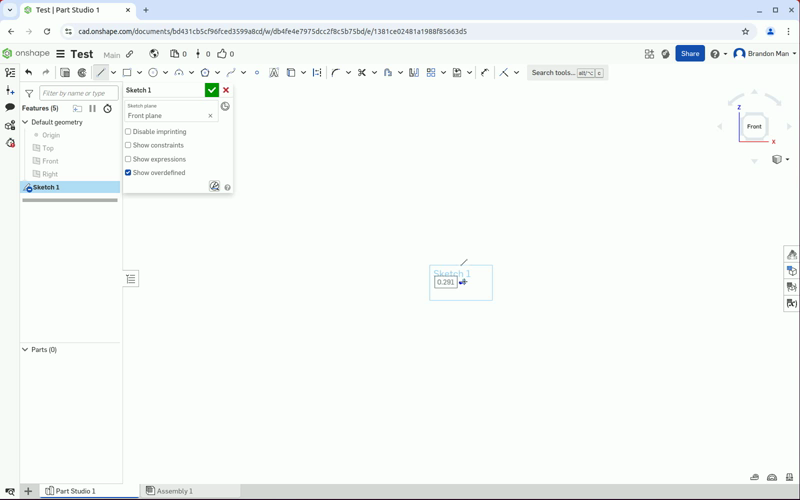
key_down(shift)
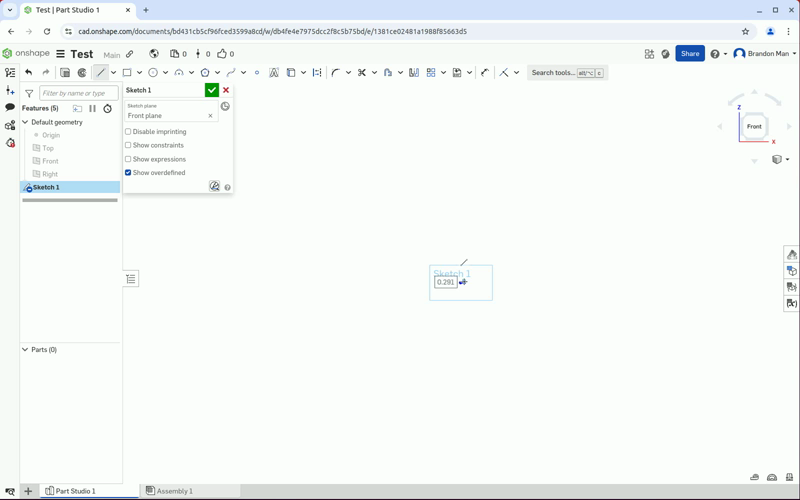
mouse_move(494, 281)
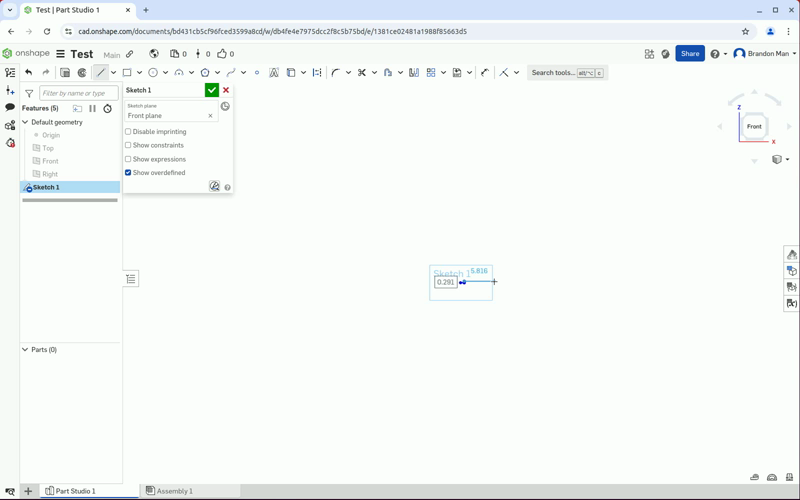
mouse_move(460, 281)
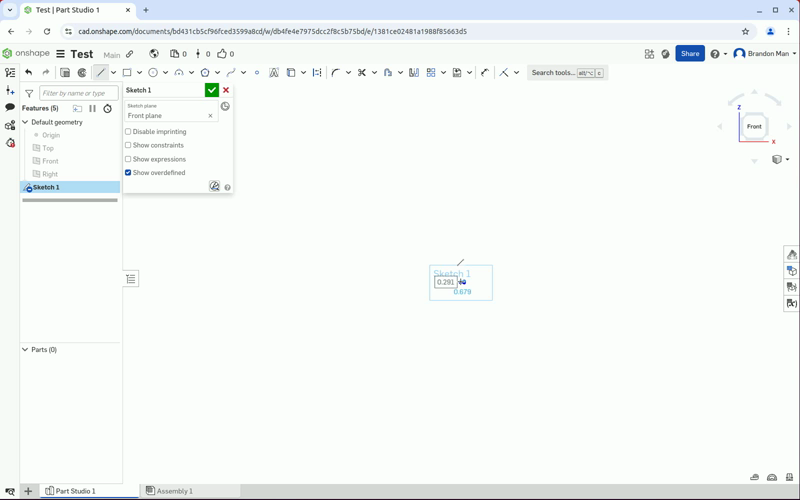
scroll(6)
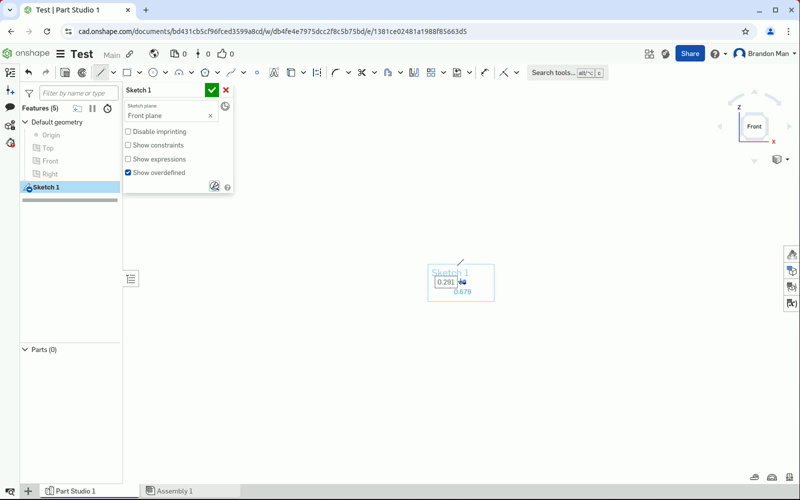
scroll(6)
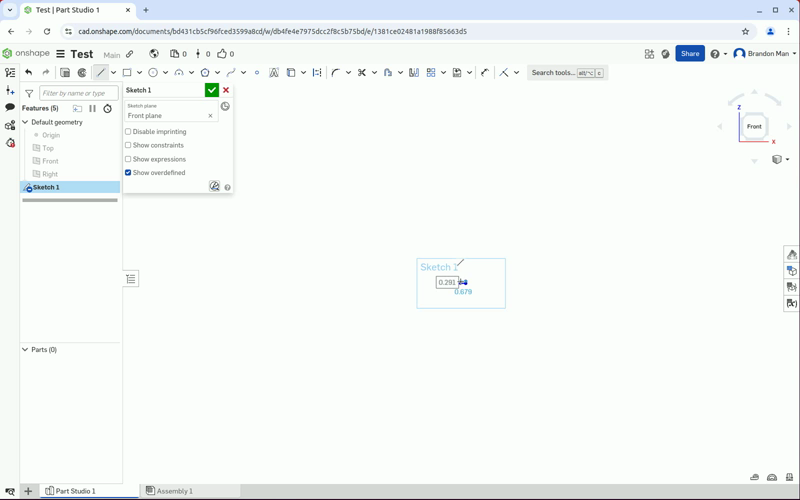
scroll(6)
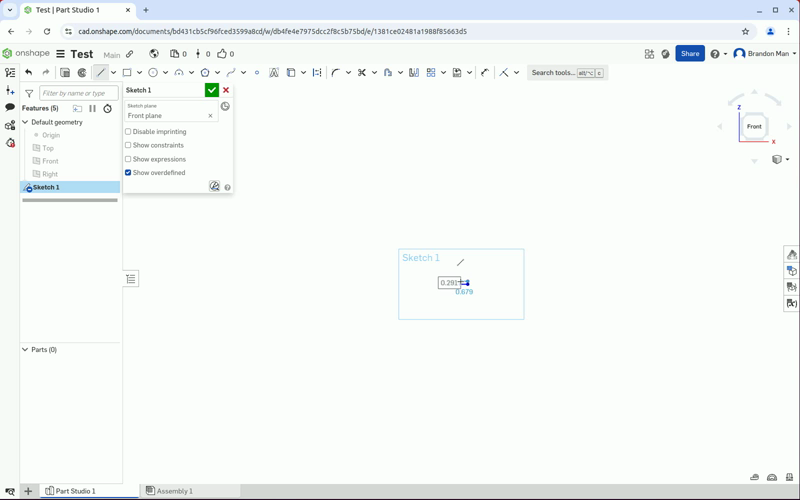
scroll(6)
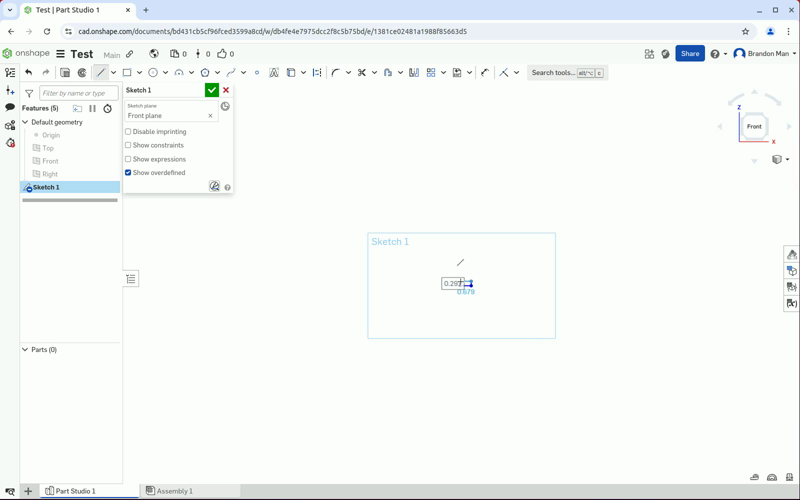
scroll(6)
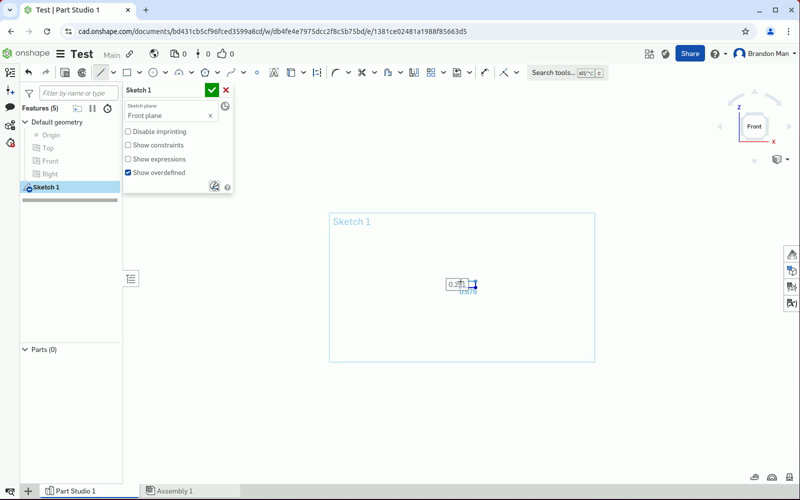
scroll(6)
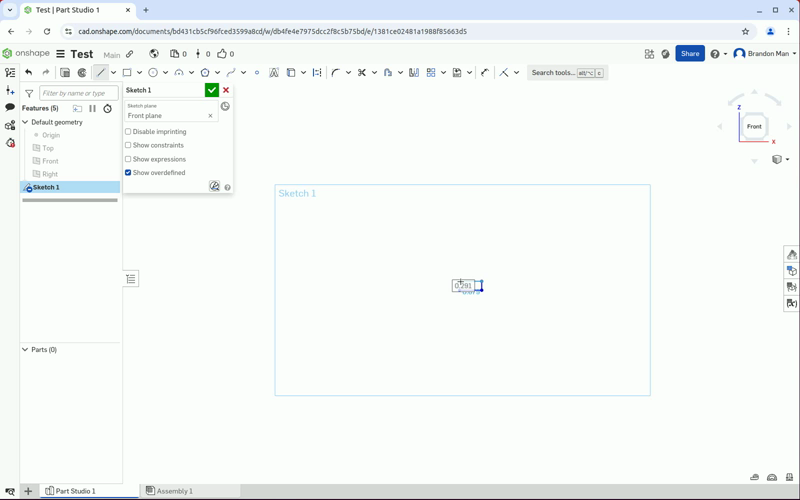
scroll(6)
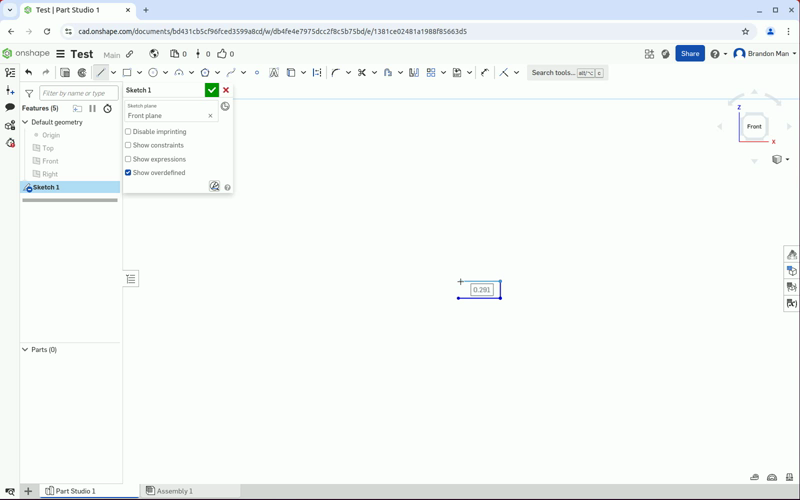
click(460, 281)
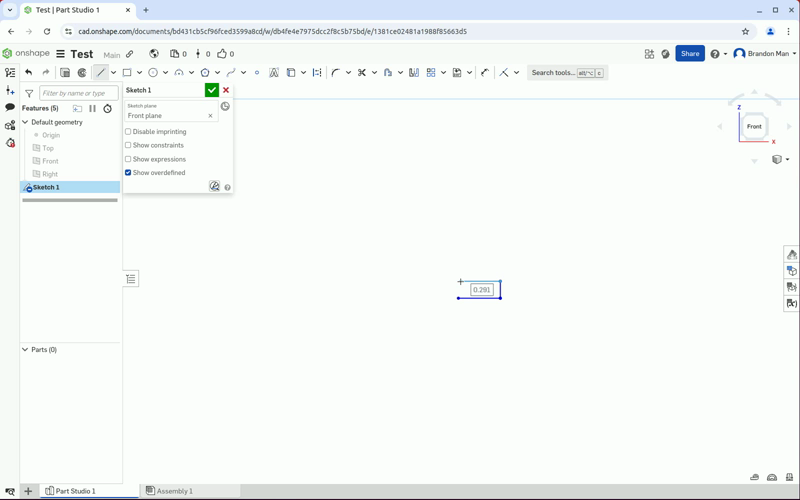
scroll(-6)
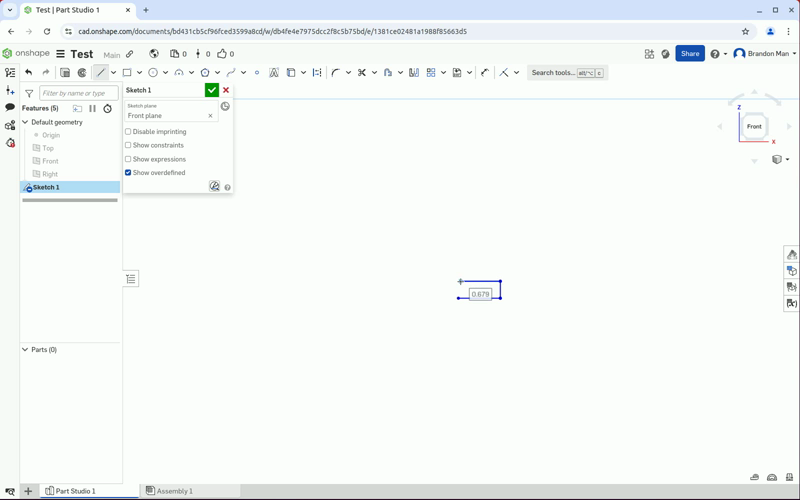
scroll(-6)
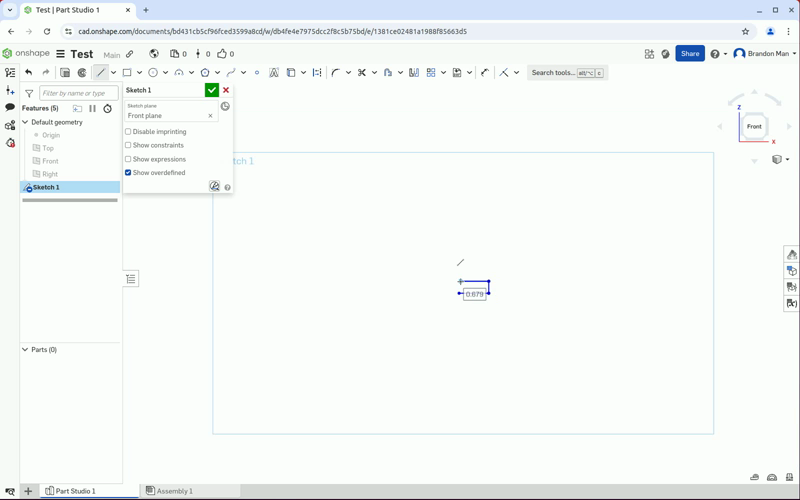
scroll(-6)
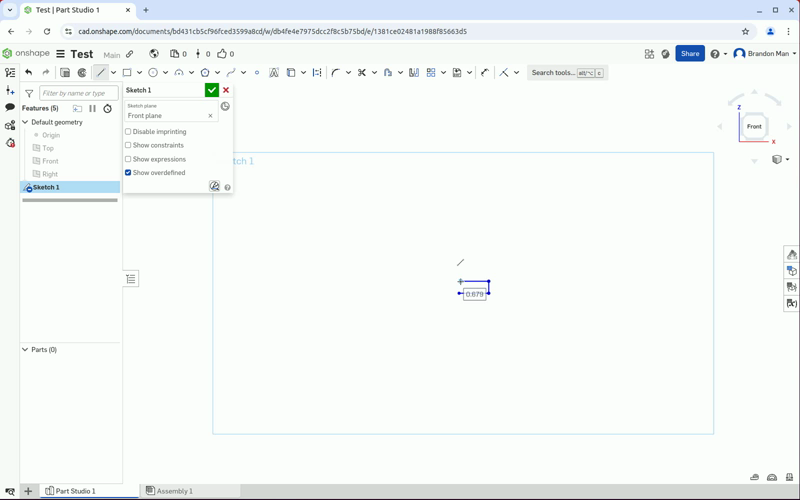
scroll(-6)
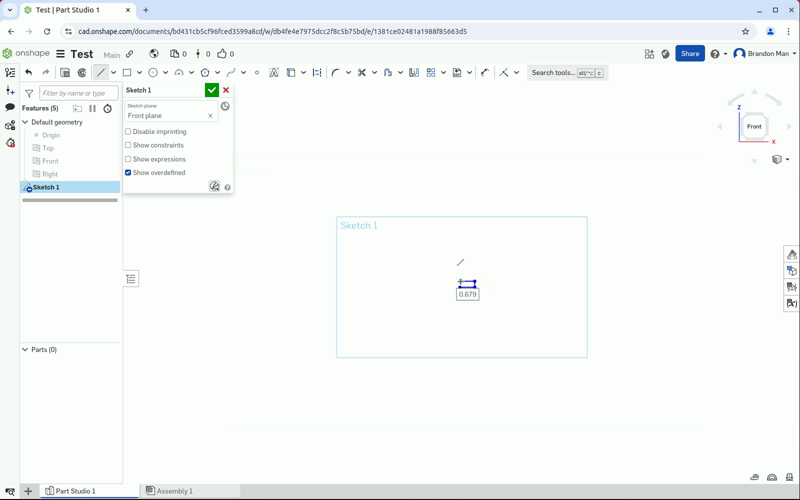
scroll(-6)
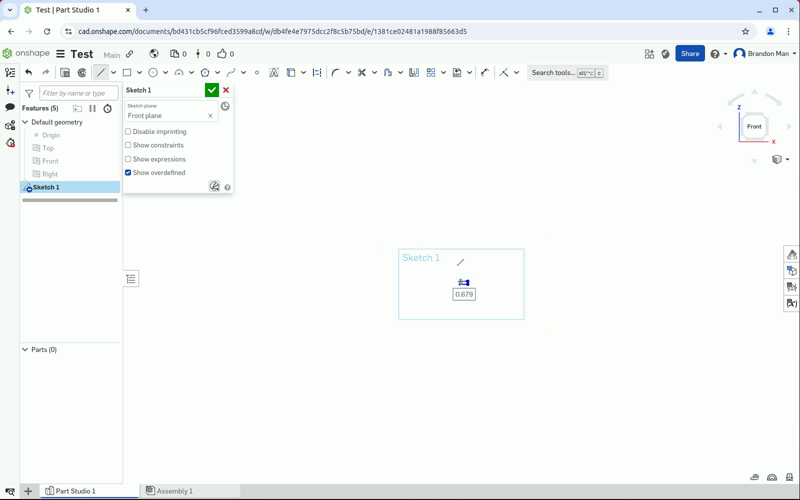
scroll(-6)
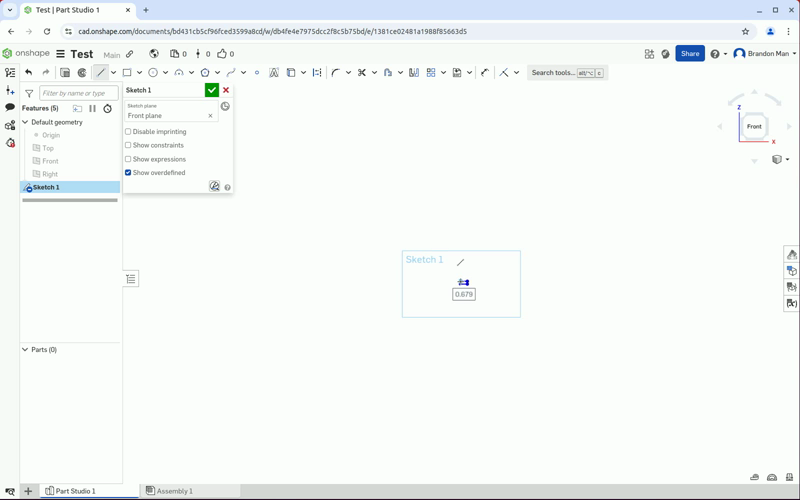
scroll(-6)
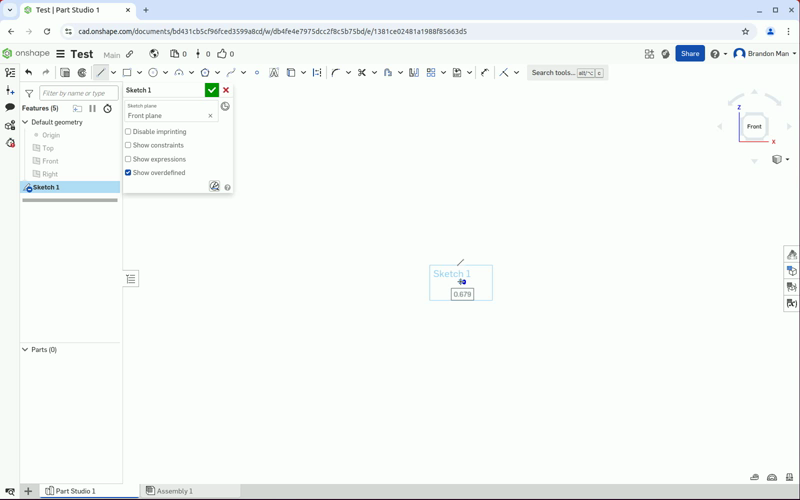
key_up(shift)
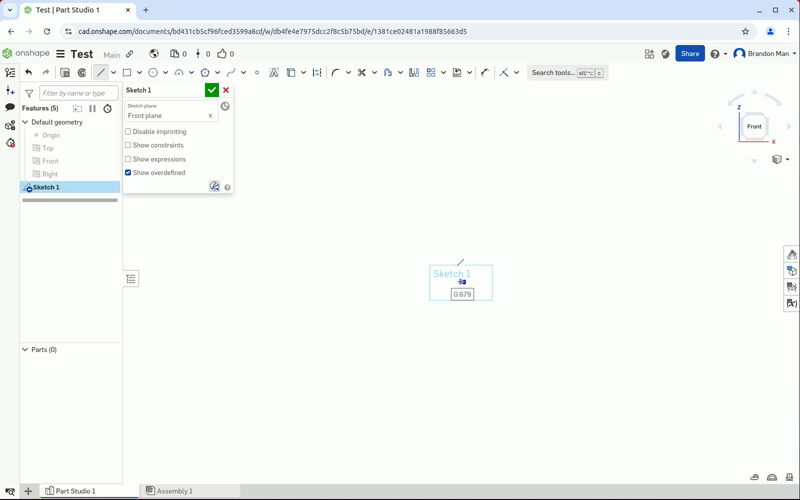
mouse_move(490, 281)
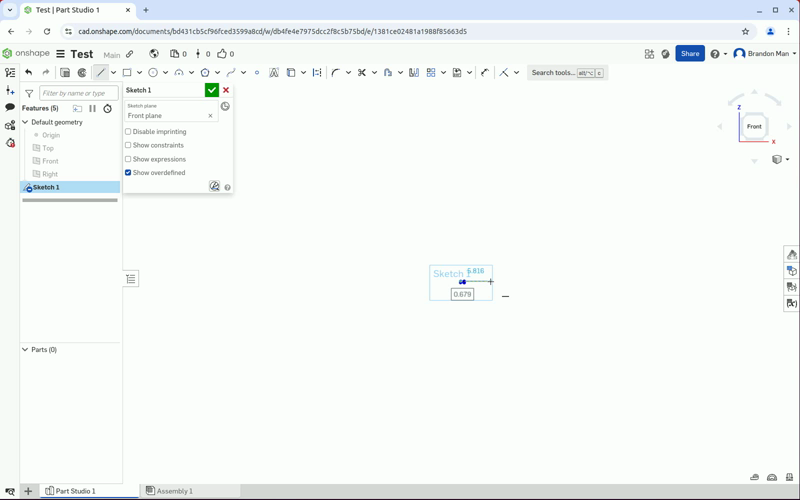
key_down(shift)
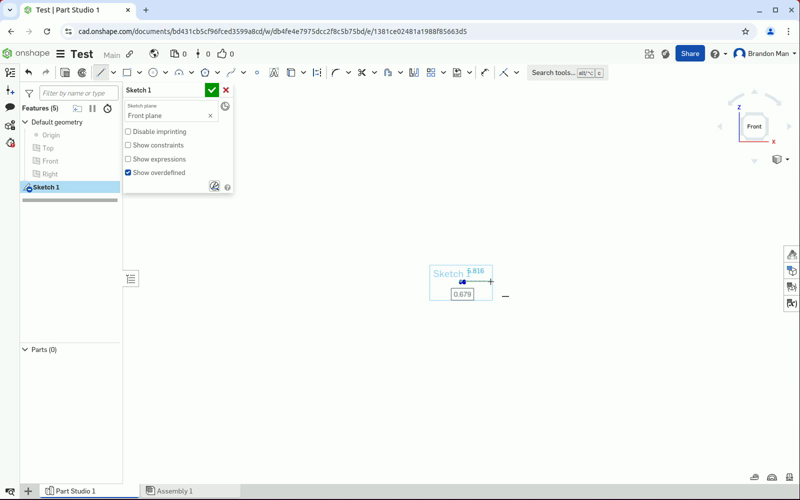
mouse_move(460, 282)
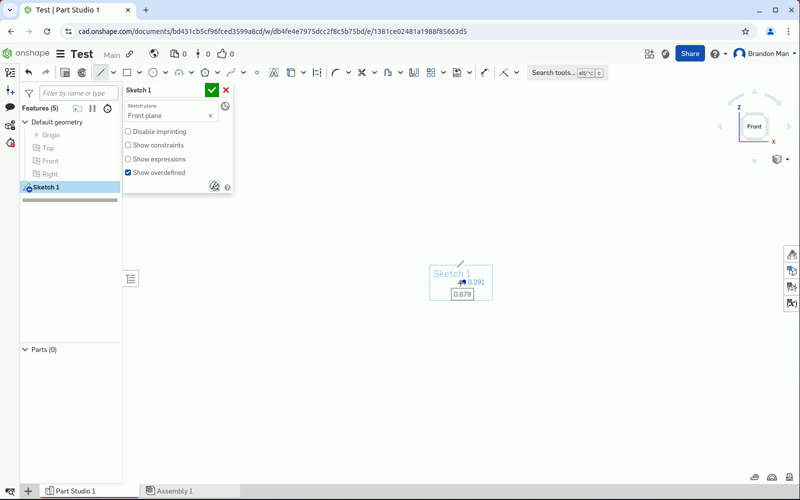
scroll(6)
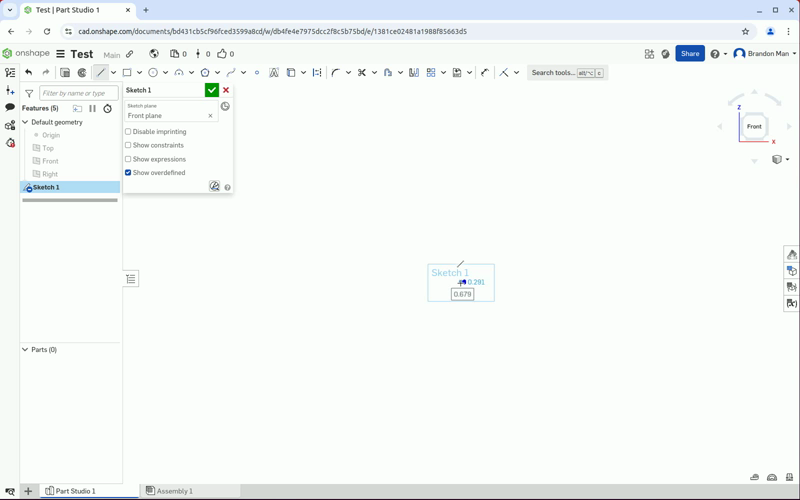
scroll(6)
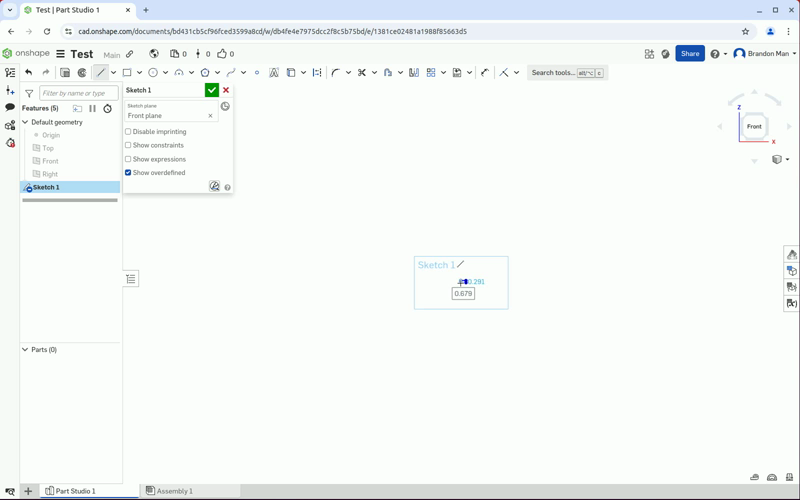
scroll(6)
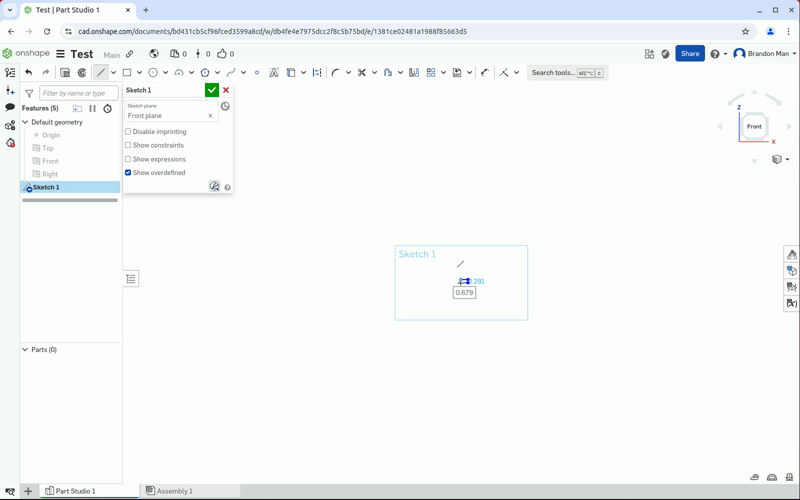
scroll(6)
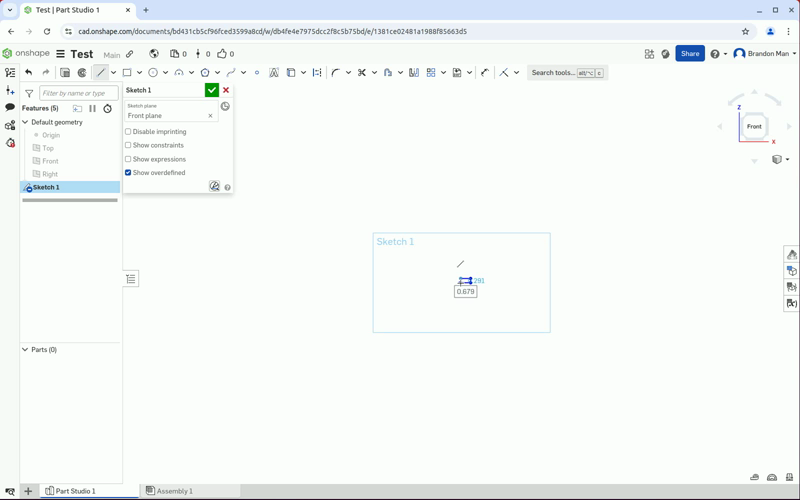
scroll(6)
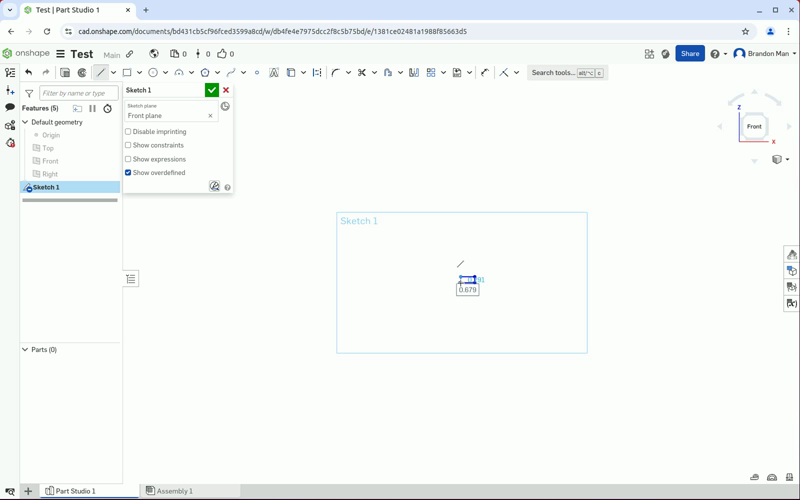
scroll(6)
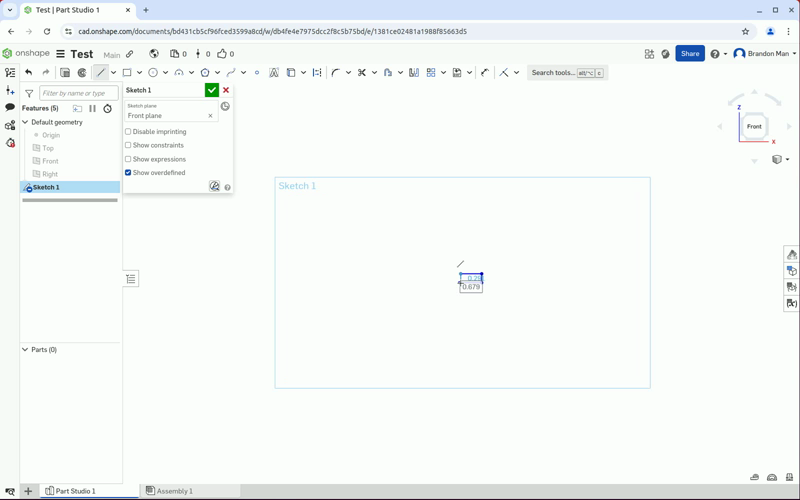
scroll(6)
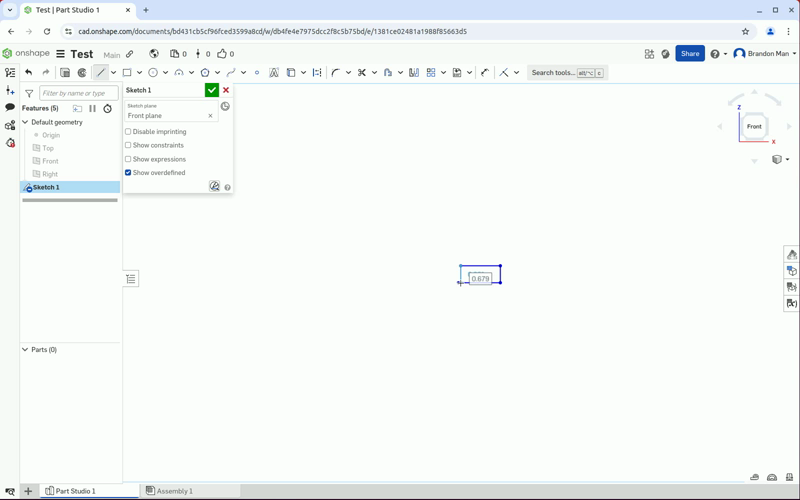
key_up(shift)
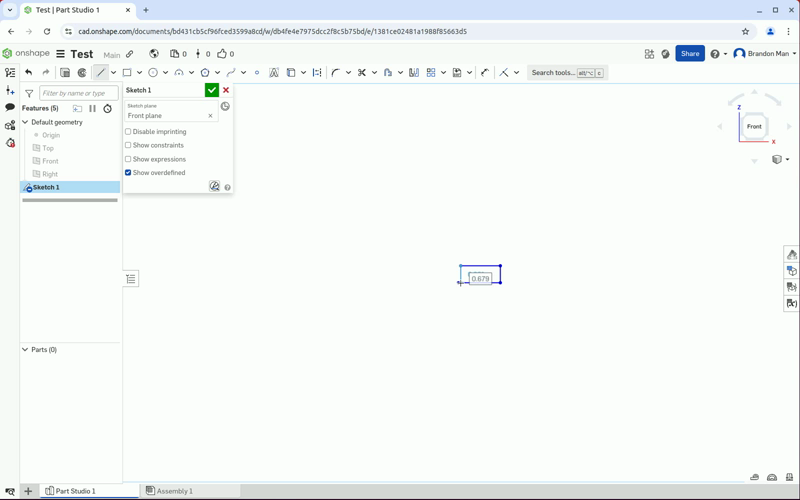
click(460, 282)
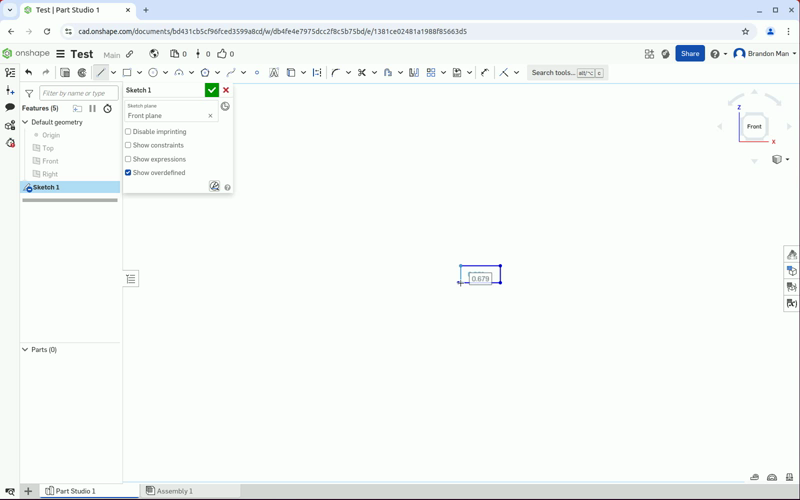
scroll(-6)
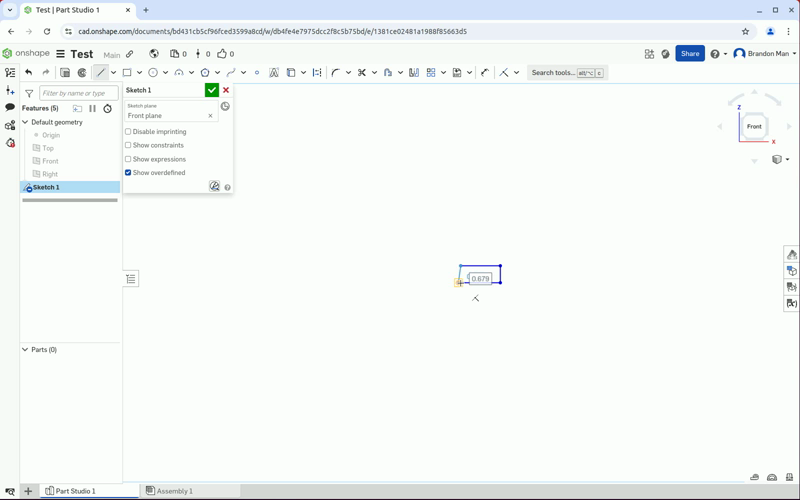
scroll(-6)
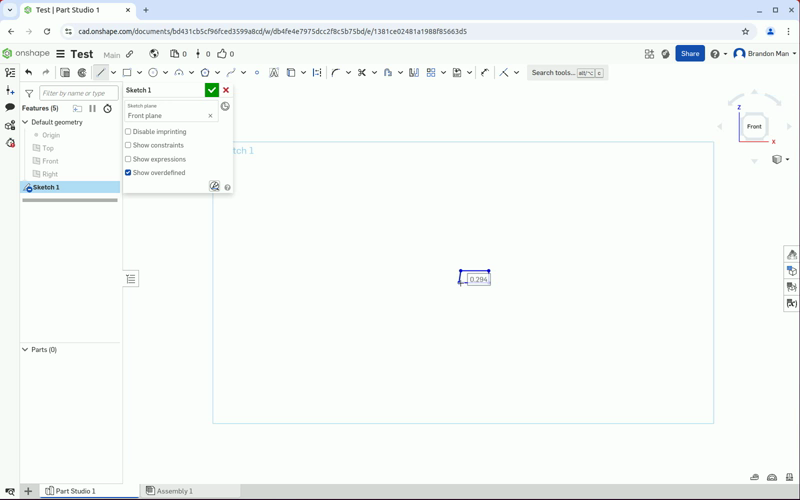
scroll(-6)
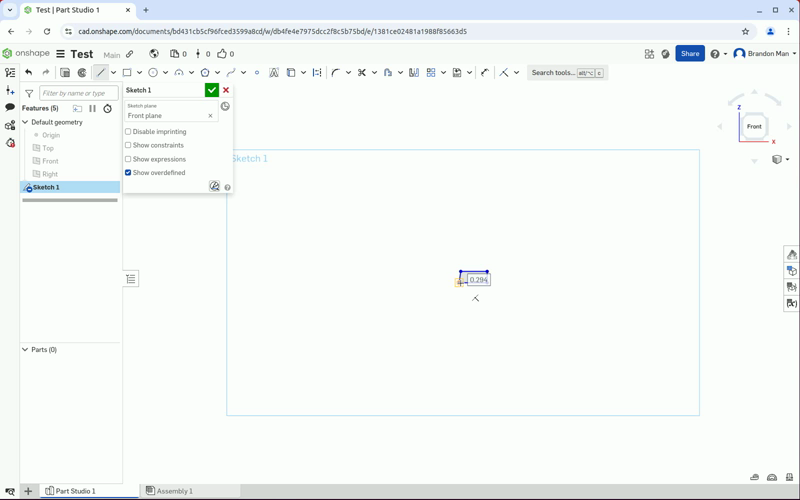
scroll(-6)
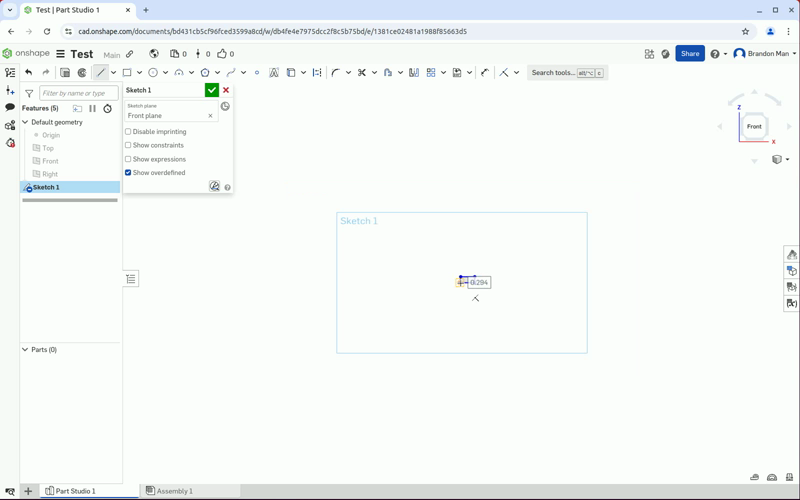
scroll(-6)
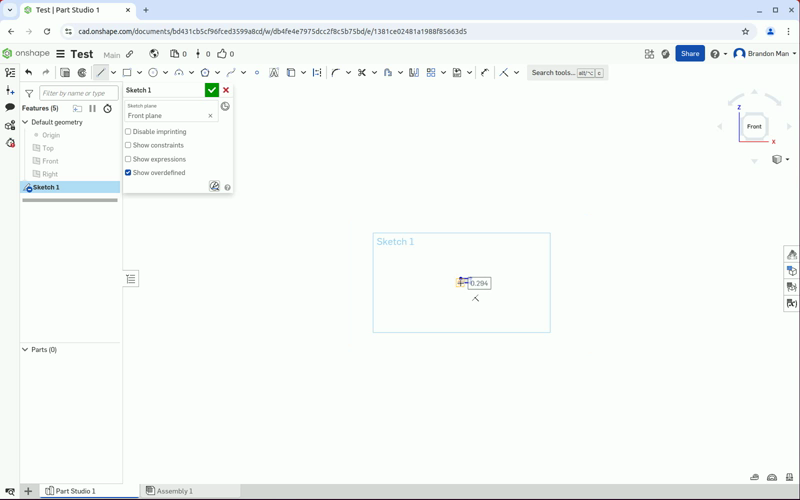
scroll(-6)
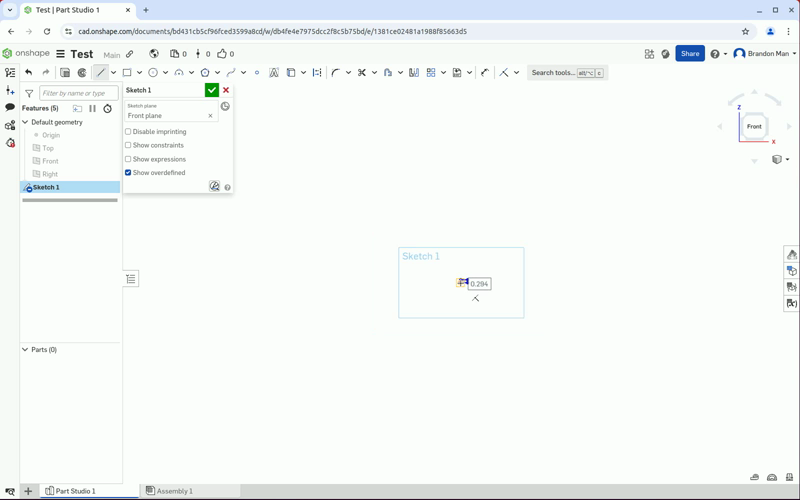
scroll(-6)
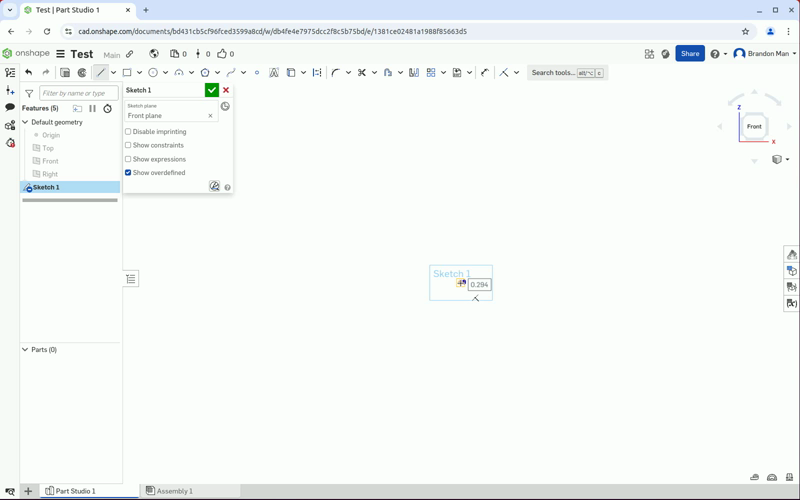
key(esc)
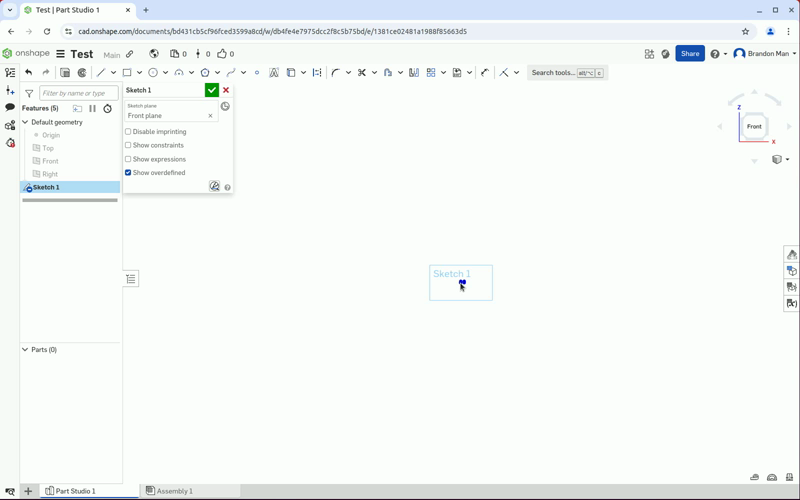
mouse_move(463, 281)
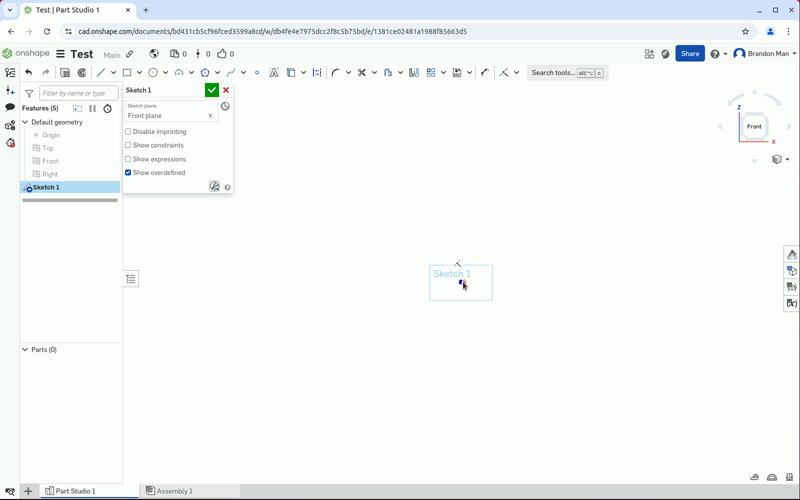
scroll(6)
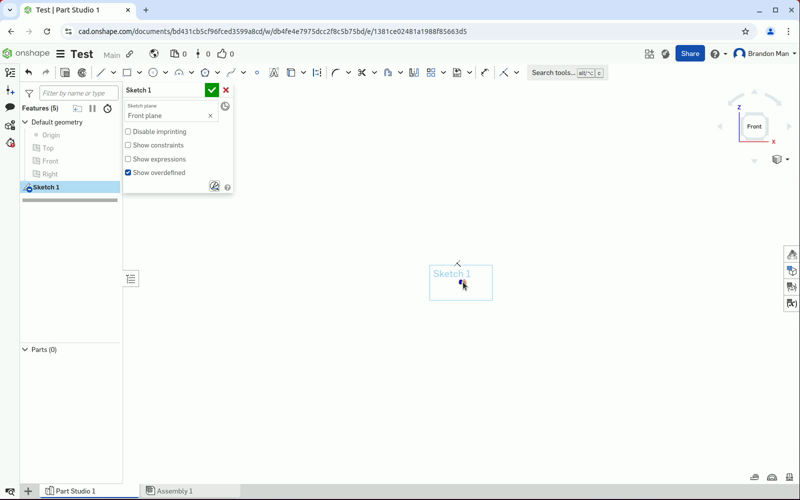
scroll(6)
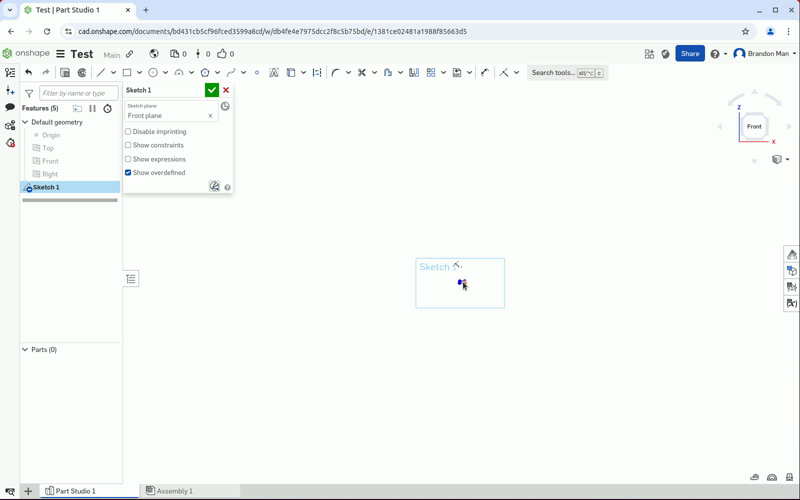
scroll(6)
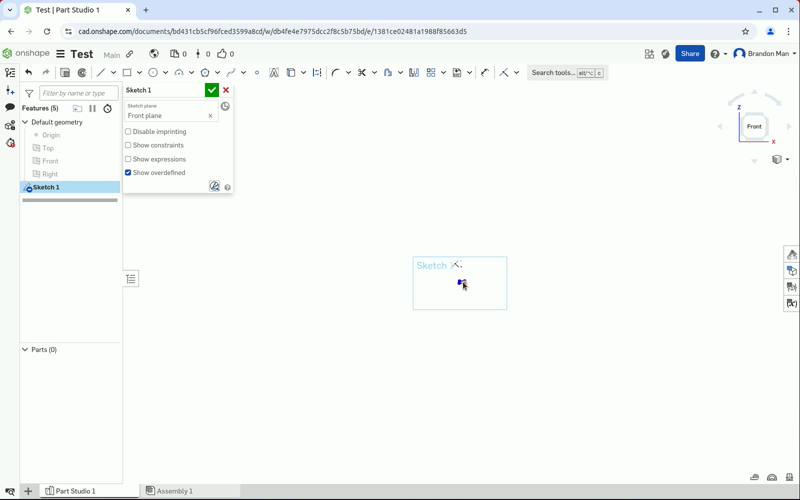
scroll(6)
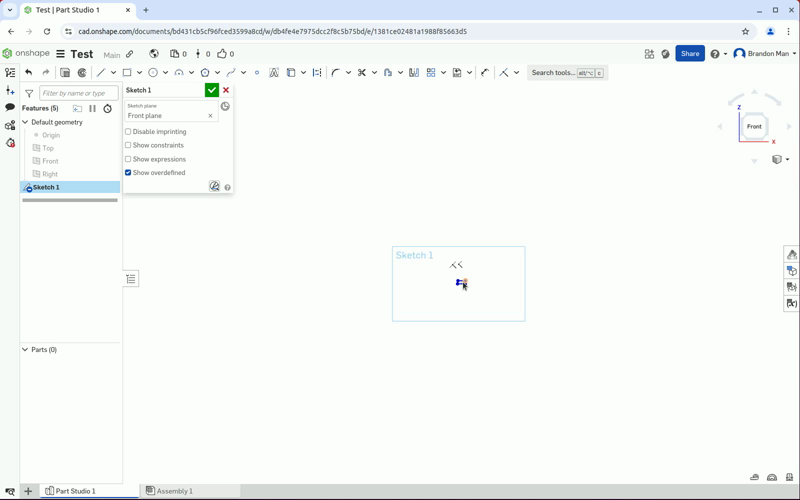
scroll(6)
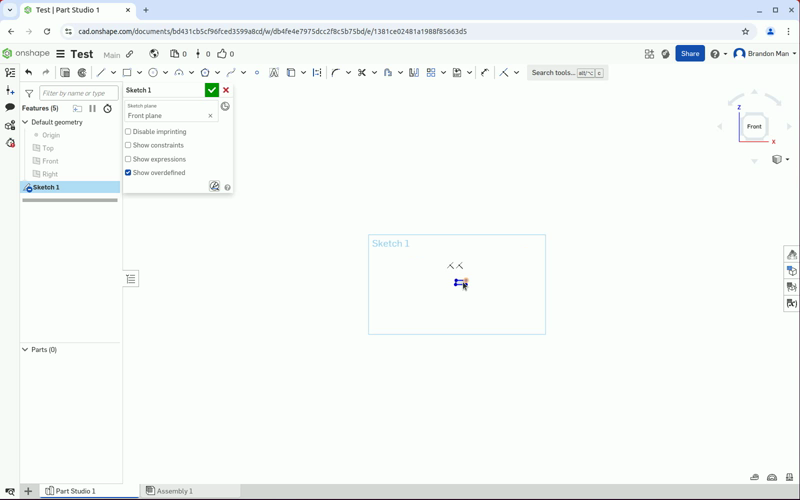
scroll(6)
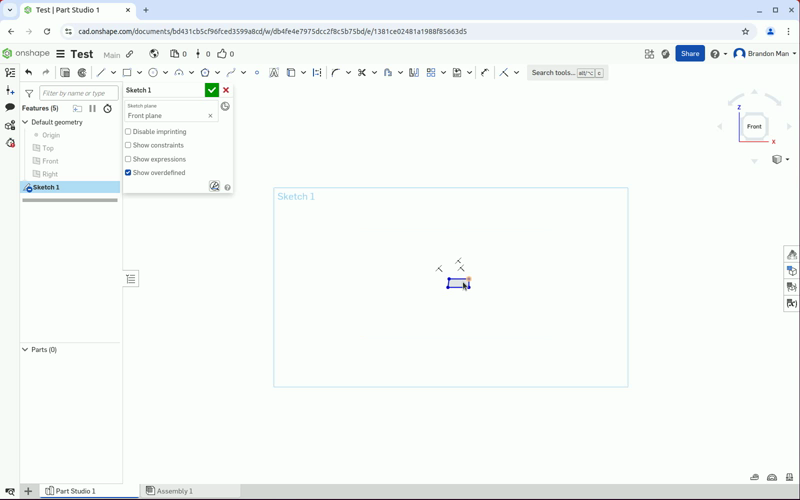
scroll(6)
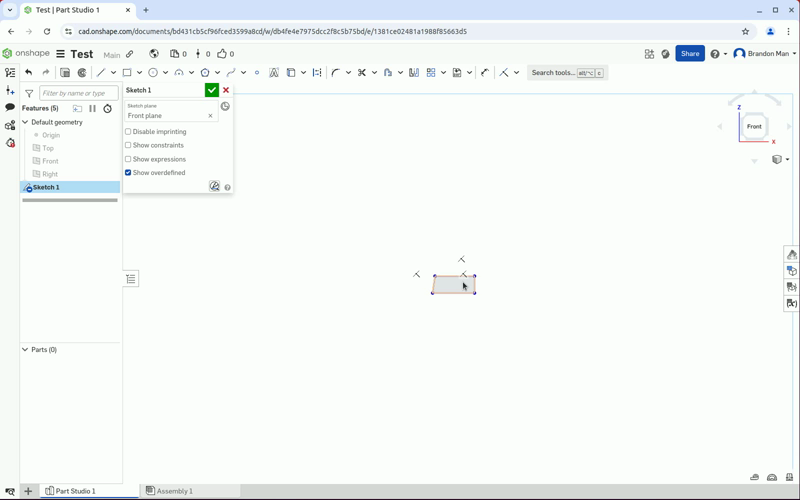
click(463, 281)
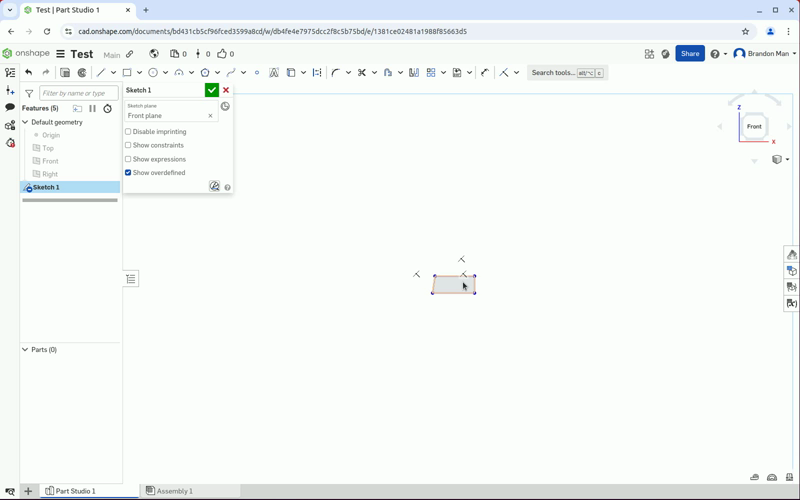
scroll(-6)
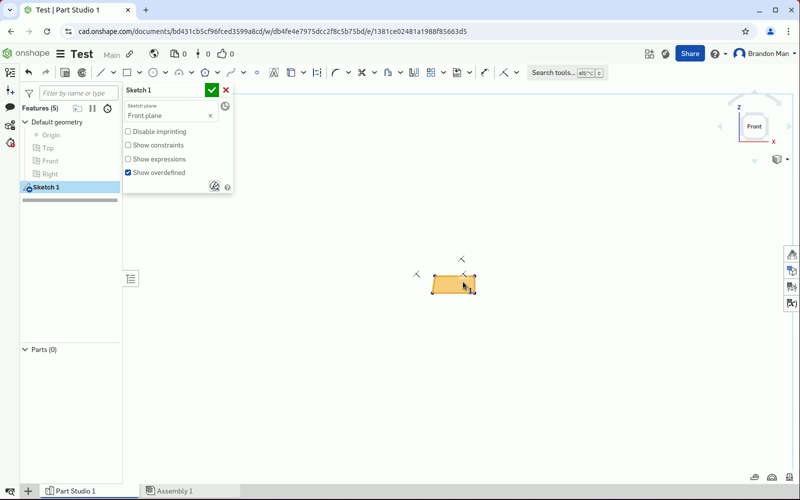
scroll(-6)
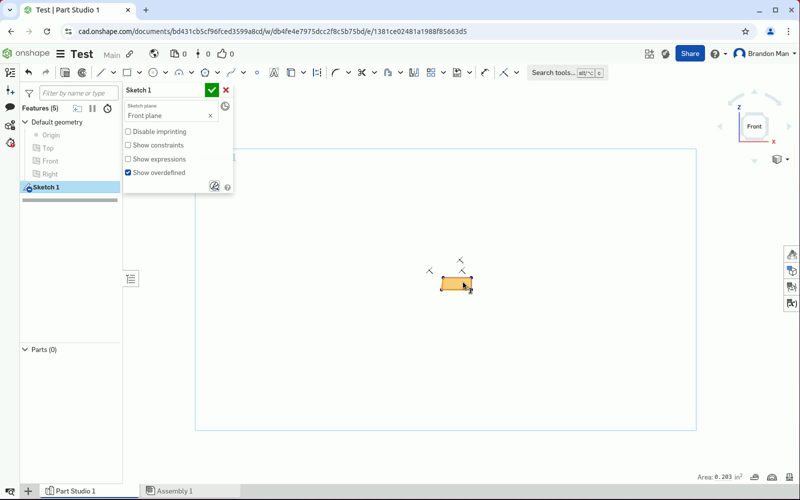
scroll(-6)
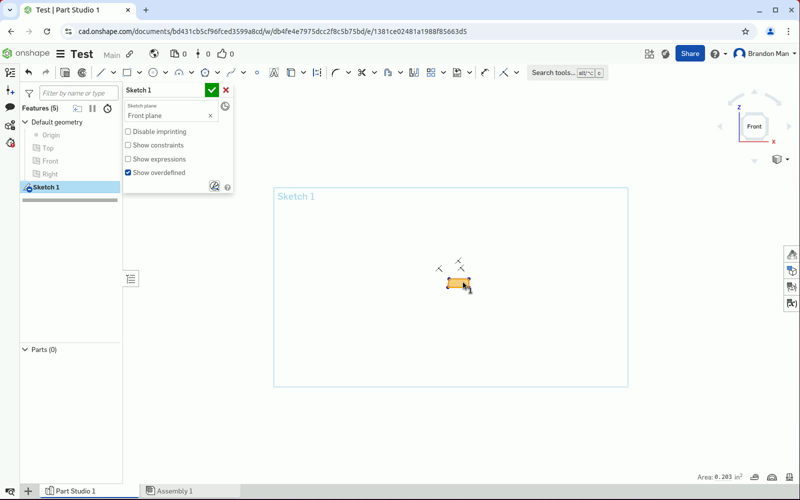
scroll(-6)
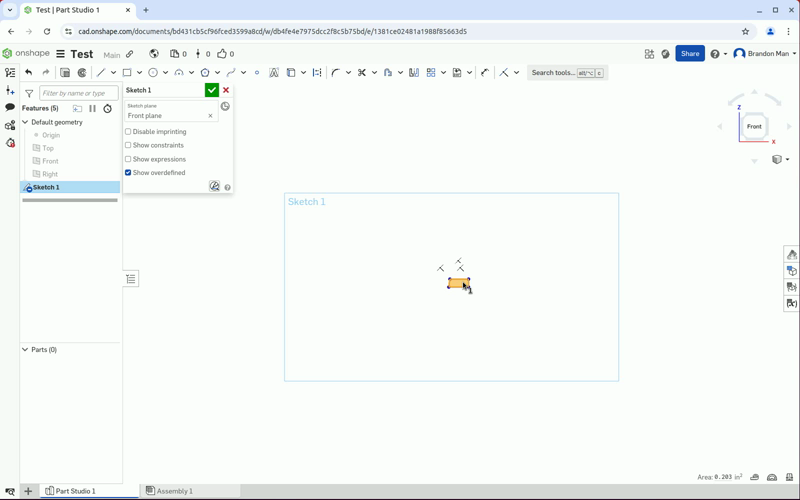
scroll(-6)
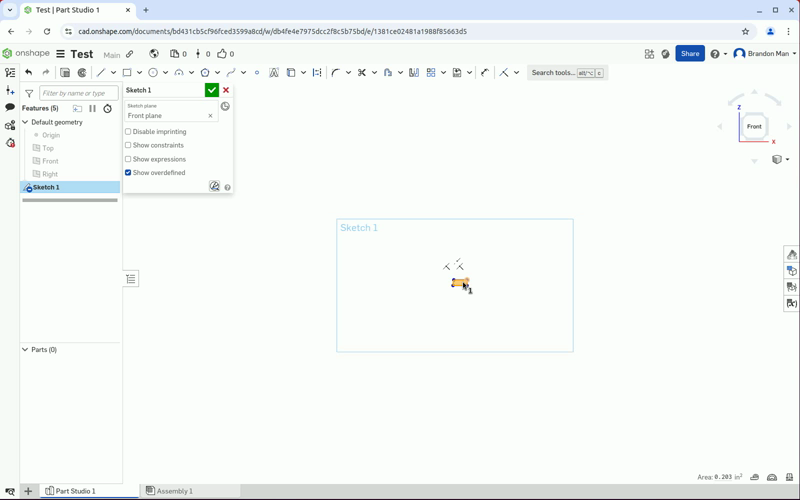
scroll(-6)
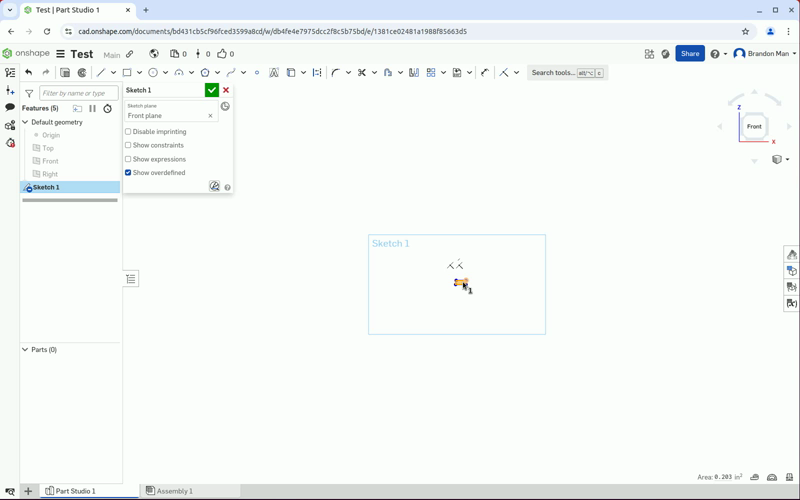
scroll(-6)
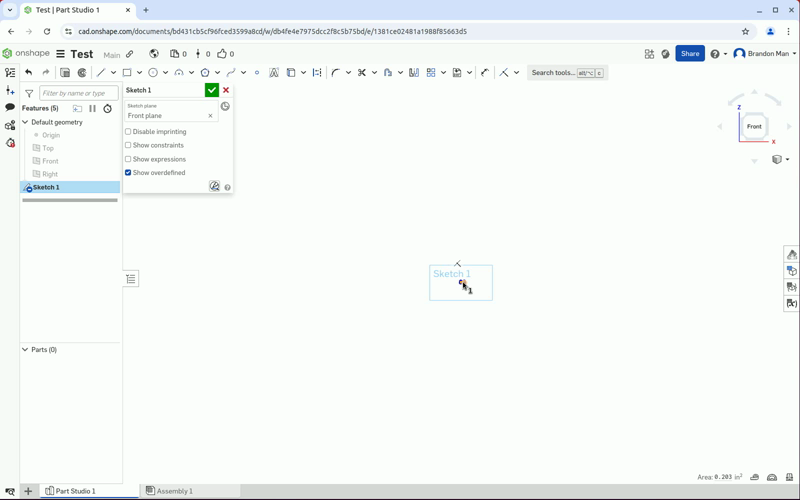
mouse_move(73, 352)
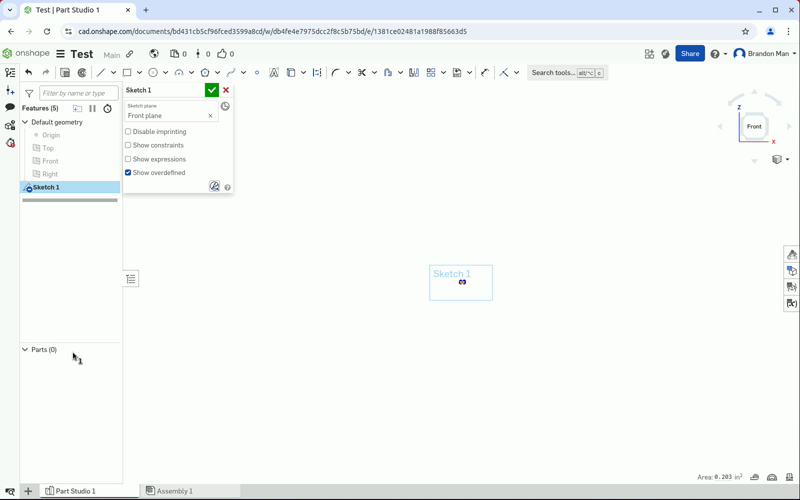
key(shift+y)
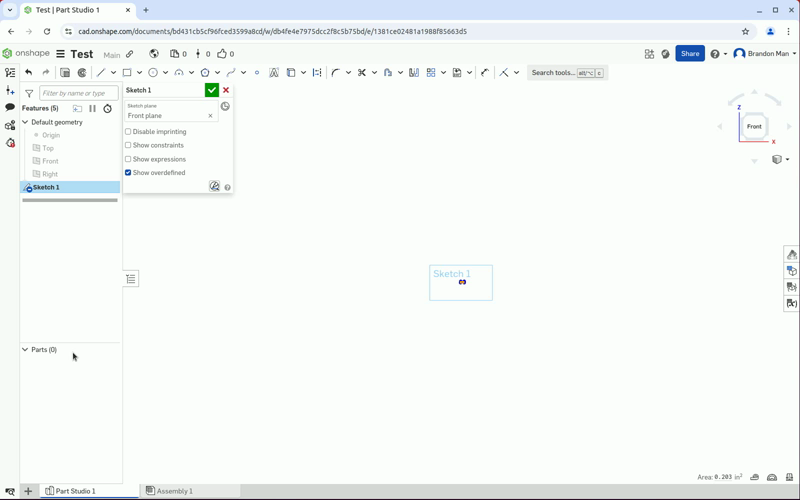
key(shift+e)
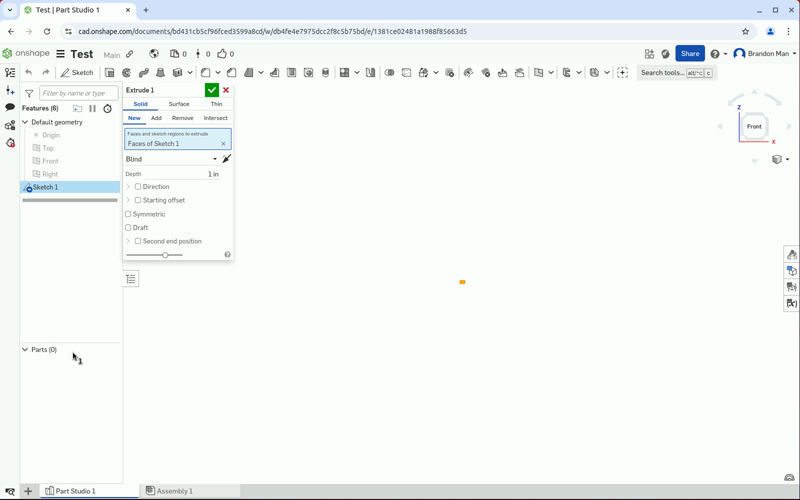
mouse_move(143, 106)
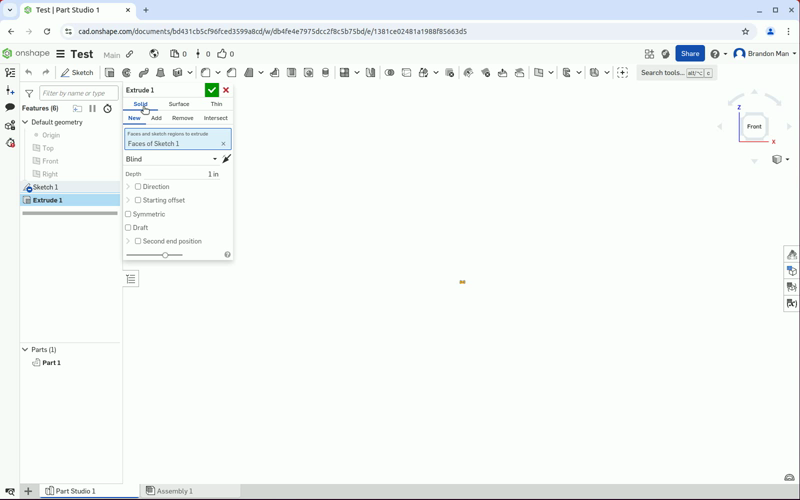
click(143, 106)
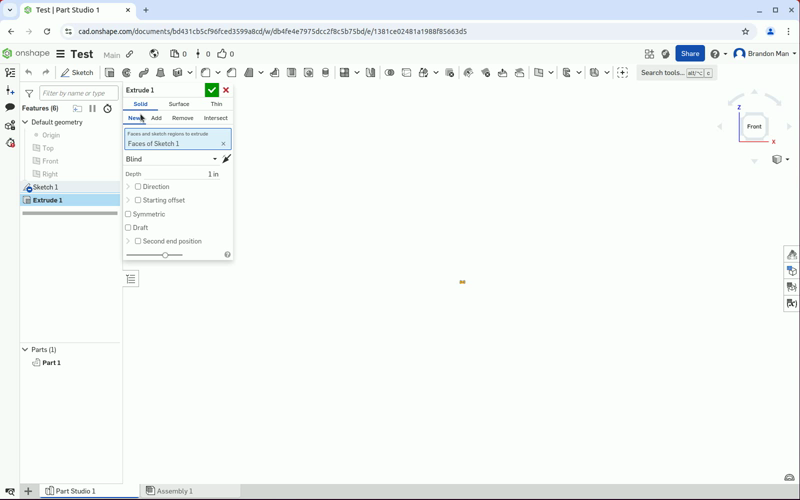
mouse_move(137, 120)
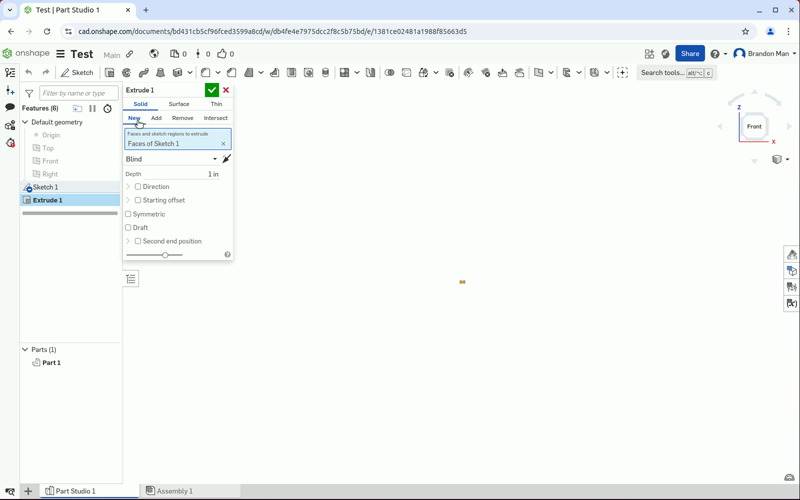
click(137, 120)
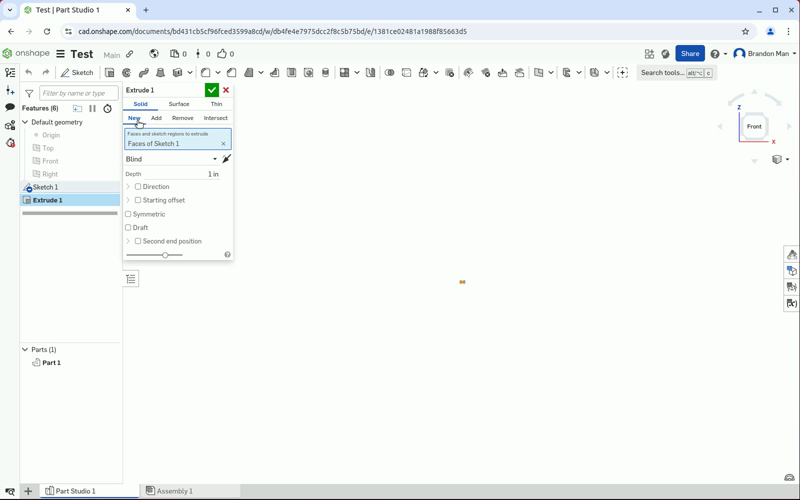
key(tab, 4)
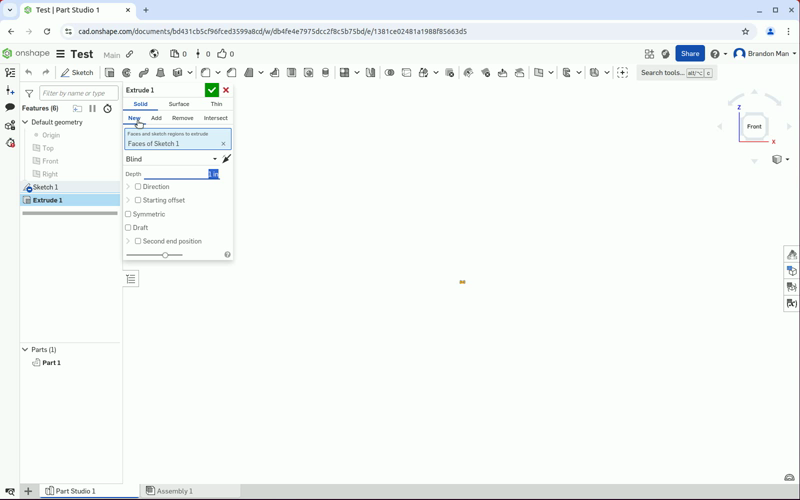
text(23.108)
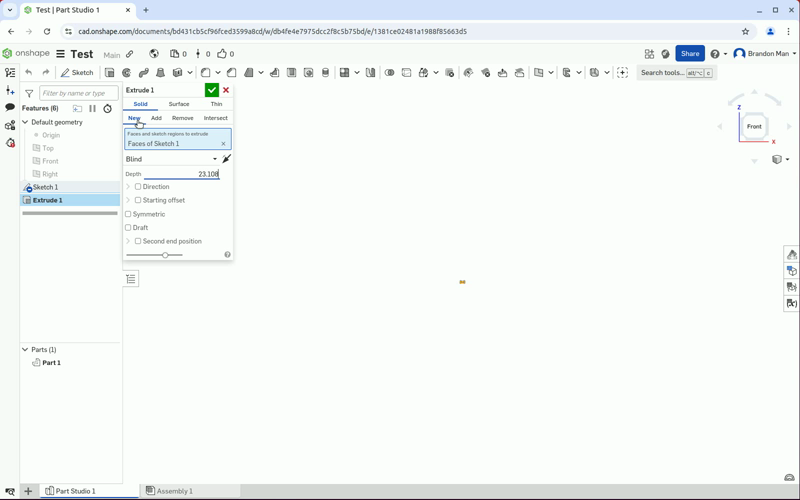
key(enter)
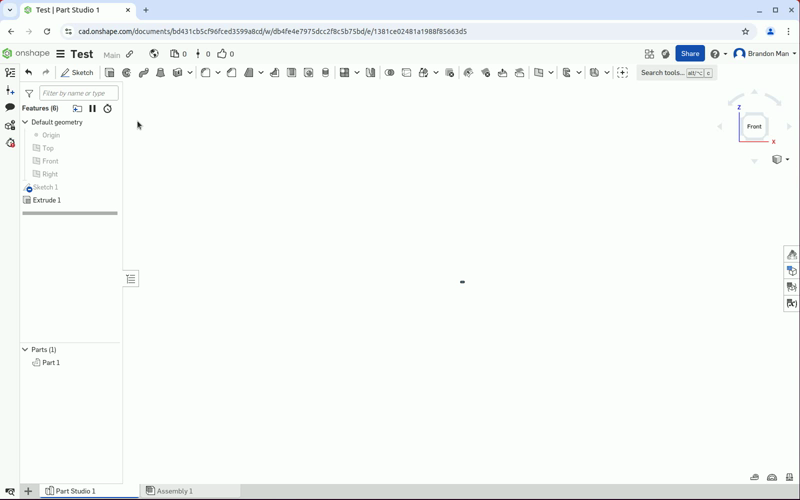
key(shift+h)
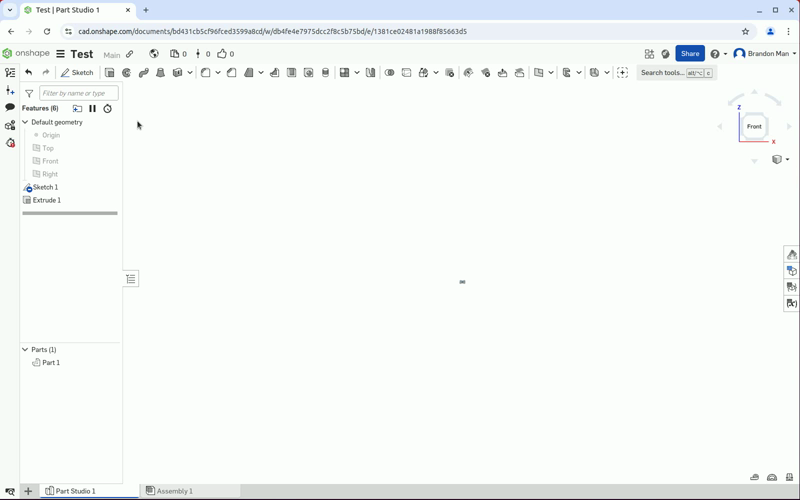
key(shift+h)
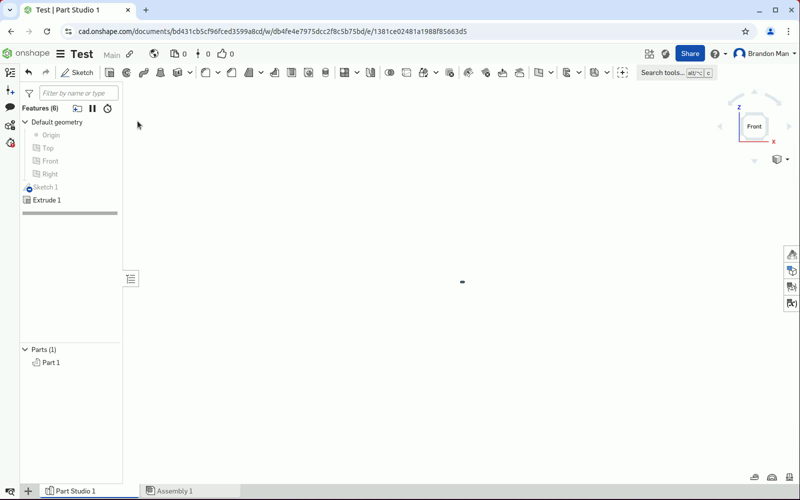
mouse_move(73, 189)
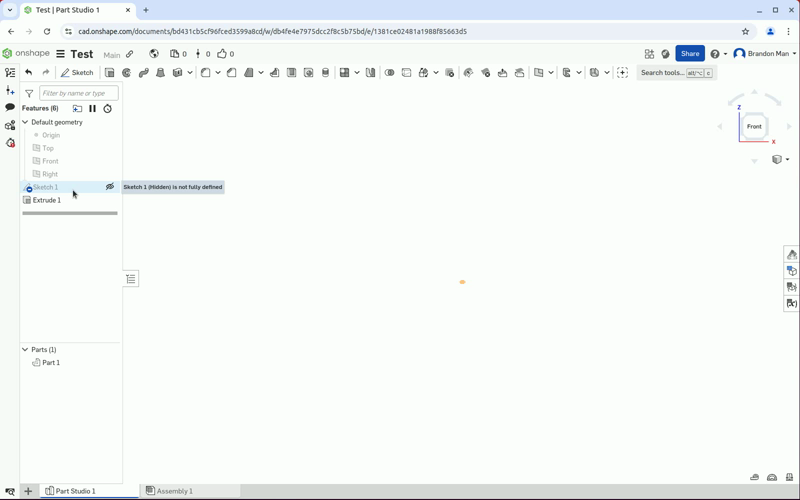
click(73, 189)
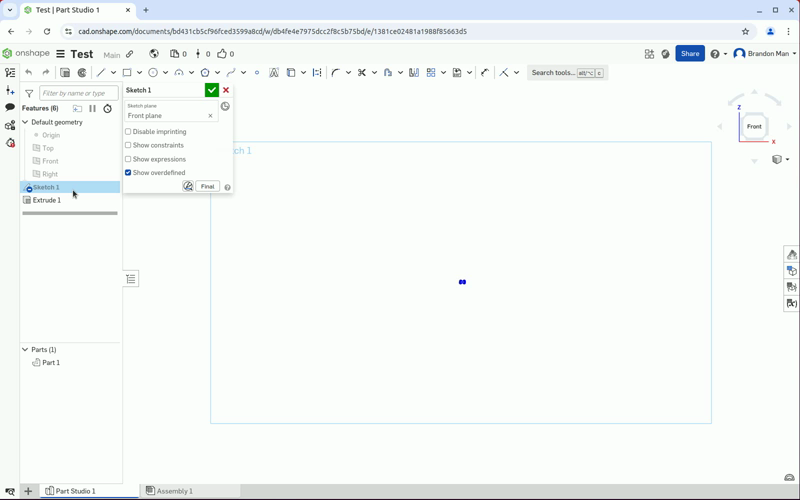
mouse_move(229, 92)
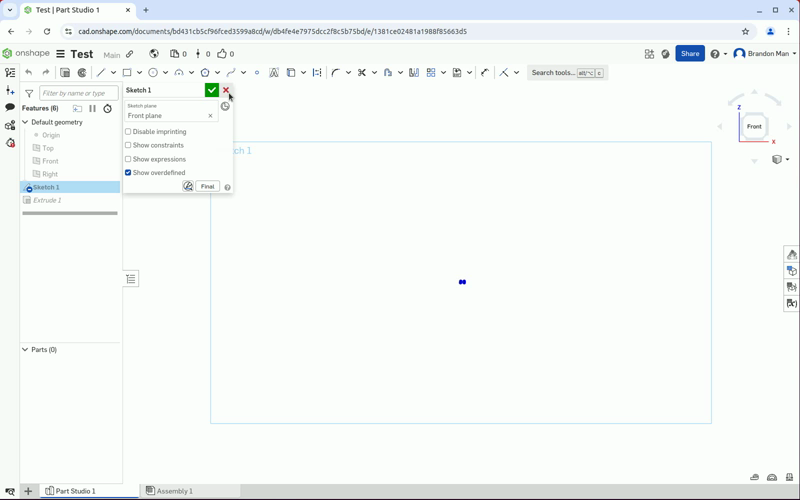
click(229, 92)
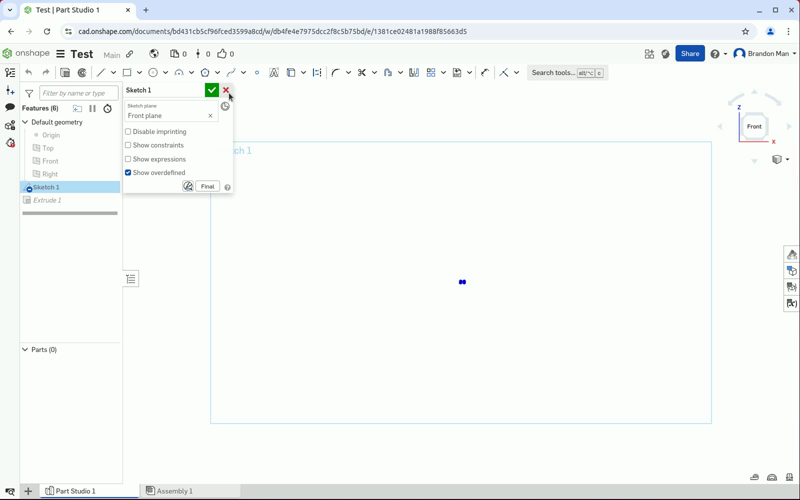
key(shift+s)
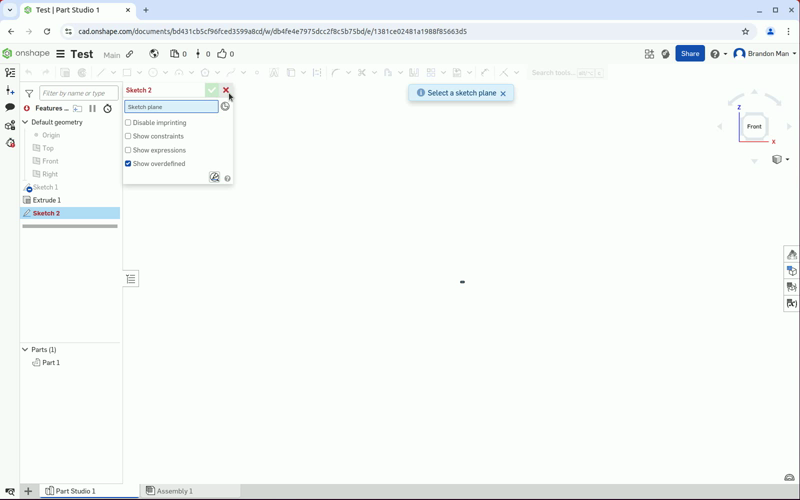
mouse_move(73, 163)
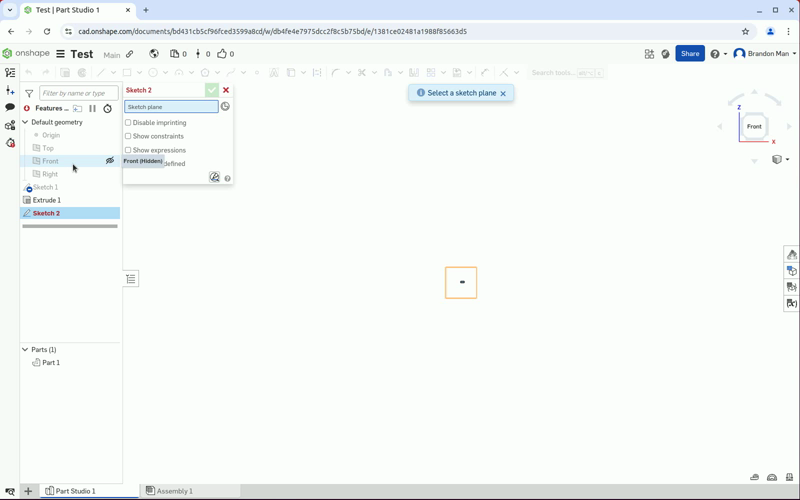
click(73, 163)
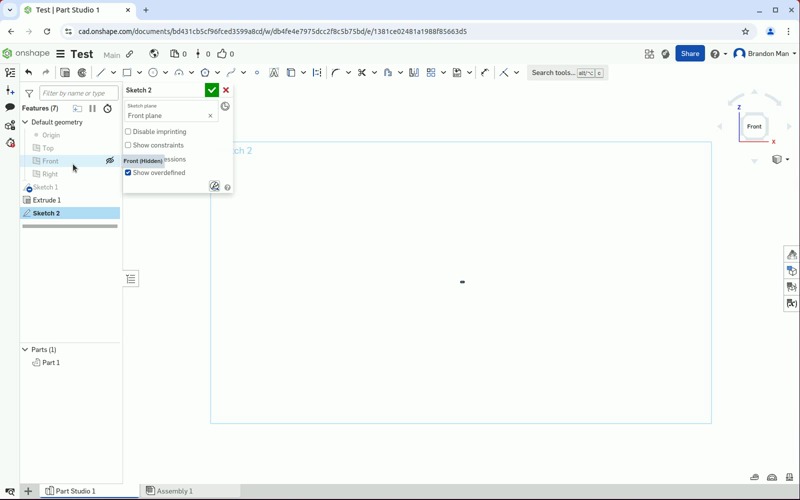
mouse_move(73, 352)
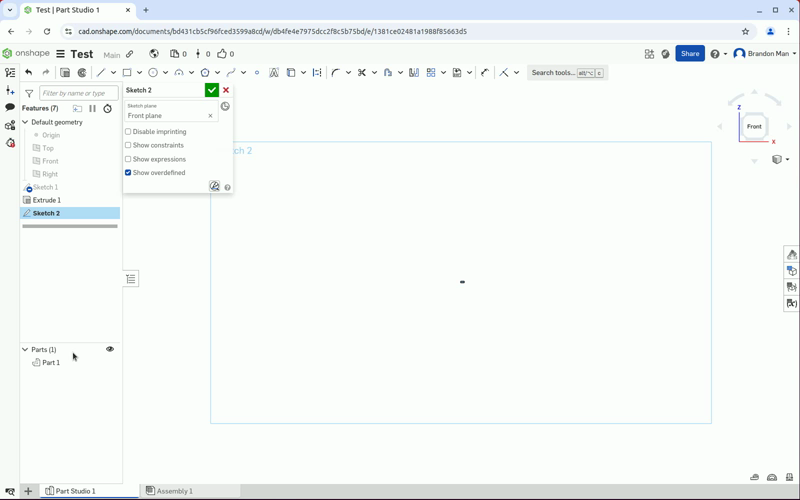
key(y)
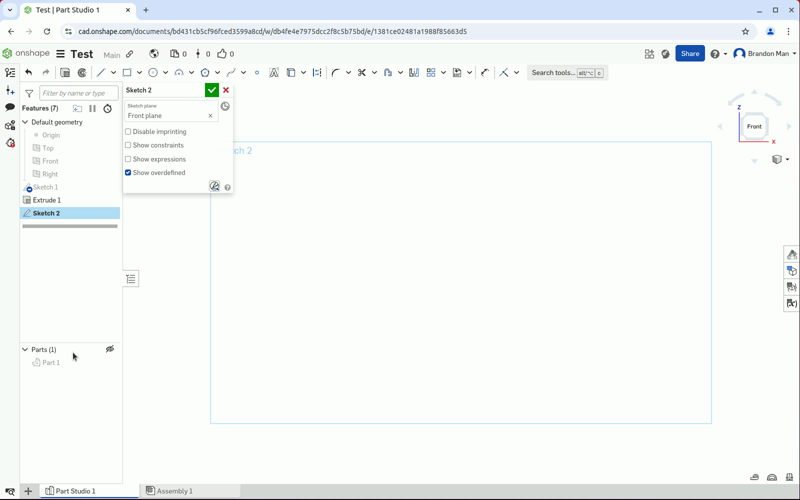
key(l)
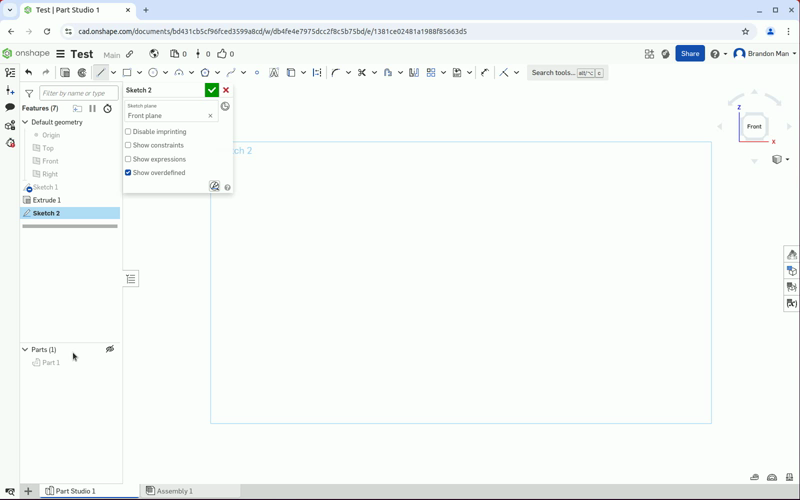
key_down(shift)
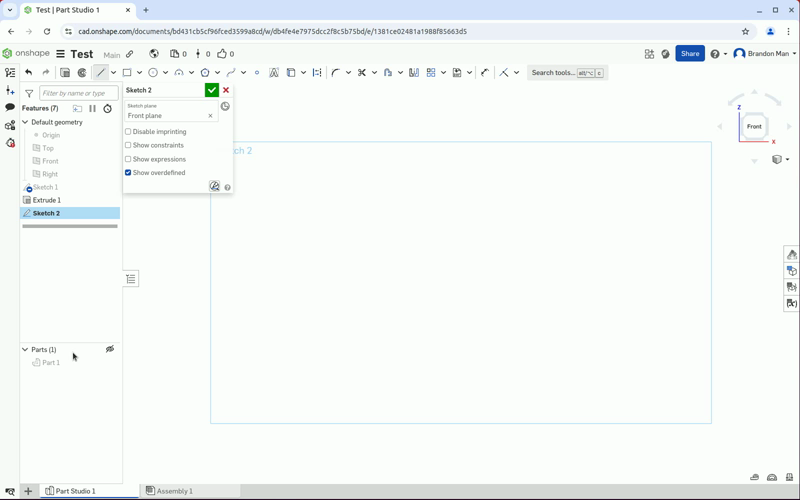
mouse_move(460, 279)
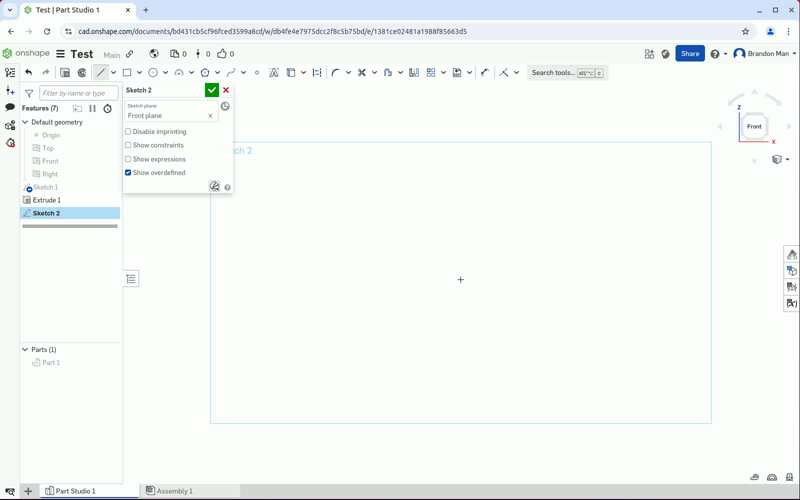
click(460, 279)
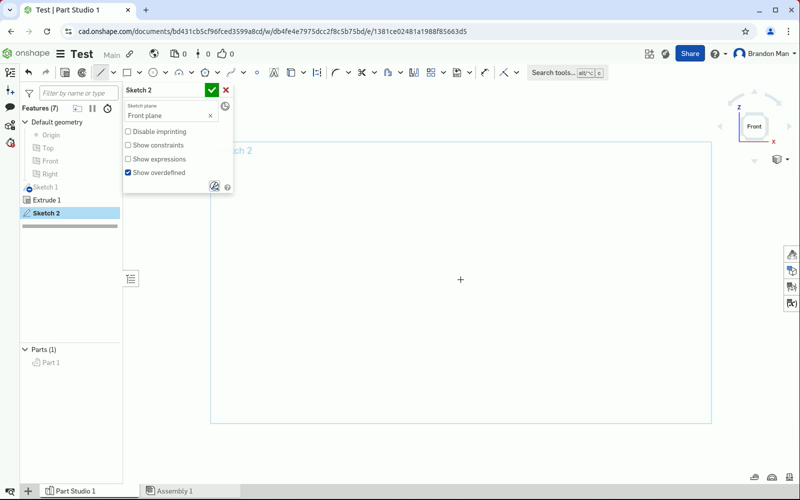
key_up(shift)
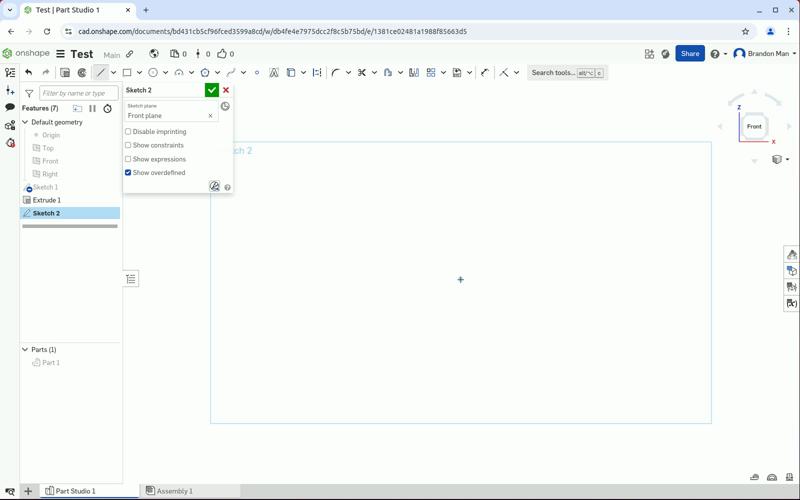
key_down(shift)
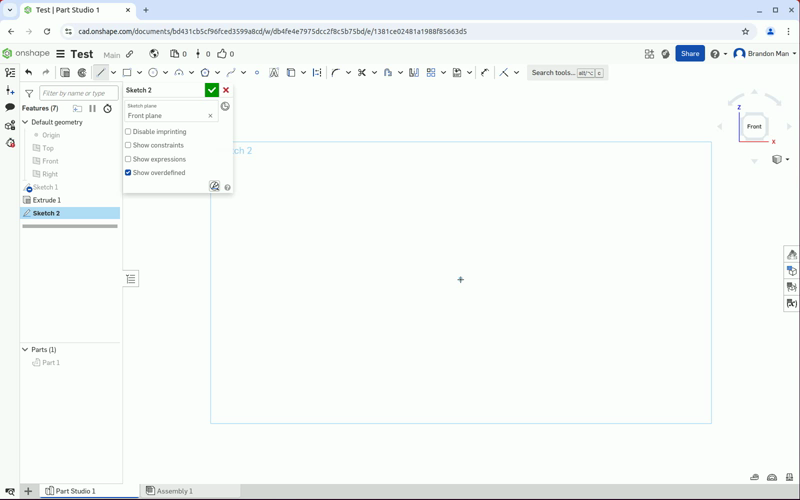
mouse_move(490, 279)
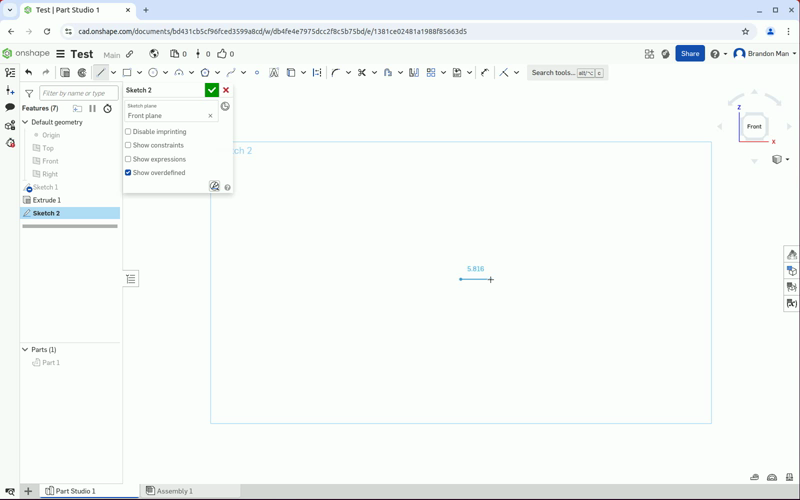
mouse_move(464, 279)
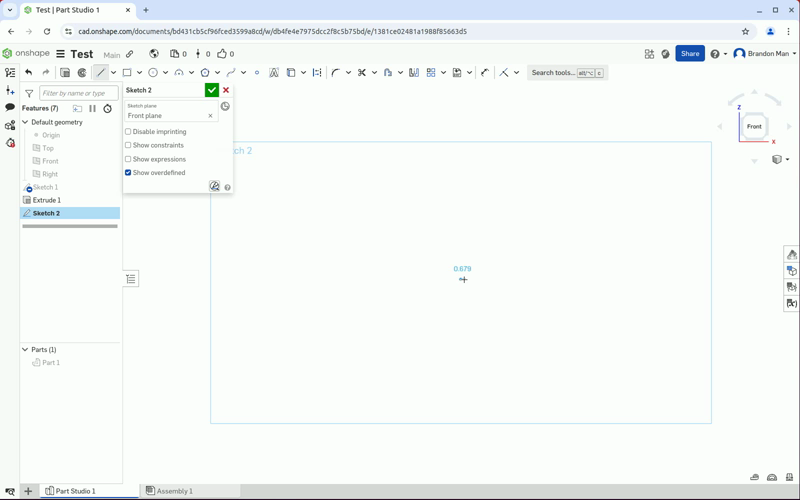
scroll(6)
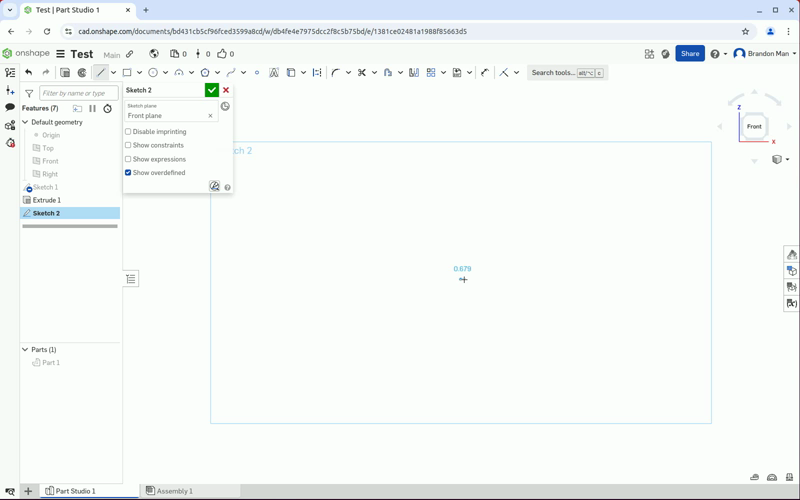
scroll(6)
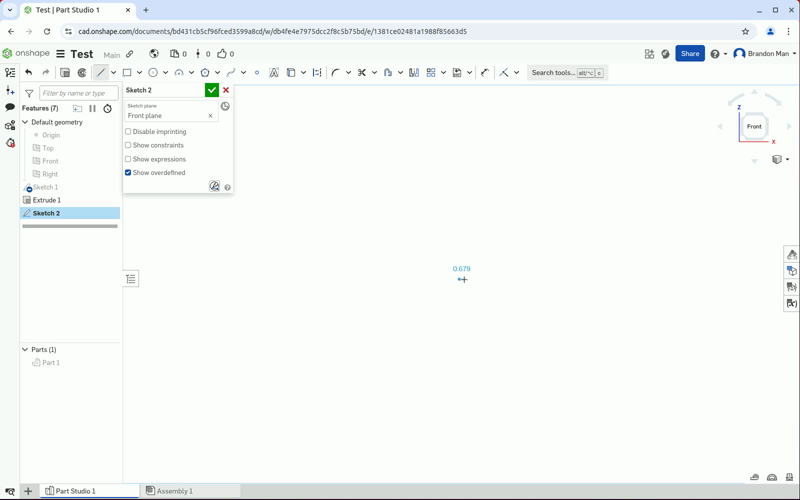
scroll(6)
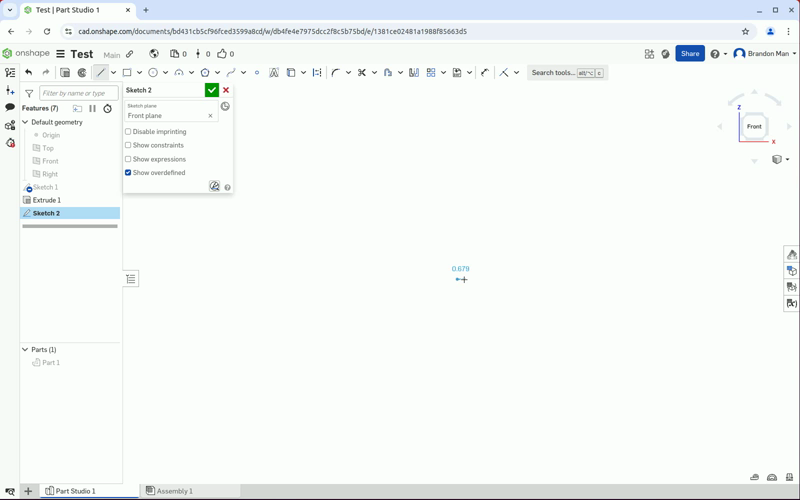
scroll(6)
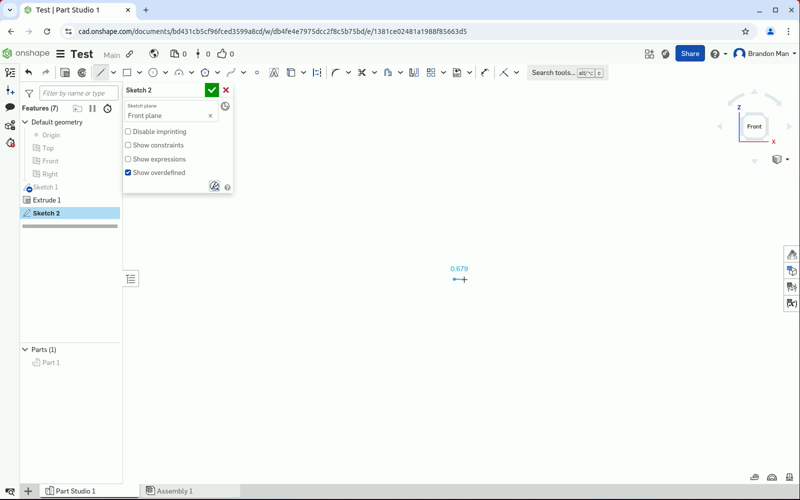
scroll(6)
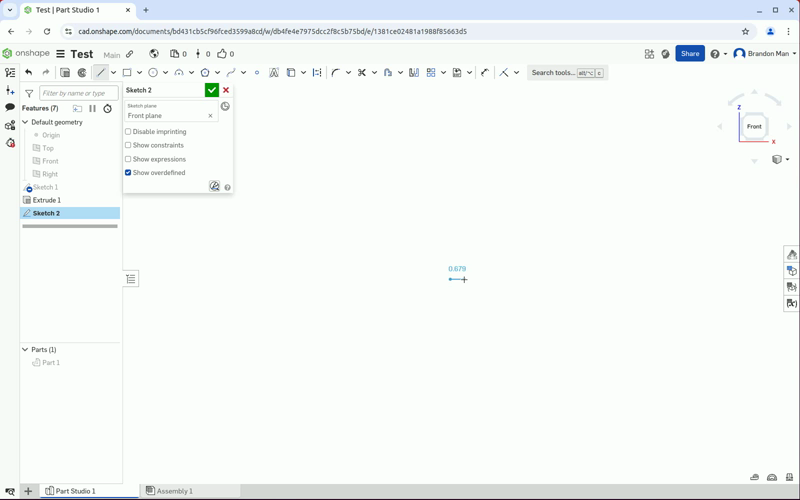
scroll(6)
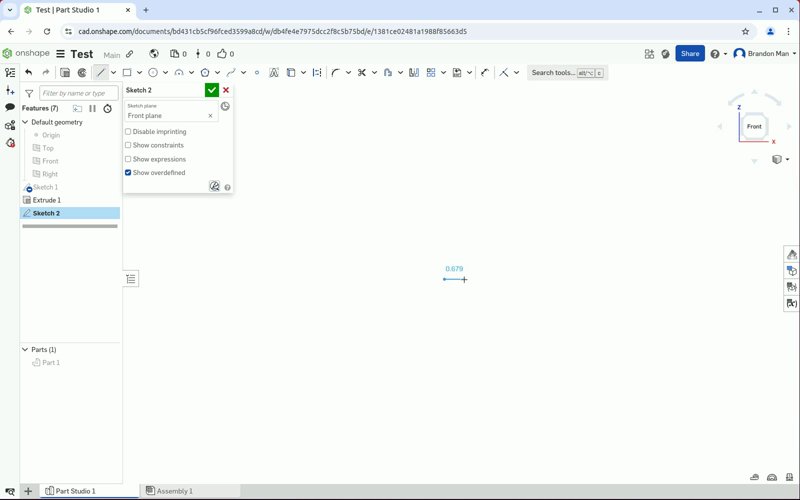
scroll(6)
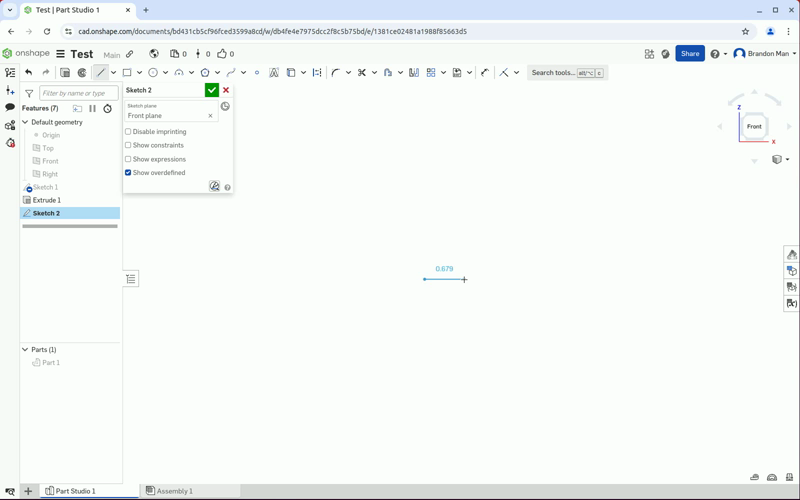
click(464, 279)
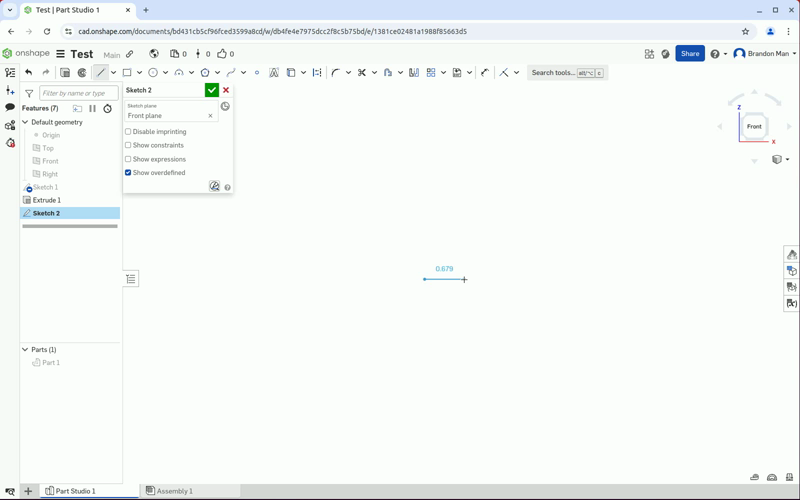
scroll(-6)
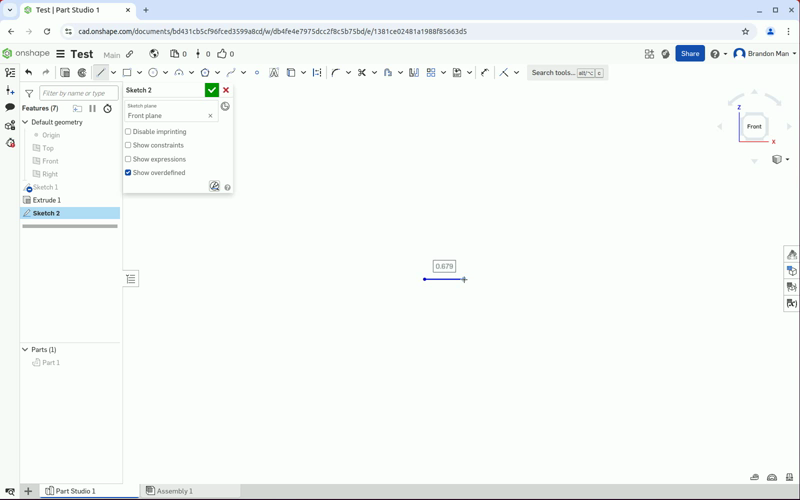
scroll(-6)
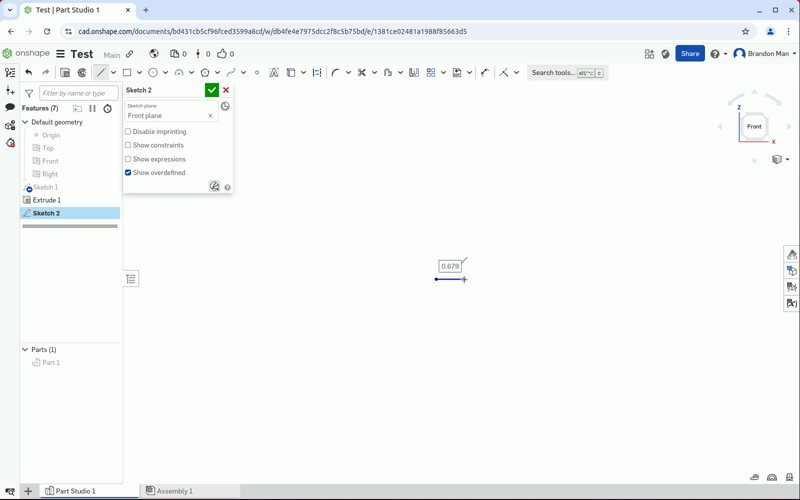
scroll(-6)
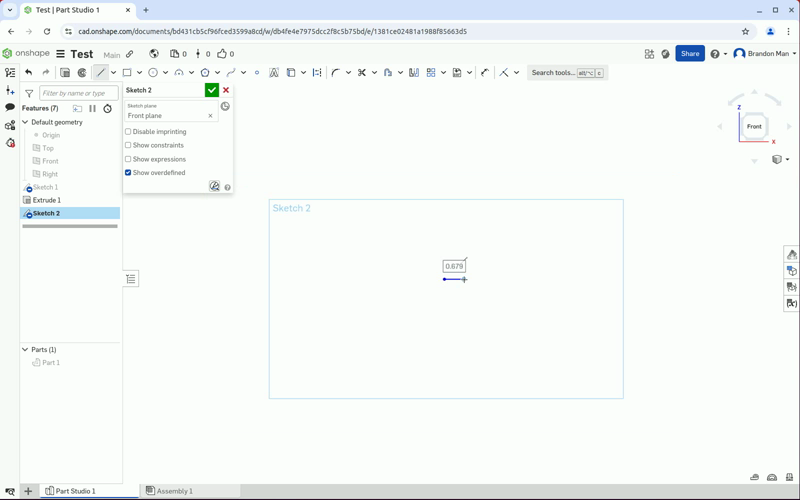
scroll(-6)
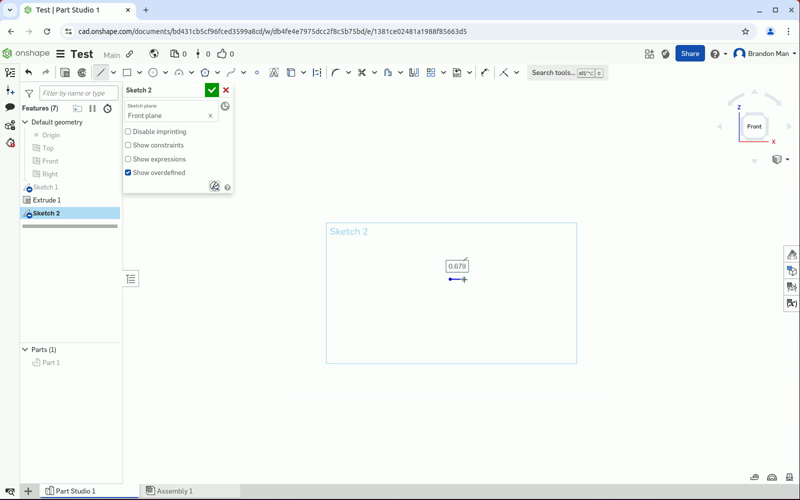
scroll(-6)
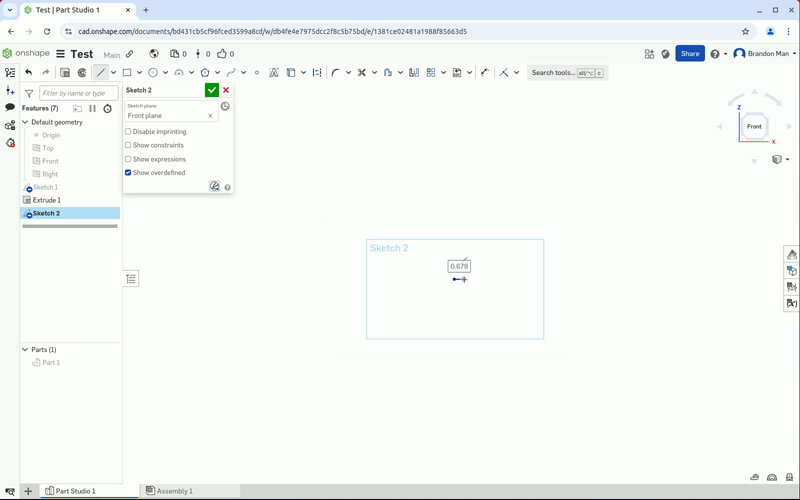
scroll(-6)
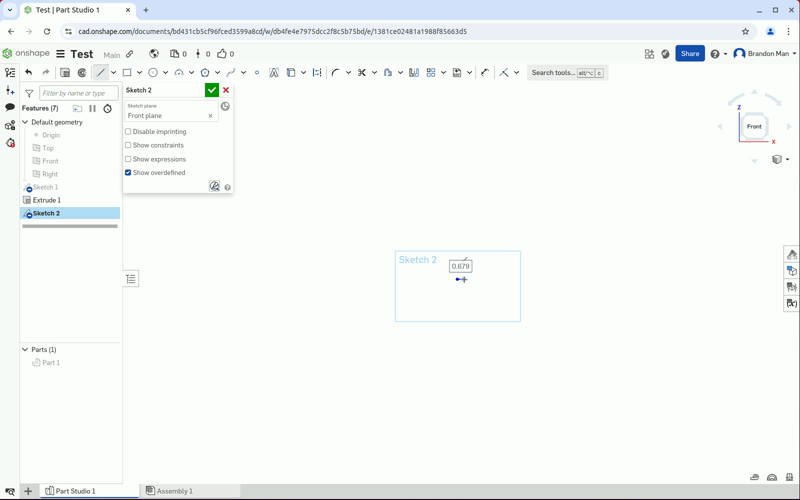
scroll(-6)
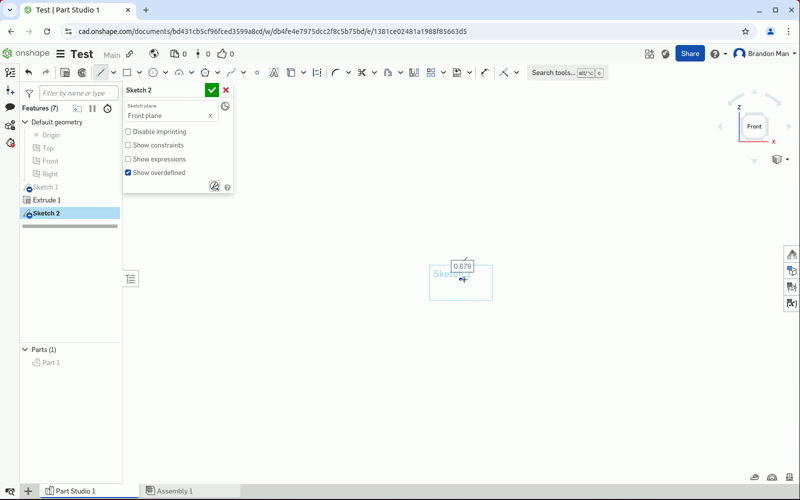
key_up(shift)
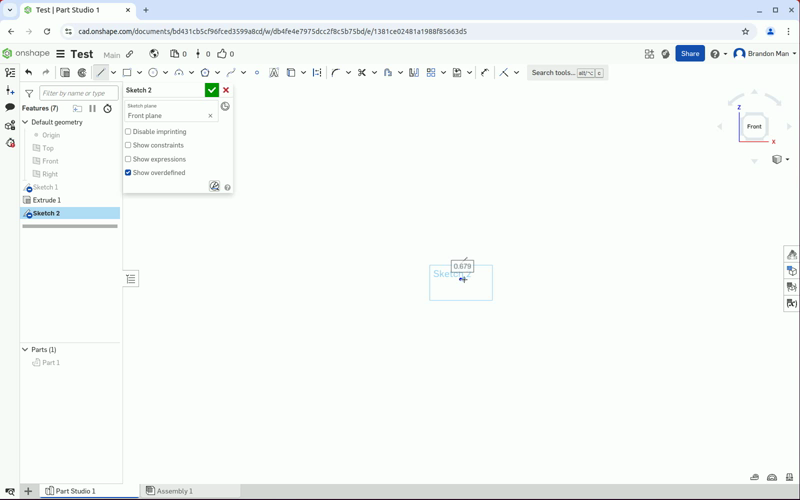
key_down(shift)
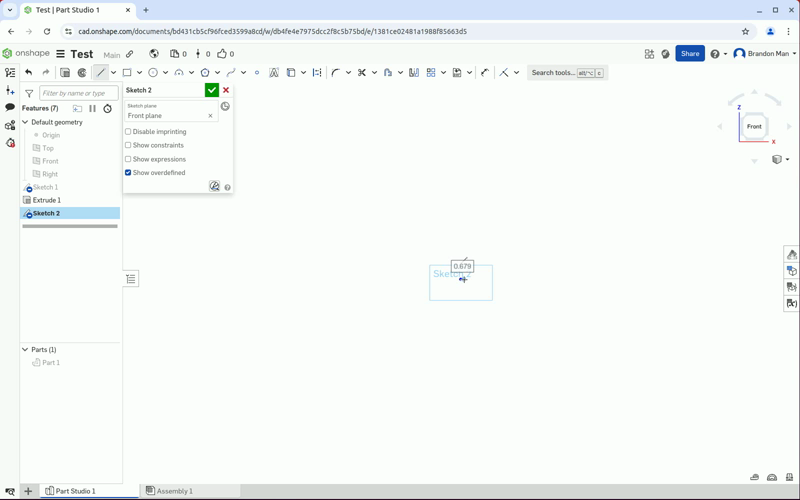
mouse_move(494, 279)
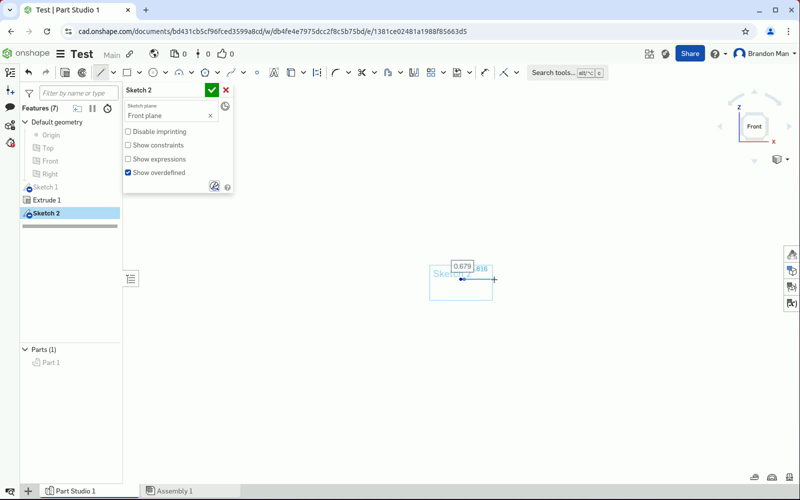
mouse_move(464, 277)
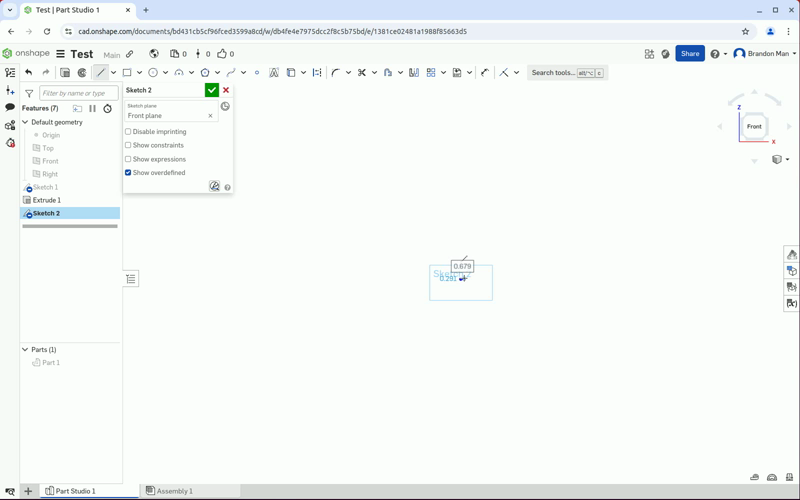
scroll(6)
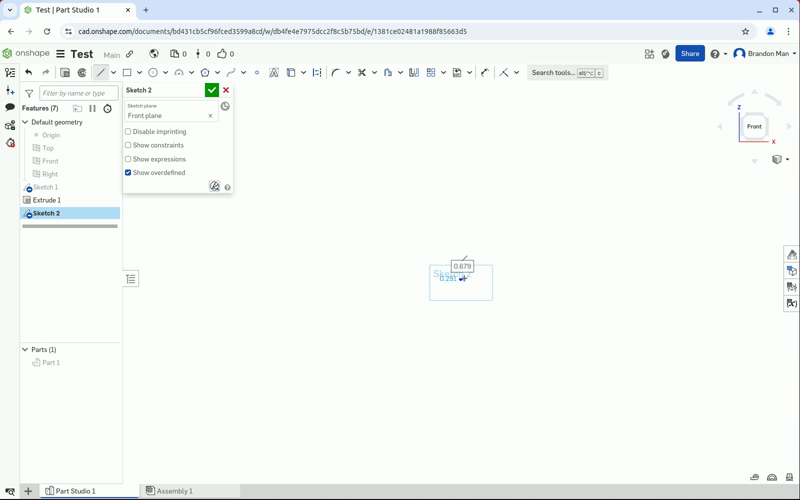
scroll(6)
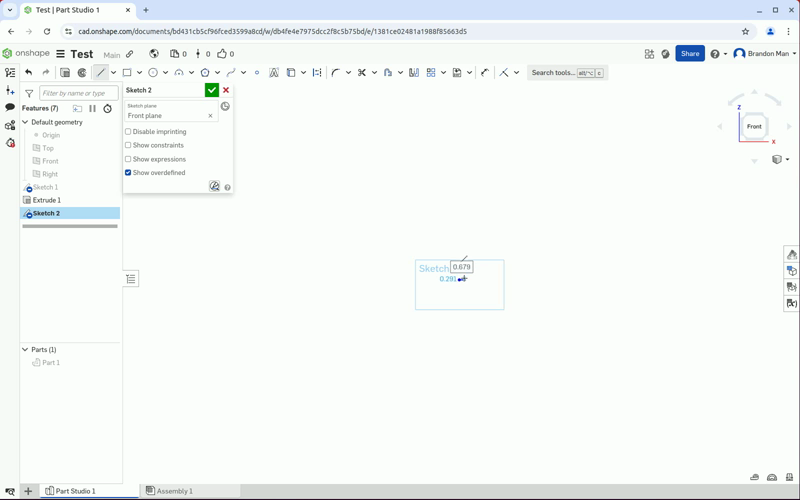
scroll(6)
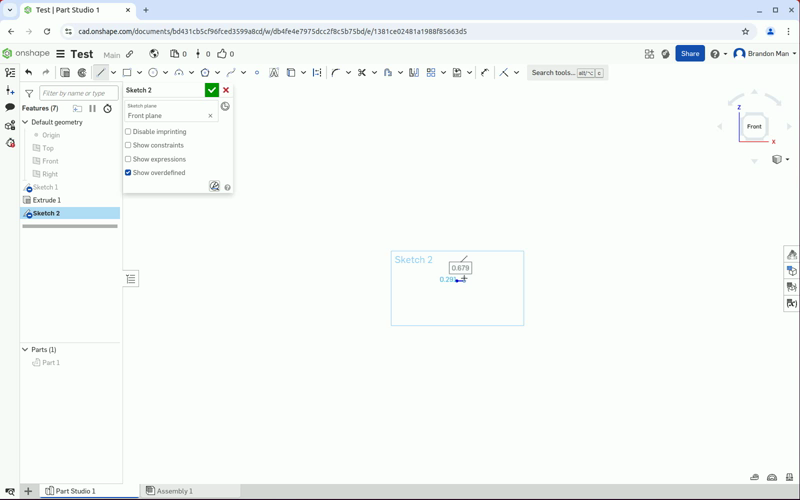
scroll(6)
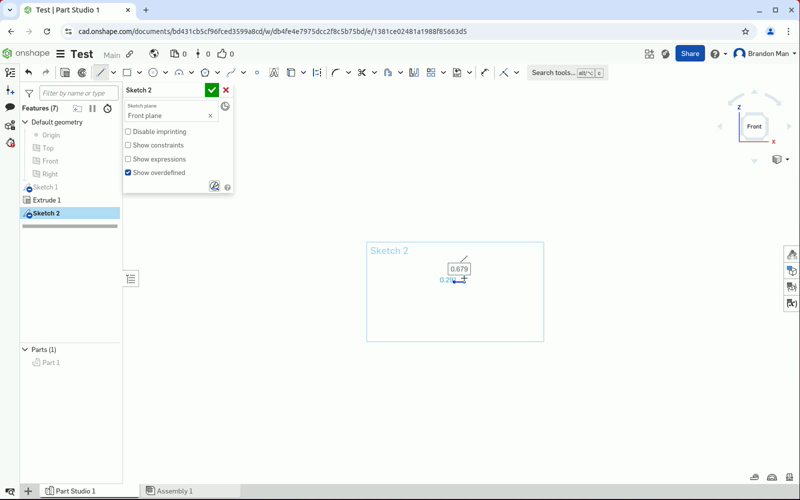
scroll(6)
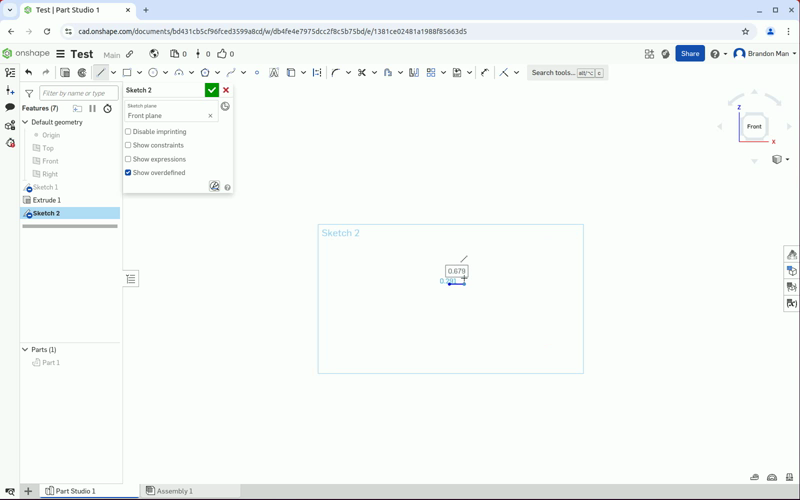
scroll(6)
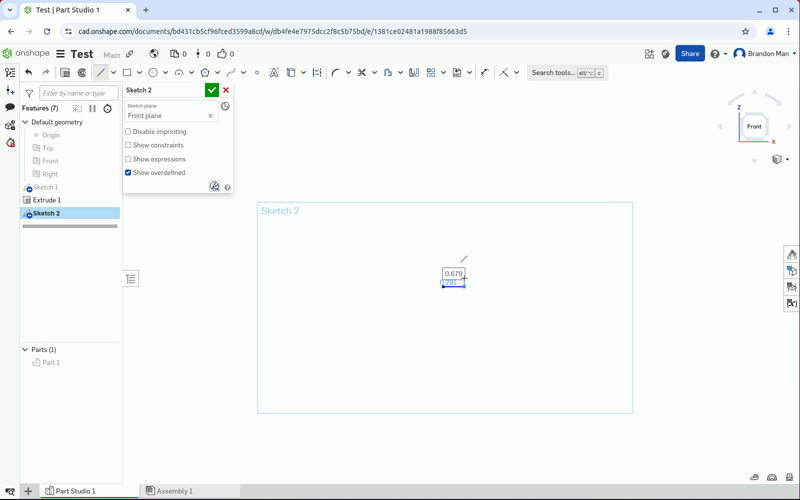
scroll(6)
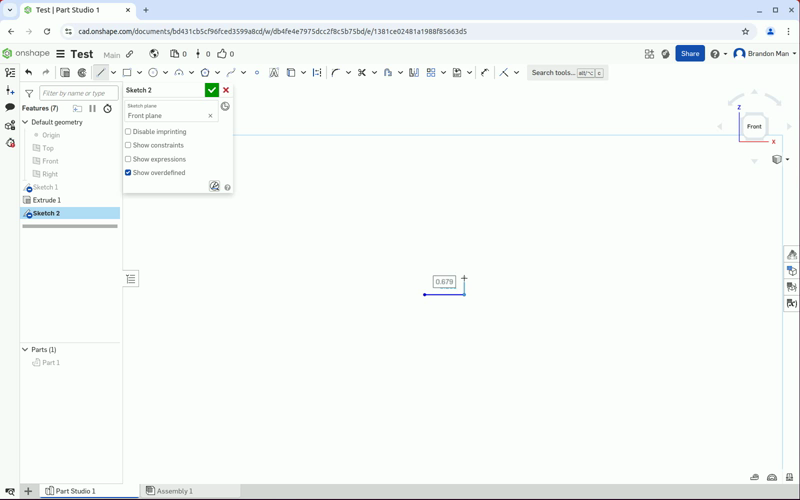
click(464, 277)
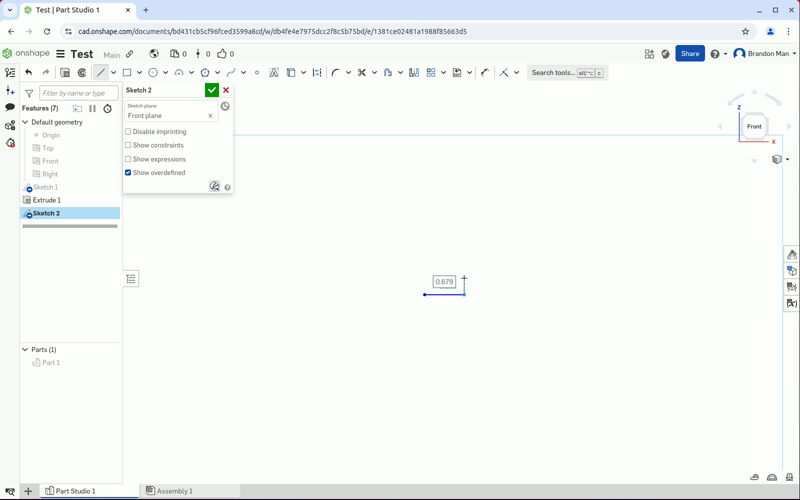
scroll(-6)
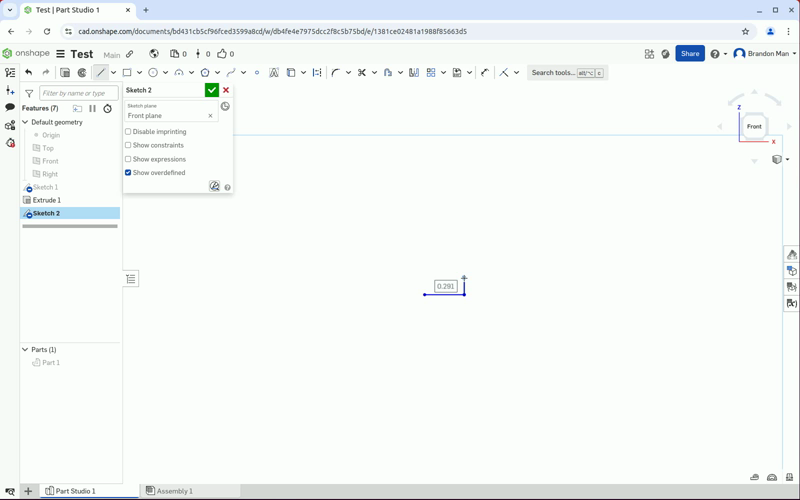
scroll(-6)
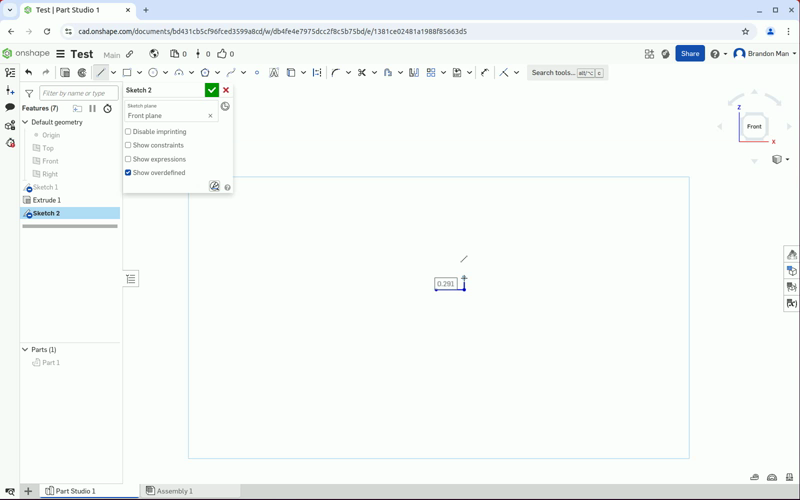
scroll(-6)
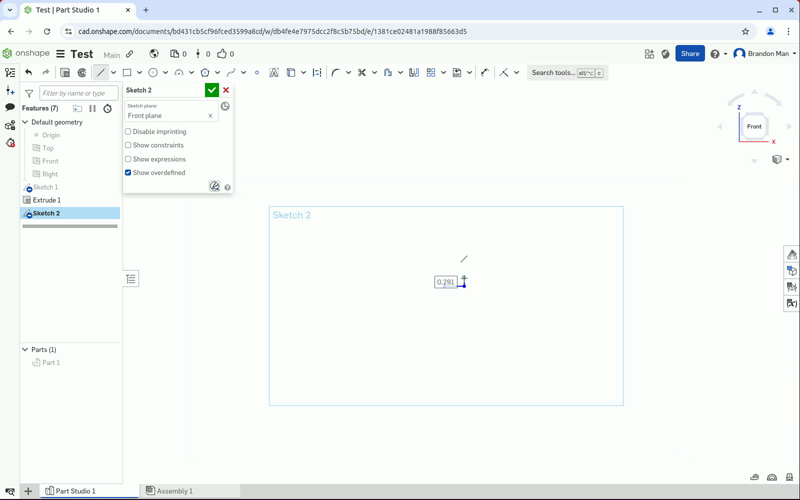
scroll(-6)
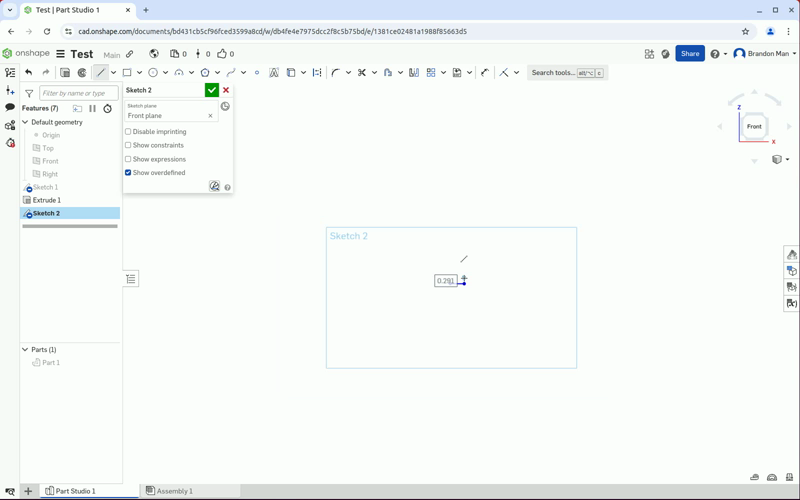
scroll(-6)
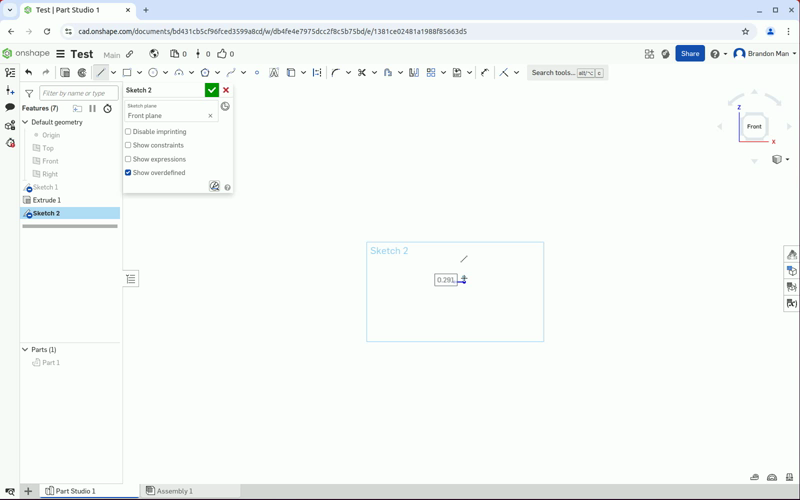
scroll(-6)
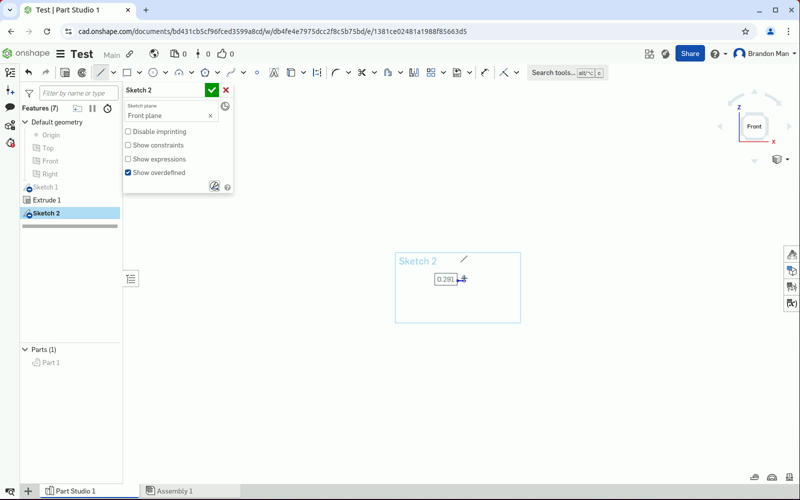
scroll(-6)
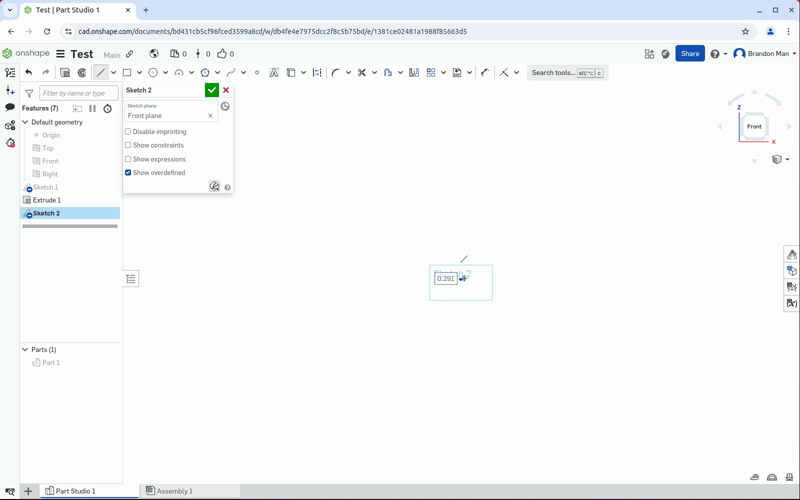
key_up(shift)
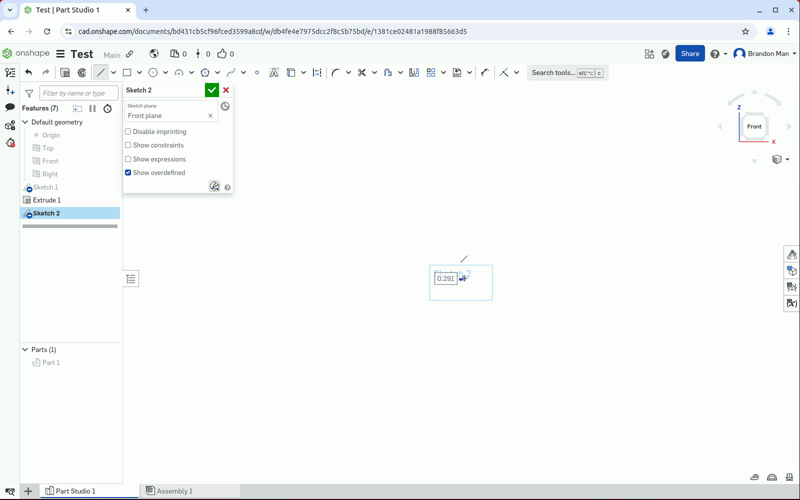
key_down(shift)
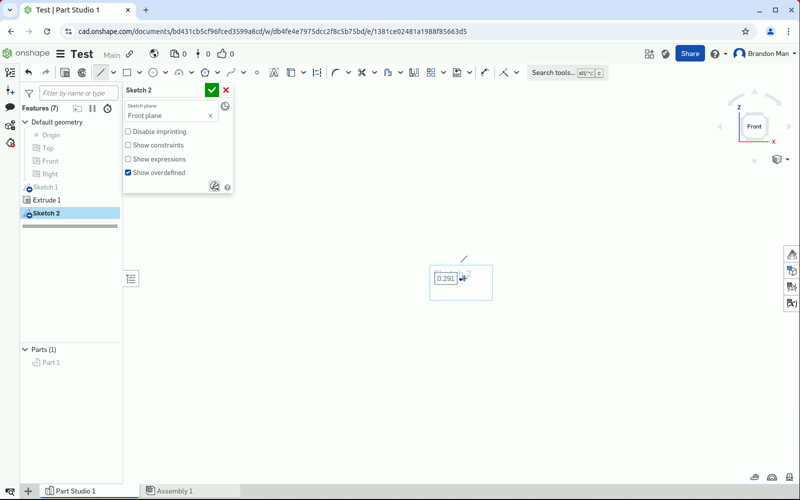
mouse_move(494, 277)
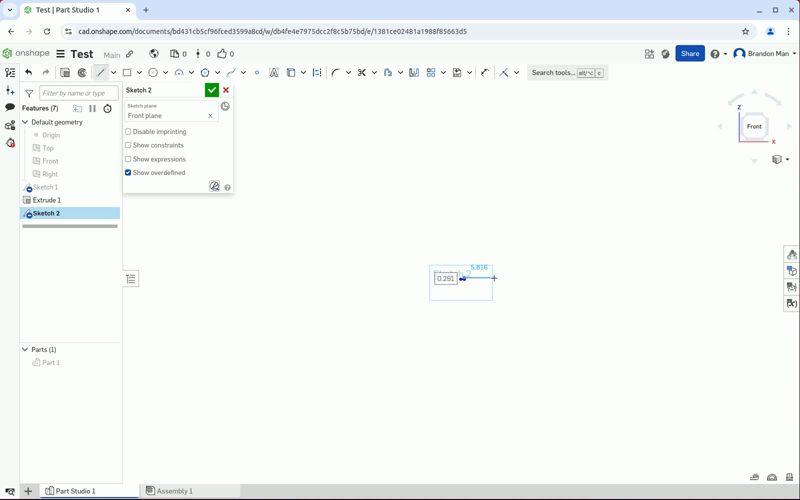
mouse_move(460, 277)
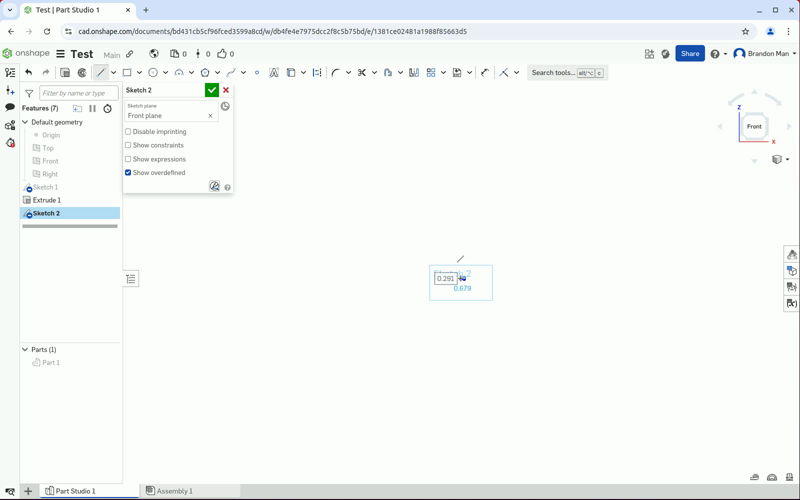
scroll(6)
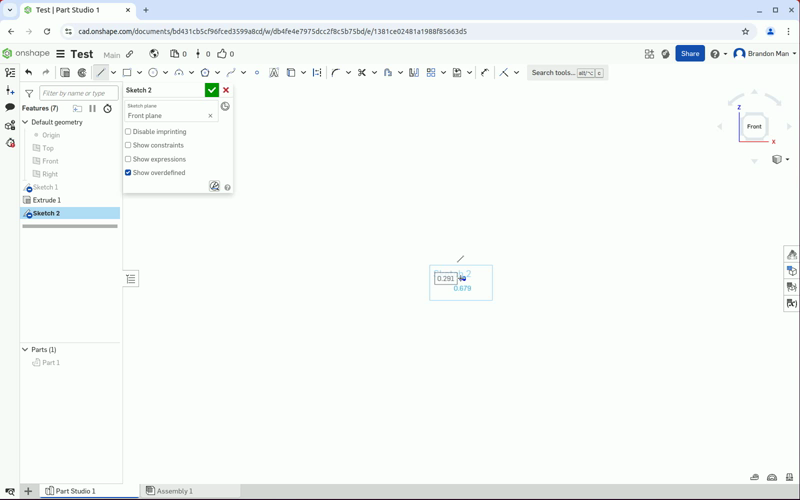
scroll(6)
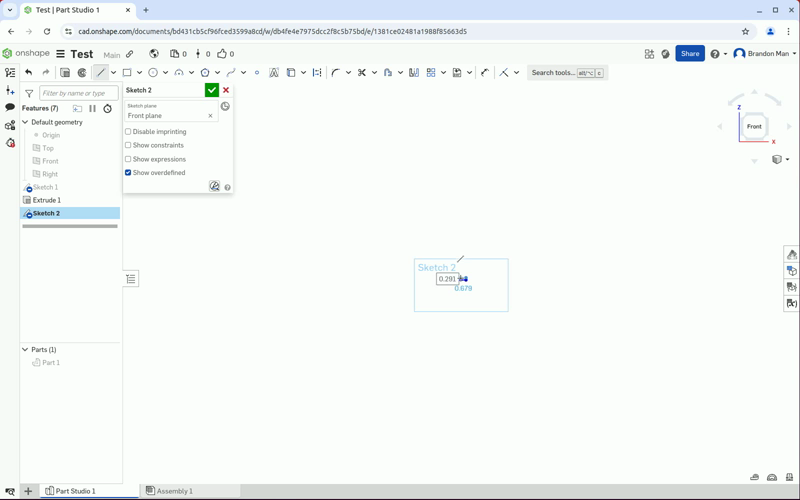
scroll(6)
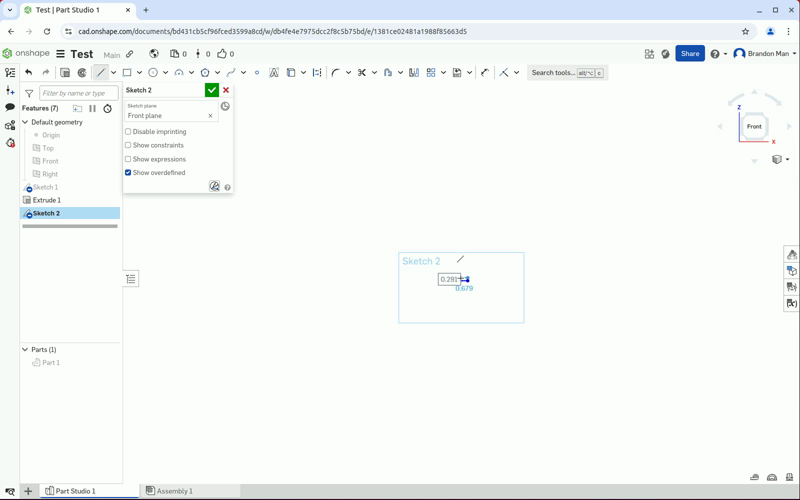
scroll(6)
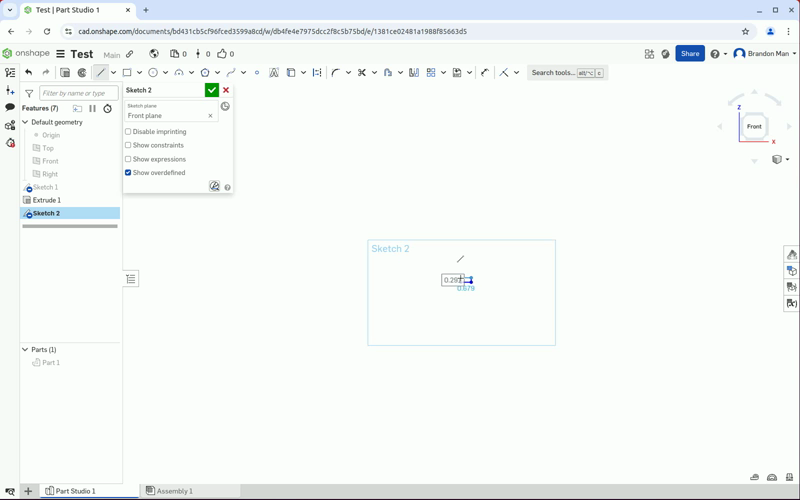
scroll(6)
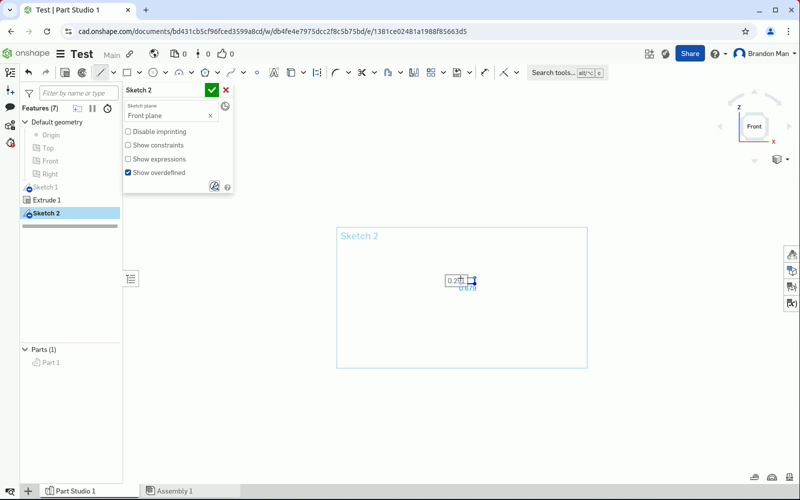
scroll(6)
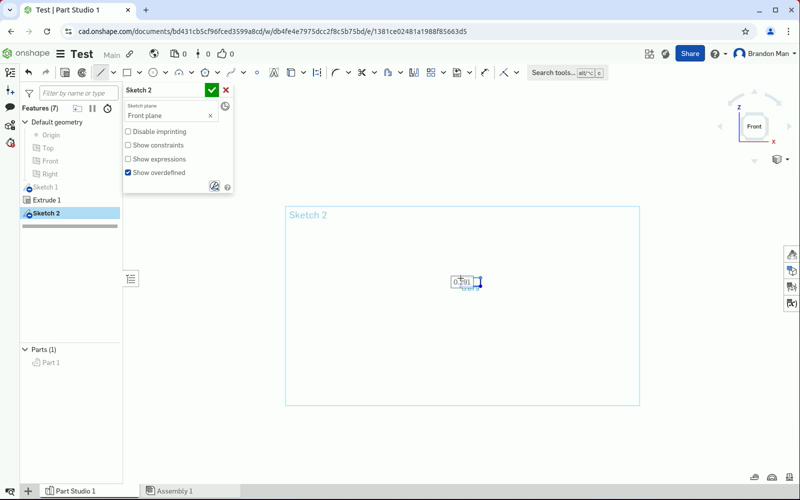
scroll(6)
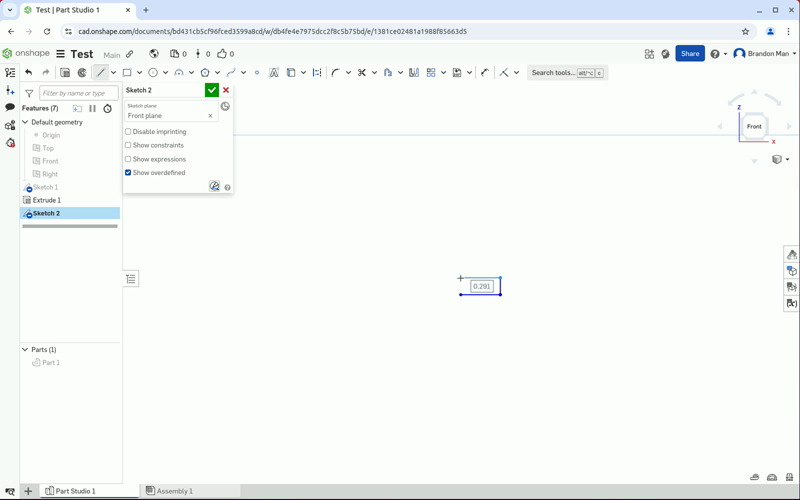
click(460, 277)
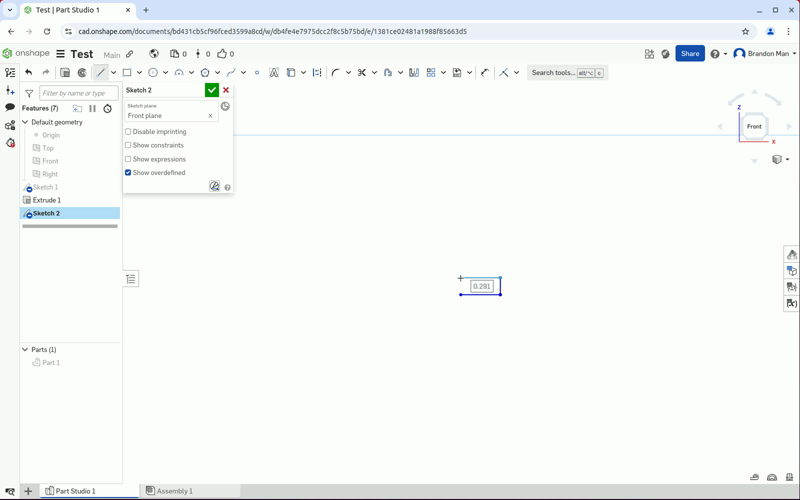
scroll(-6)
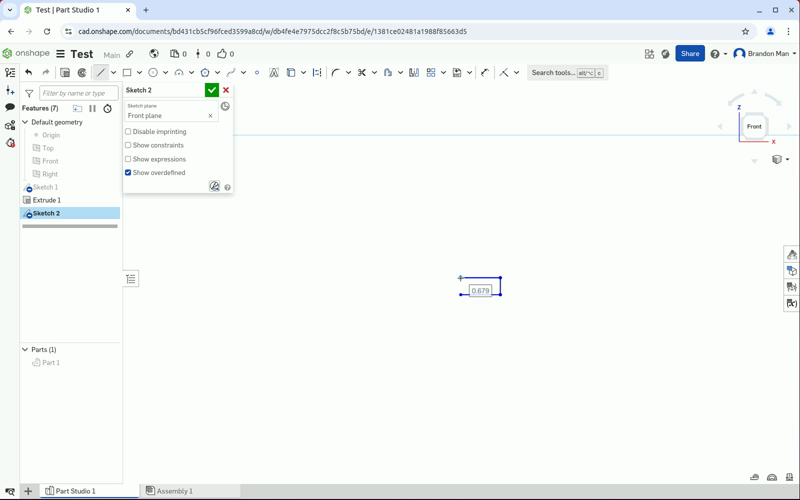
scroll(-6)
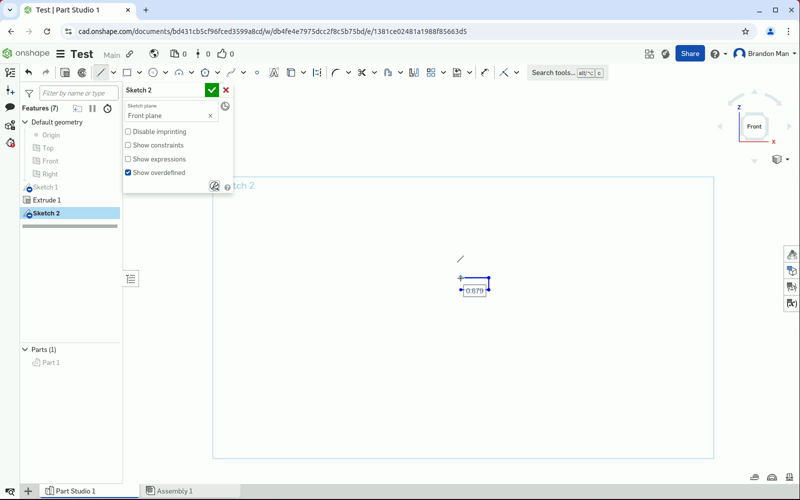
scroll(-6)
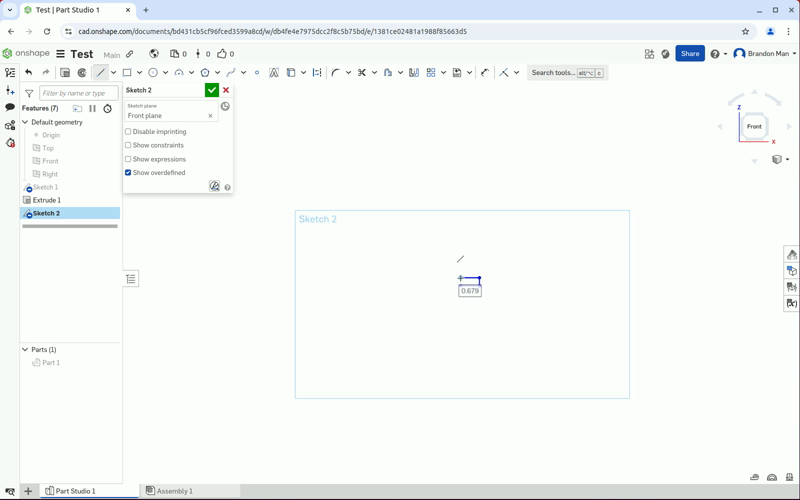
scroll(-6)
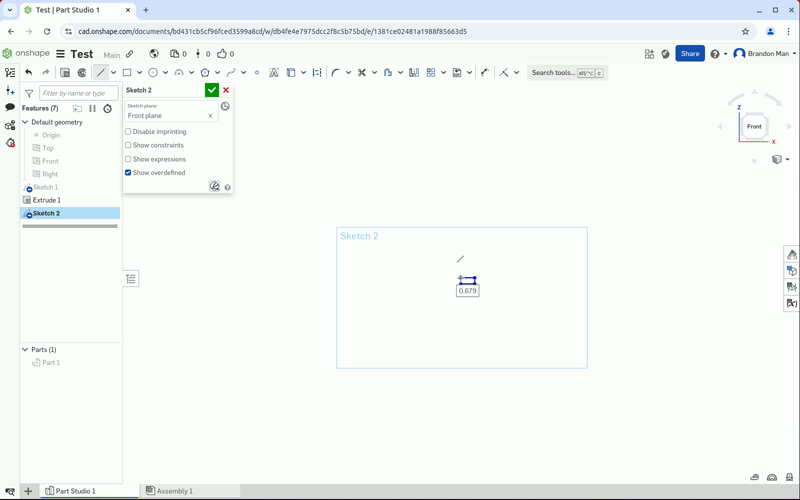
scroll(-6)
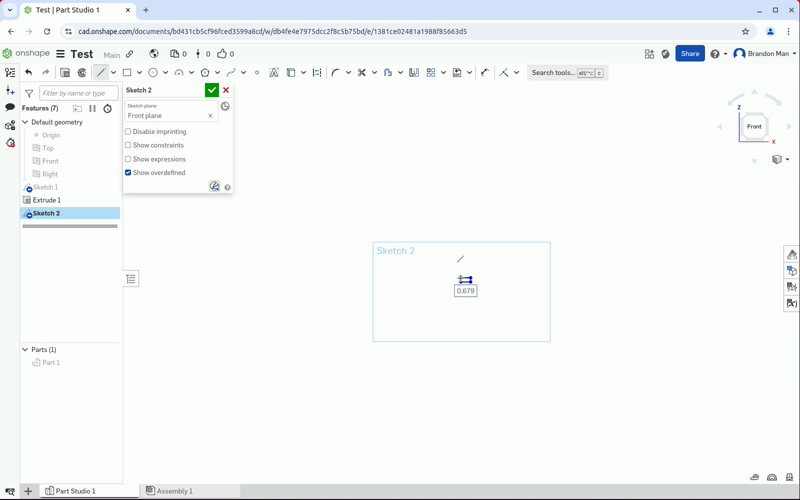
scroll(-6)
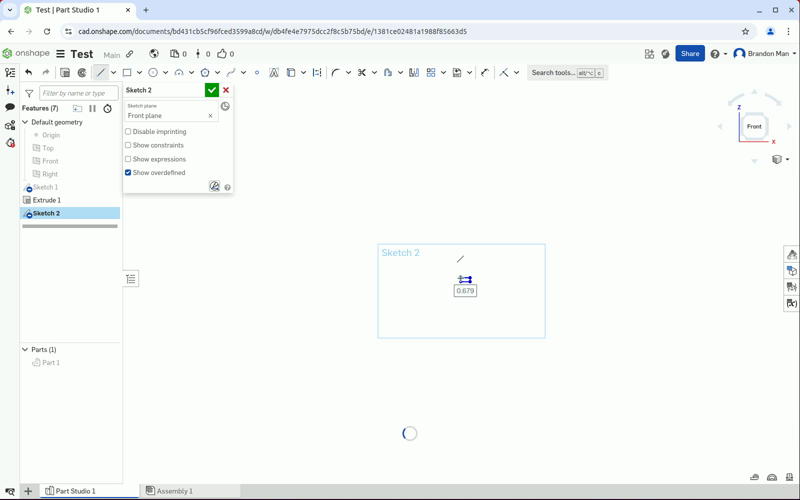
scroll(-6)
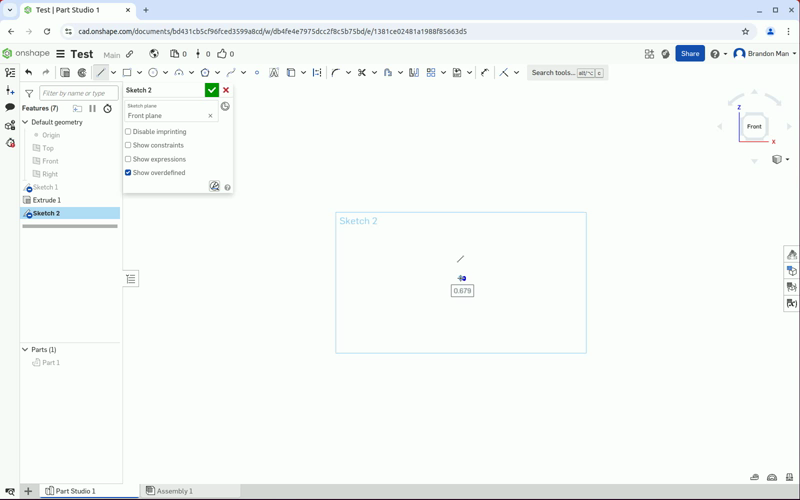
key_up(shift)
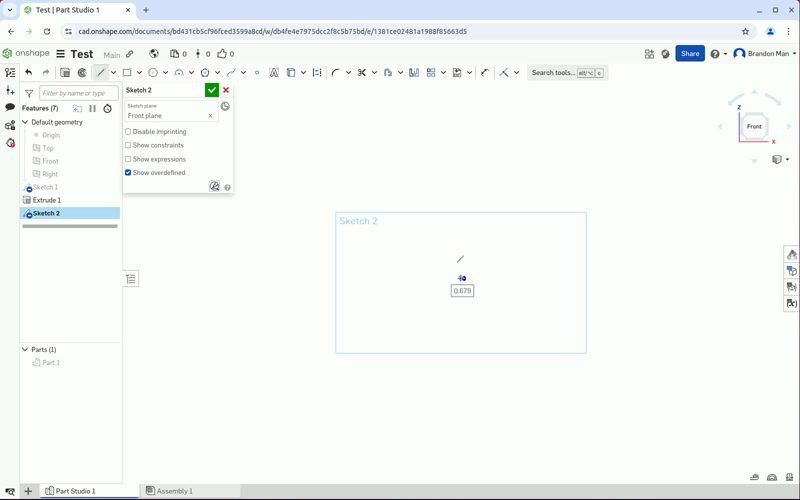
mouse_move(490, 277)
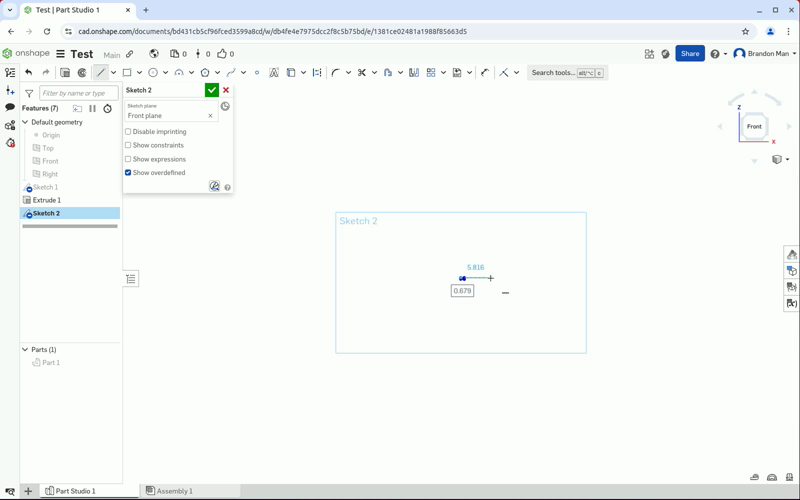
key_down(shift)
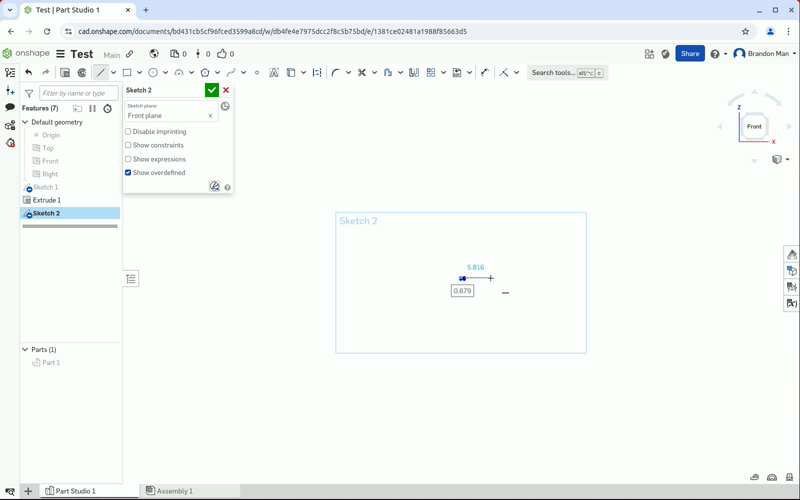
mouse_move(460, 279)
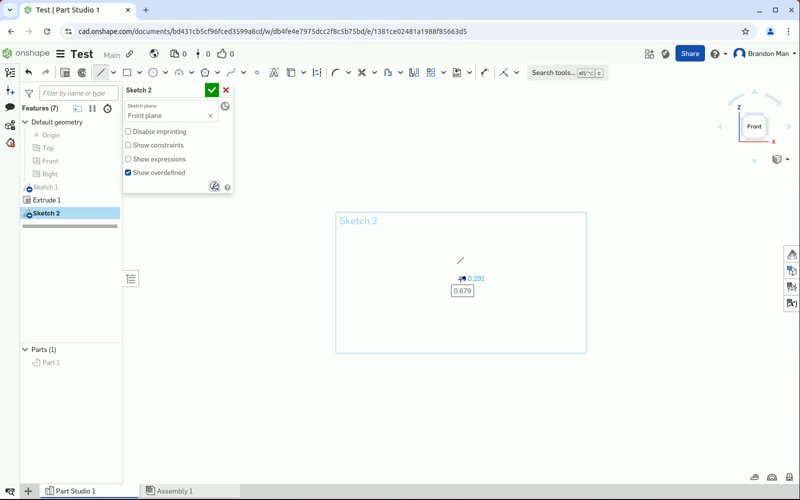
scroll(6)
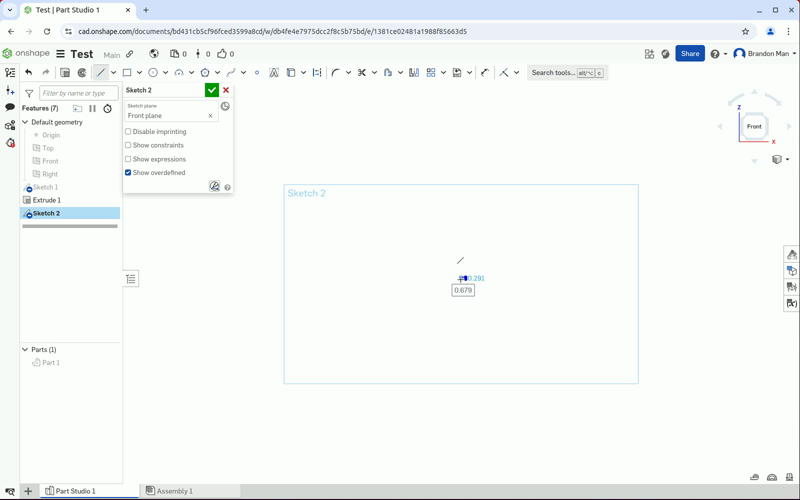
scroll(6)
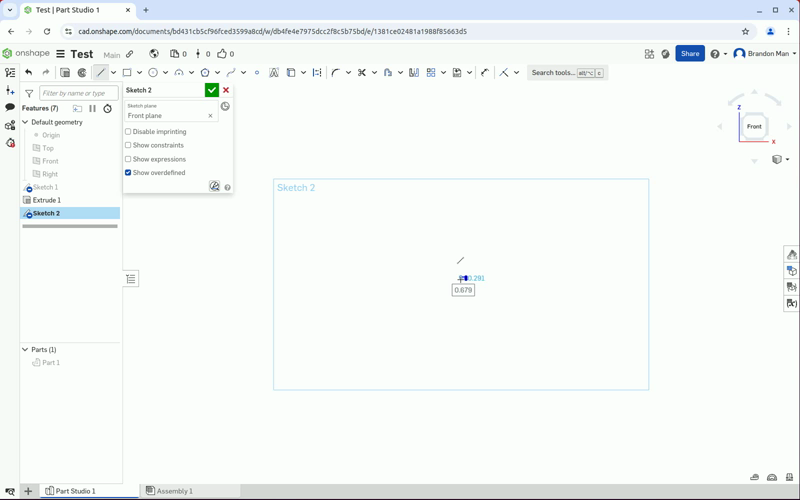
scroll(6)
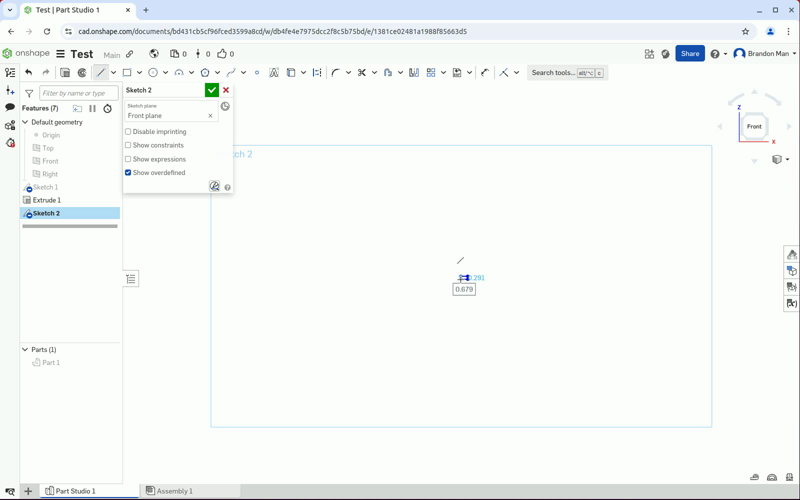
scroll(6)
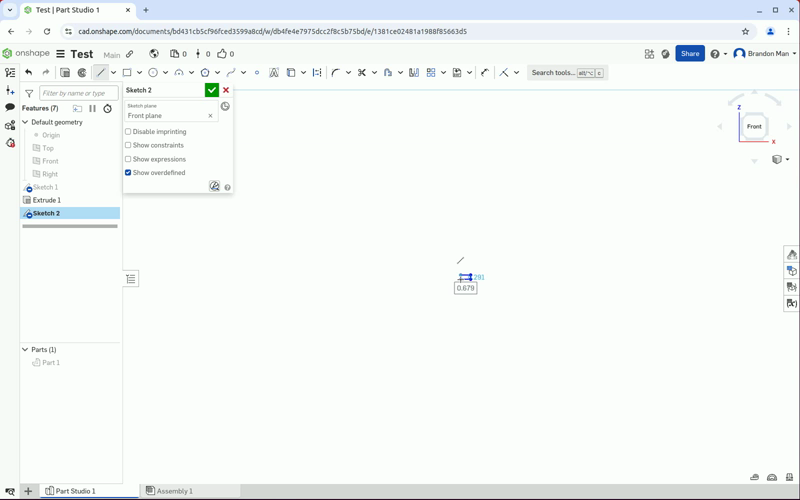
scroll(6)
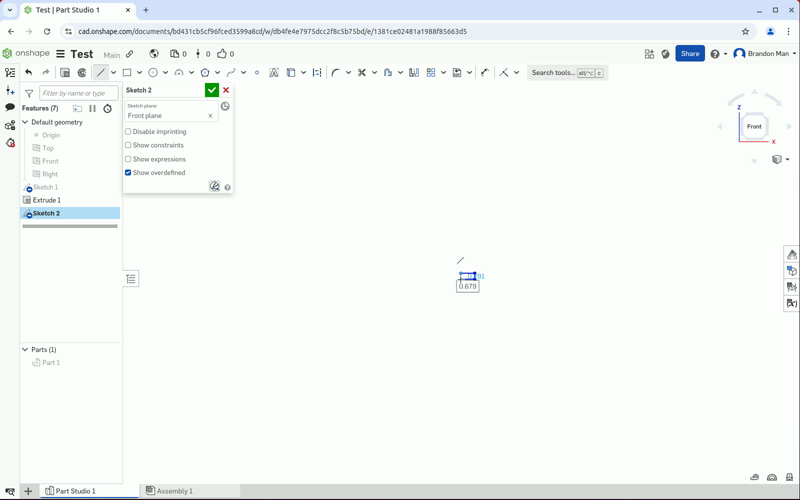
scroll(6)
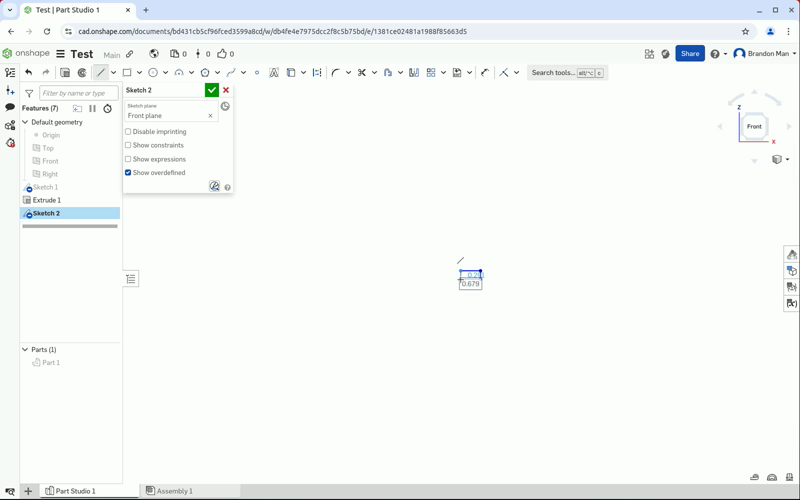
scroll(6)
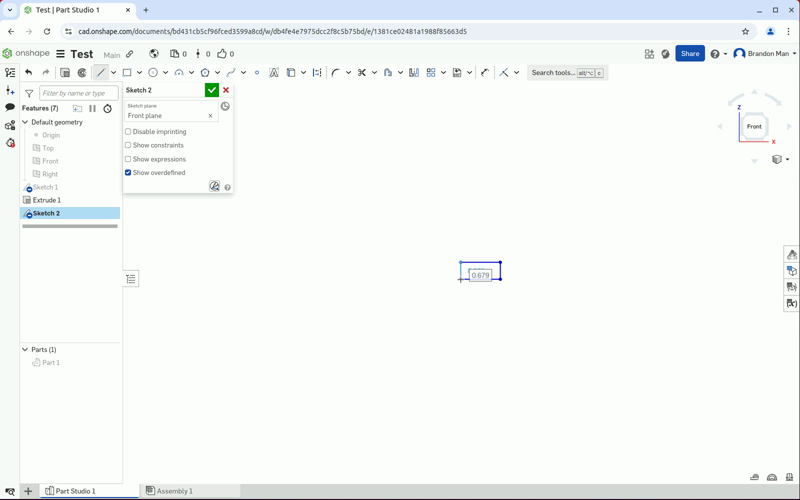
key_up(shift)
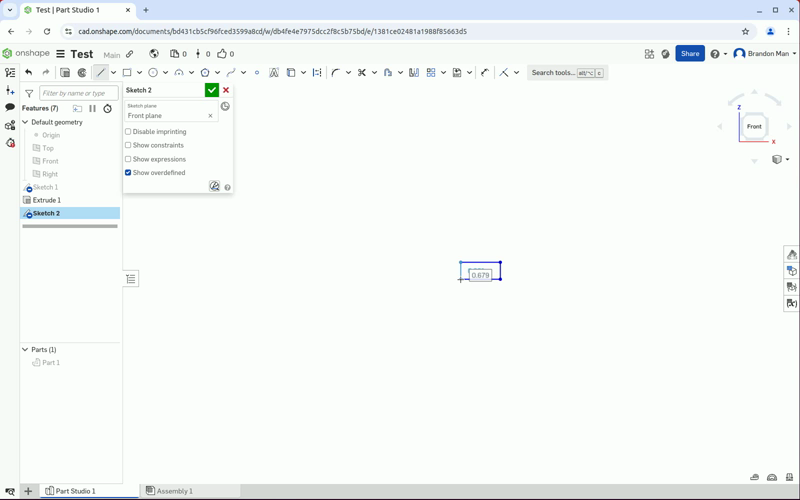
click(460, 279)
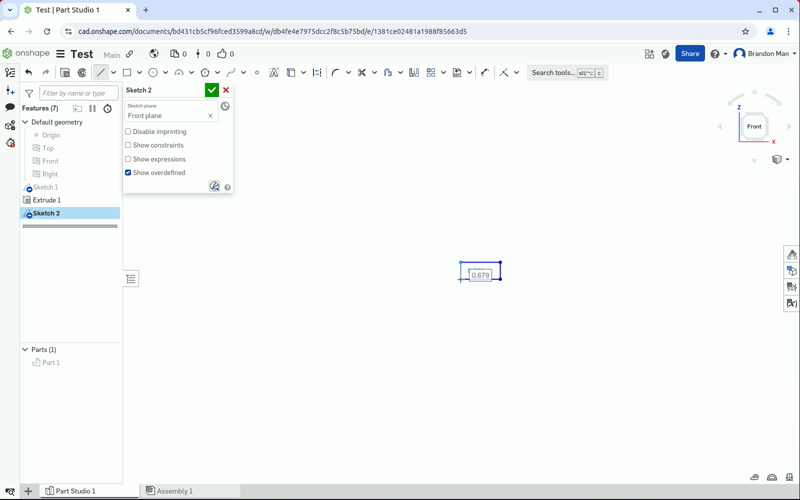
scroll(-6)
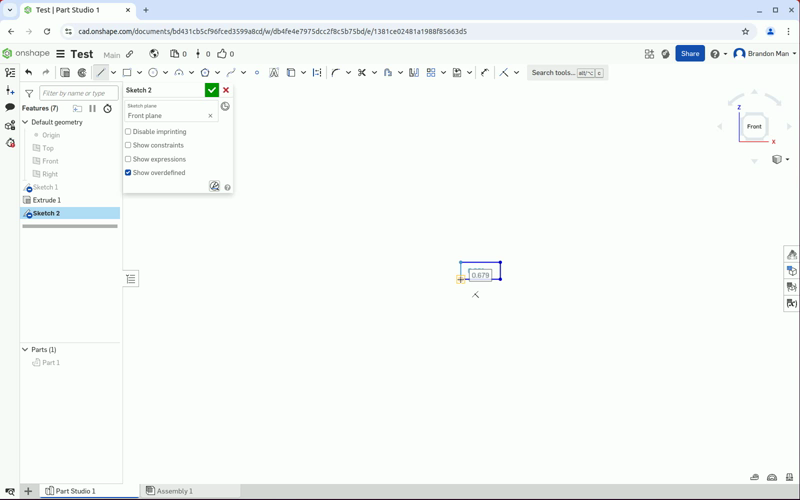
scroll(-6)
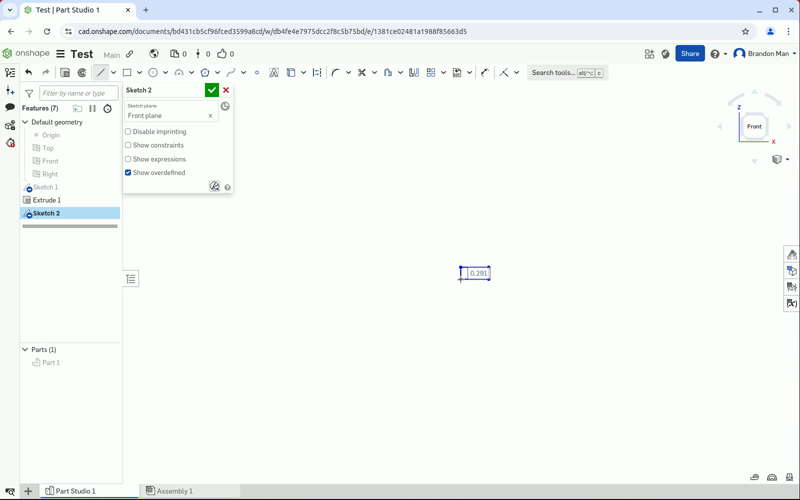
scroll(-6)
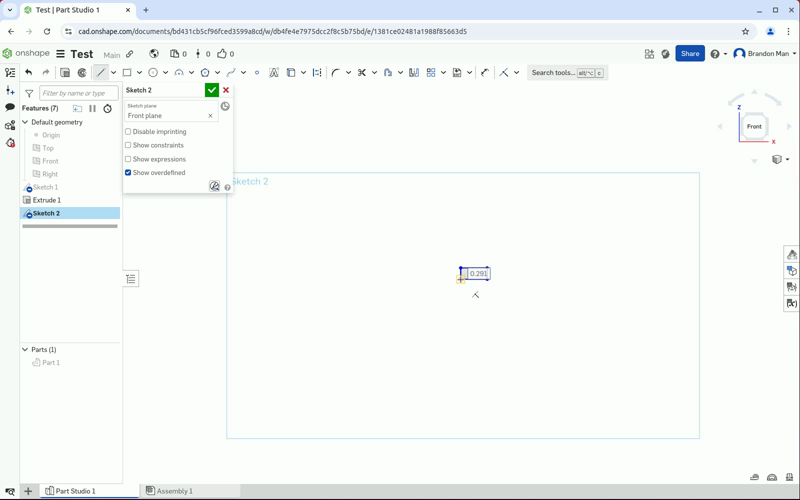
scroll(-6)
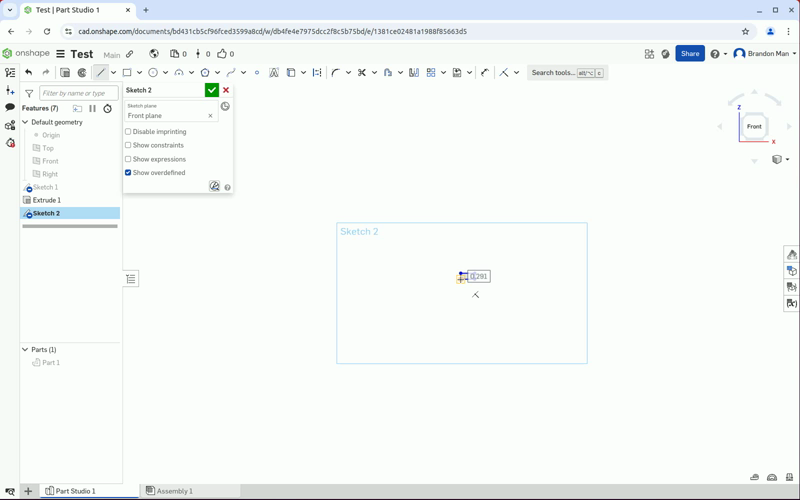
scroll(-6)
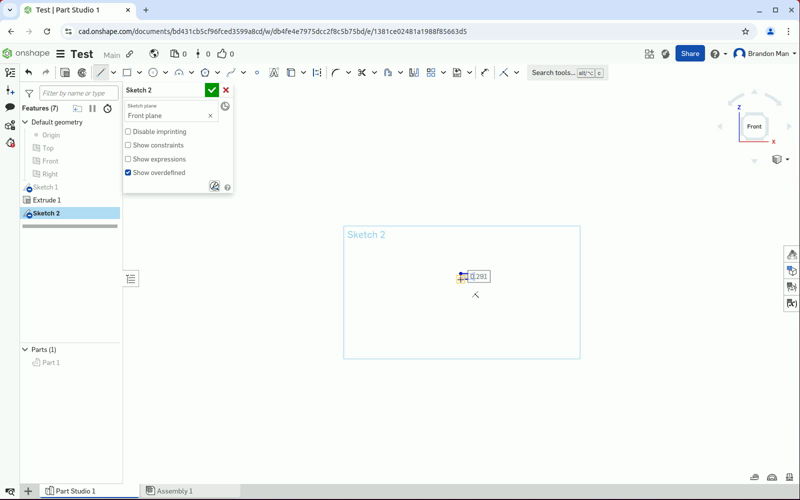
scroll(-6)
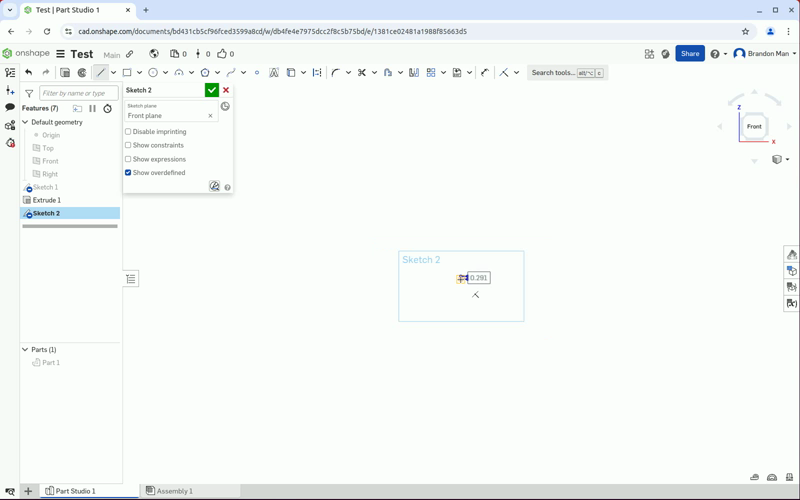
scroll(-6)
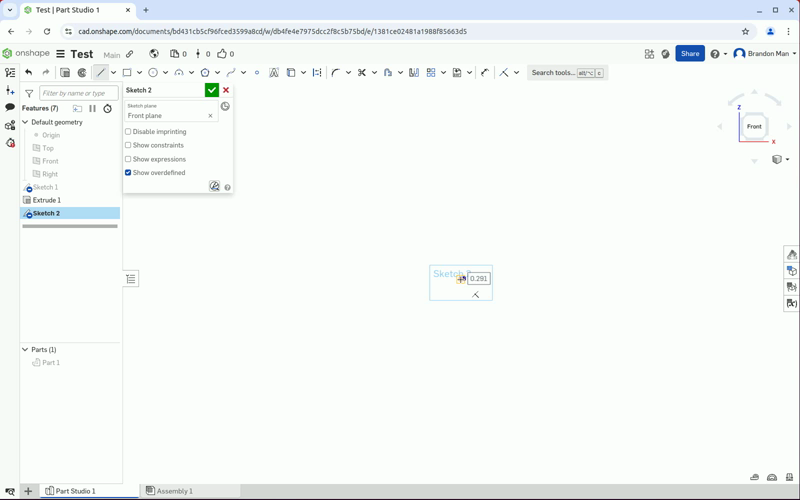
key(esc)
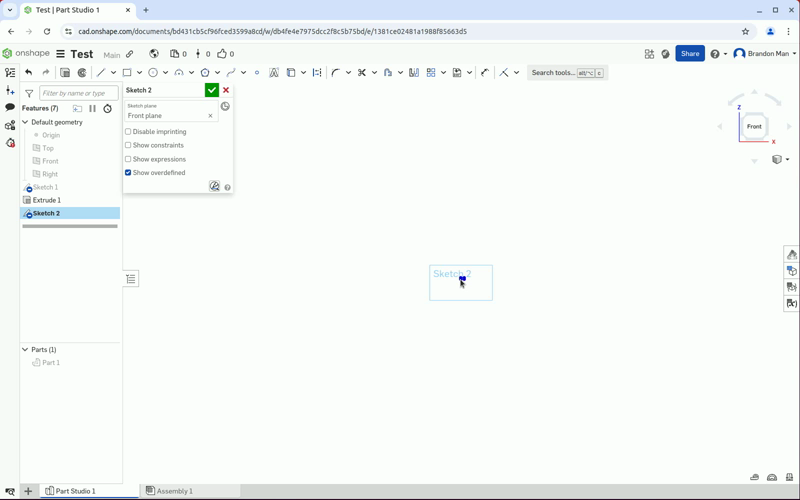
mouse_move(463, 277)
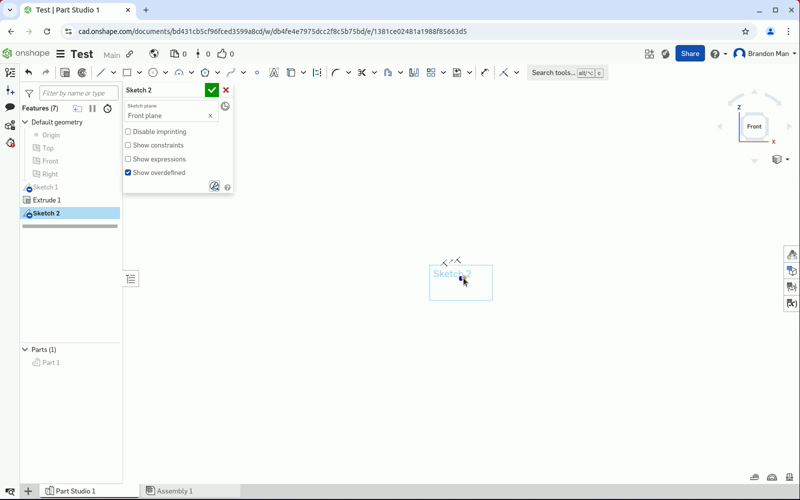
scroll(6)
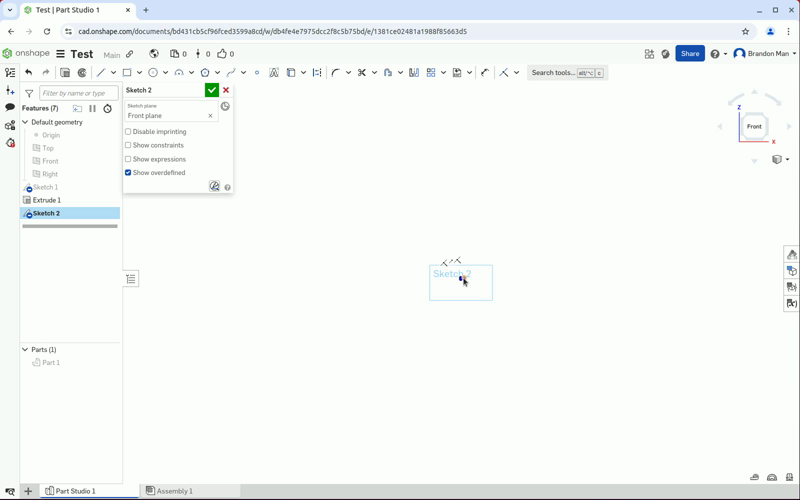
scroll(6)
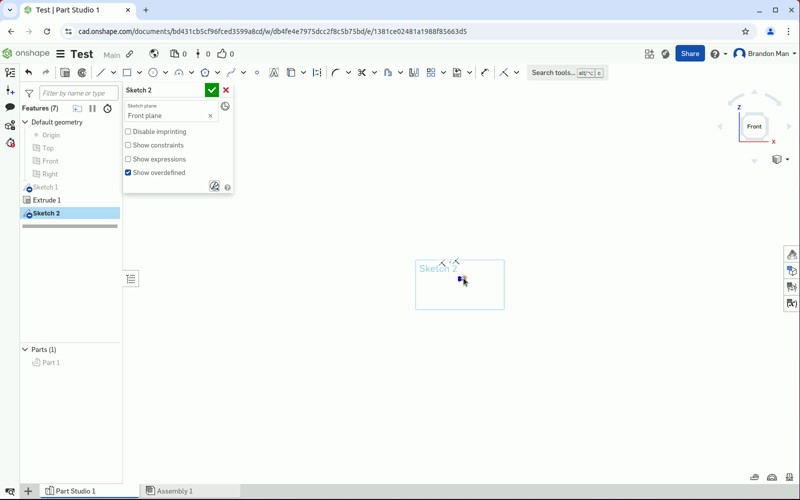
scroll(6)
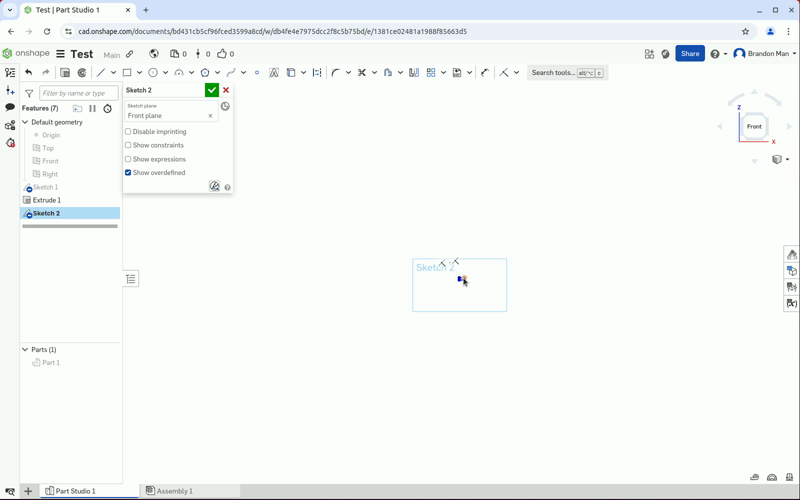
scroll(6)
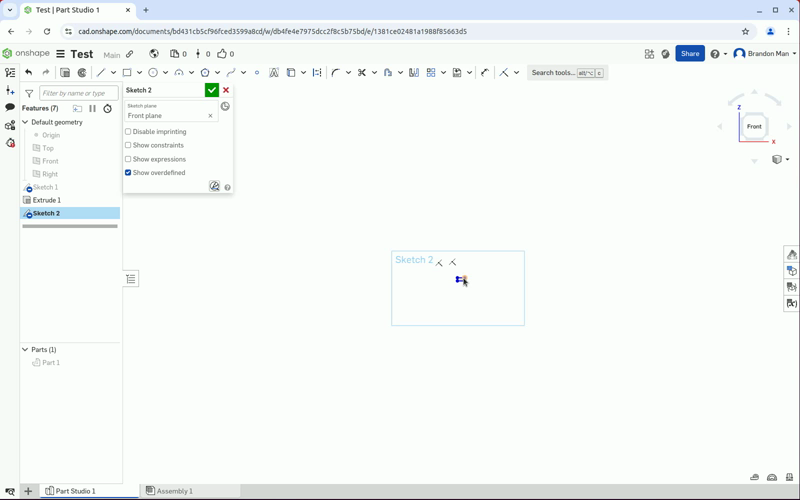
scroll(6)
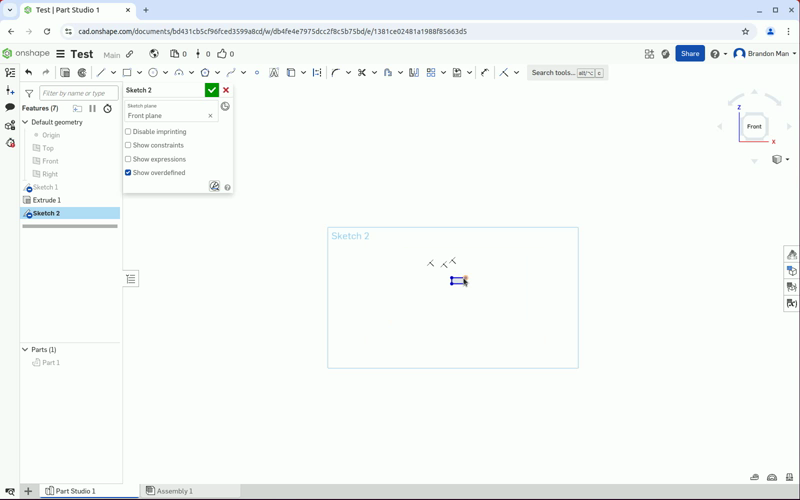
scroll(6)
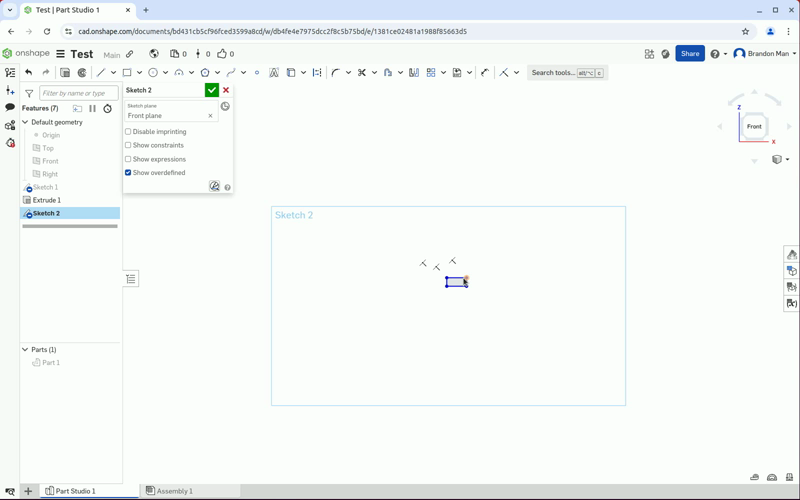
scroll(6)
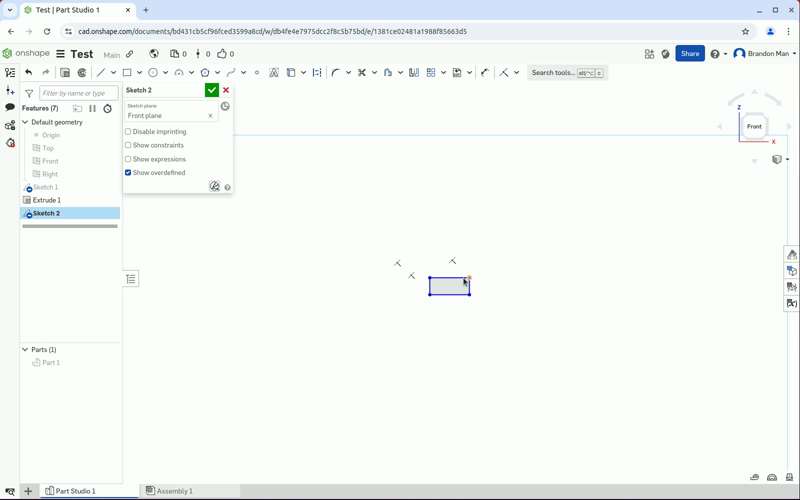
click(463, 277)
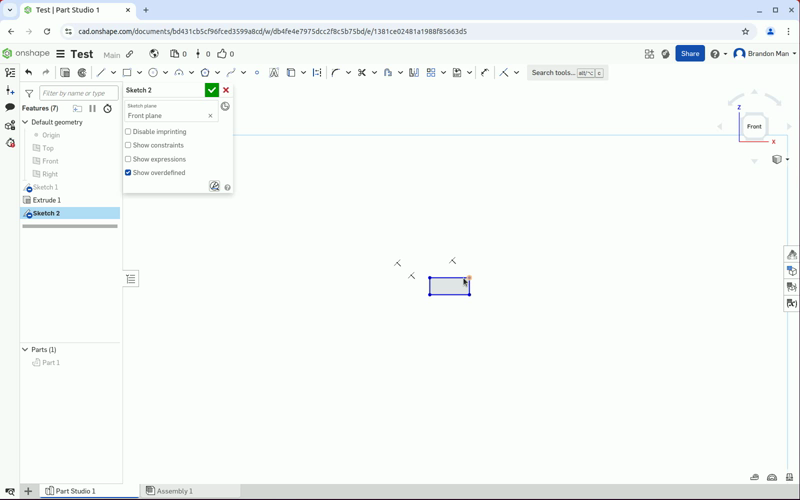
scroll(-6)
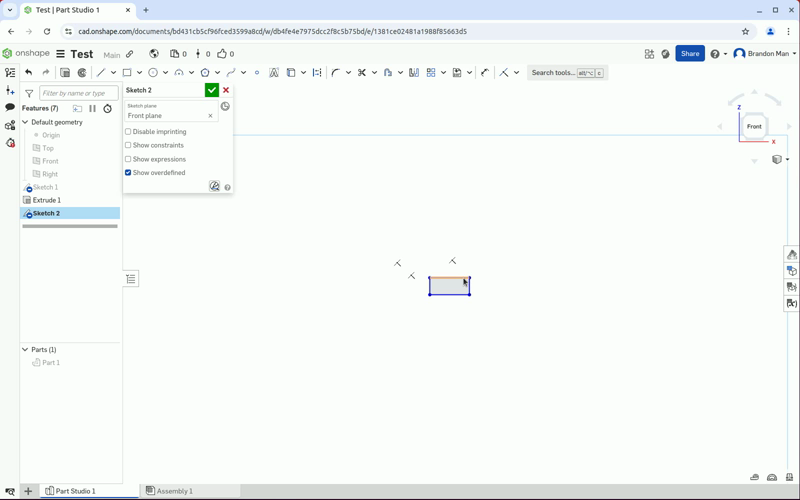
scroll(-6)
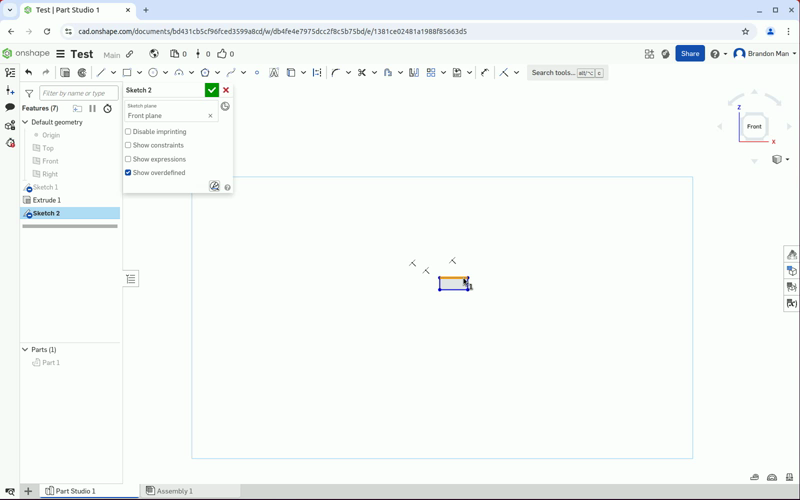
scroll(-6)
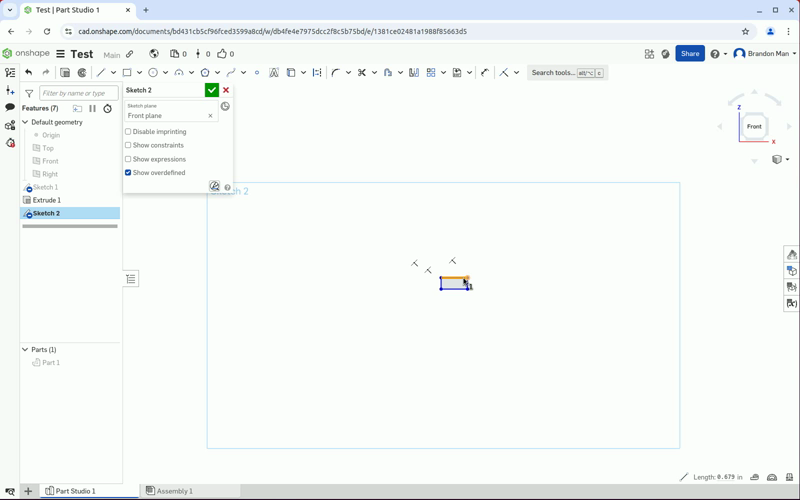
scroll(-6)
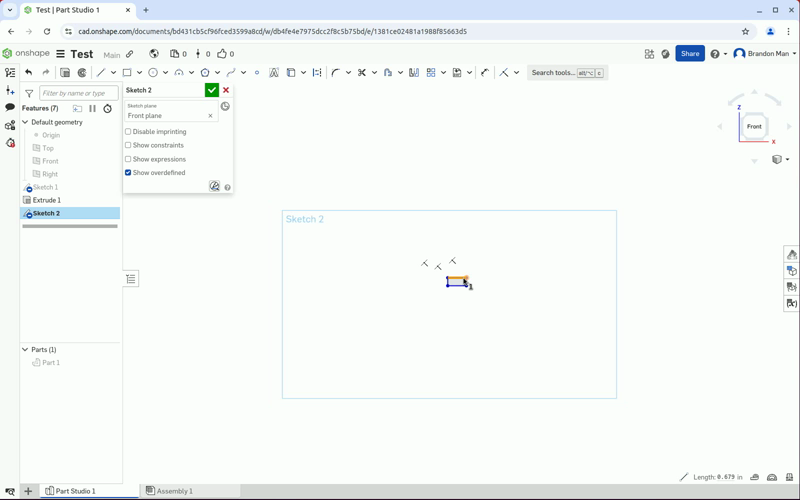
scroll(-6)
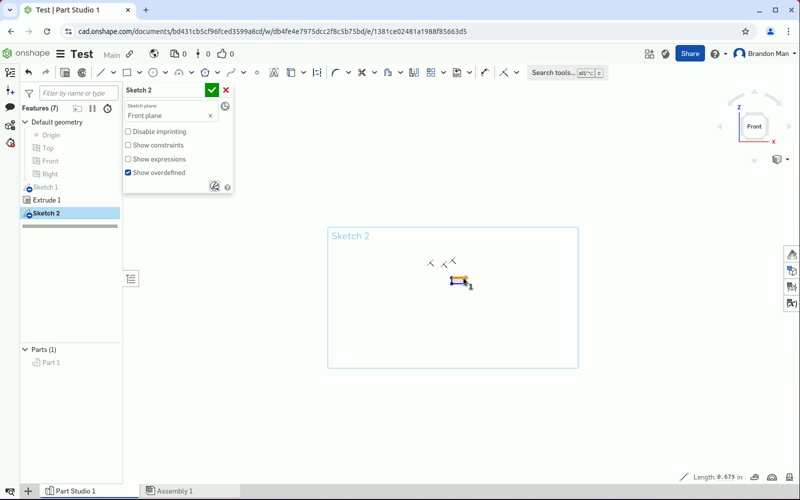
scroll(-6)
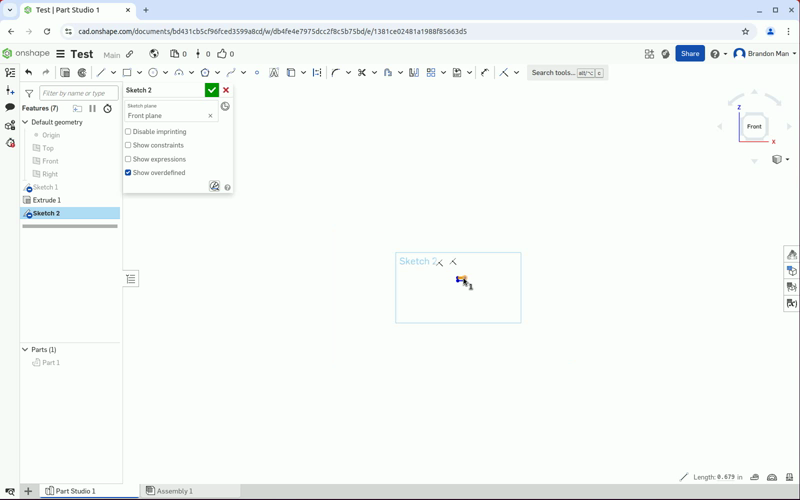
scroll(-6)
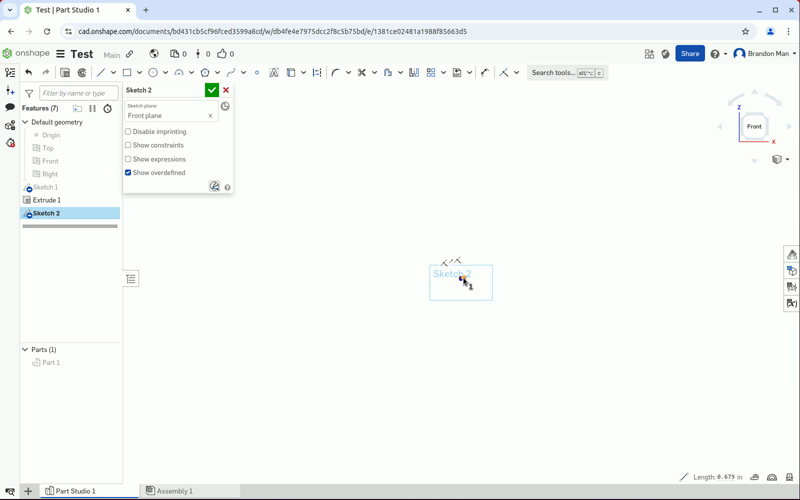
mouse_move(73, 352)
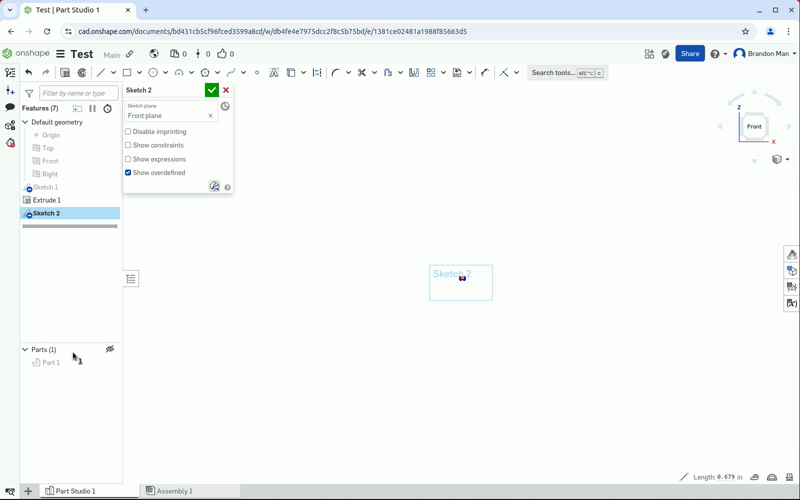
key(shift+y)
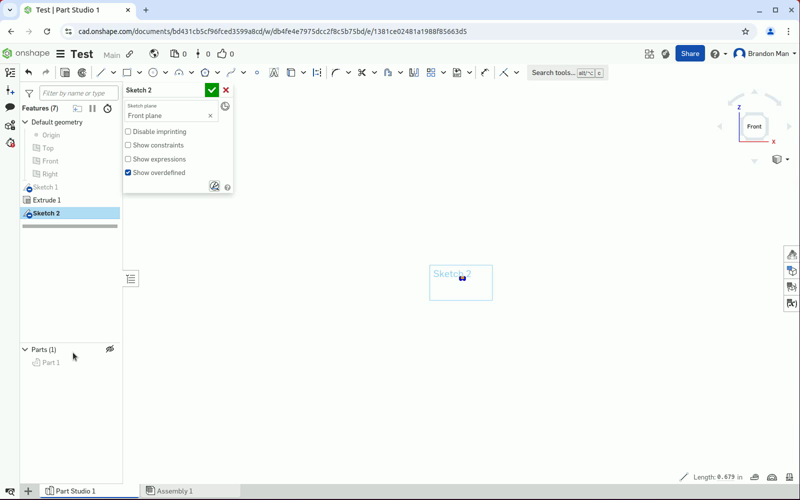
key(shift+e)
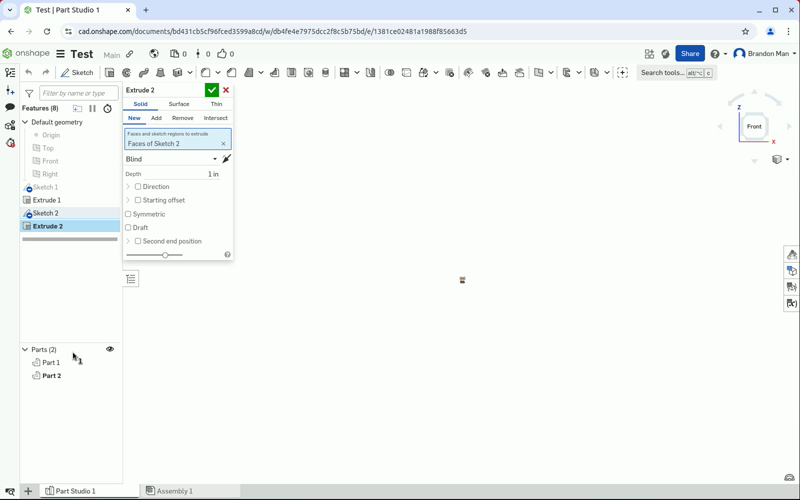
mouse_move(143, 106)
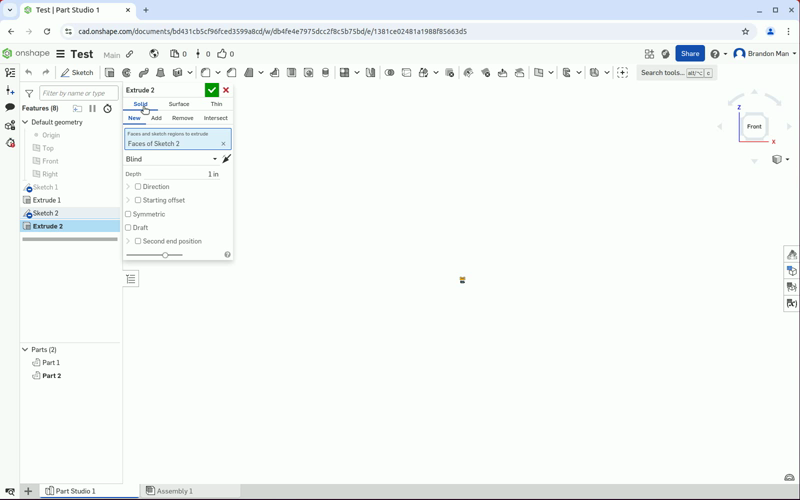
click(143, 106)
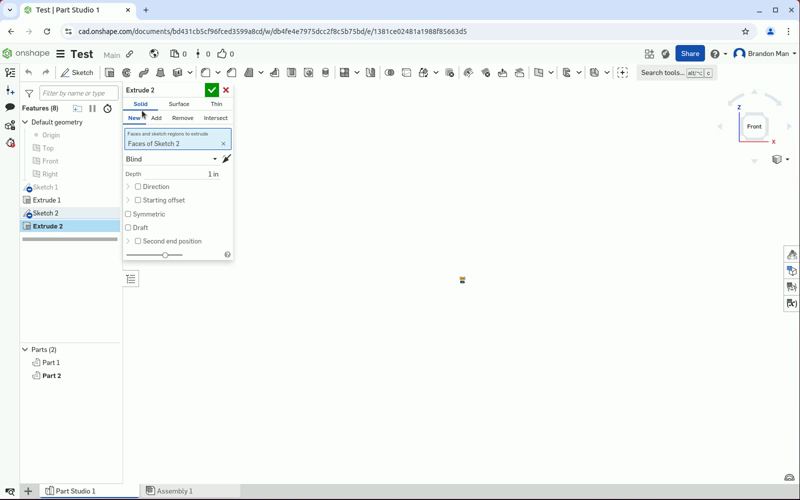
mouse_move(137, 120)
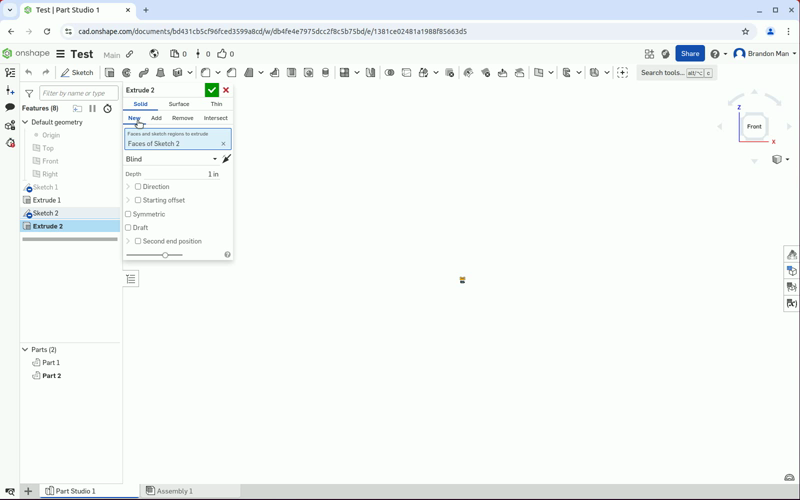
click(137, 120)
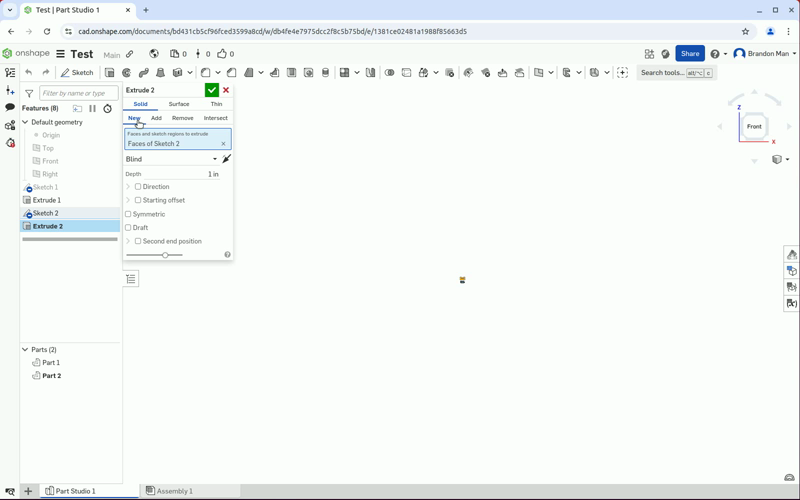
key(tab, 4)
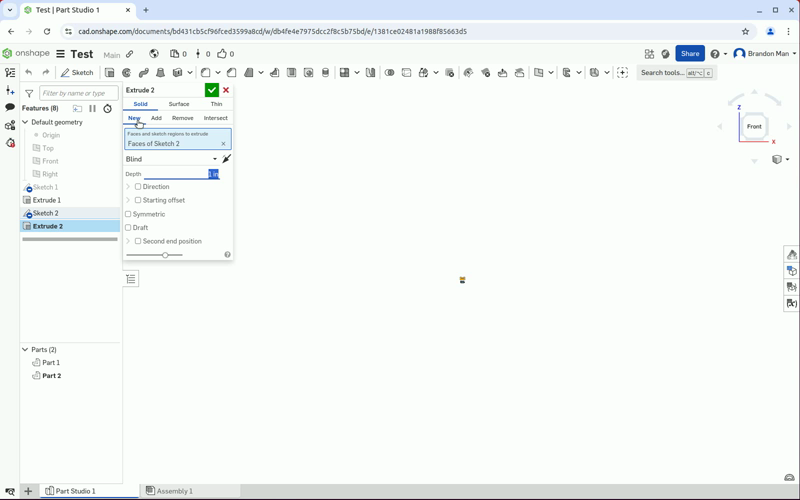
text(22.145)
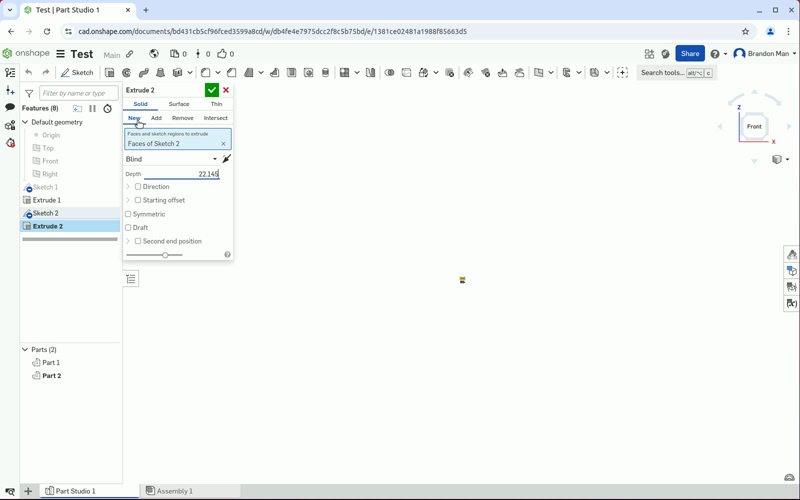
key(enter)
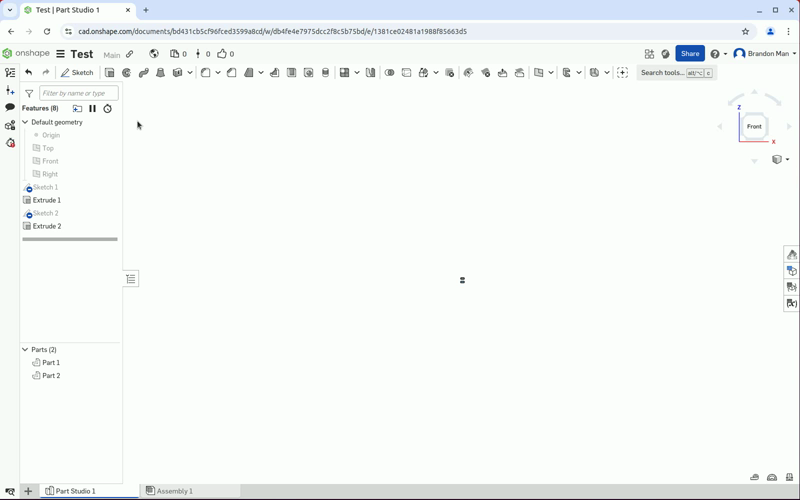
key(shift+h)
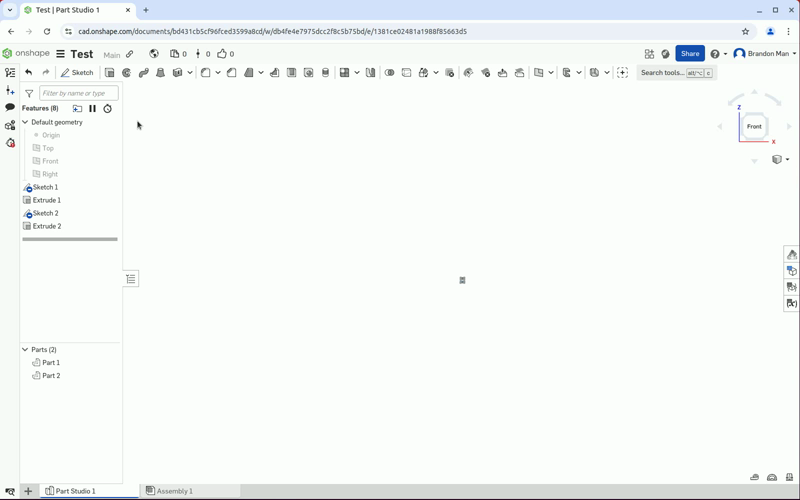
key(shift+h)
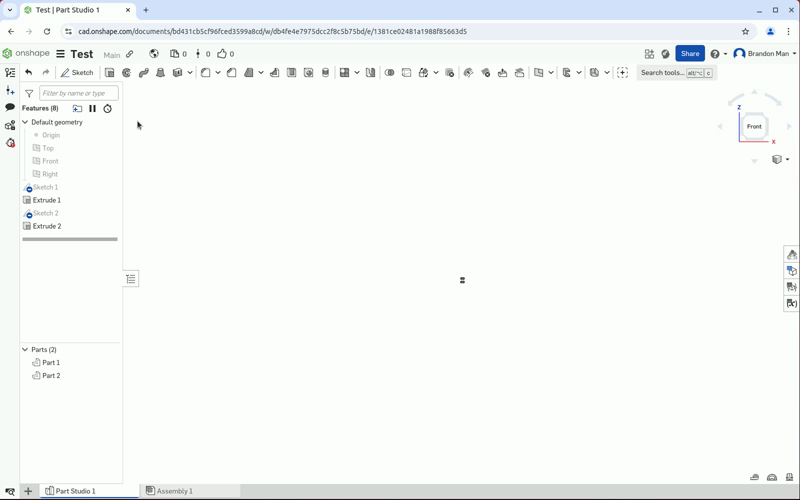
mouse_move(73, 189)
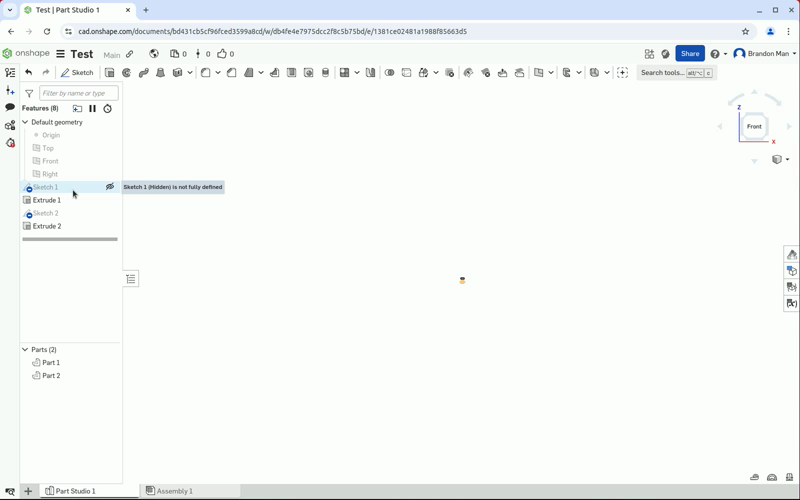
click(73, 189)
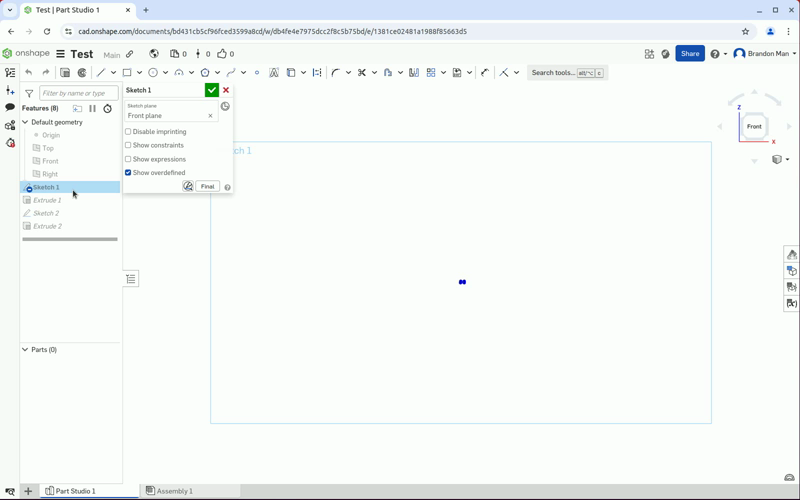
mouse_move(229, 92)
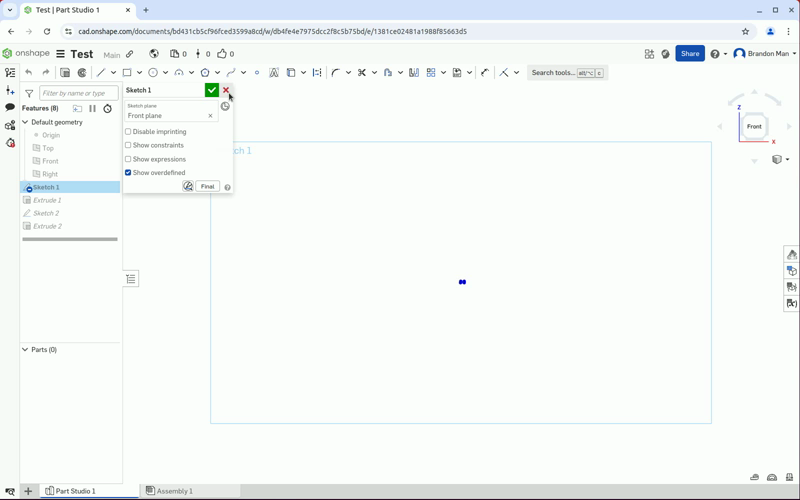
click(229, 92)
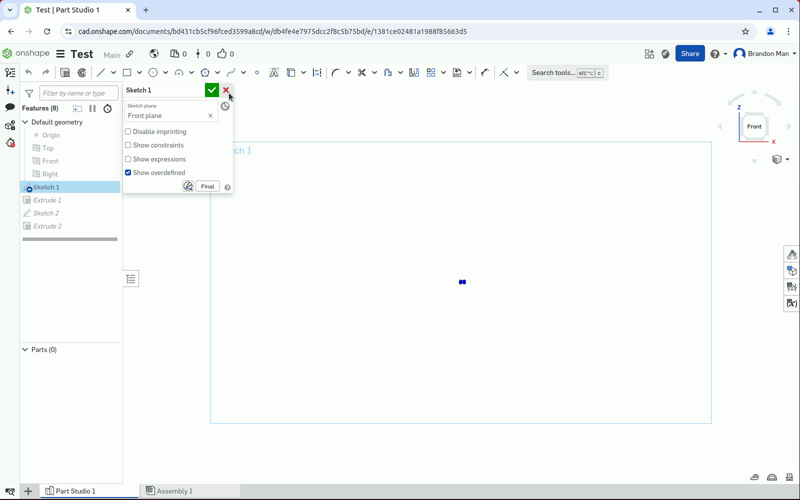
key(shift+s)
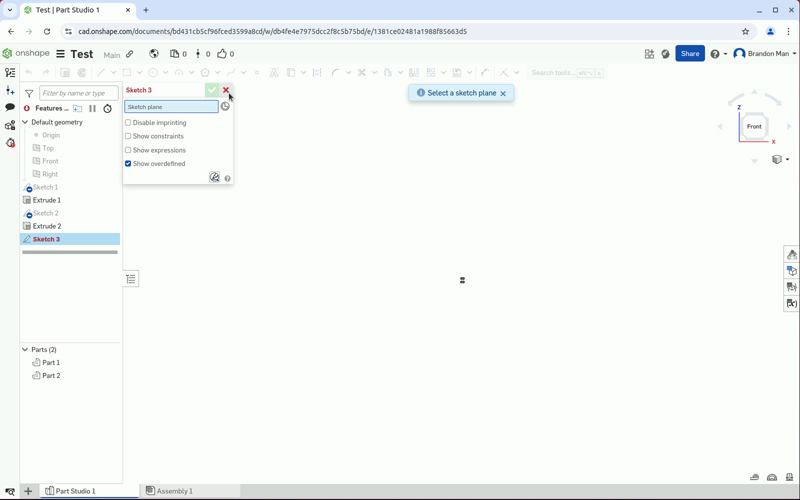
mouse_move(73, 163)
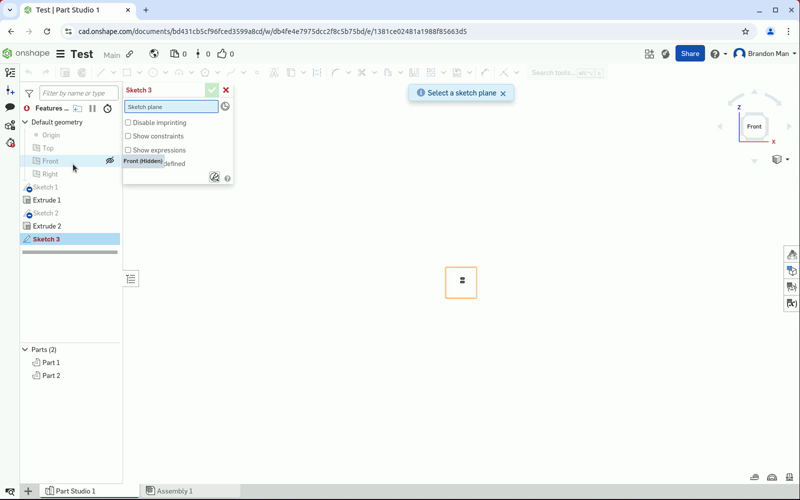
click(73, 163)
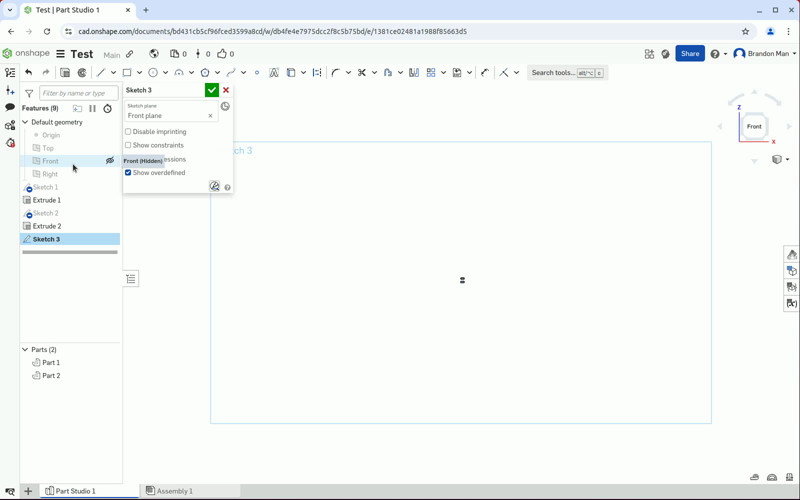
mouse_move(73, 352)
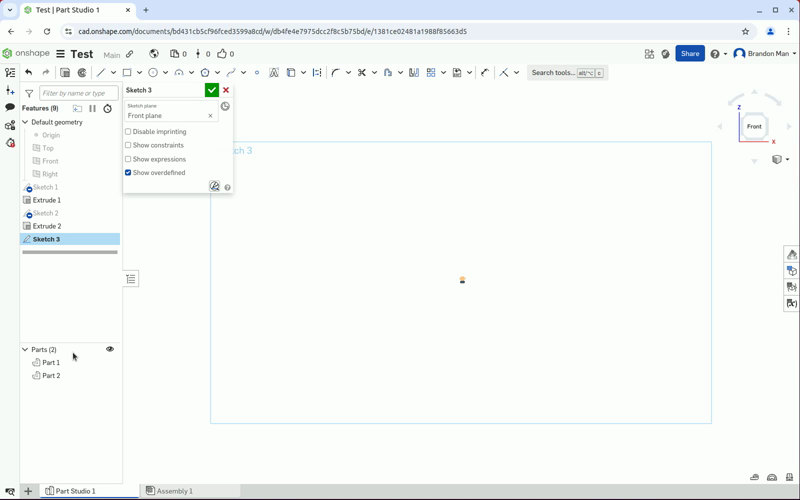
key(y)
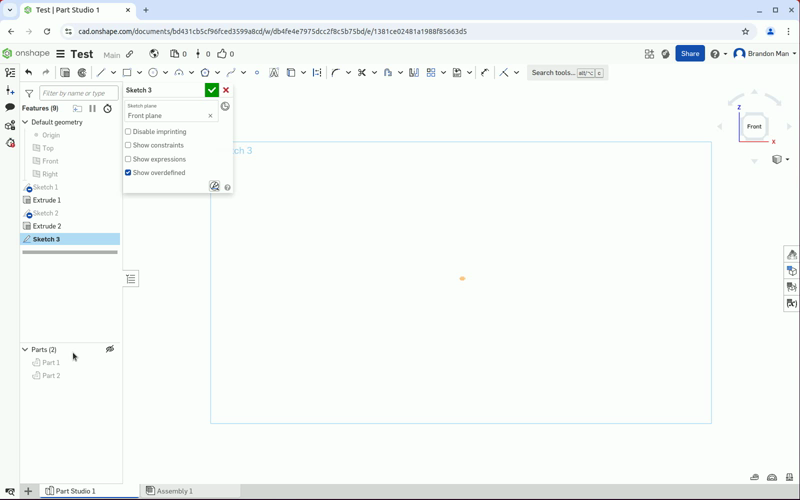
key(l)
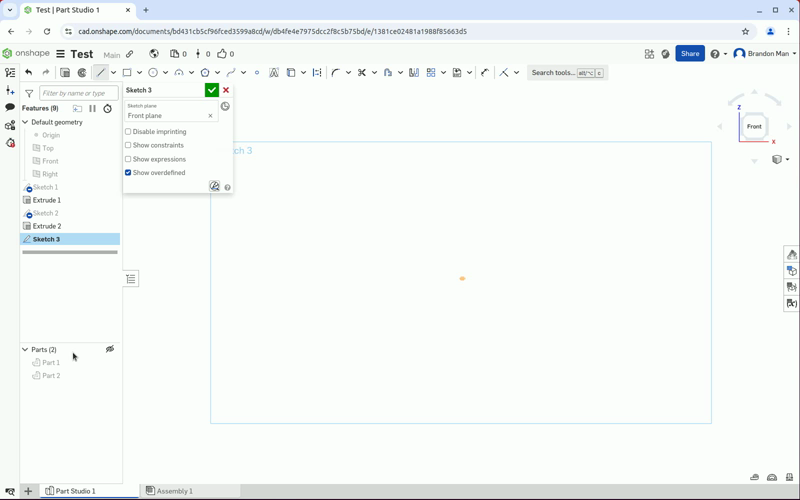
key_down(shift)
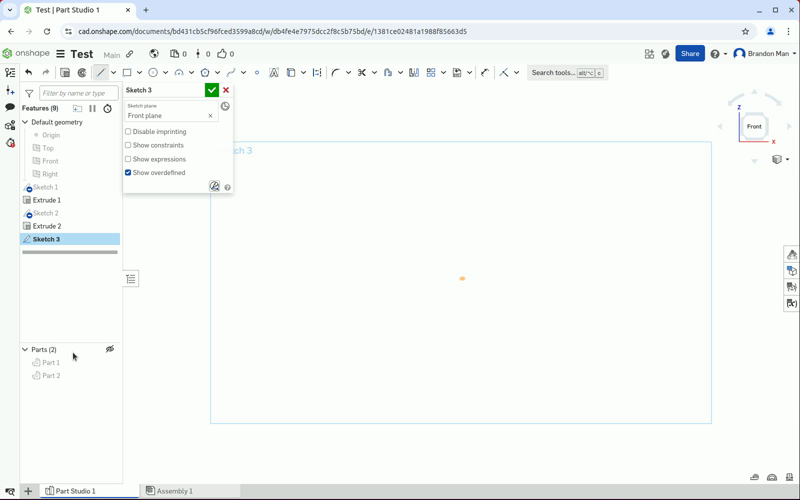
mouse_move(460, 275)
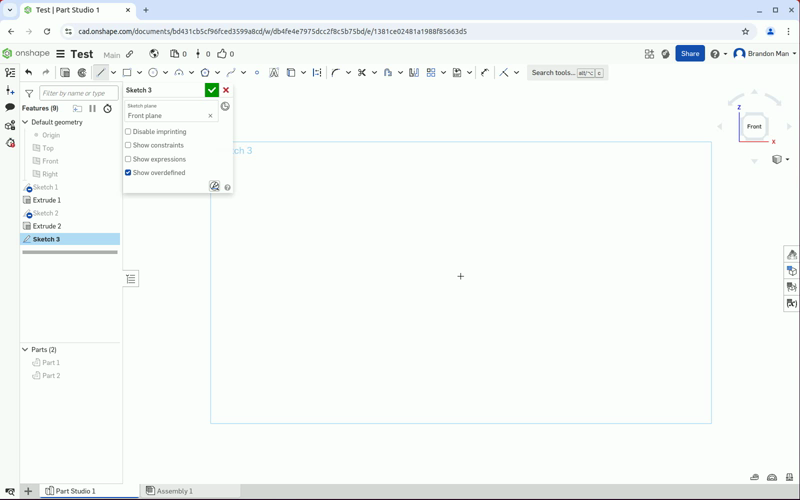
click(460, 275)
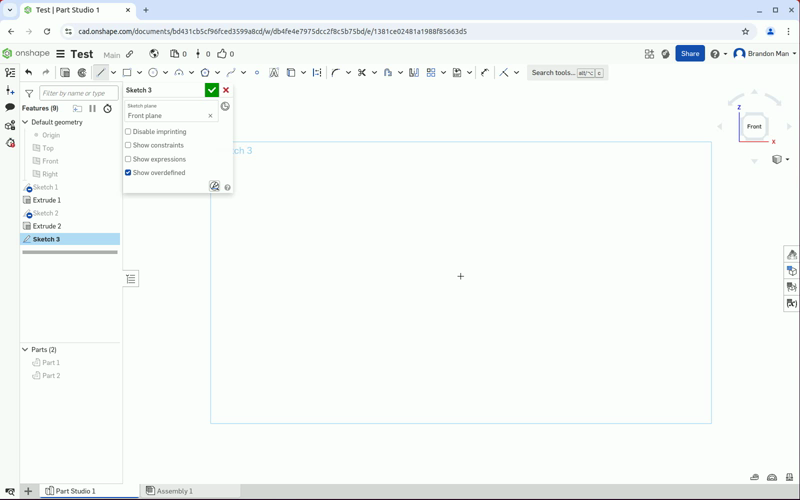
key_up(shift)
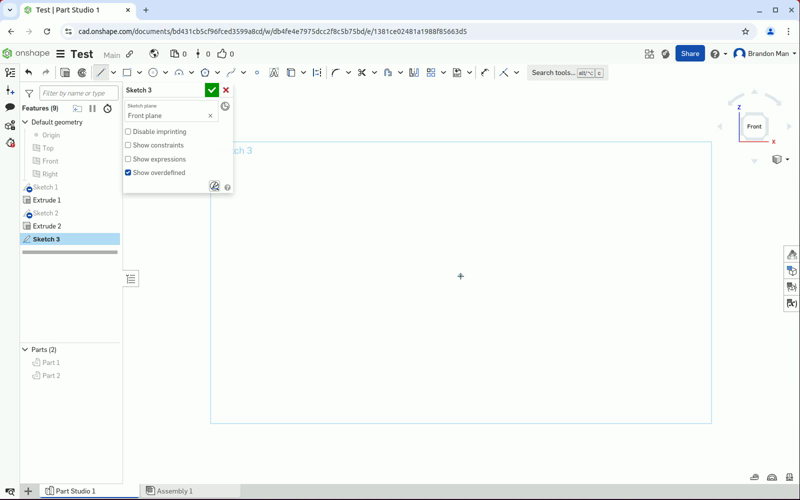
key_down(shift)
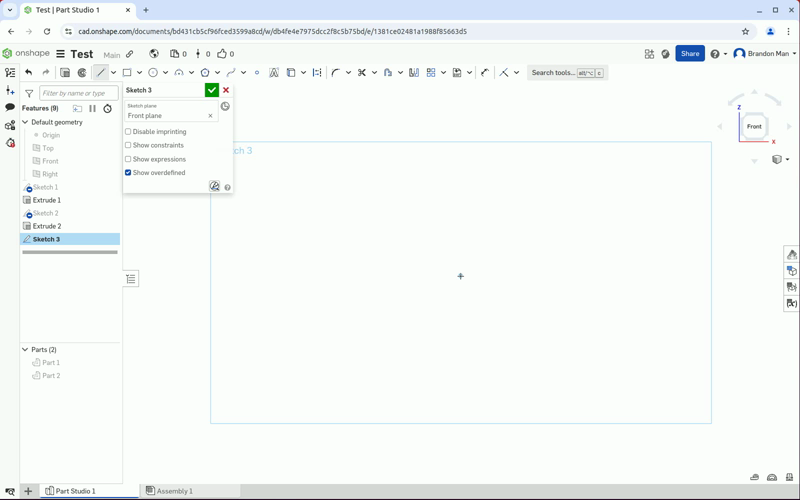
mouse_move(490, 275)
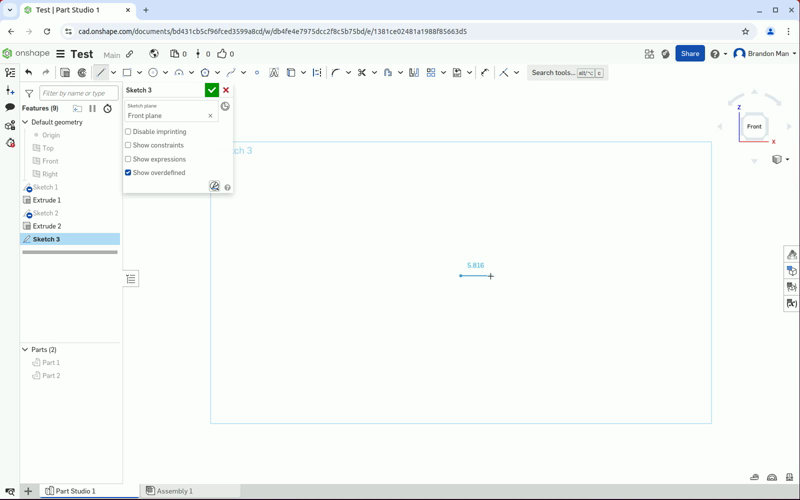
mouse_move(464, 275)
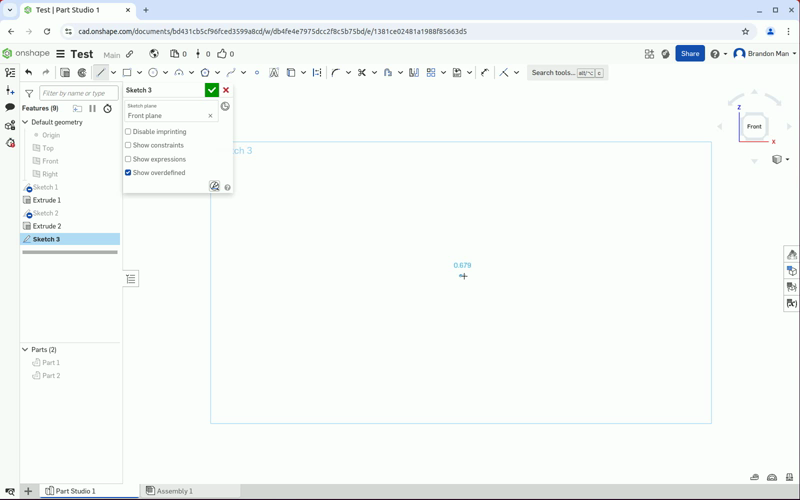
scroll(6)
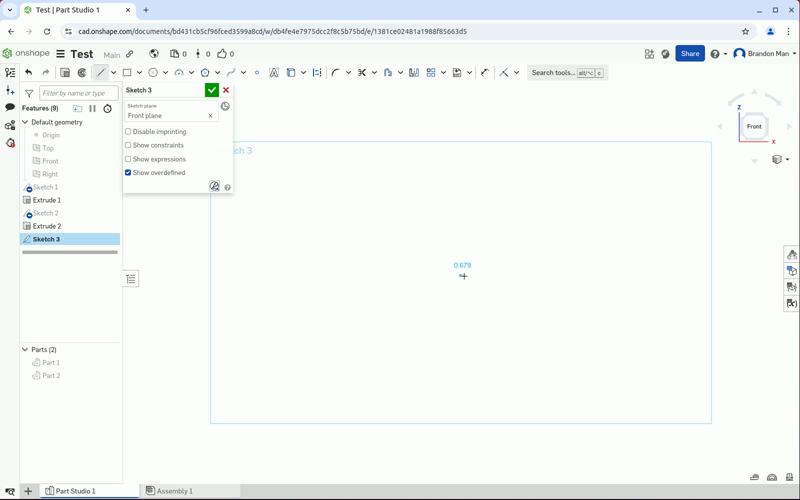
scroll(6)
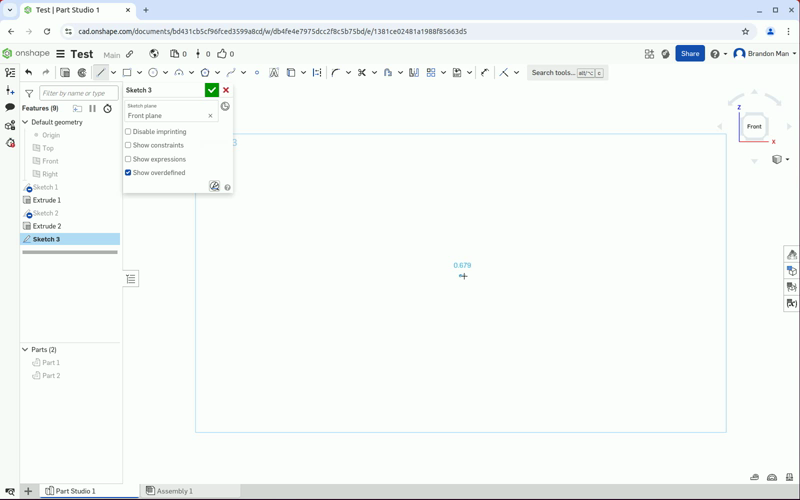
scroll(6)
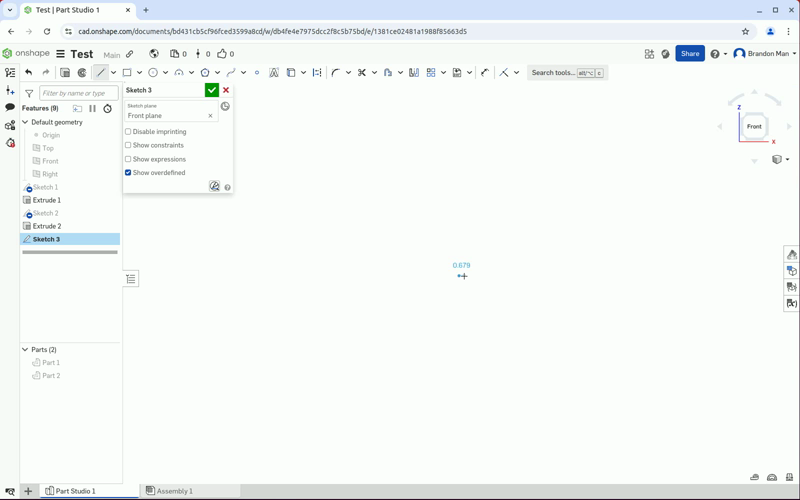
scroll(6)
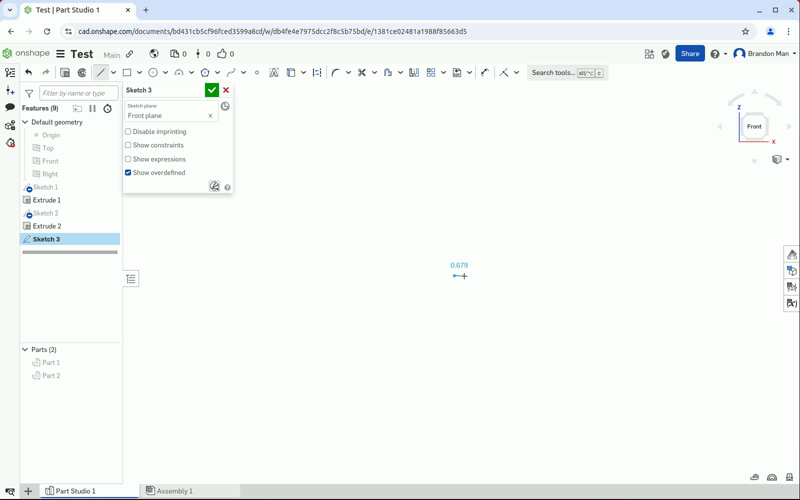
scroll(6)
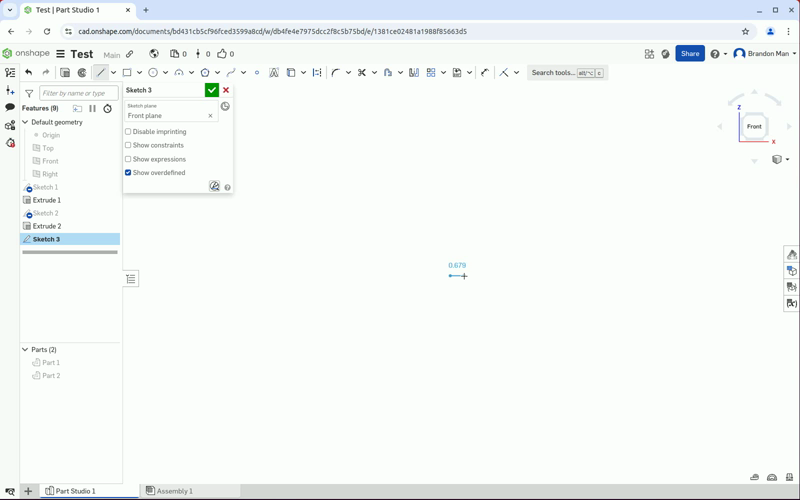
scroll(6)
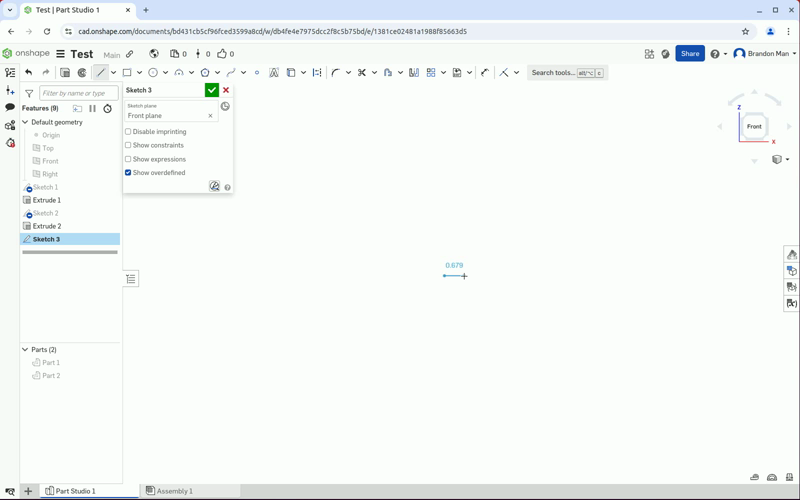
scroll(6)
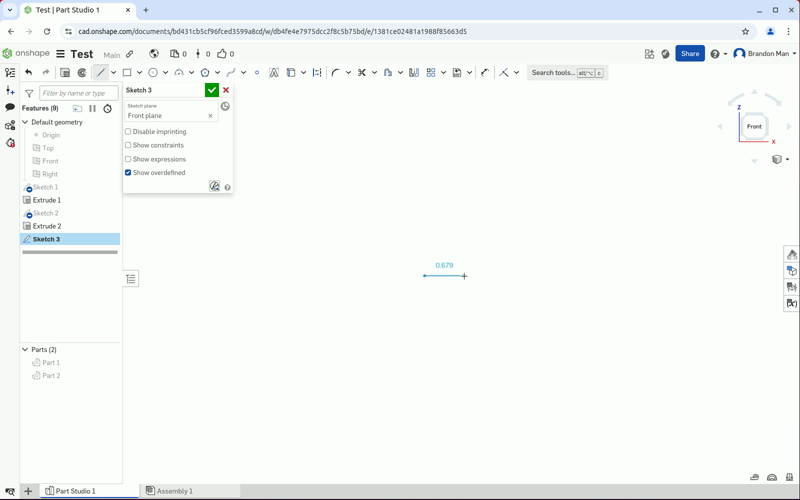
click(464, 275)
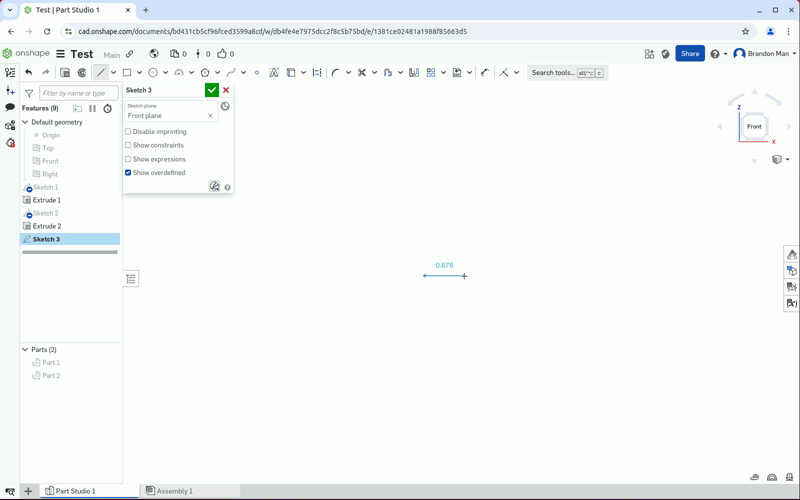
scroll(-6)
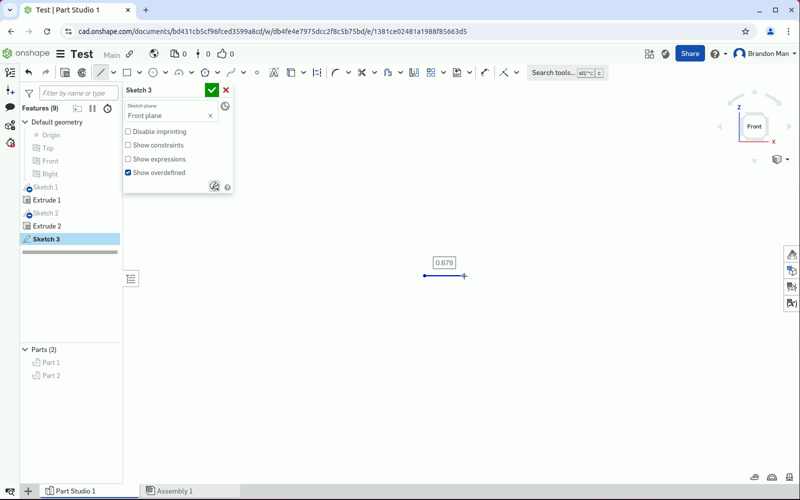
scroll(-6)
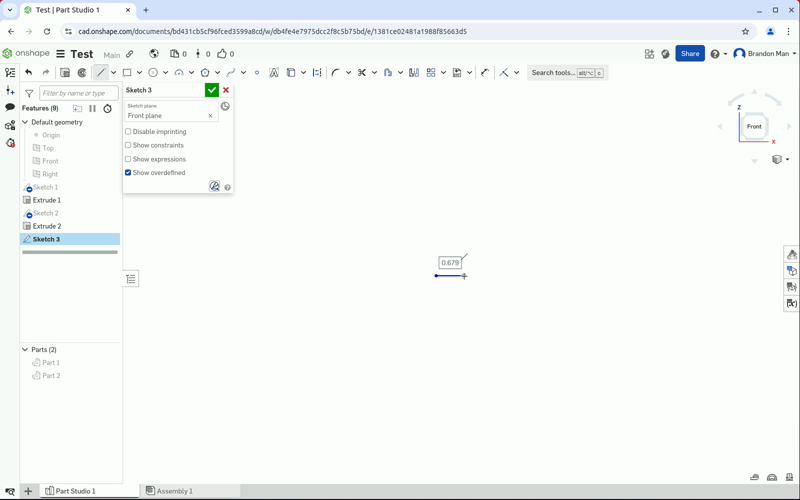
scroll(-6)
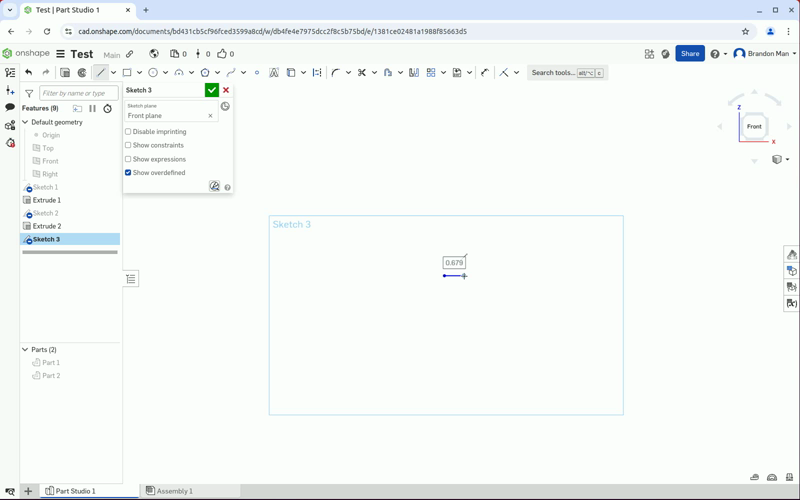
scroll(-6)
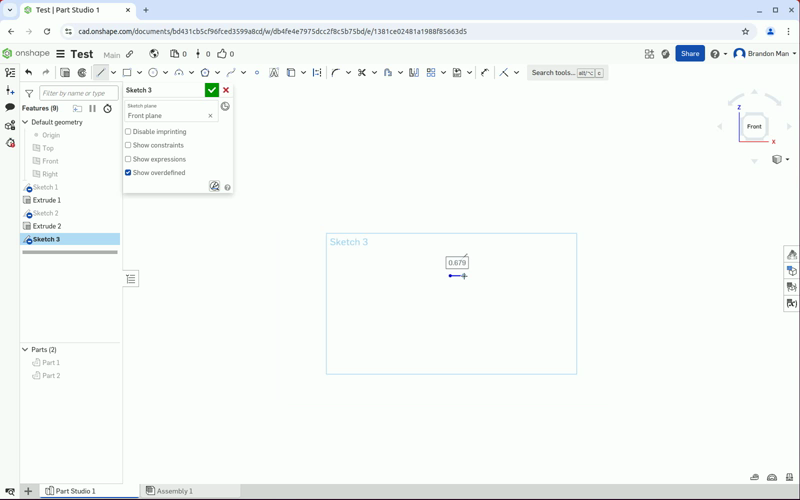
scroll(-6)
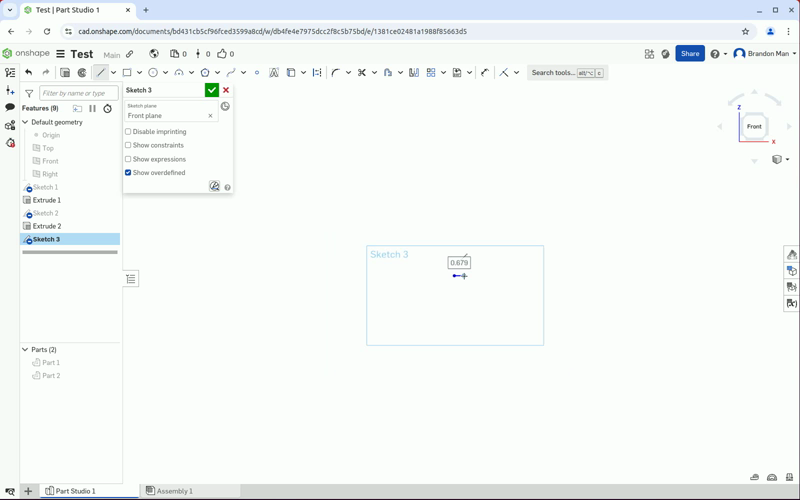
scroll(-6)
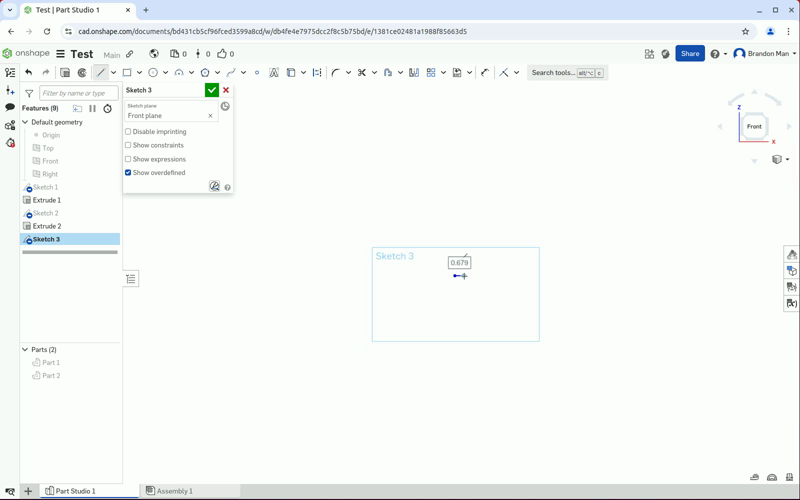
scroll(-6)
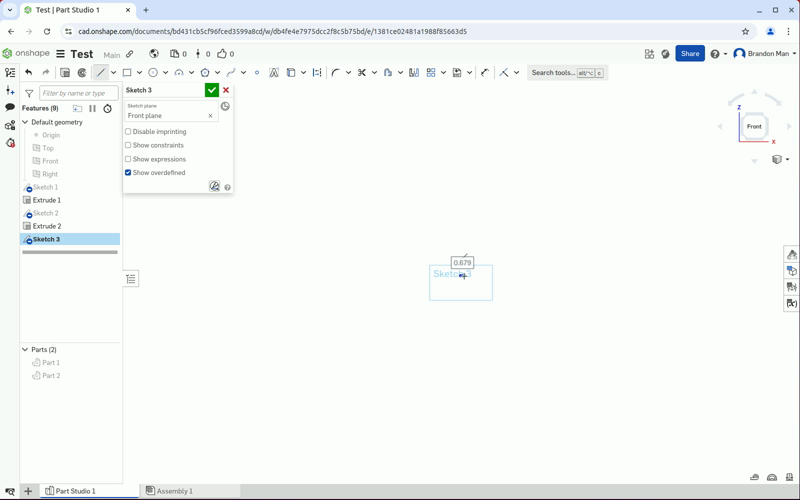
key_up(shift)
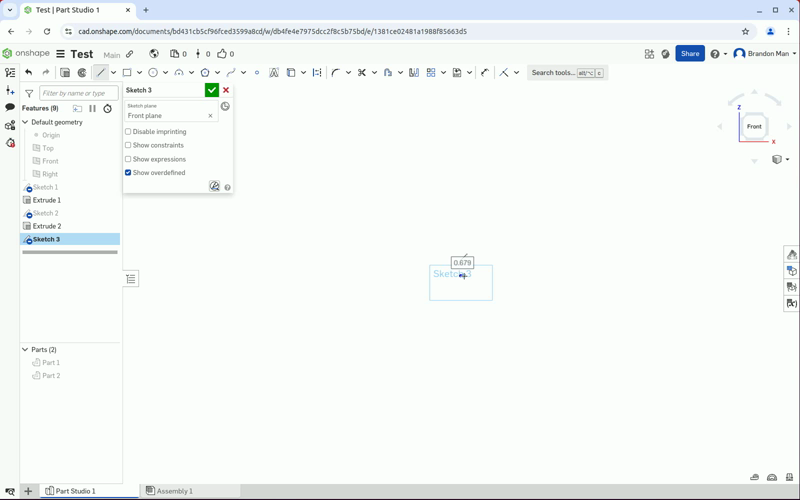
key_down(shift)
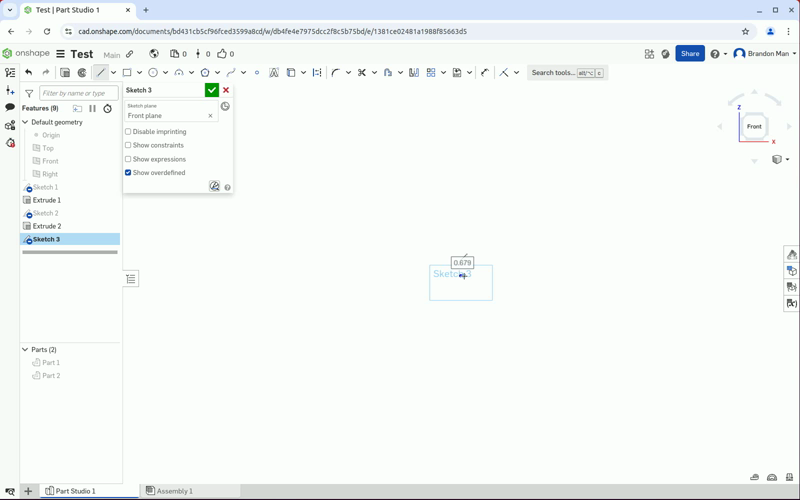
mouse_move(494, 275)
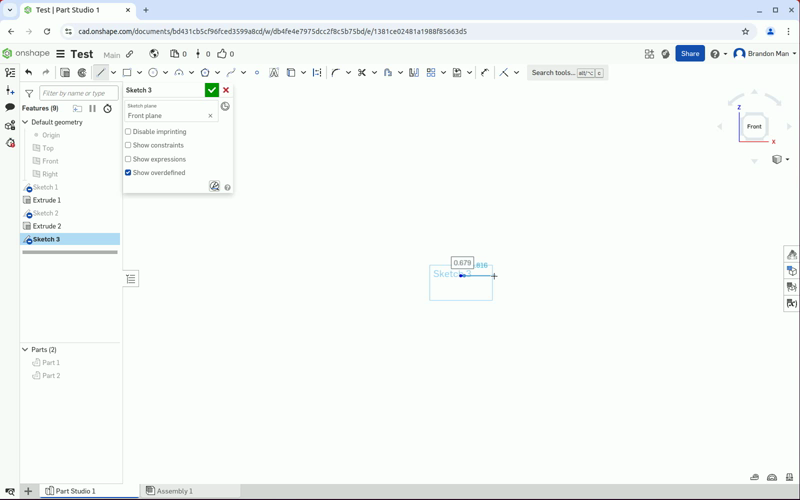
mouse_move(464, 274)
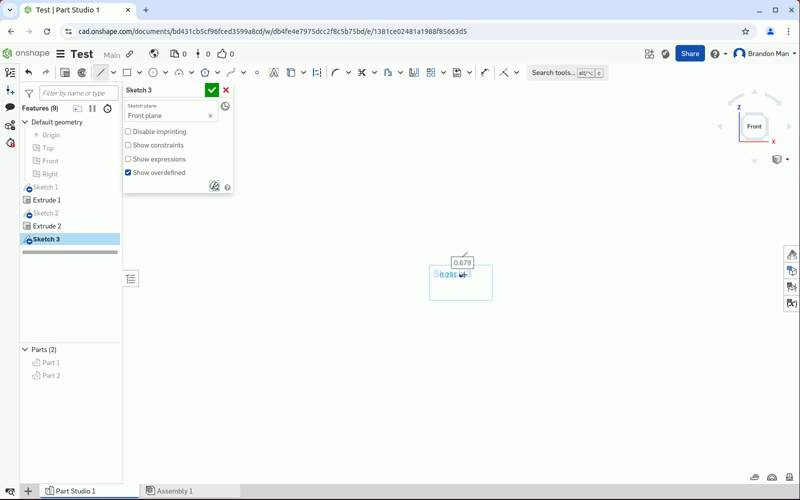
scroll(6)
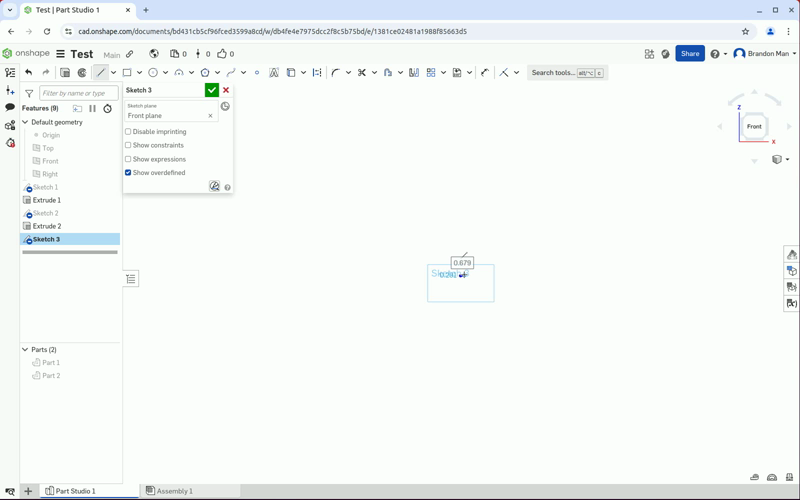
scroll(6)
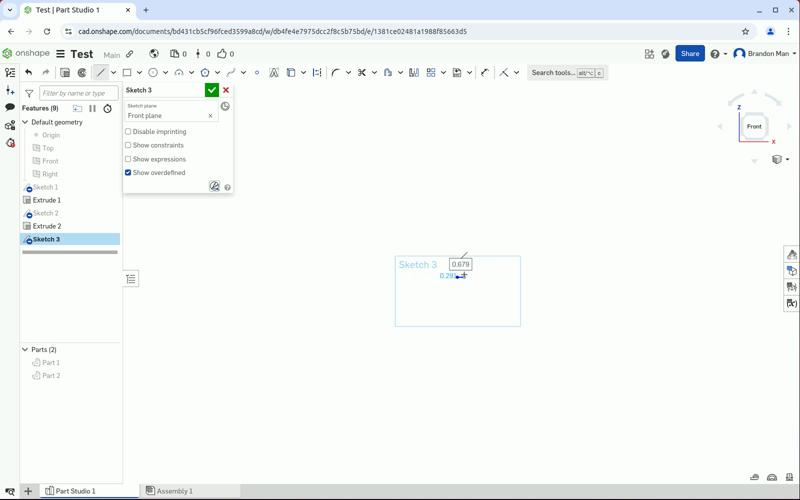
scroll(6)
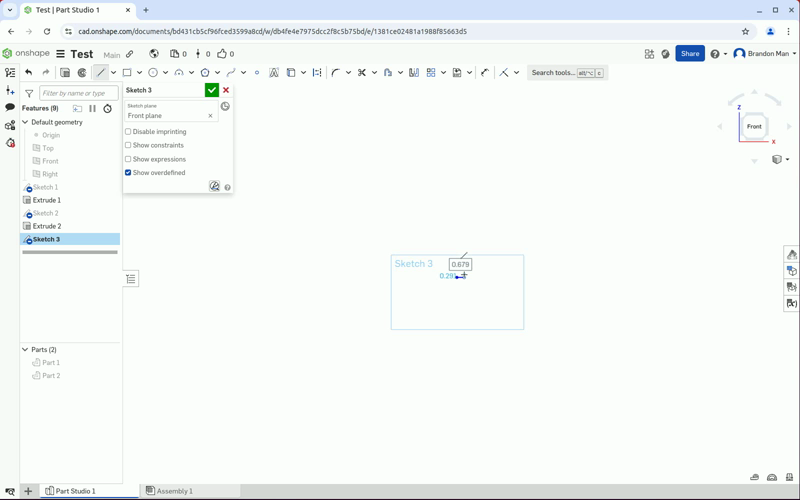
scroll(6)
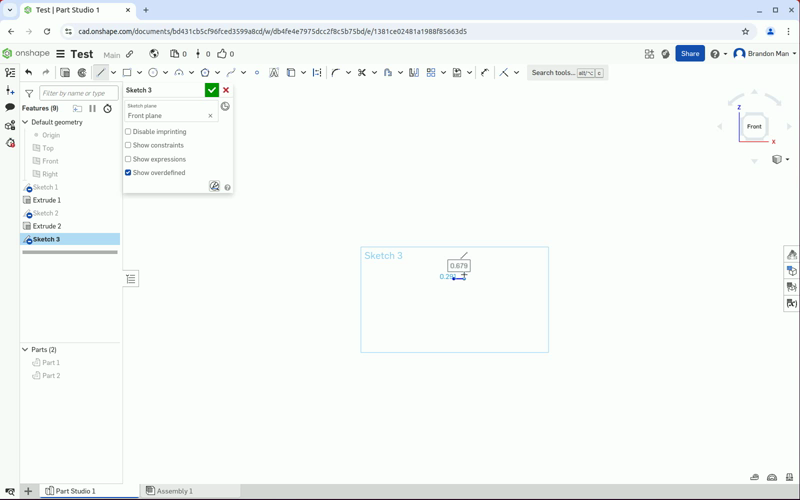
scroll(6)
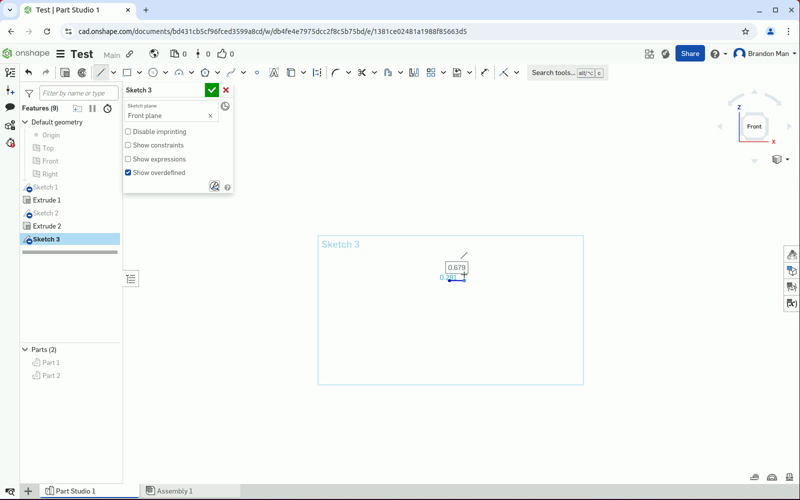
scroll(6)
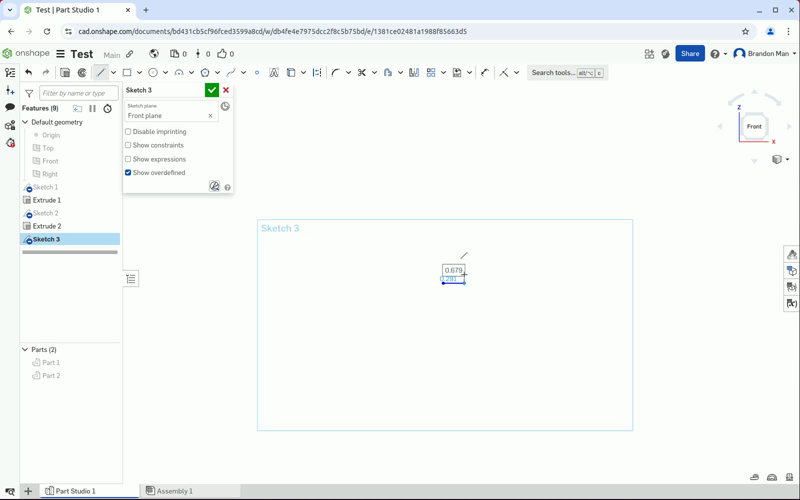
scroll(6)
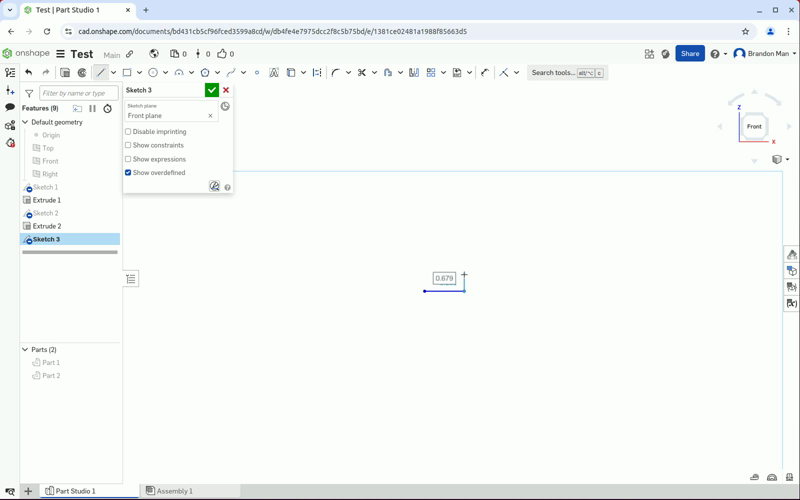
click(464, 274)
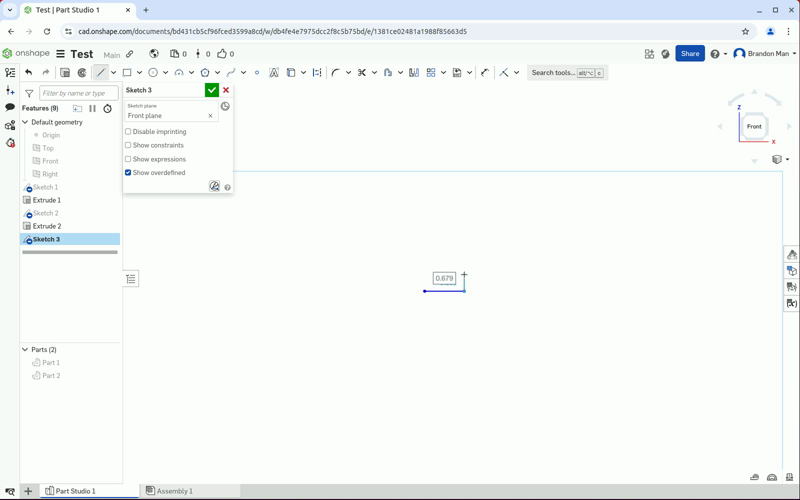
scroll(-6)
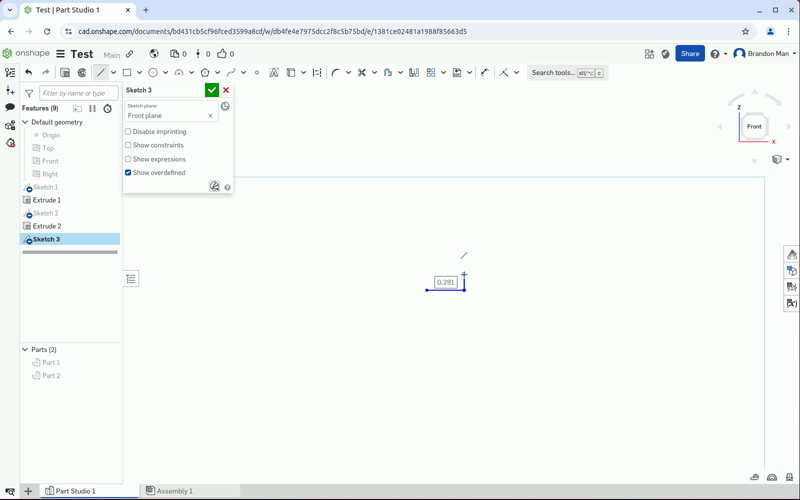
scroll(-6)
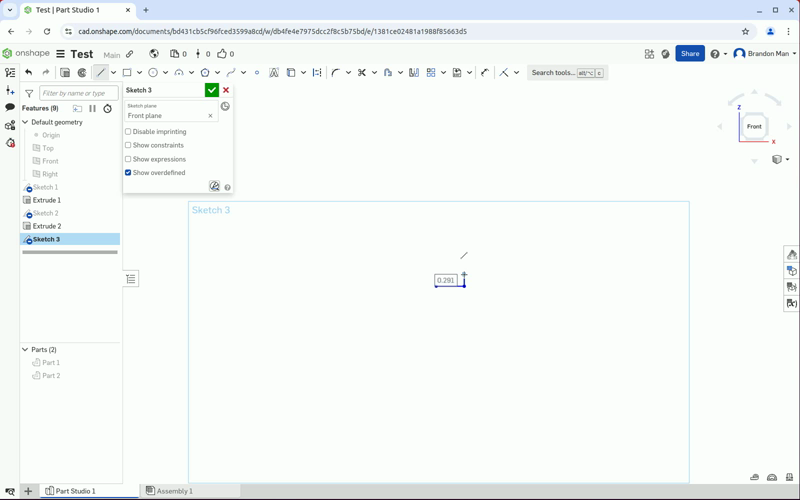
scroll(-6)
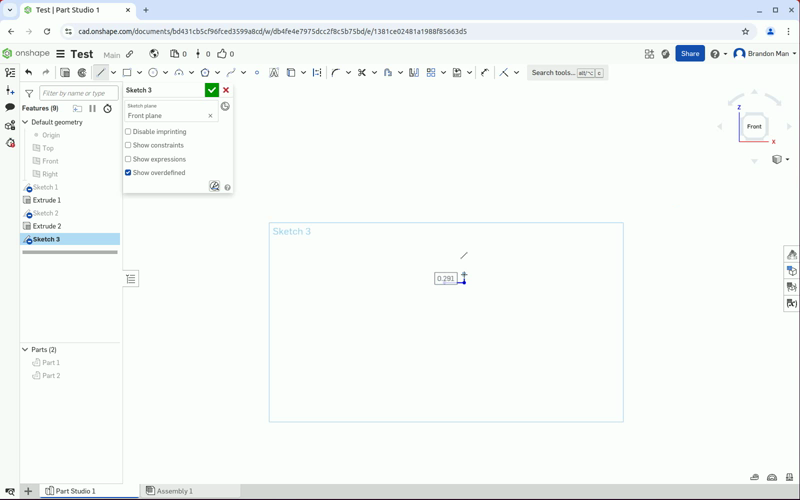
scroll(-6)
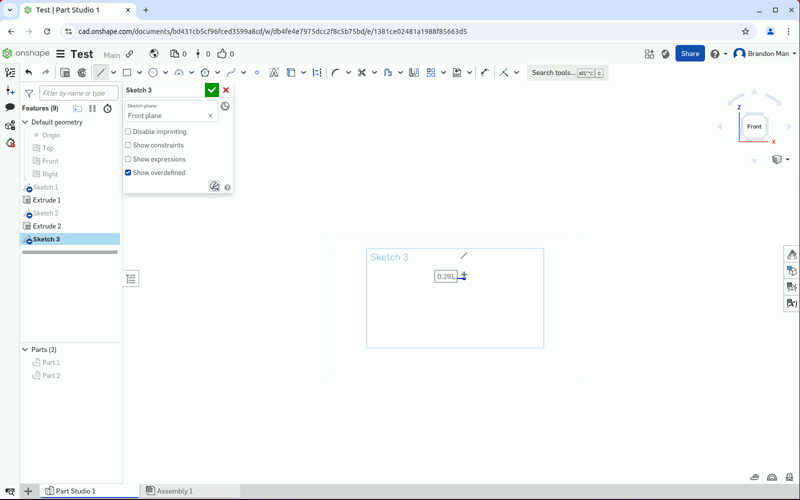
scroll(-6)
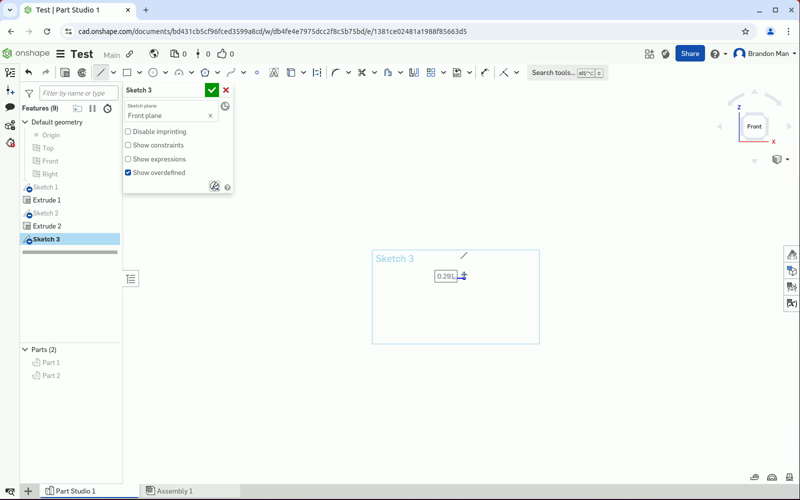
scroll(-6)
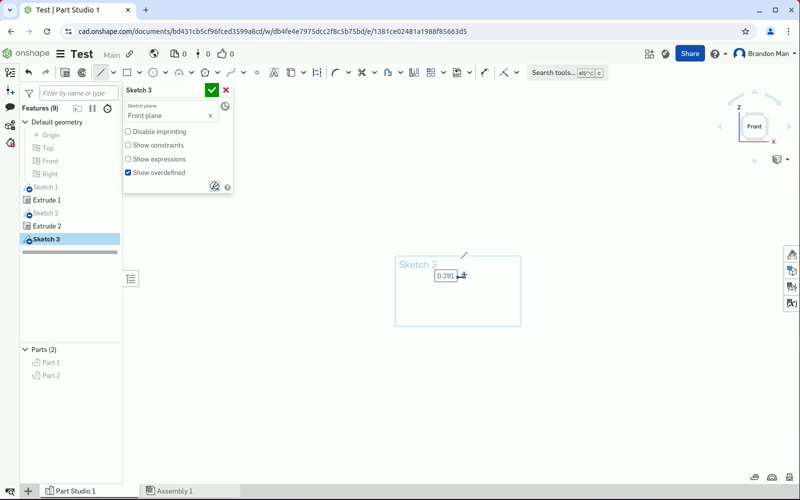
scroll(-6)
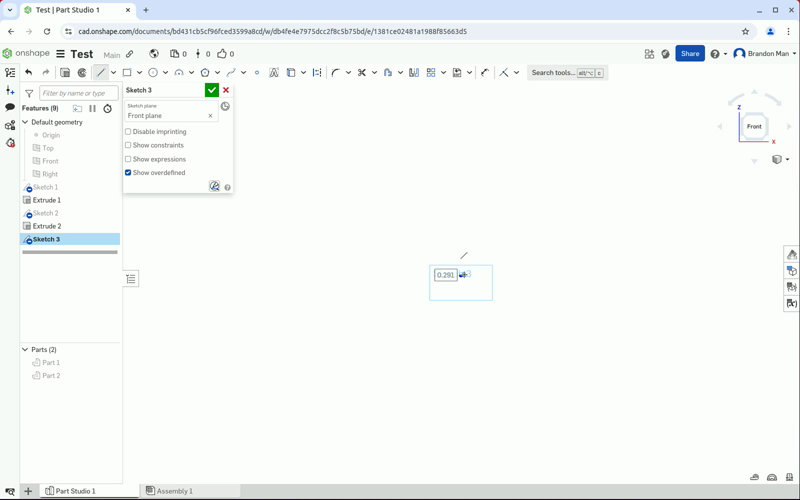
key_up(shift)
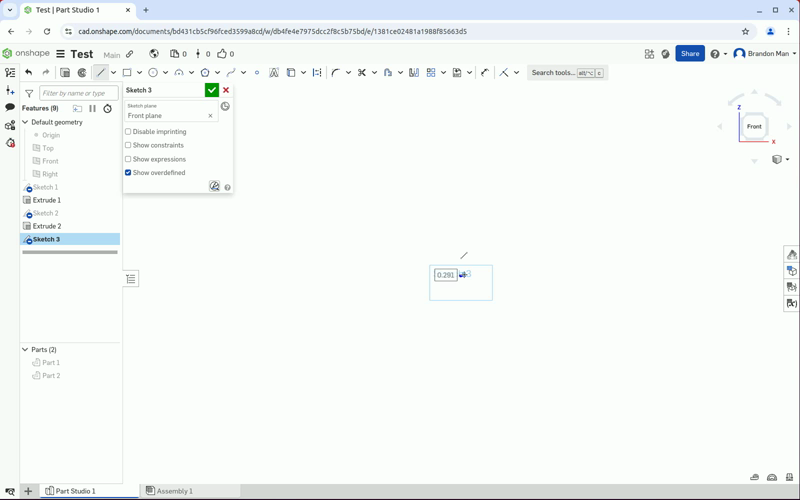
key_down(shift)
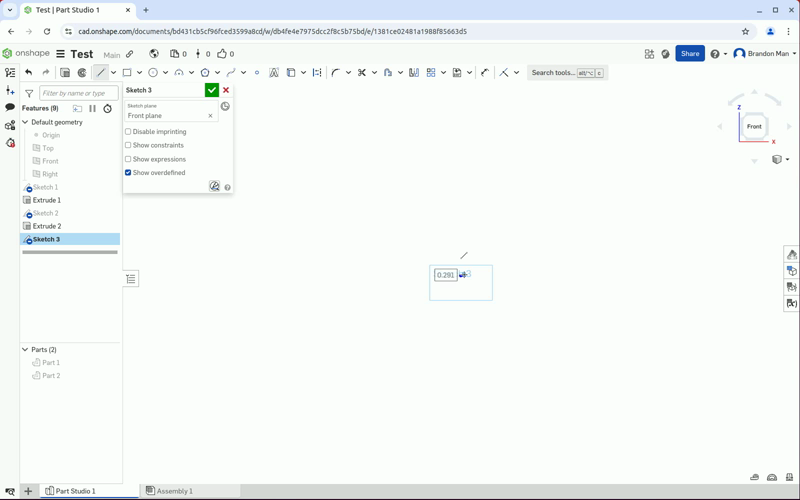
mouse_move(494, 274)
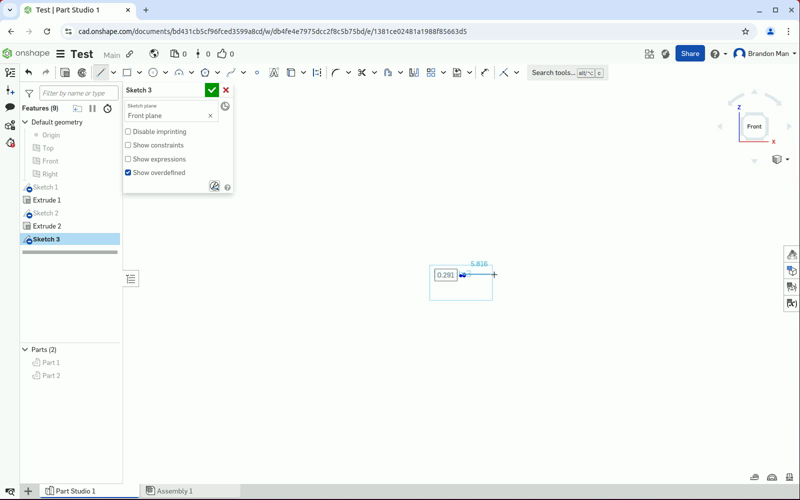
mouse_move(460, 274)
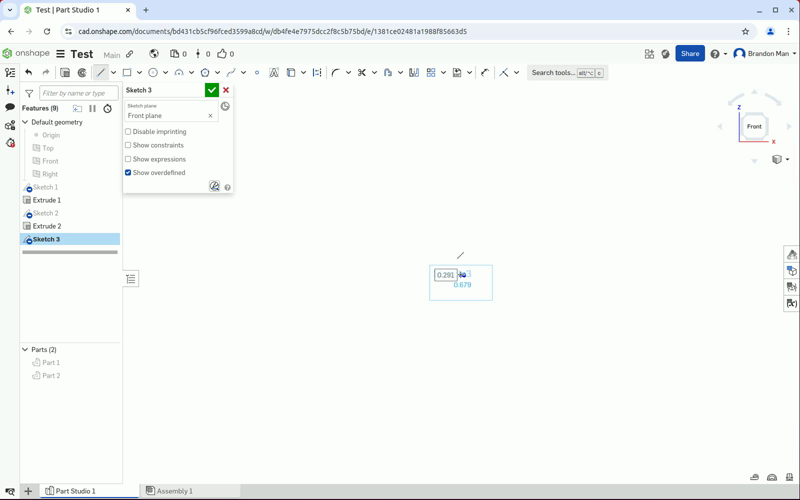
scroll(6)
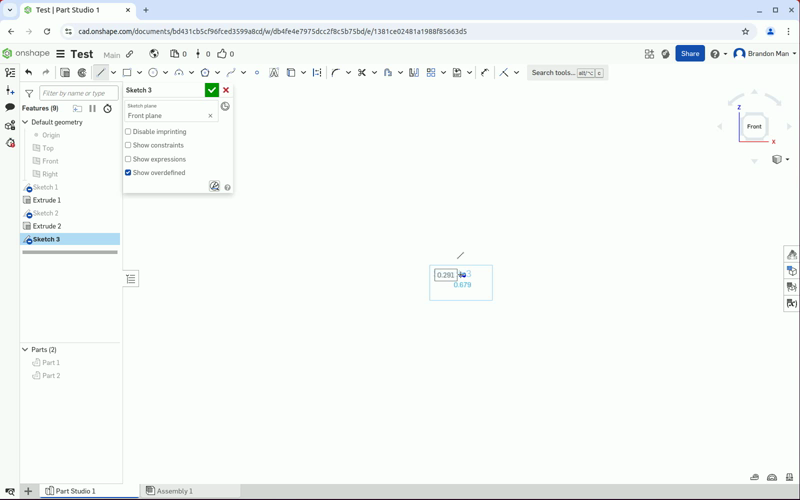
scroll(6)
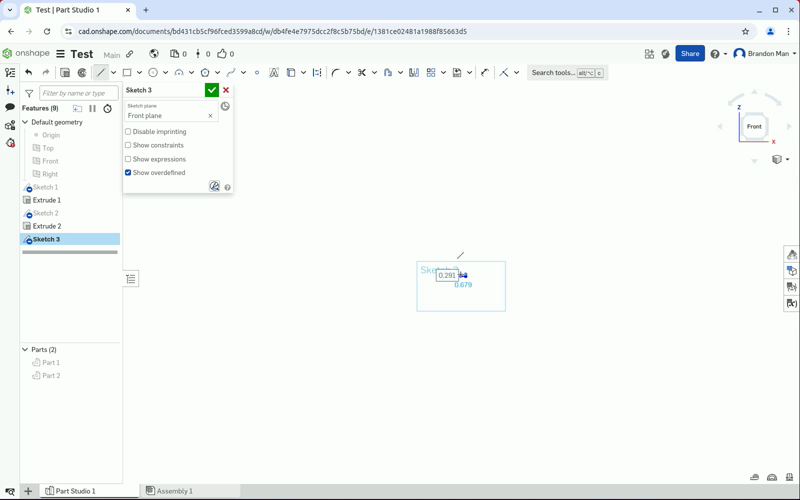
scroll(6)
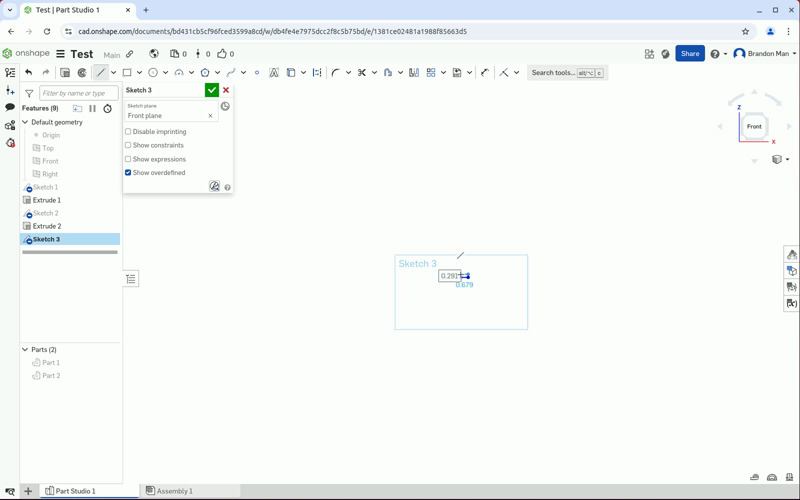
scroll(6)
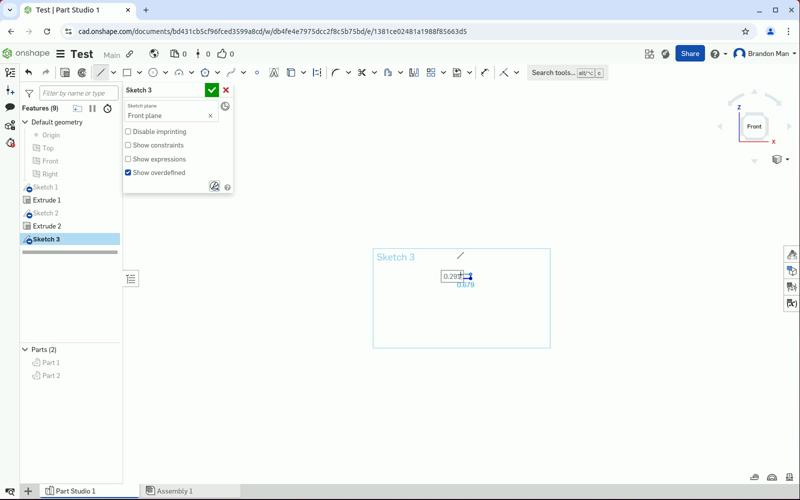
scroll(6)
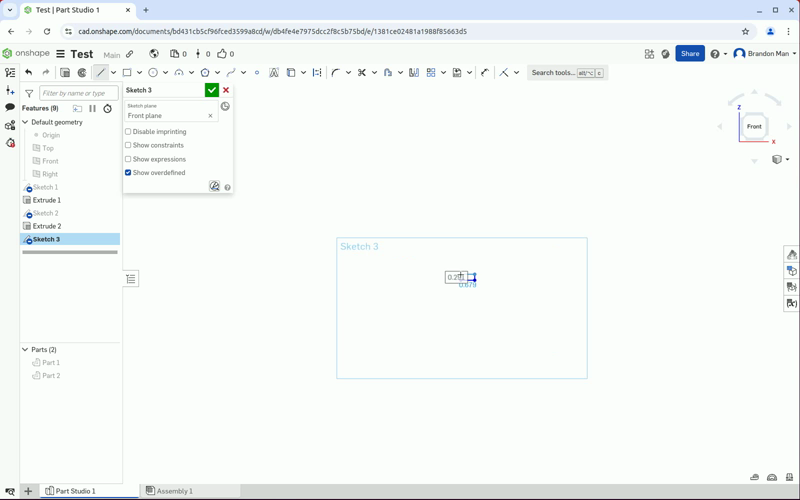
scroll(6)
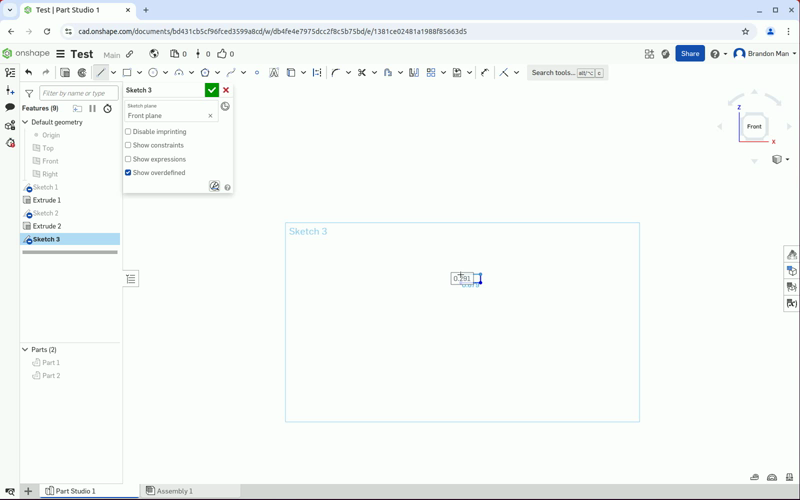
scroll(6)
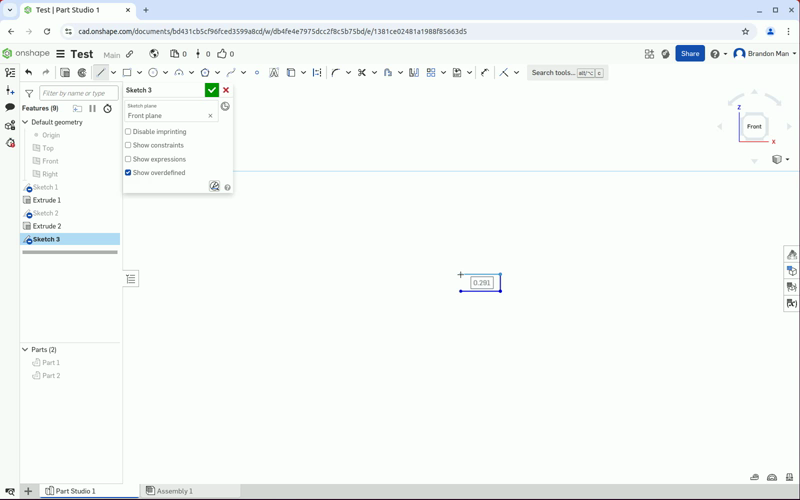
click(460, 274)
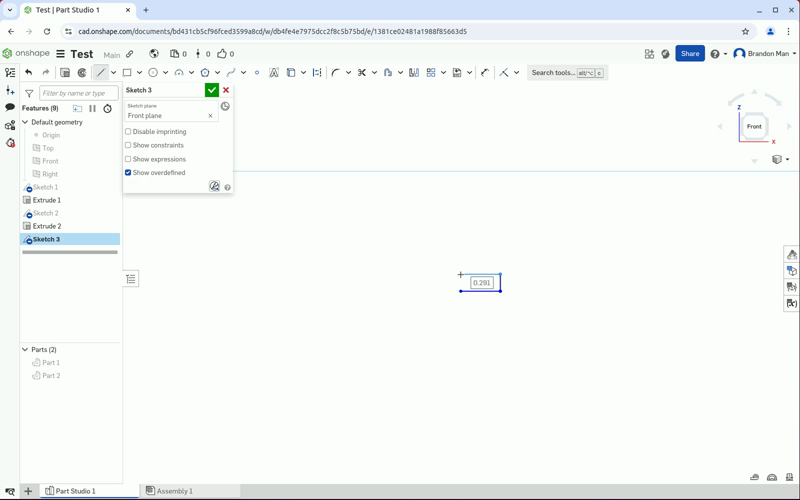
scroll(-6)
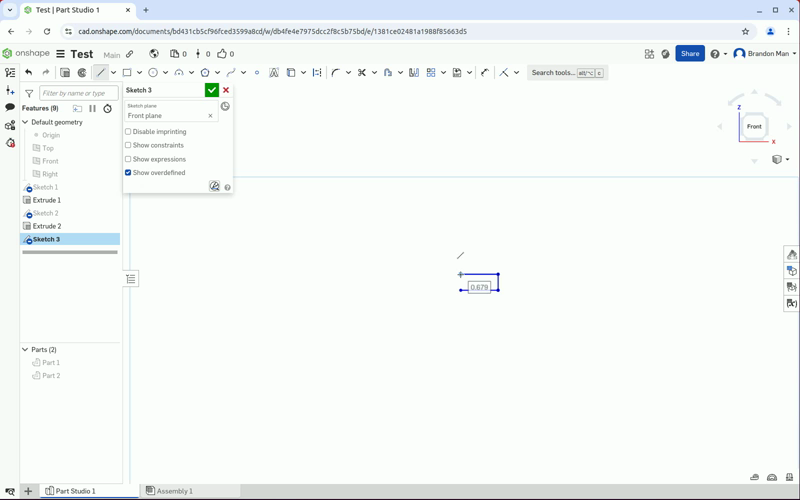
scroll(-6)
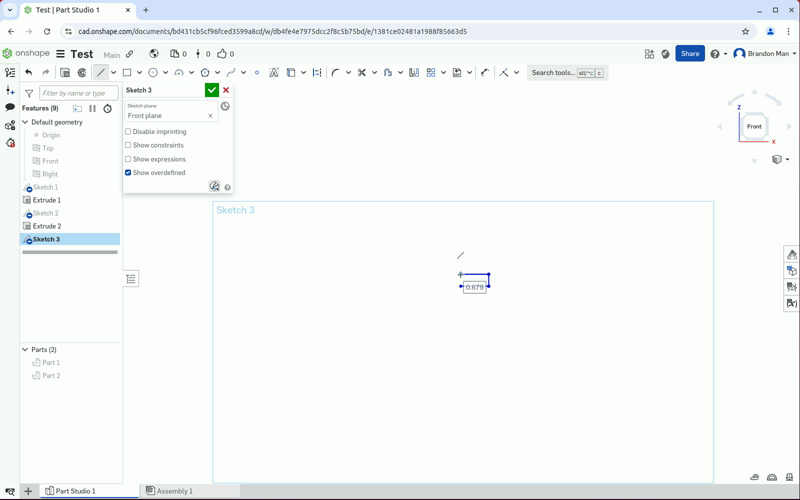
scroll(-6)
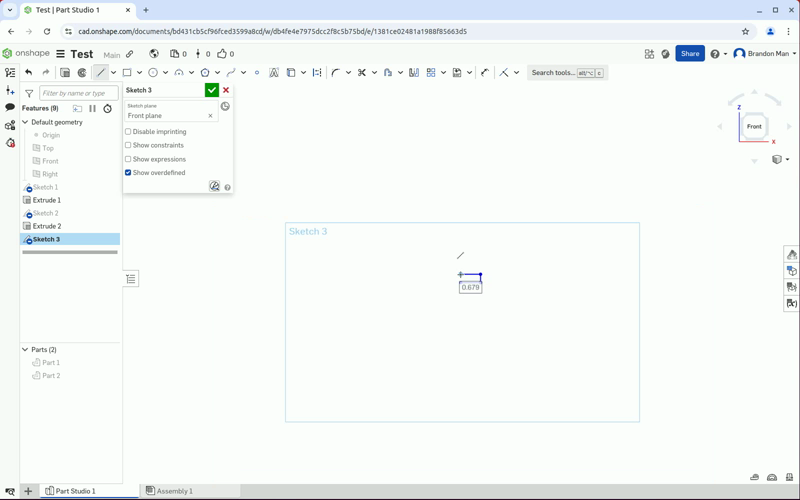
scroll(-6)
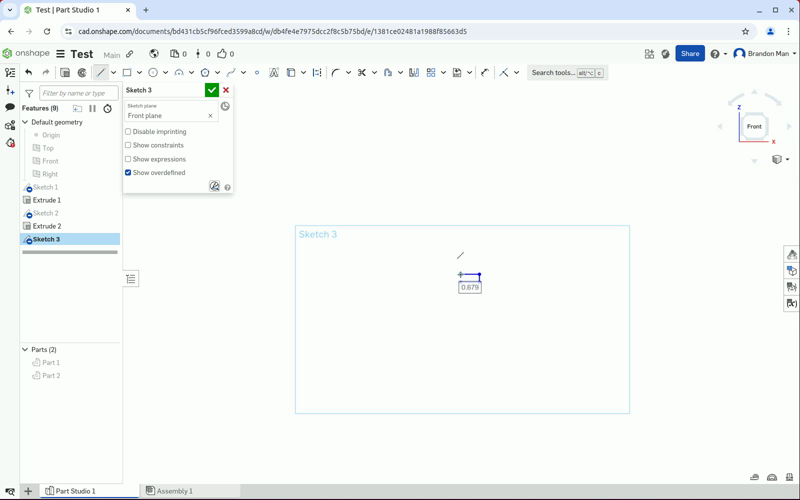
scroll(-6)
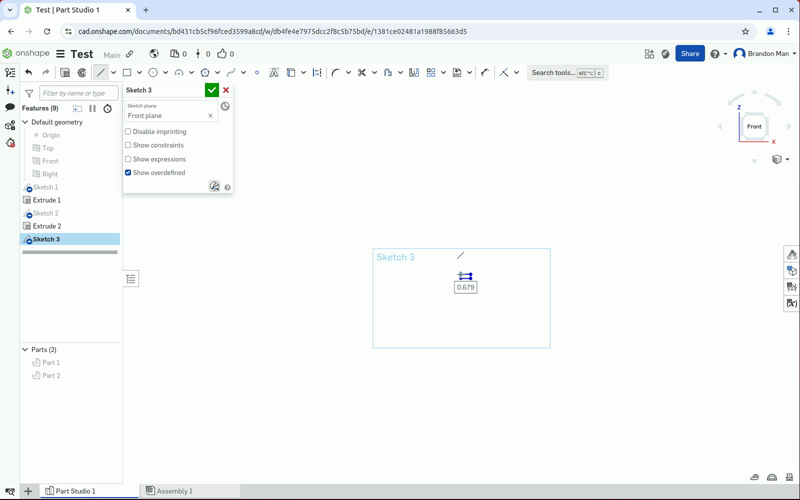
scroll(-6)
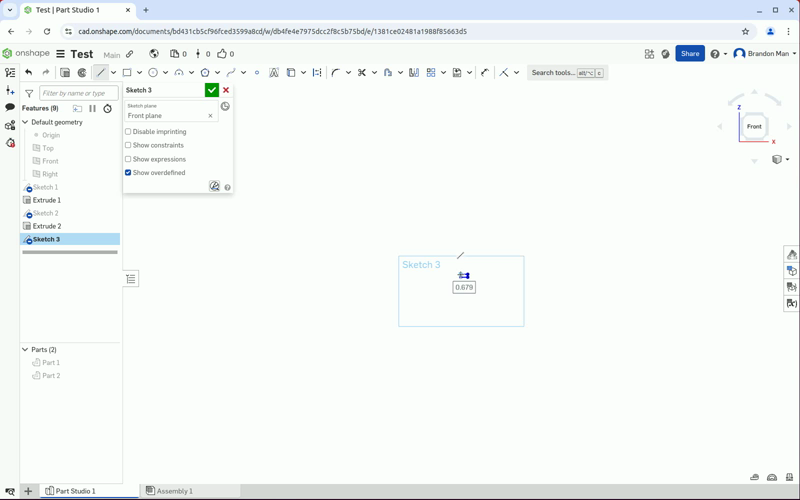
scroll(-6)
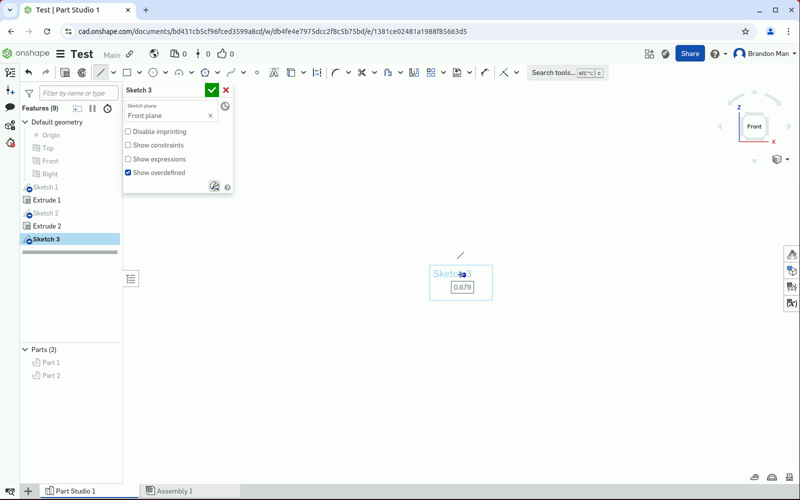
key_up(shift)
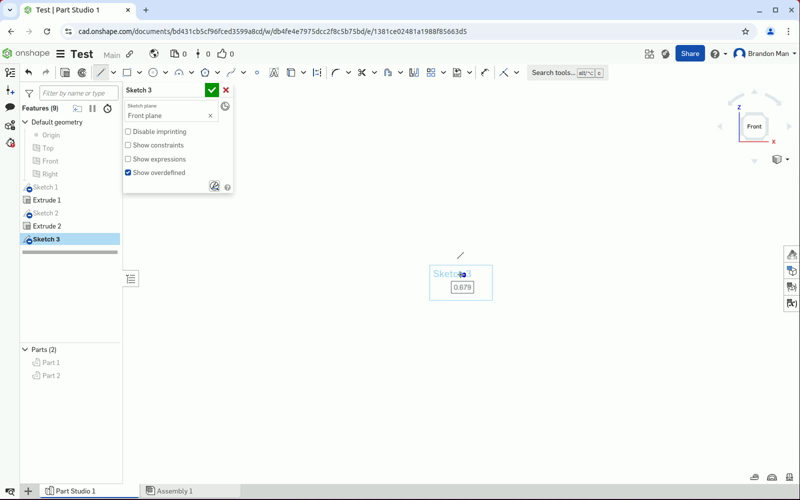
mouse_move(490, 274)
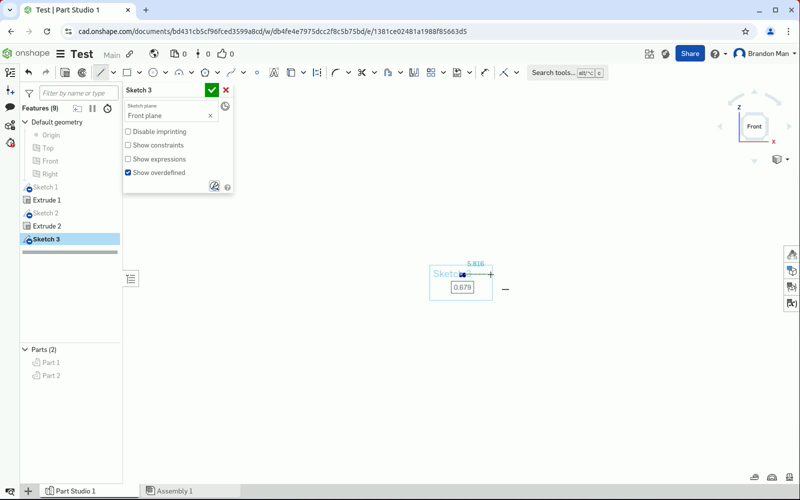
key_down(shift)
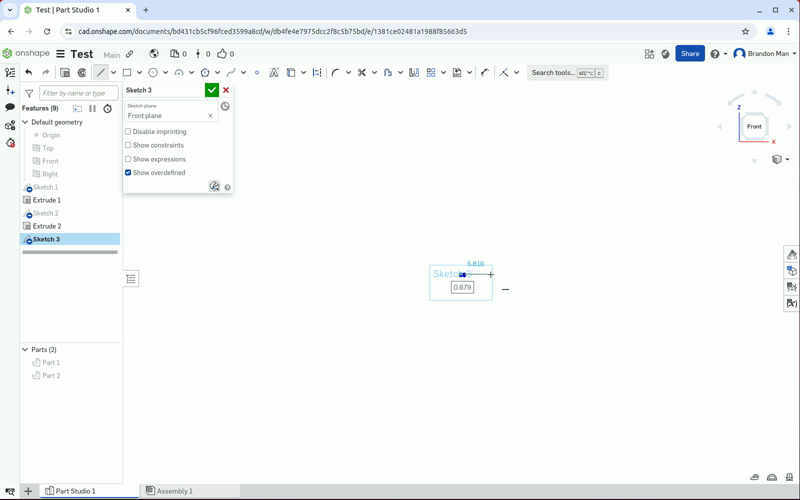
mouse_move(460, 275)
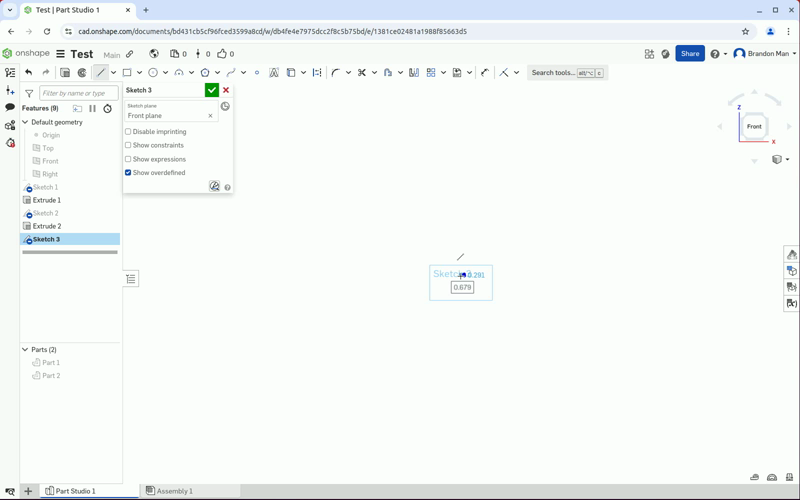
scroll(6)
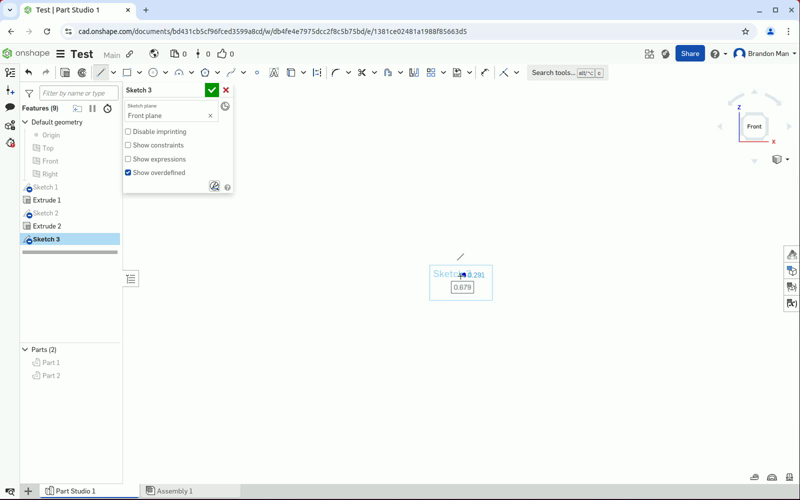
scroll(6)
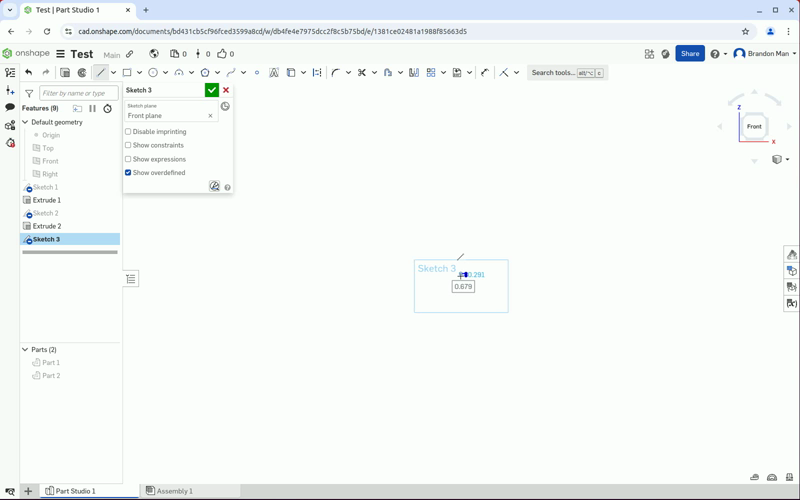
scroll(6)
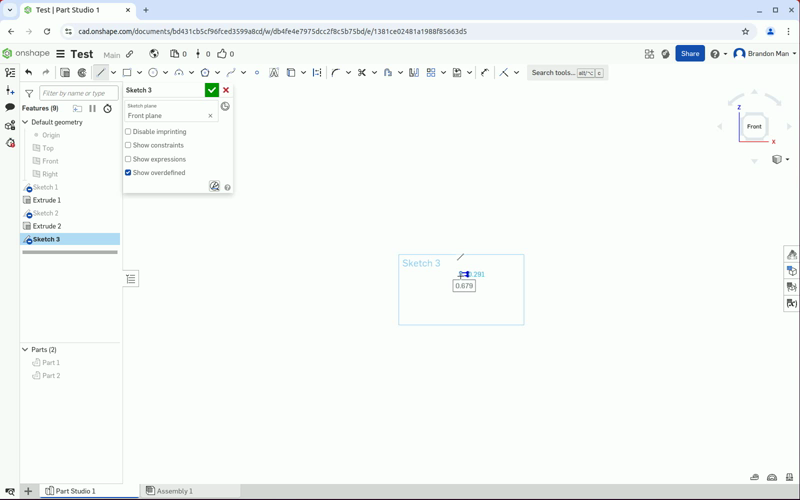
scroll(6)
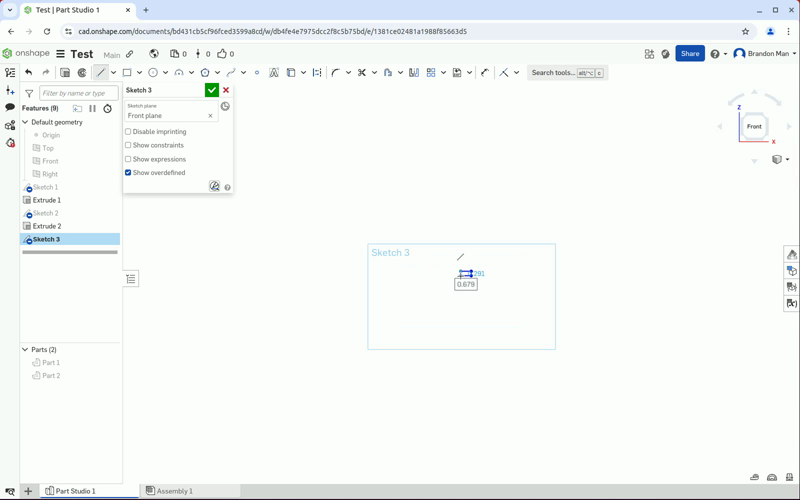
scroll(6)
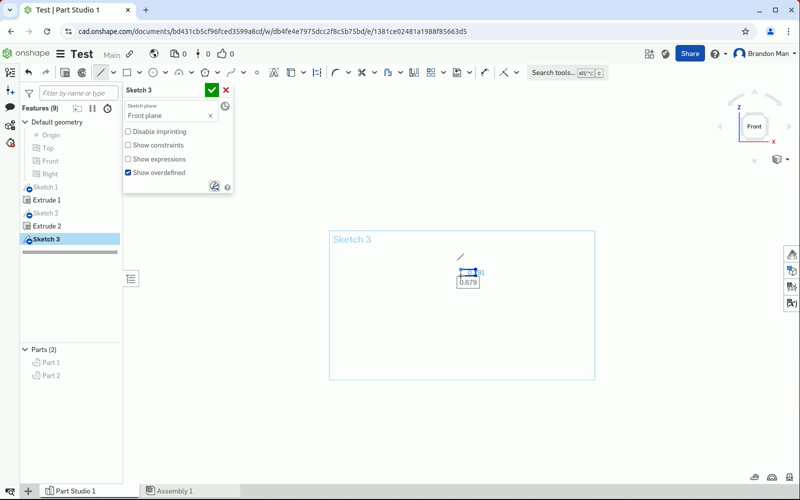
scroll(6)
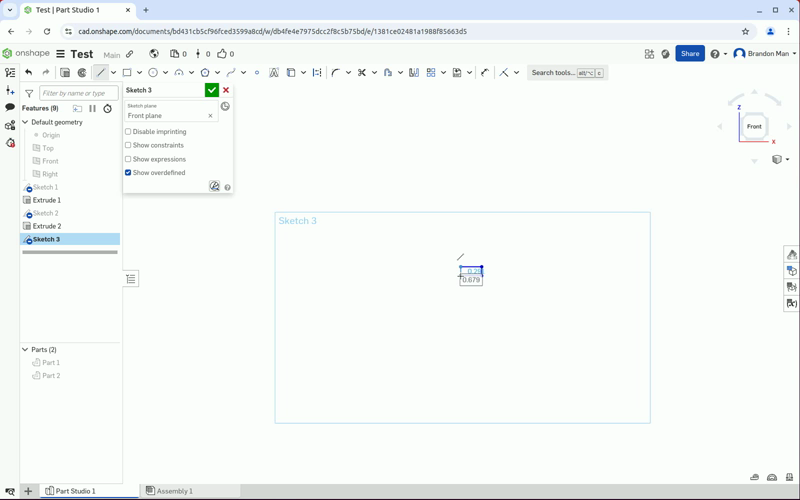
scroll(6)
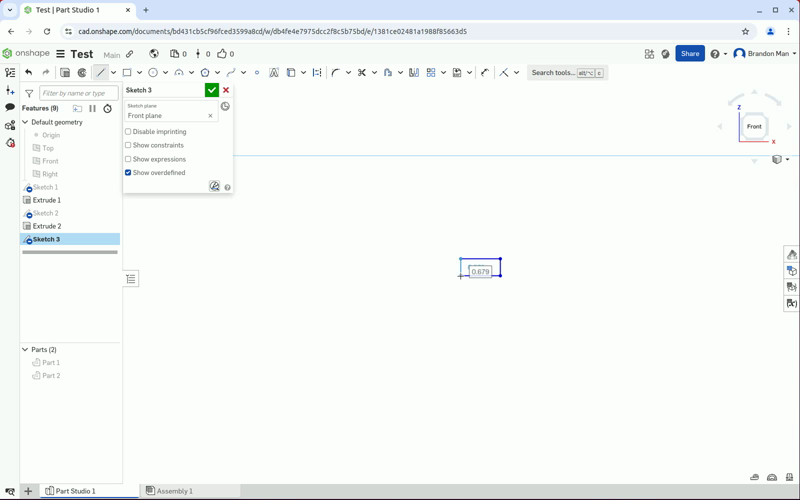
key_up(shift)
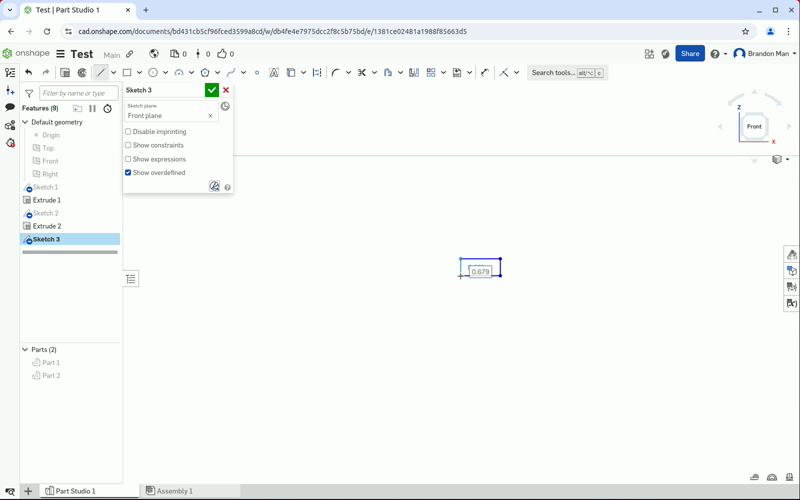
click(460, 275)
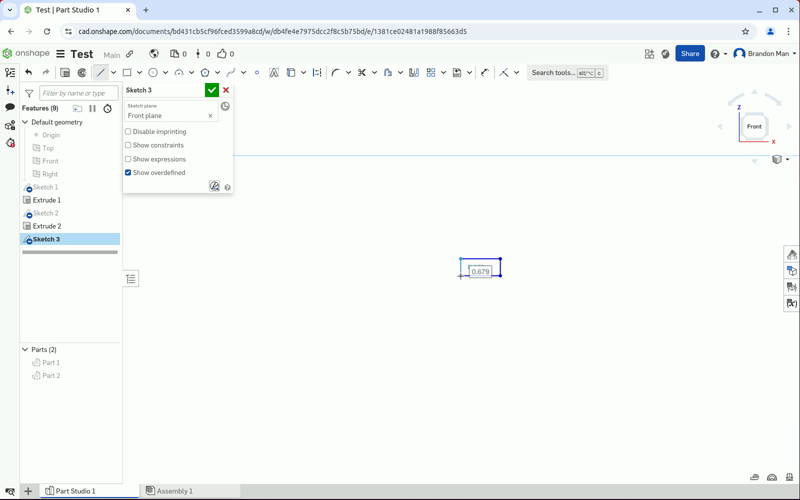
scroll(-6)
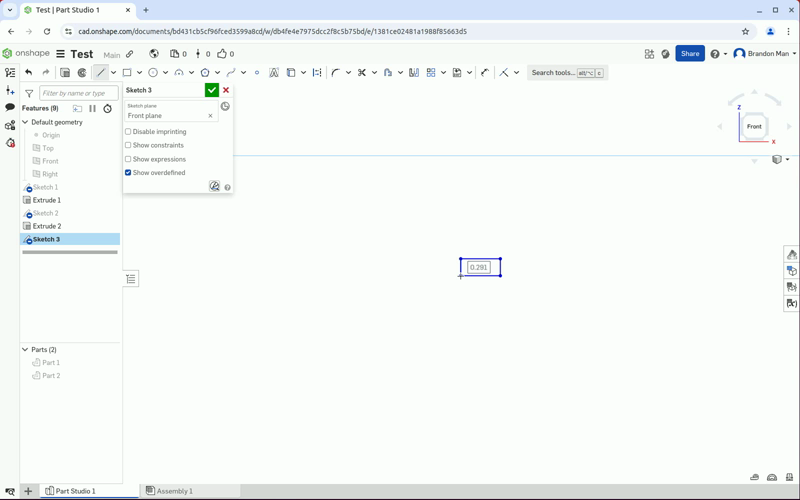
scroll(-6)
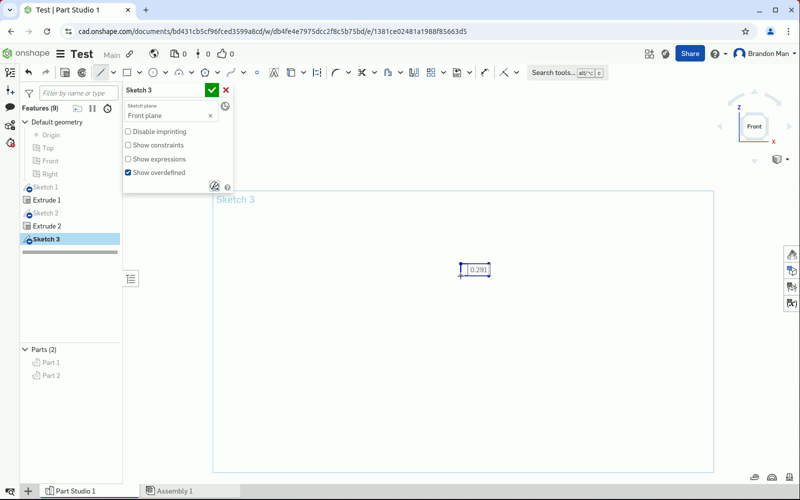
scroll(-6)
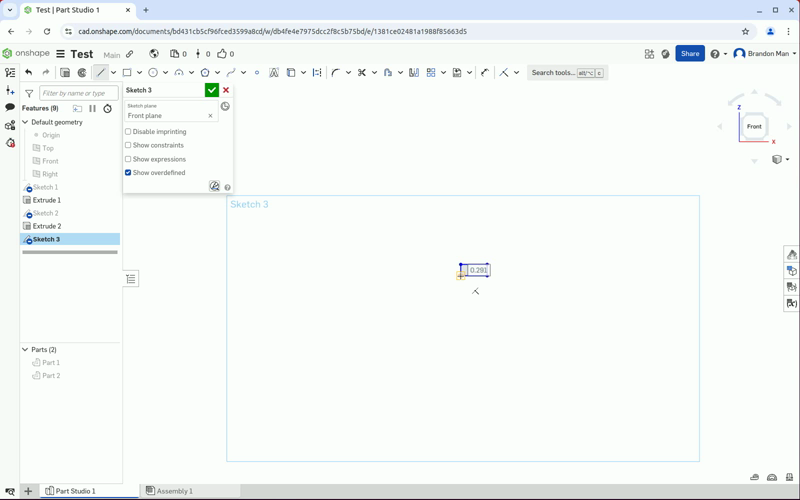
scroll(-6)
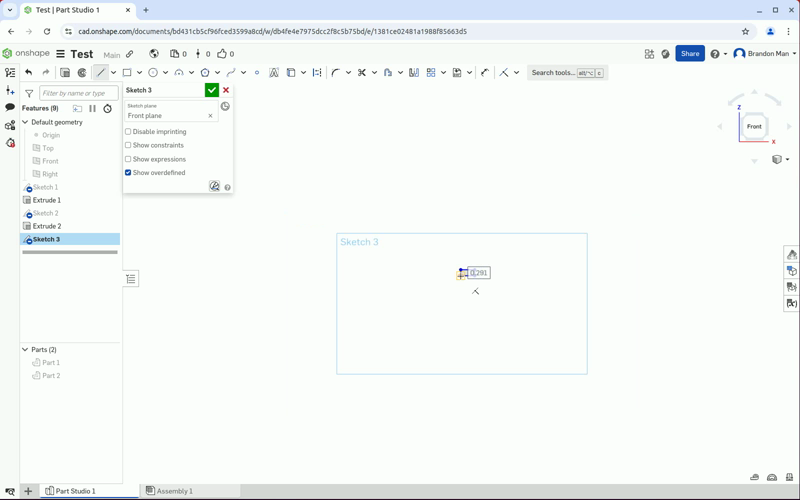
scroll(-6)
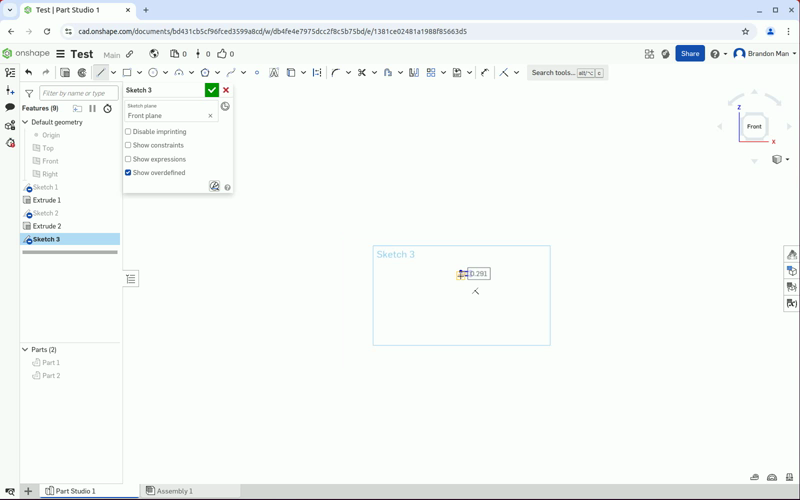
scroll(-6)
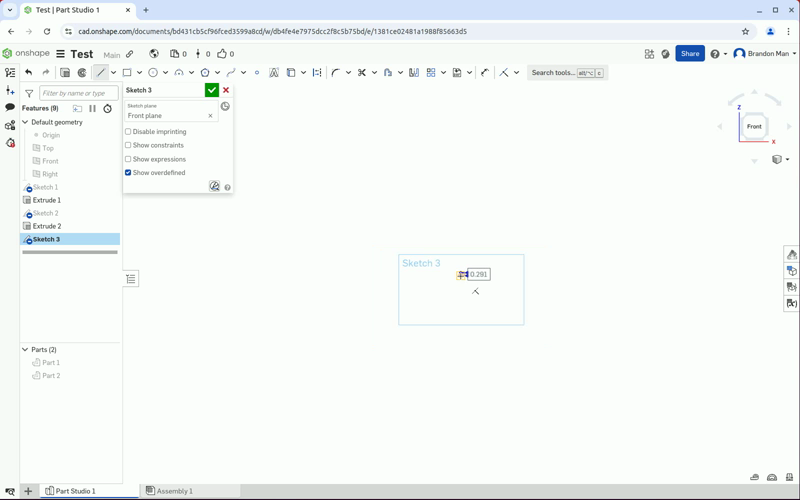
scroll(-6)
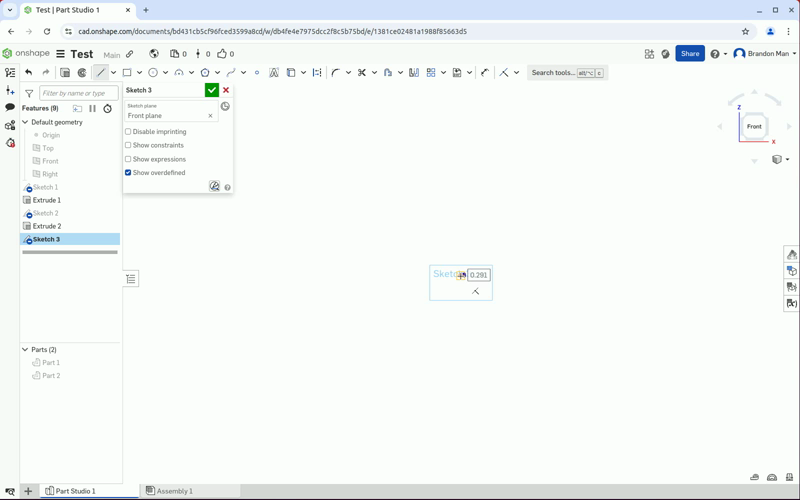
key(esc)
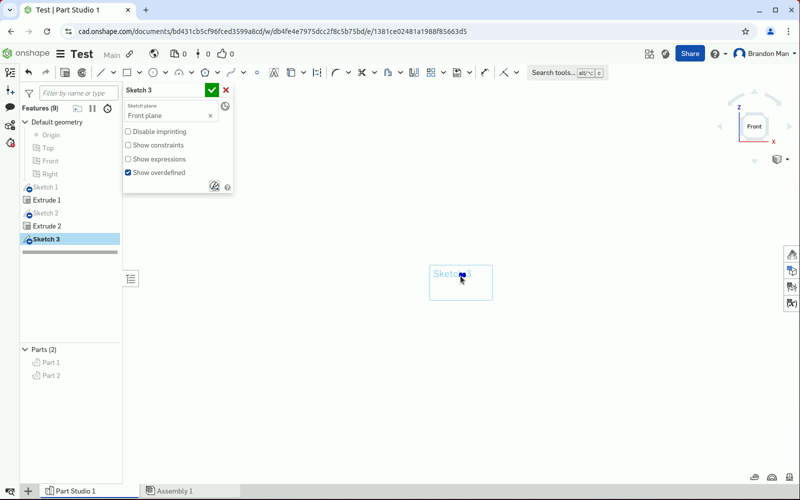
mouse_move(462, 275)
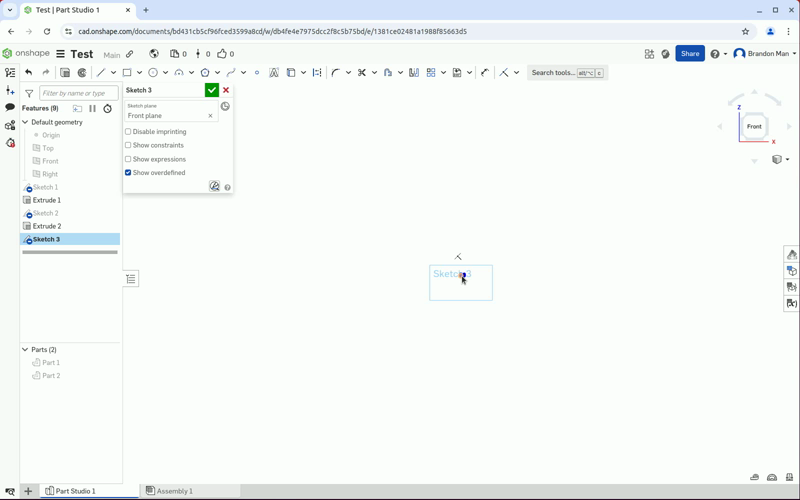
scroll(6)
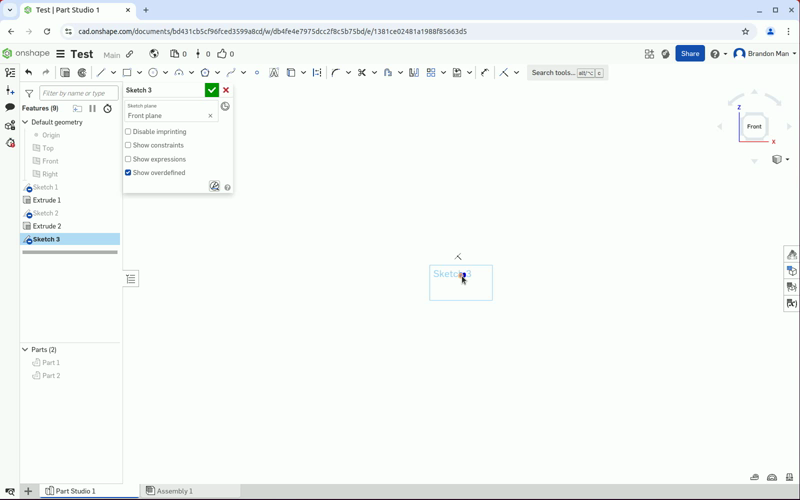
scroll(6)
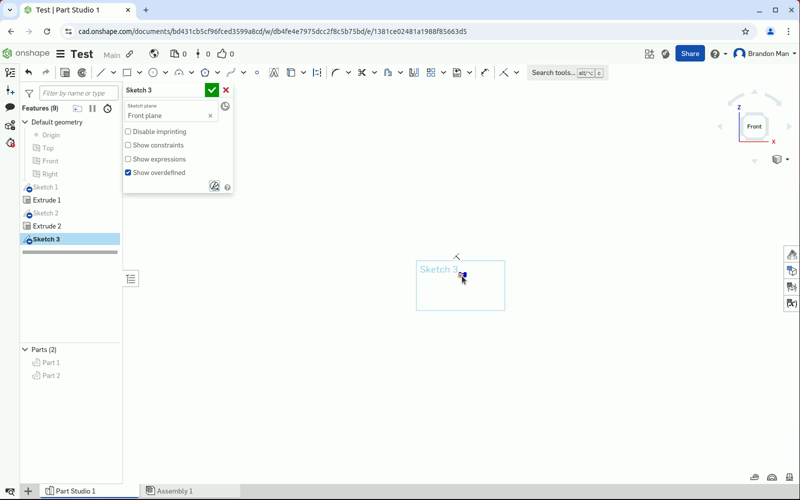
scroll(6)
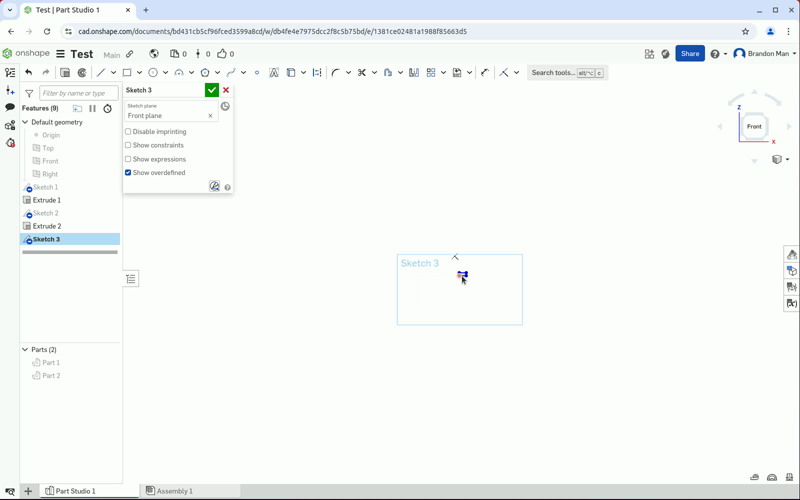
scroll(6)
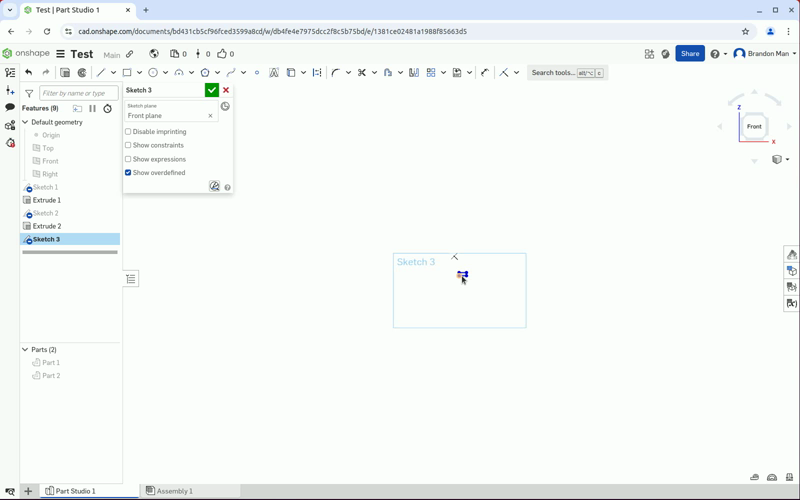
scroll(6)
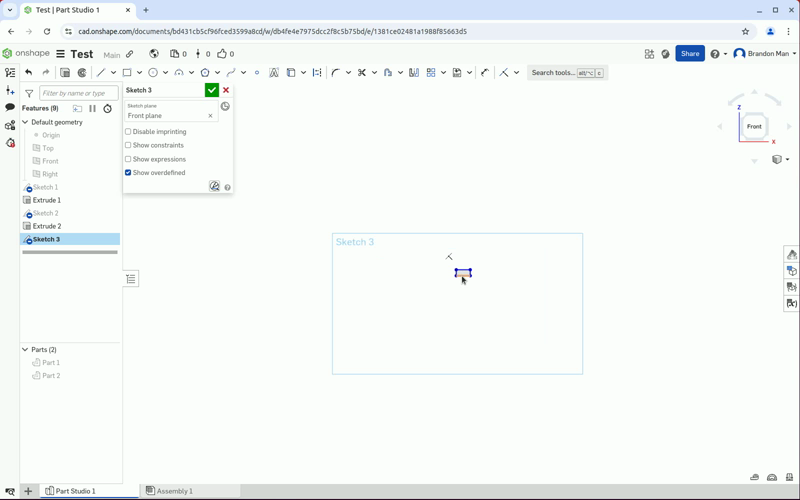
scroll(6)
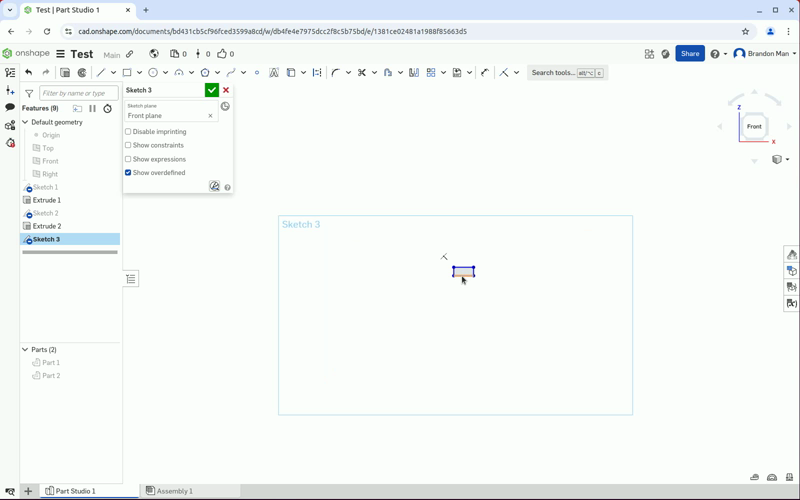
scroll(6)
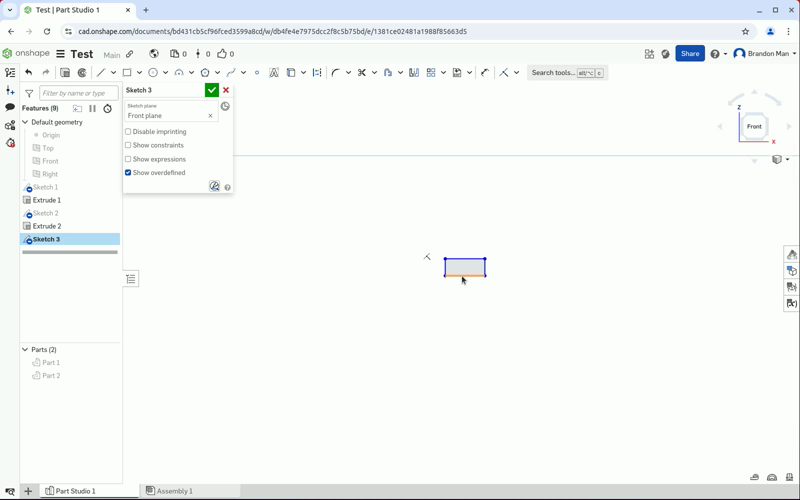
click(462, 275)
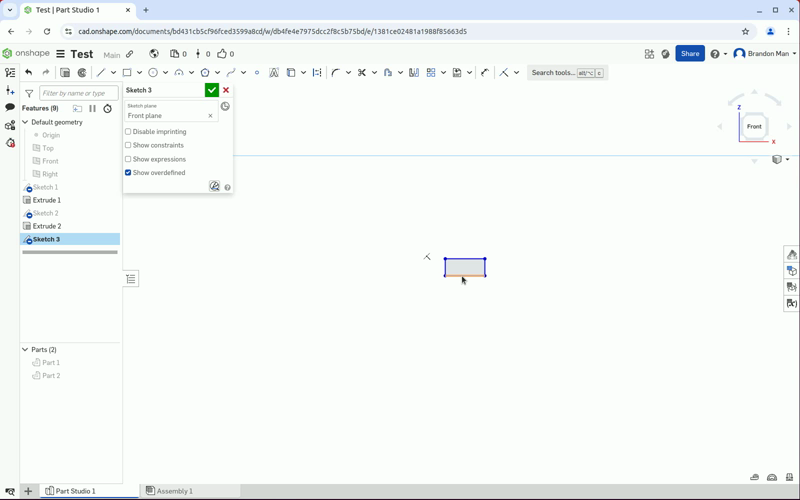
scroll(-6)
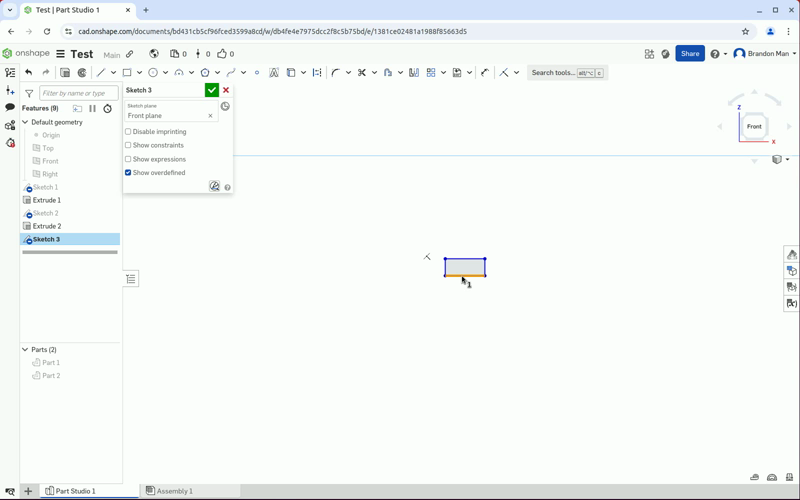
scroll(-6)
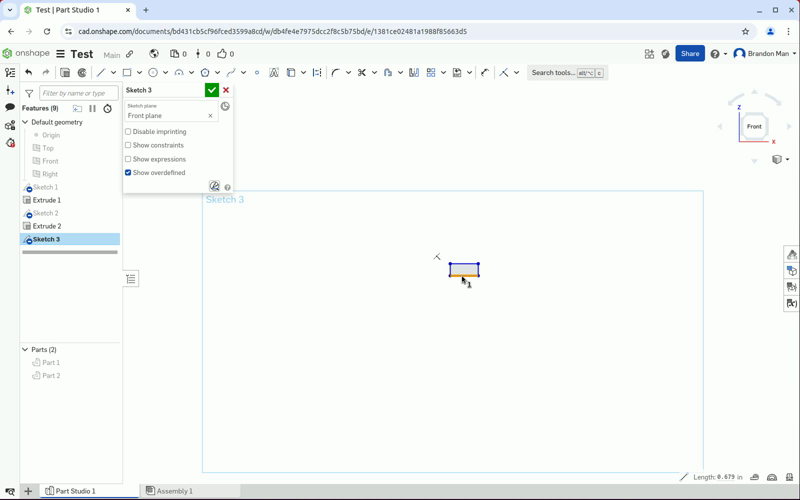
scroll(-6)
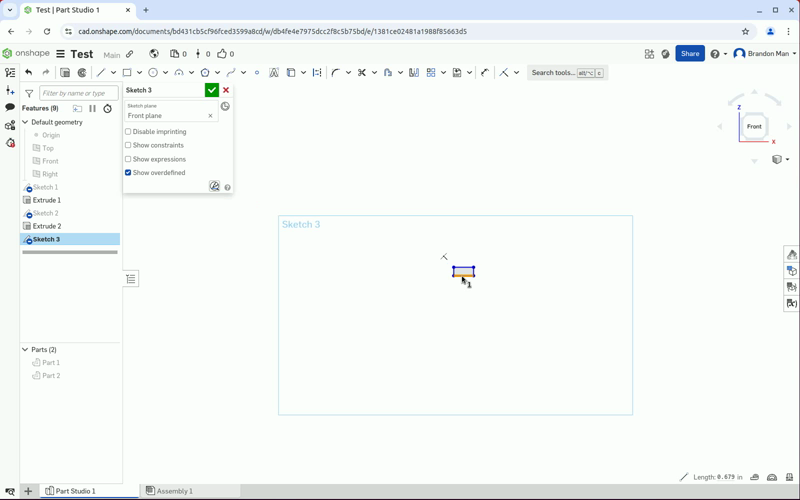
scroll(-6)
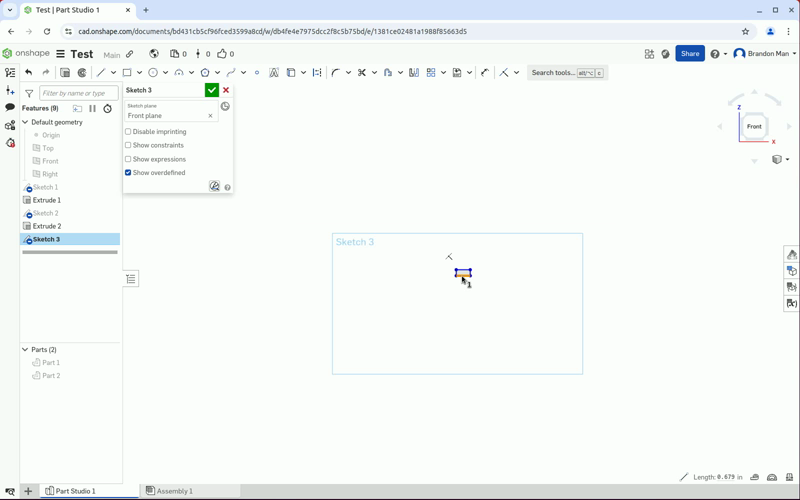
scroll(-6)
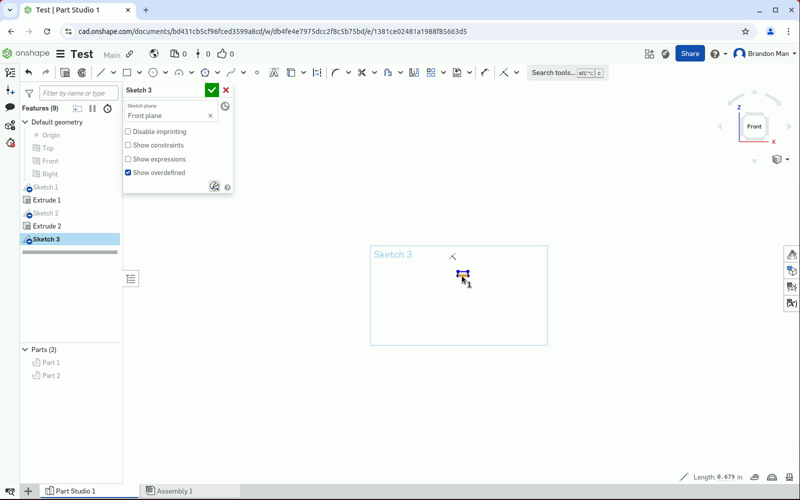
scroll(-6)
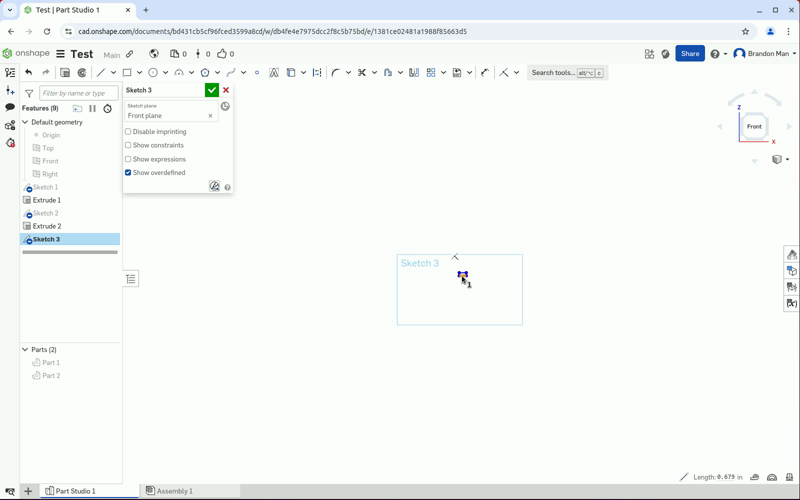
scroll(-6)
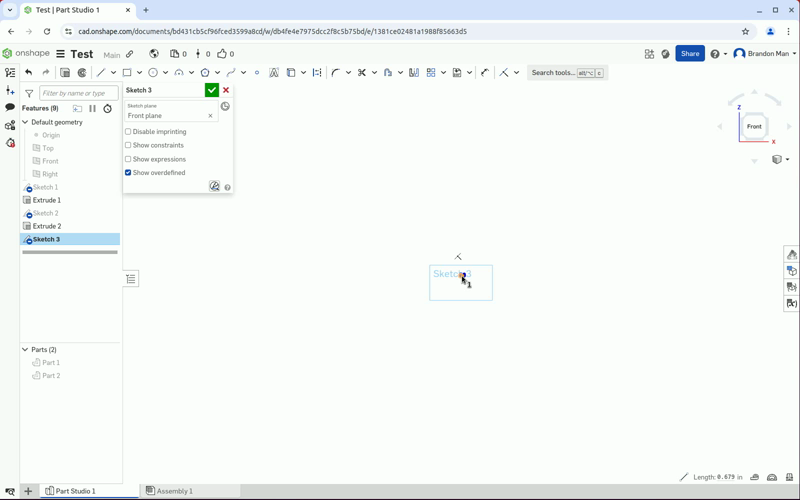
mouse_move(73, 352)
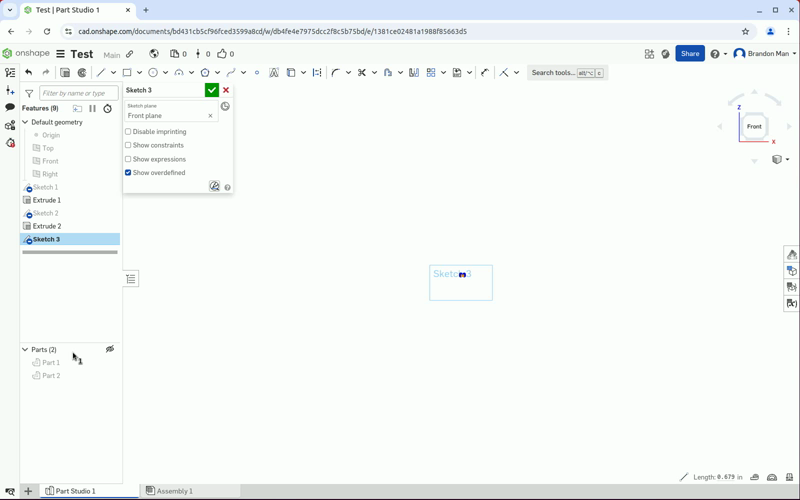
key(shift+y)
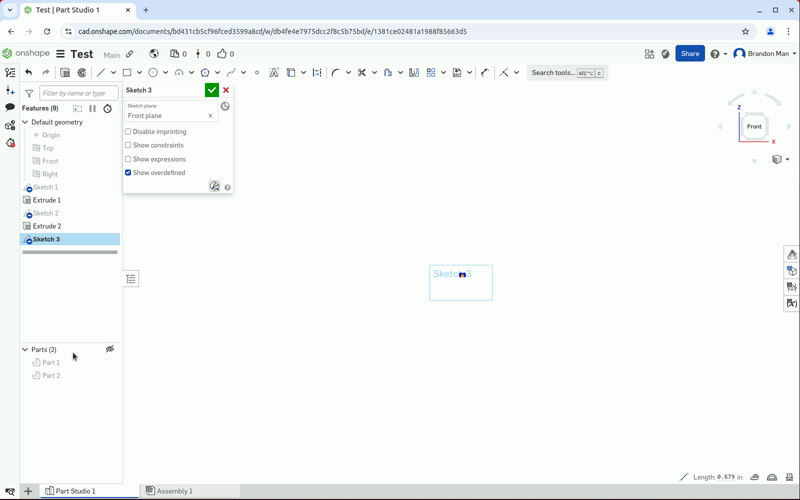
key(shift+e)
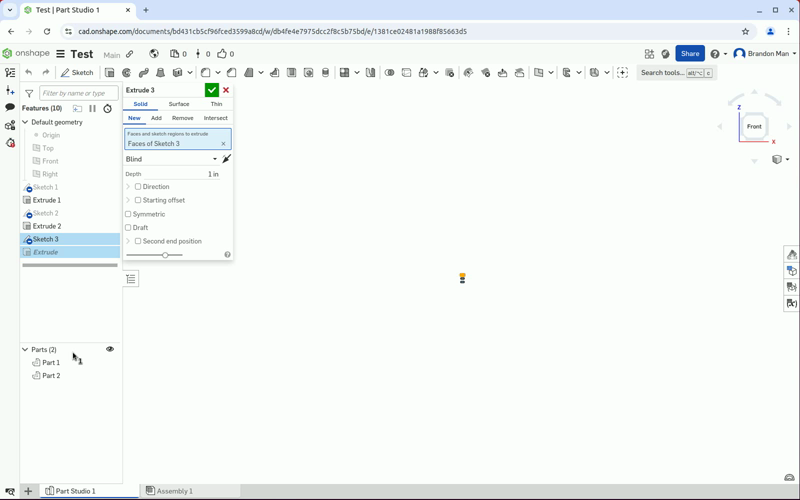
mouse_move(143, 106)
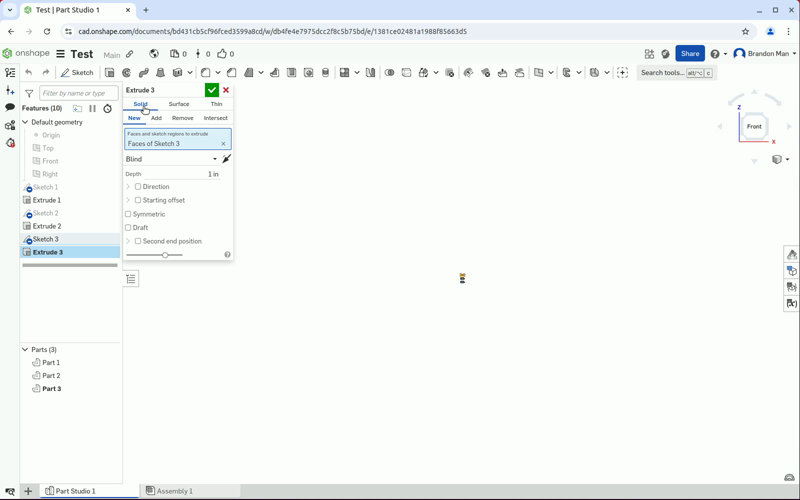
click(143, 106)
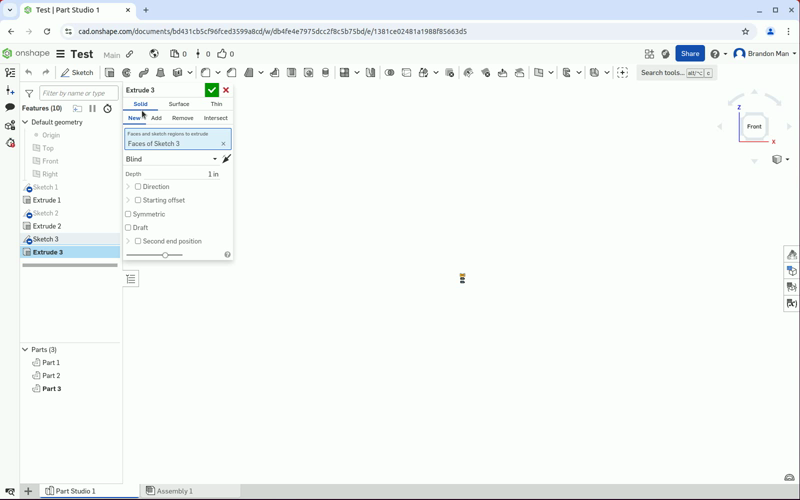
mouse_move(137, 120)
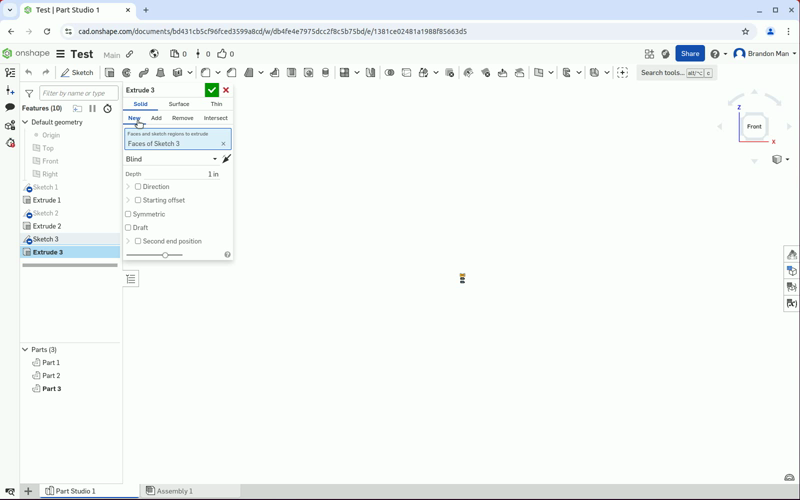
click(137, 120)
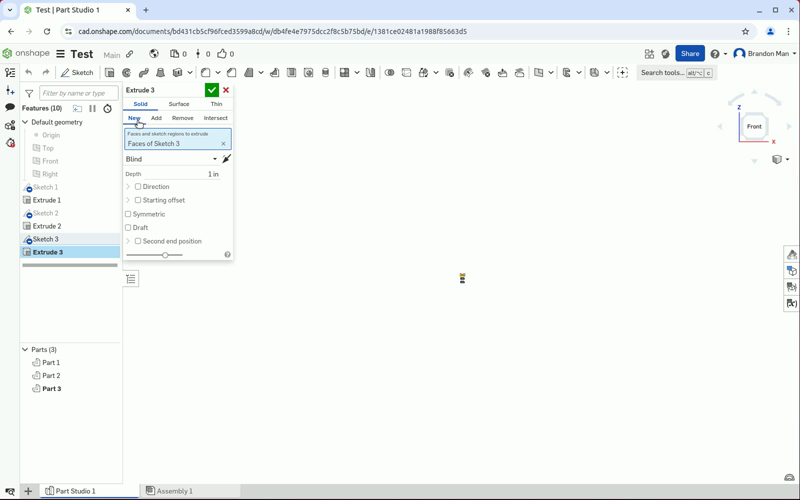
key(tab, 4)
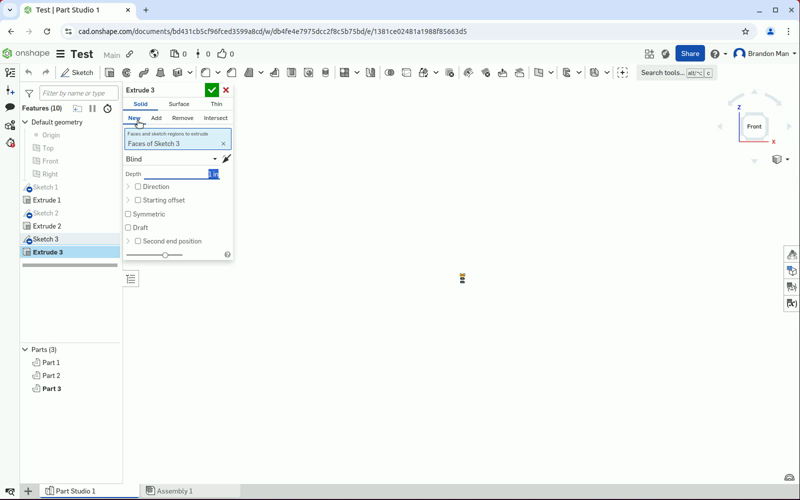
text(16.609)
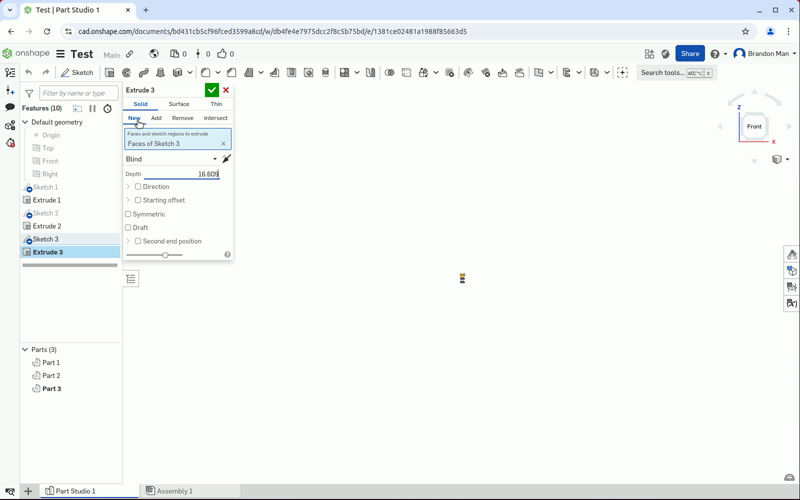
key(enter)
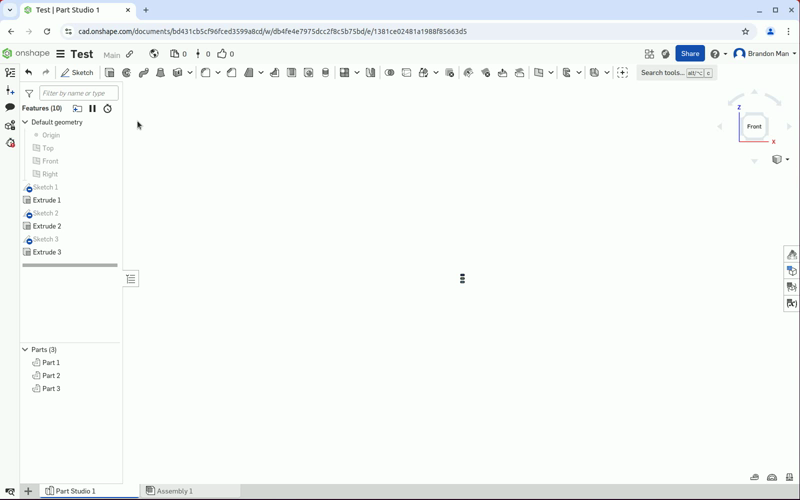
key(shift+h)
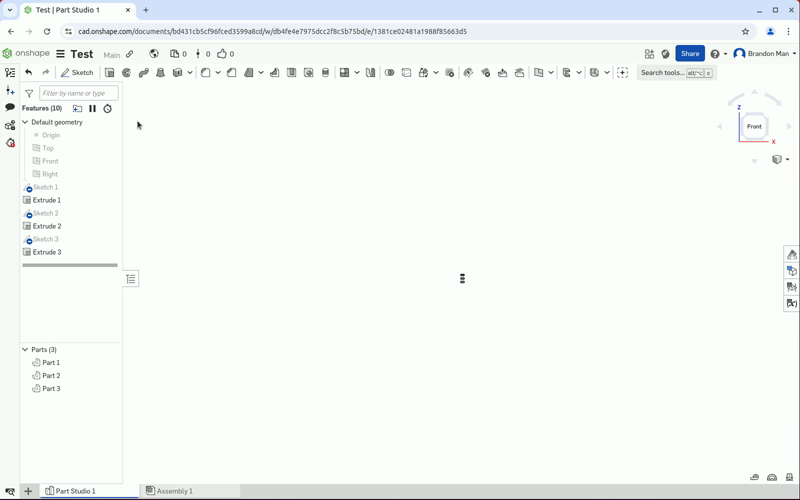
key(shift+h)
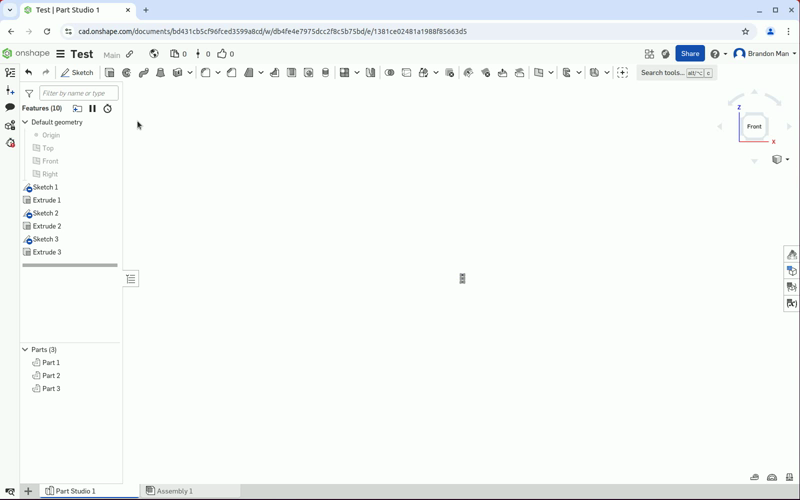
key(shift+7)
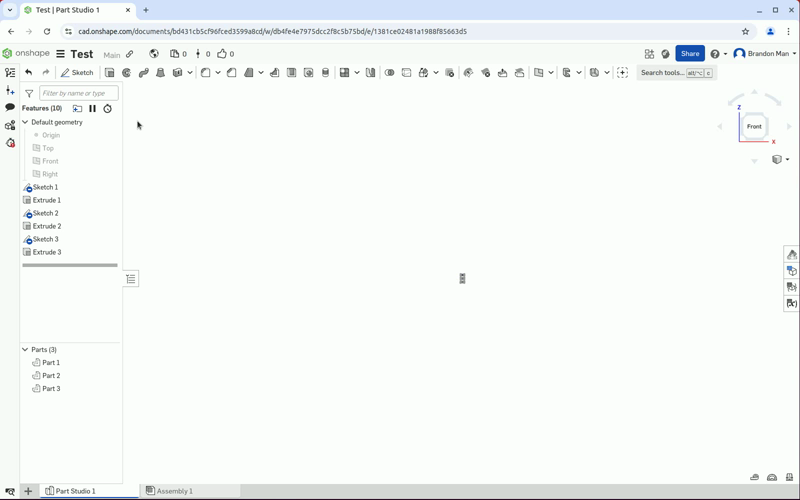
key(left, 2)
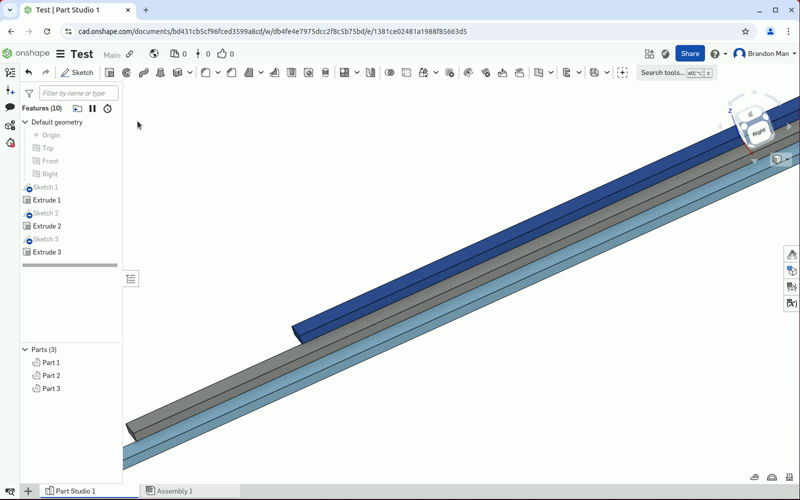
key(down, 2)
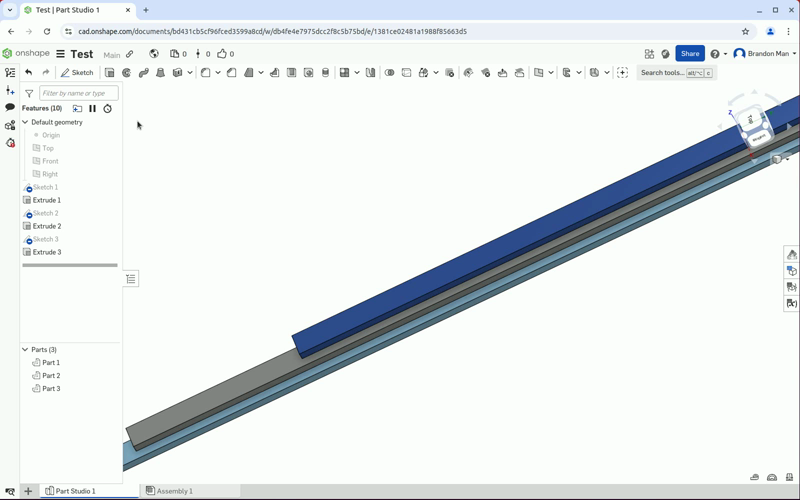
key(up, 2)
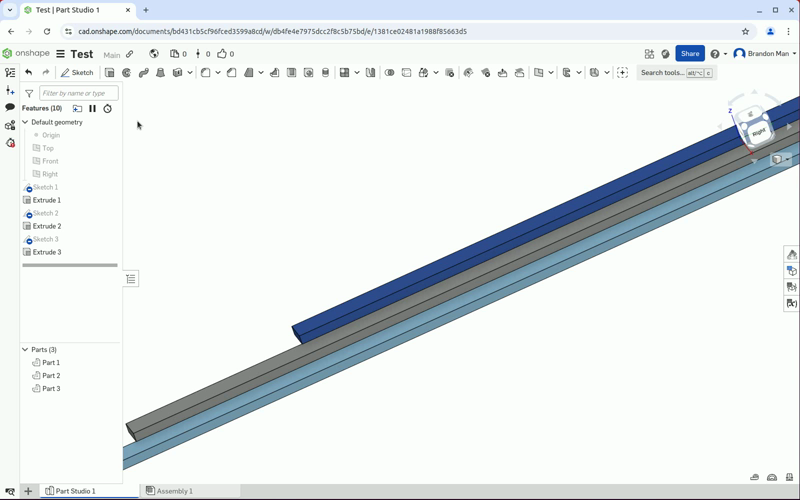
key(right, 2)
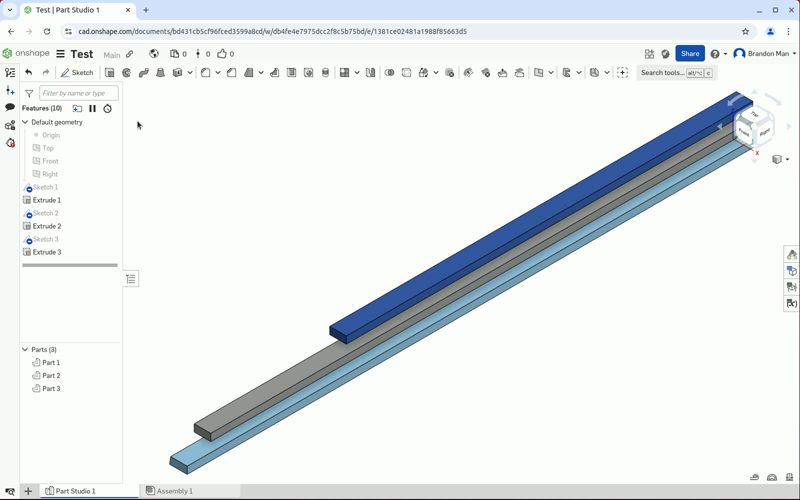
mouse_move(73, 189)
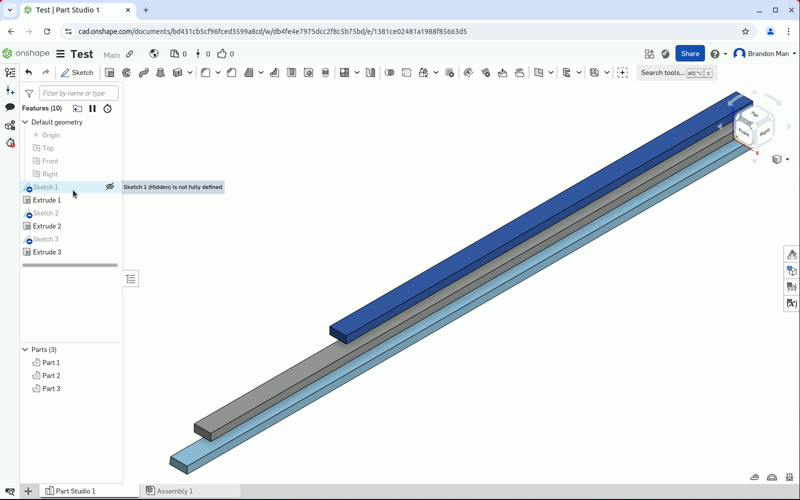
click(73, 189)